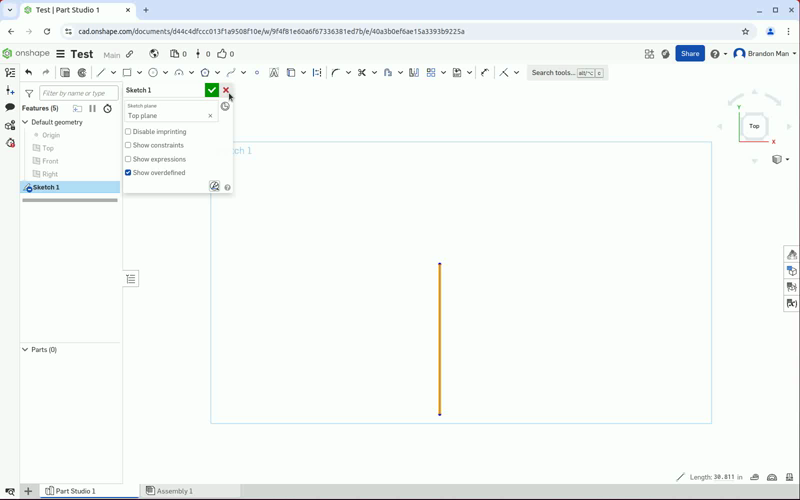
key(shift+h)
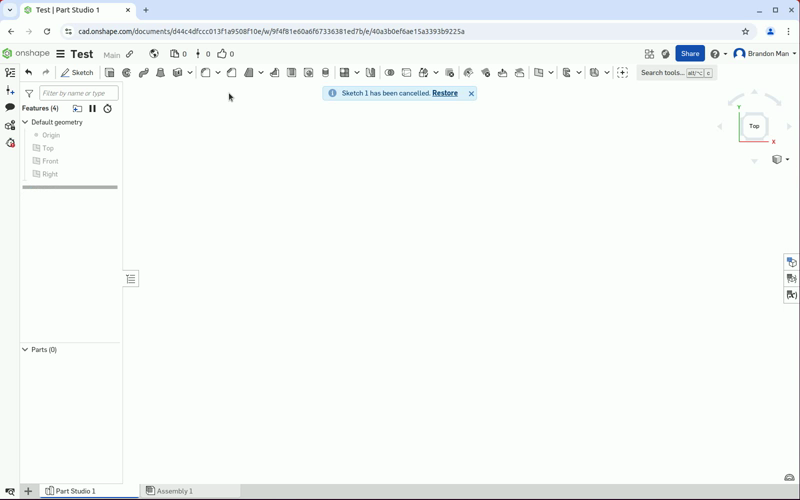
mouse_move(73, 352)
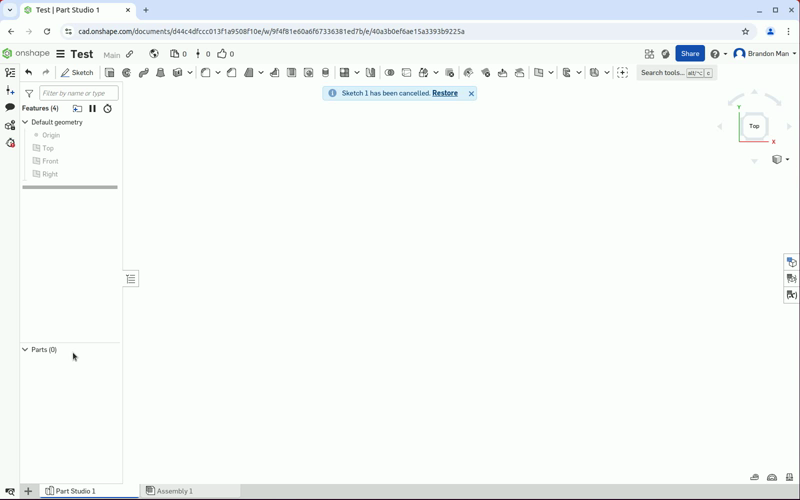
key(y)
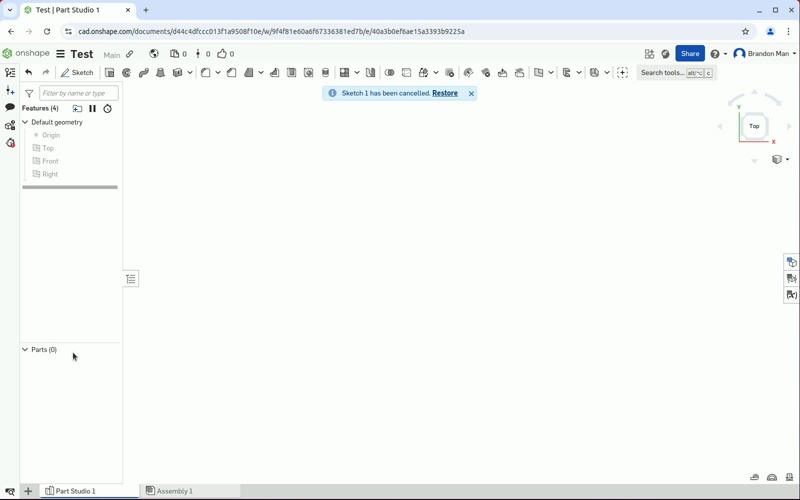
key(shift+p)
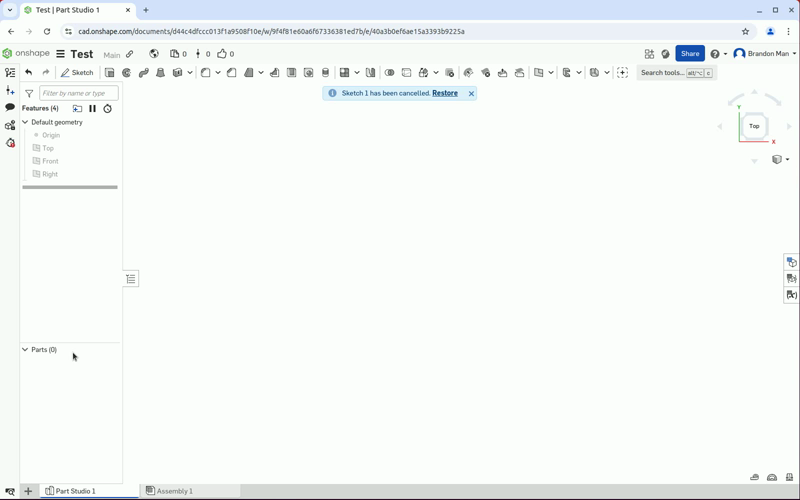
key(space)
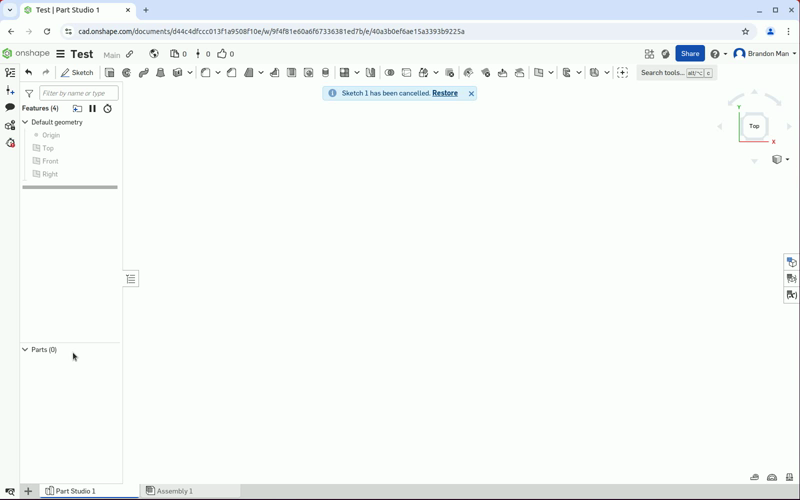
key_down(shift)
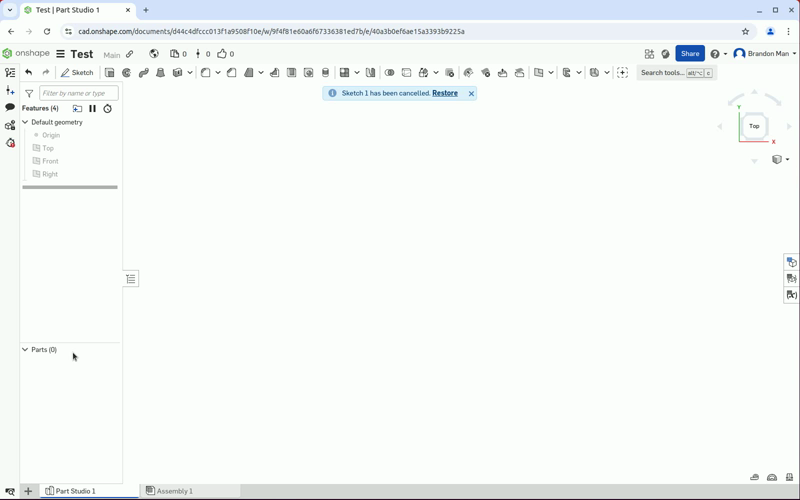
key(up)
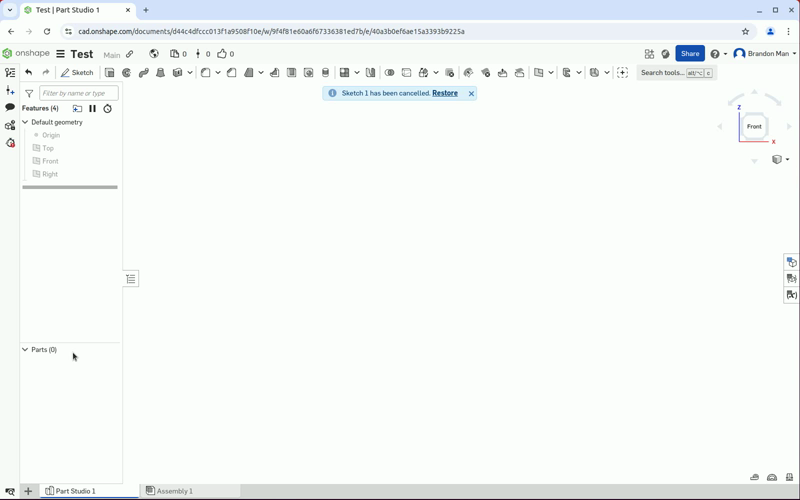
key_up(shift)
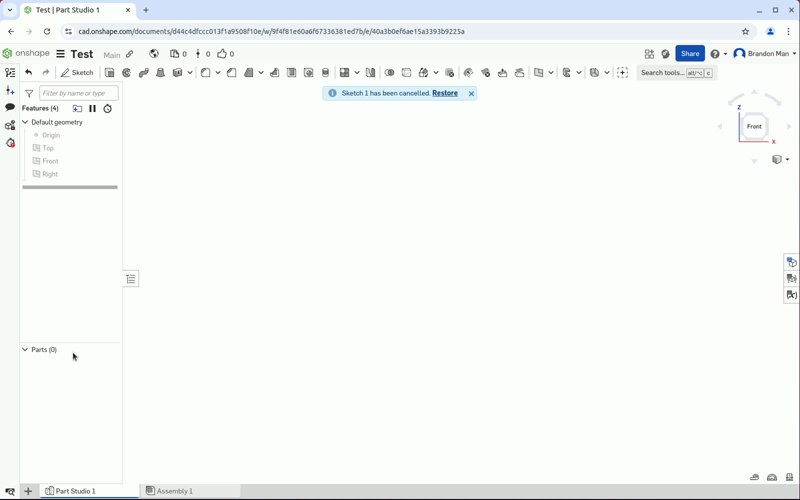
key(space)
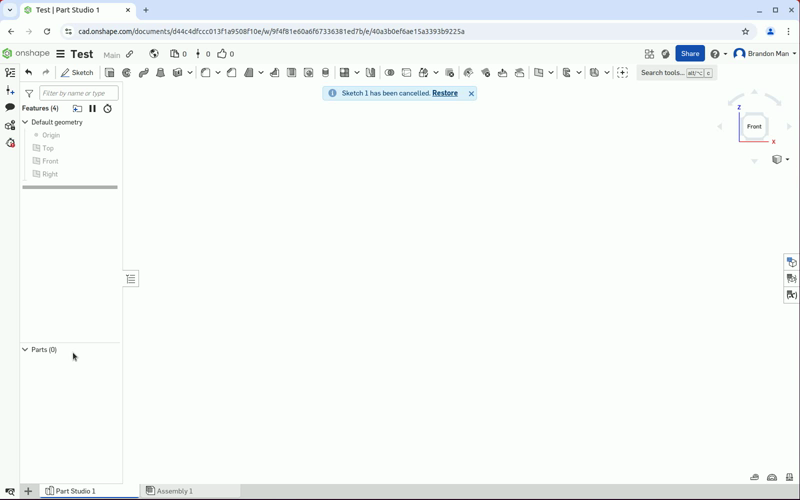
key_down(shift)
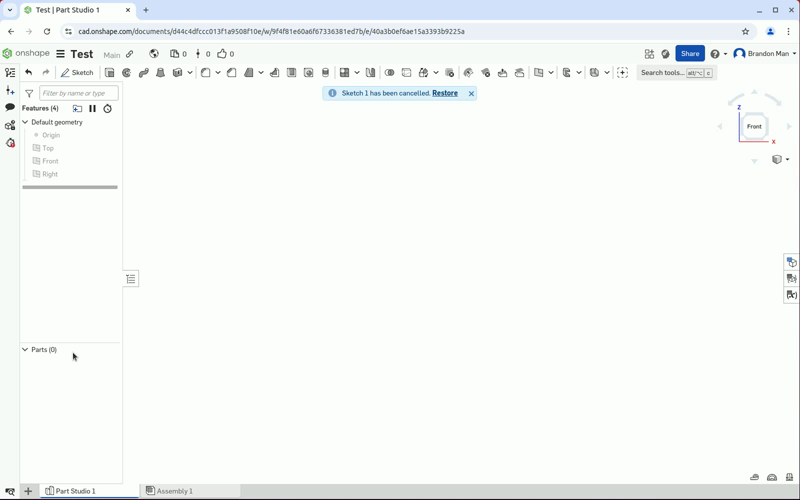
key(left)
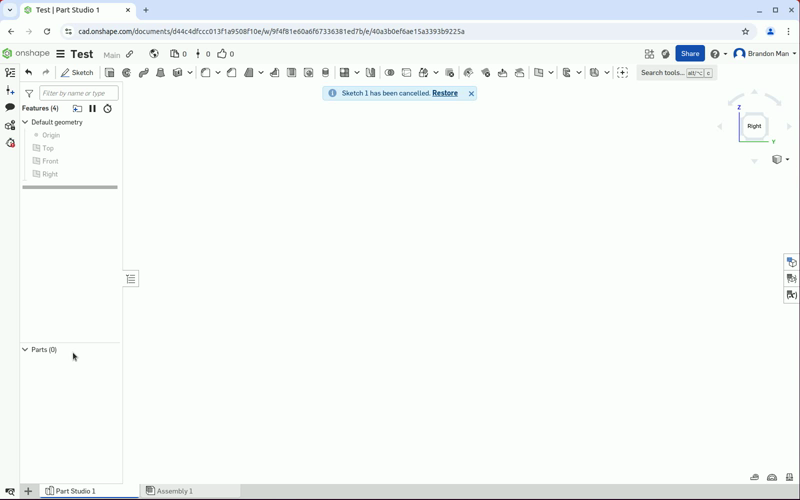
key_up(shift)
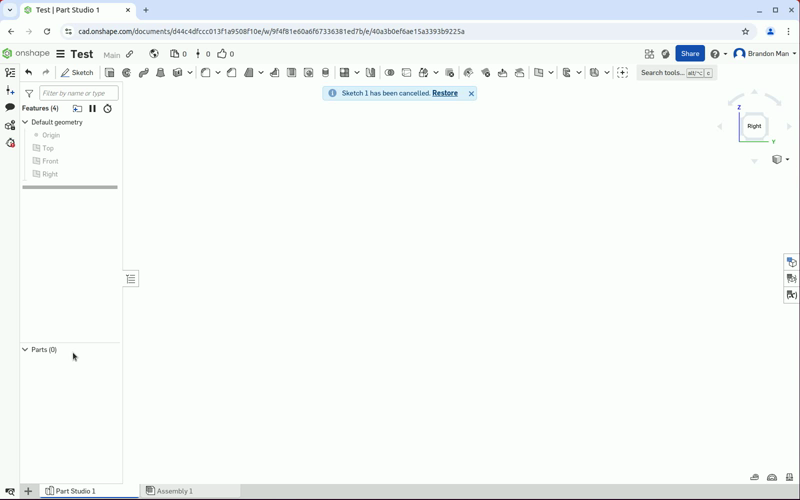
mouse_move(73, 352)
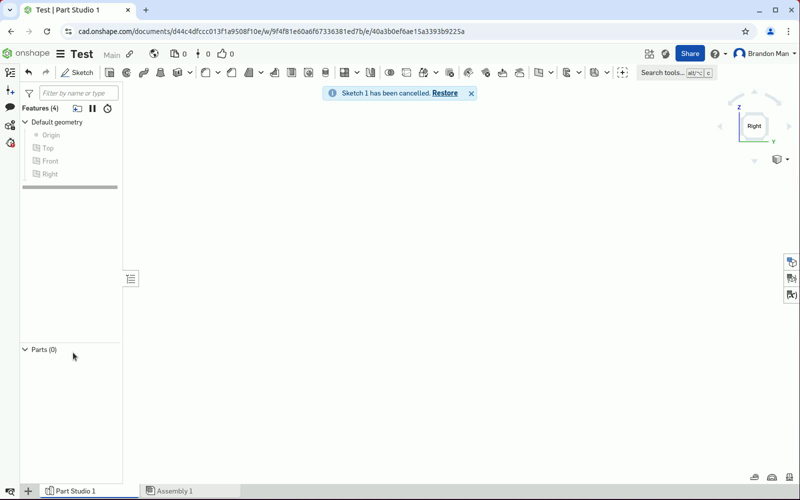
key(shift+y)
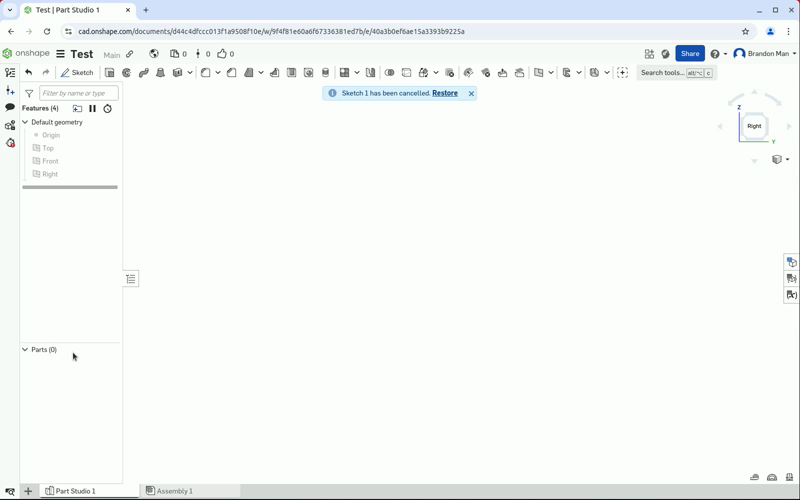
key(shift+s)
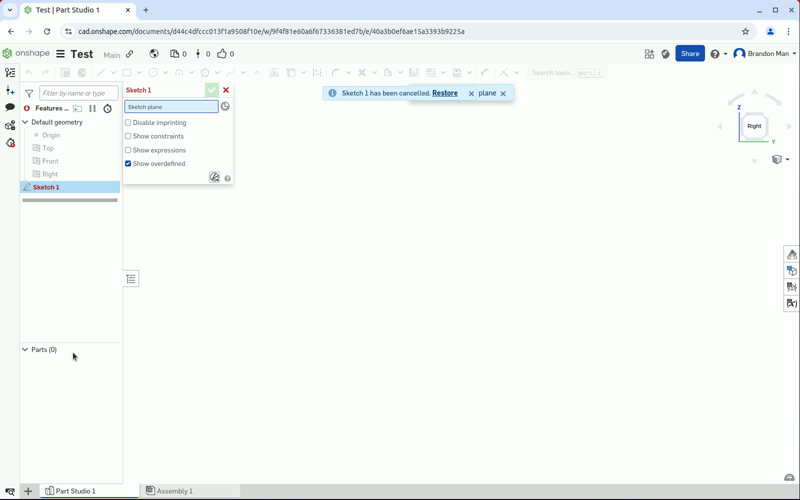
mouse_move(73, 176)
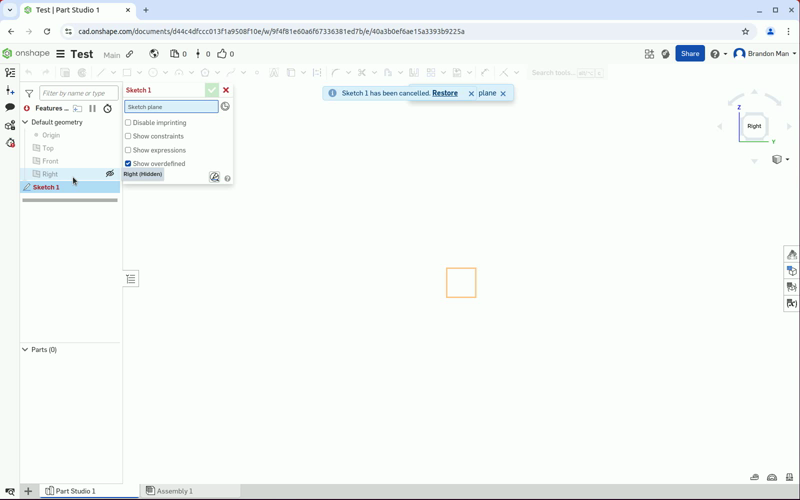
click(73, 176)
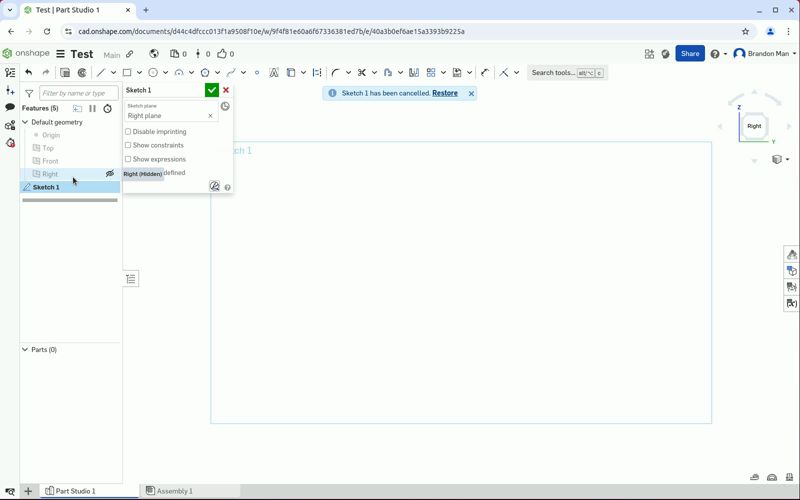
mouse_move(73, 352)
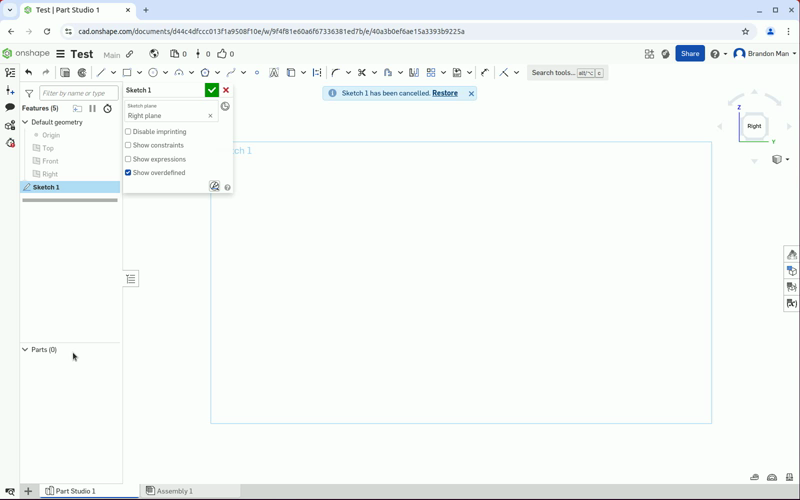
key(y)
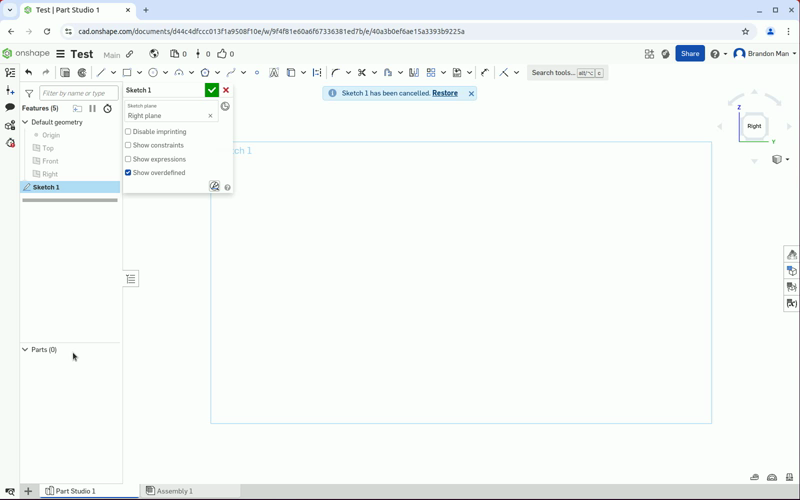
key(l)
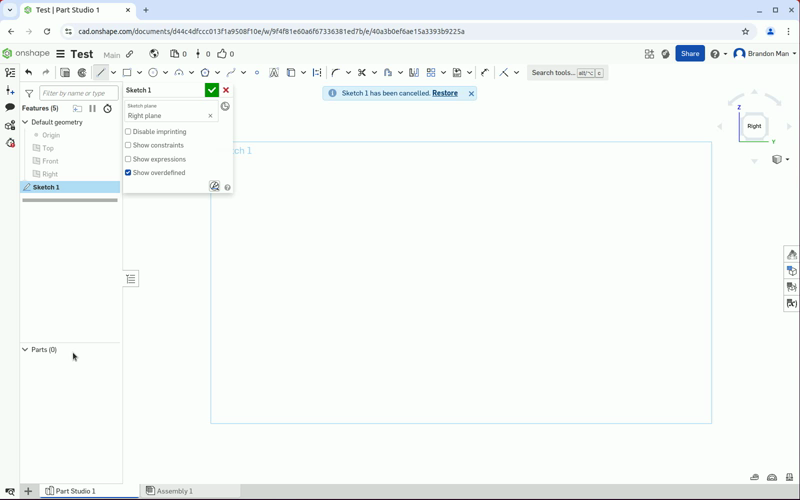
key_down(shift)
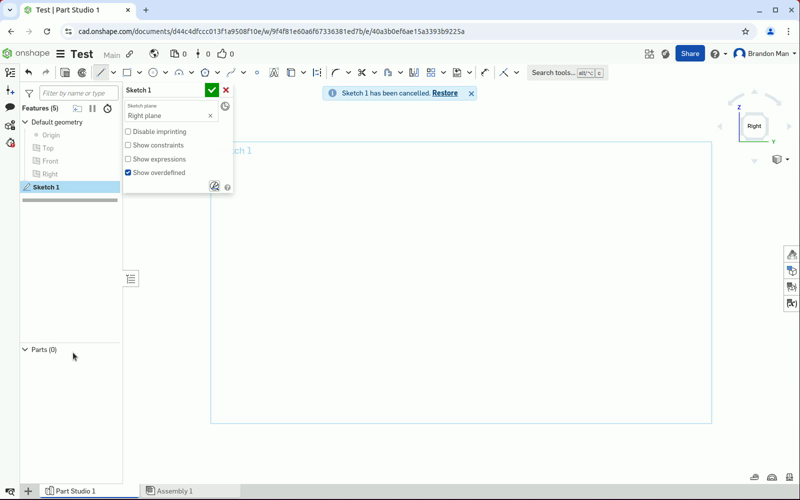
mouse_move(453, 284)
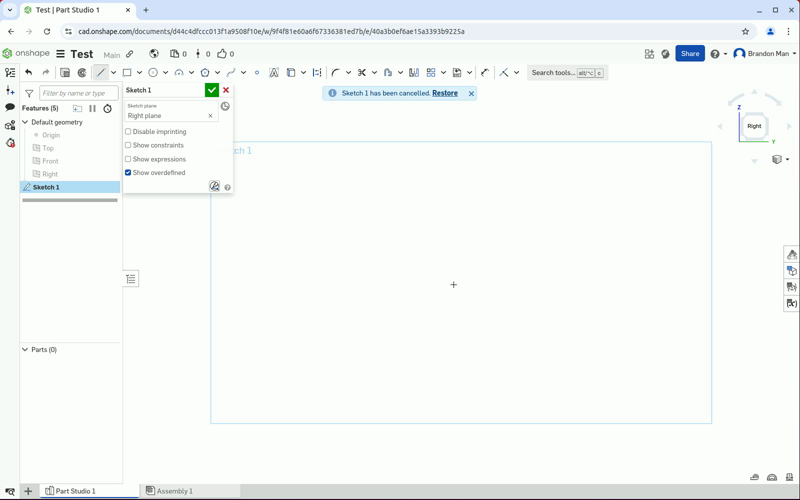
click(453, 284)
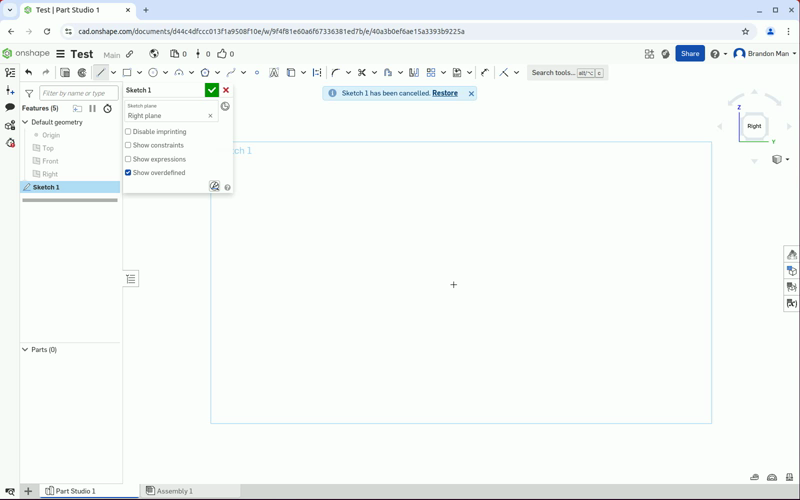
key_up(shift)
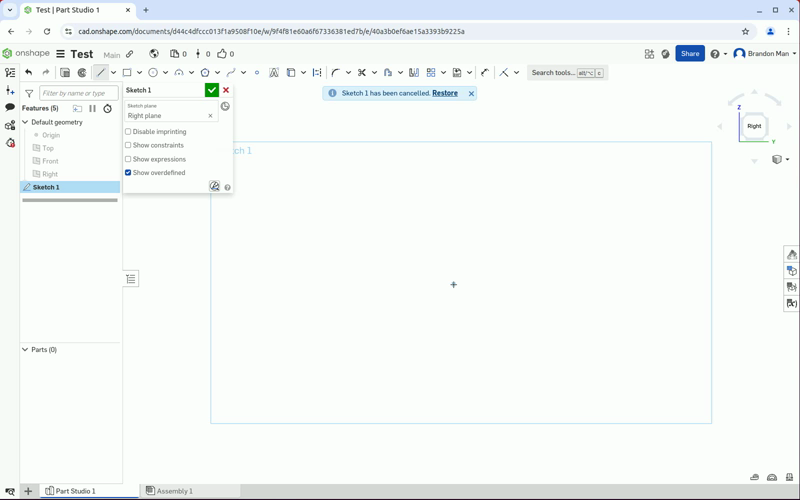
key_down(shift)
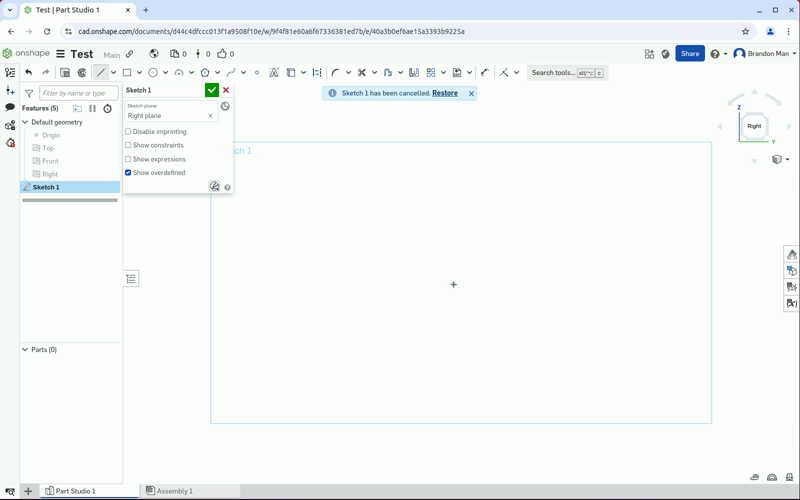
mouse_move(483, 284)
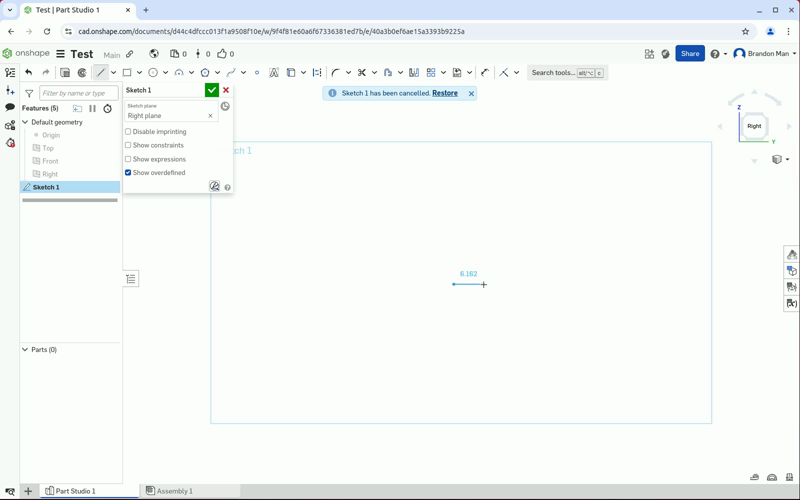
mouse_move(466, 284)
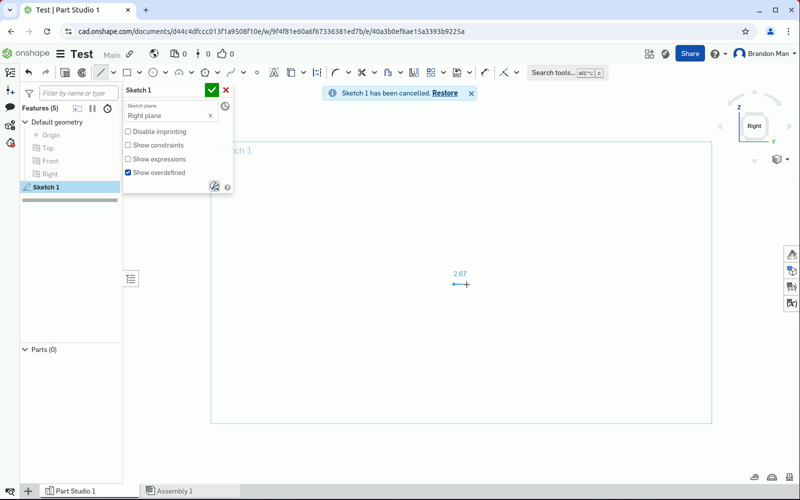
click(466, 284)
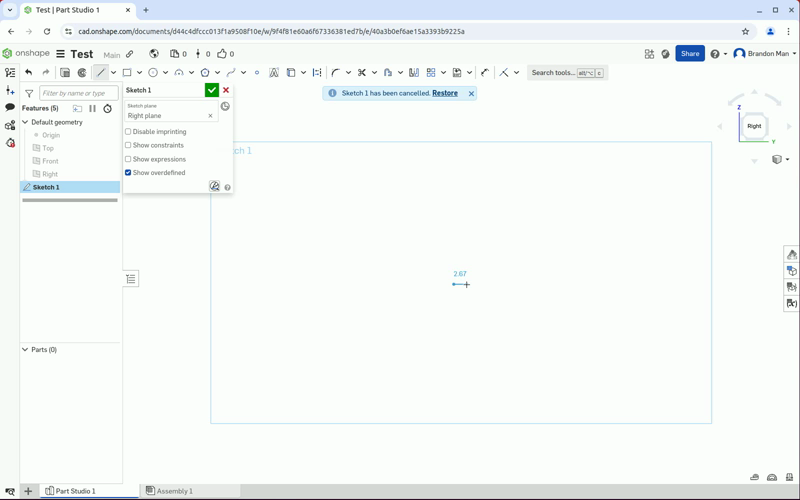
key_up(shift)
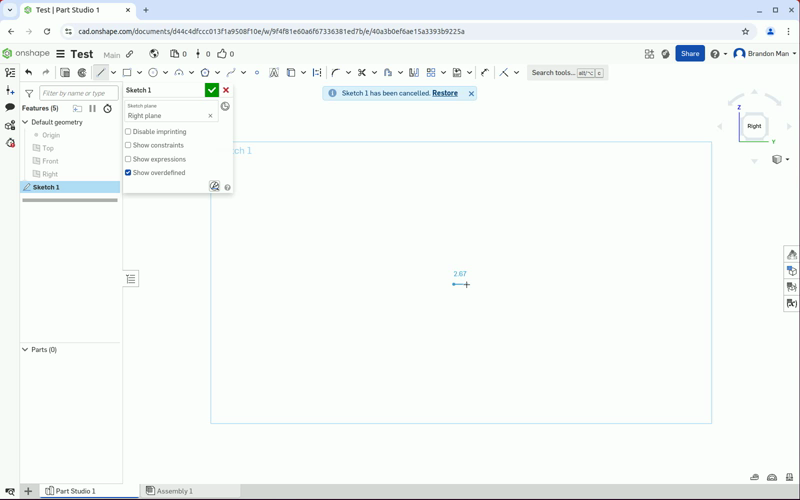
key_down(shift)
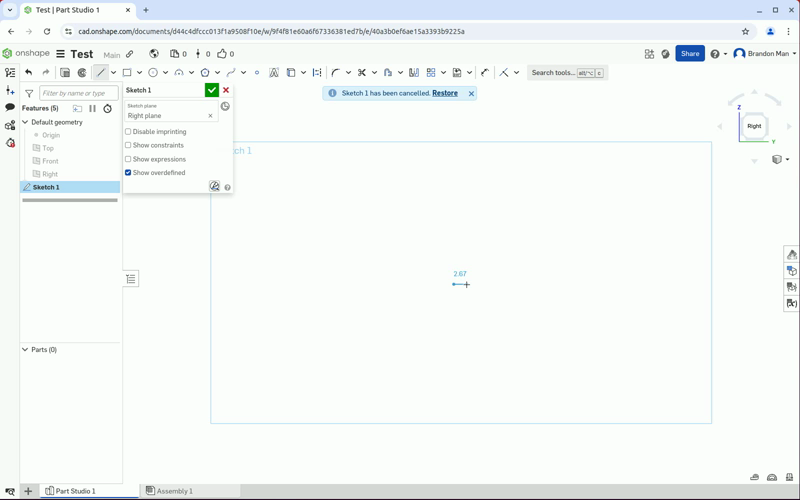
mouse_move(496, 284)
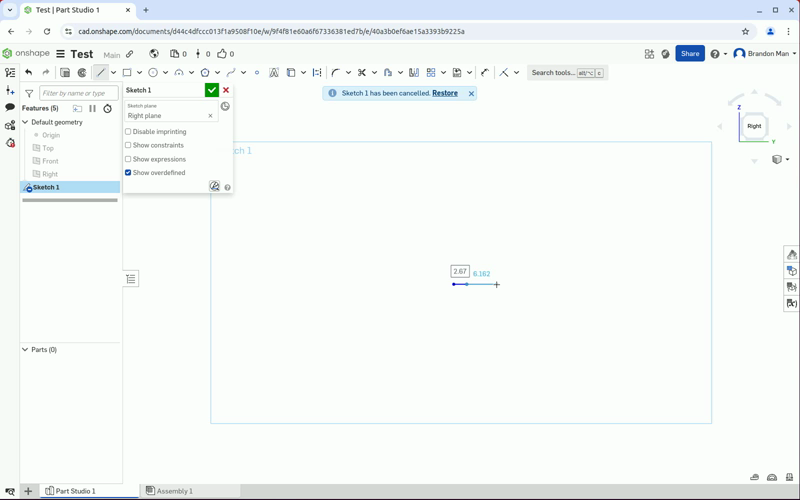
mouse_move(467, 284)
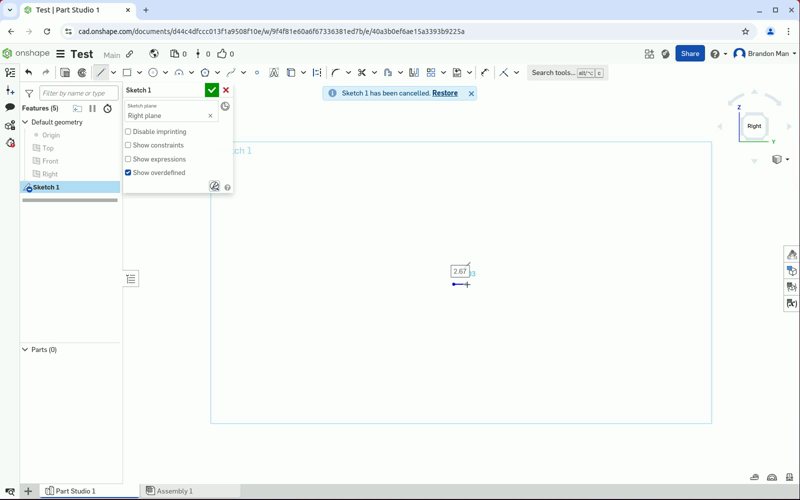
scroll(6)
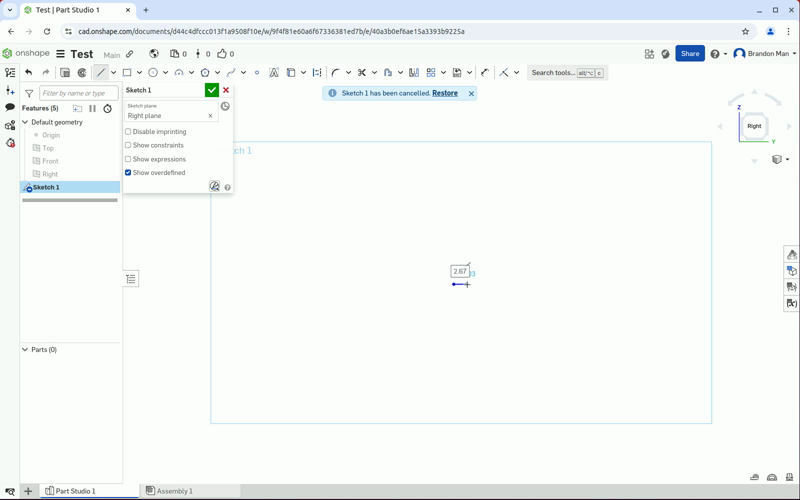
scroll(6)
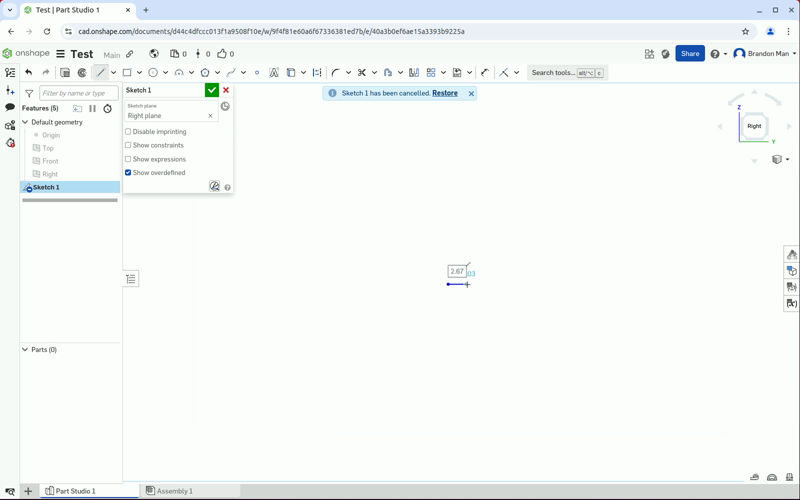
scroll(6)
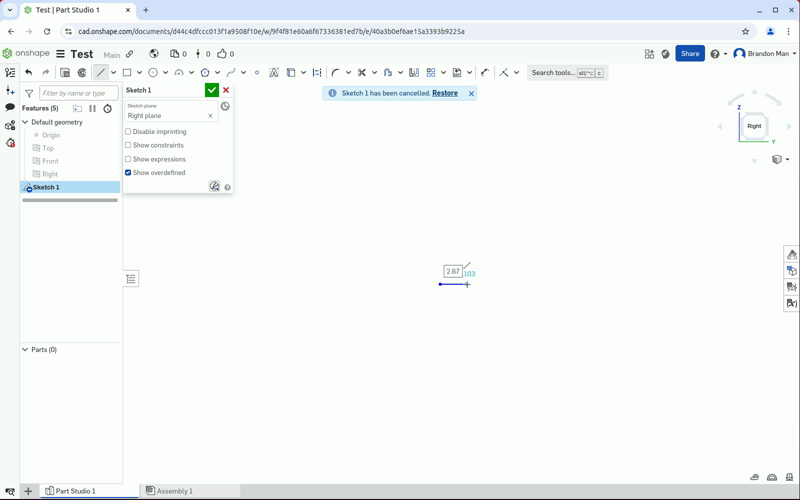
scroll(6)
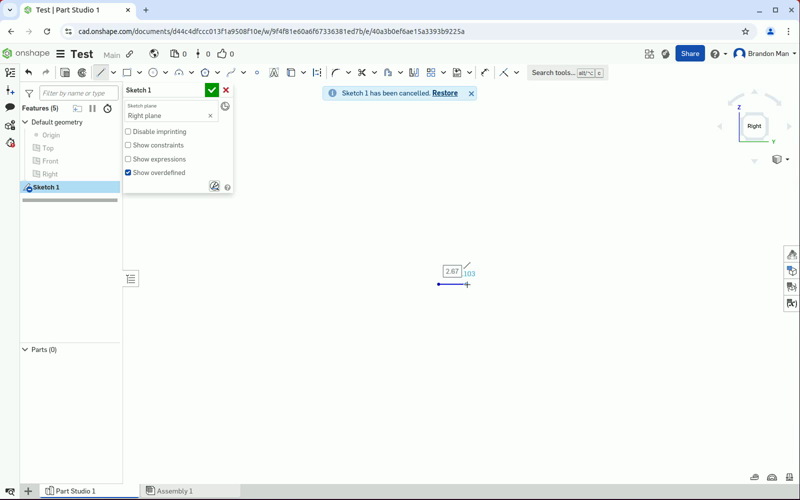
scroll(6)
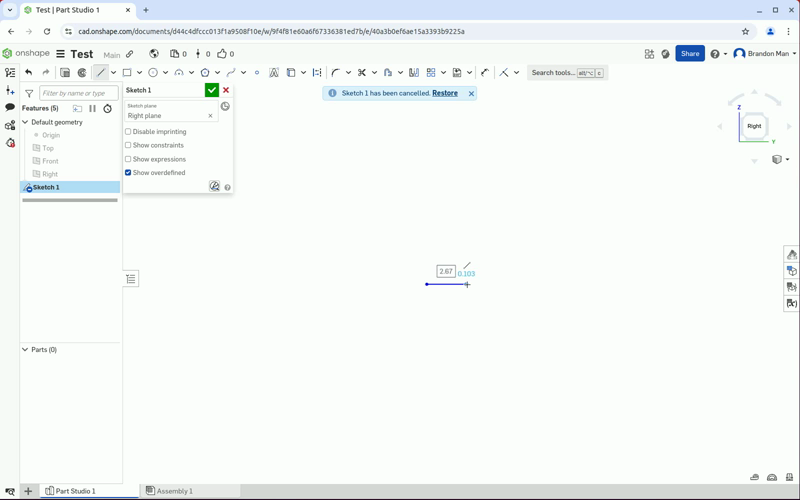
scroll(6)
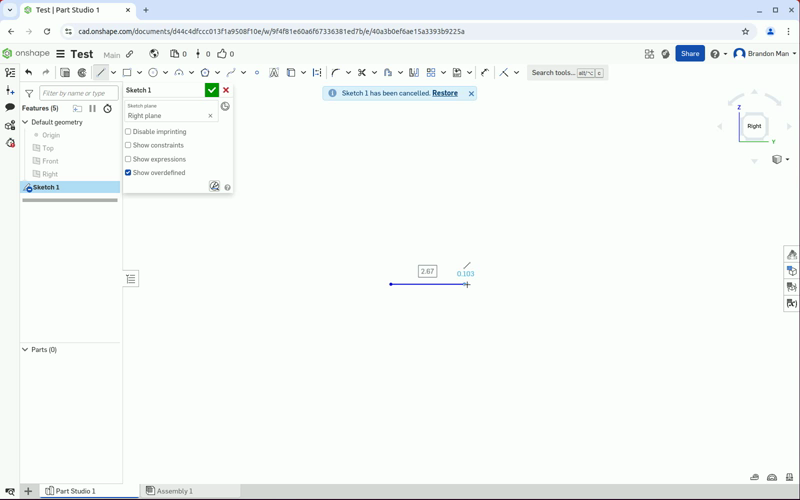
scroll(6)
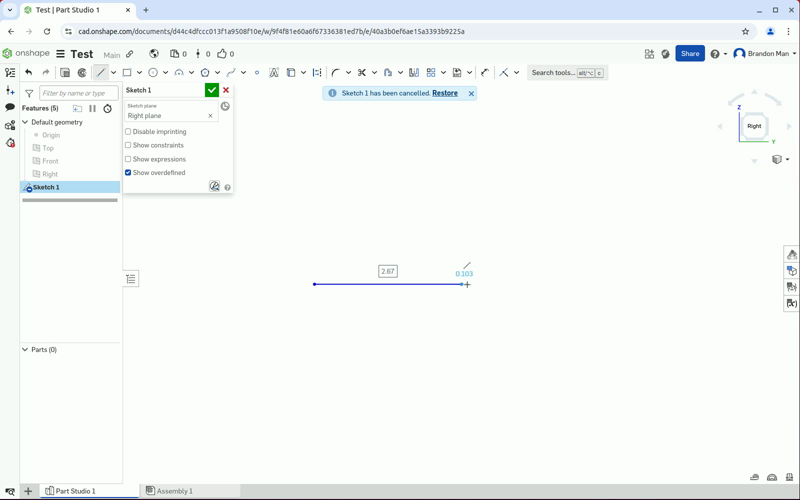
click(467, 284)
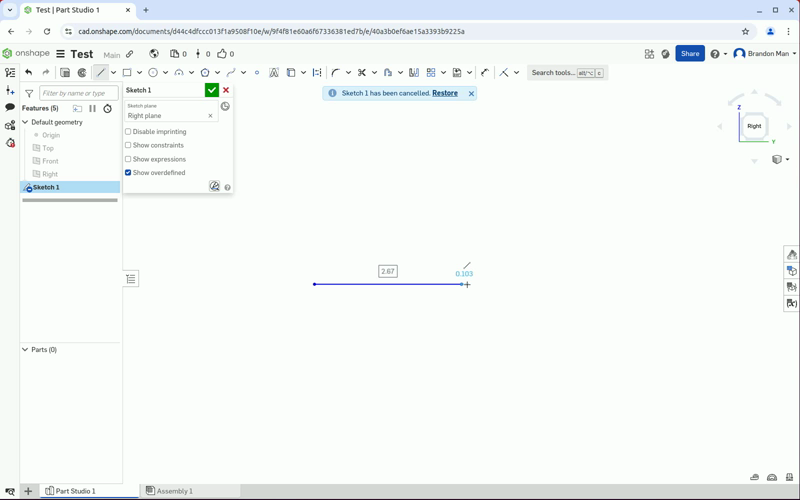
scroll(-6)
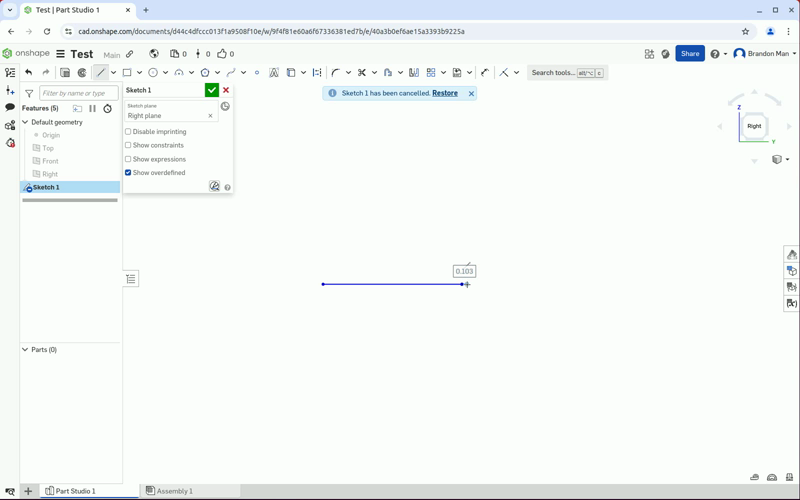
scroll(-6)
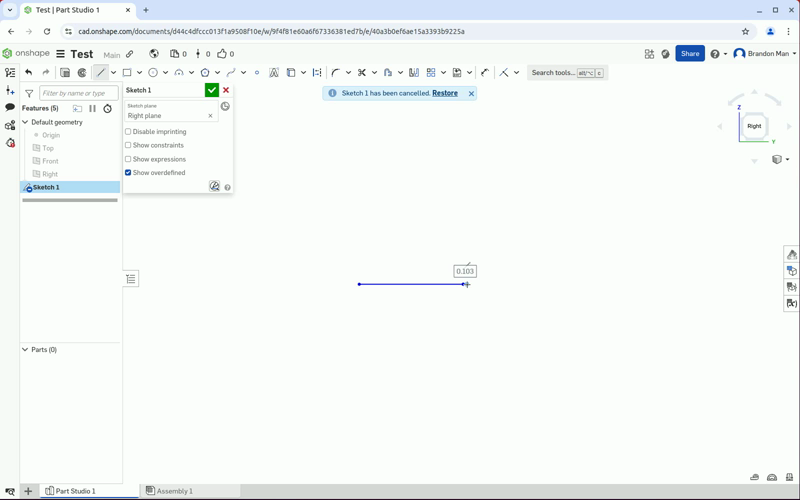
scroll(-6)
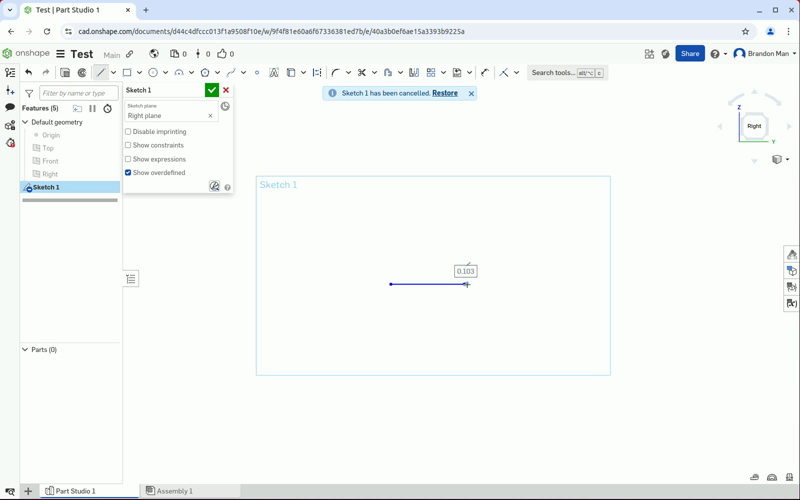
scroll(-6)
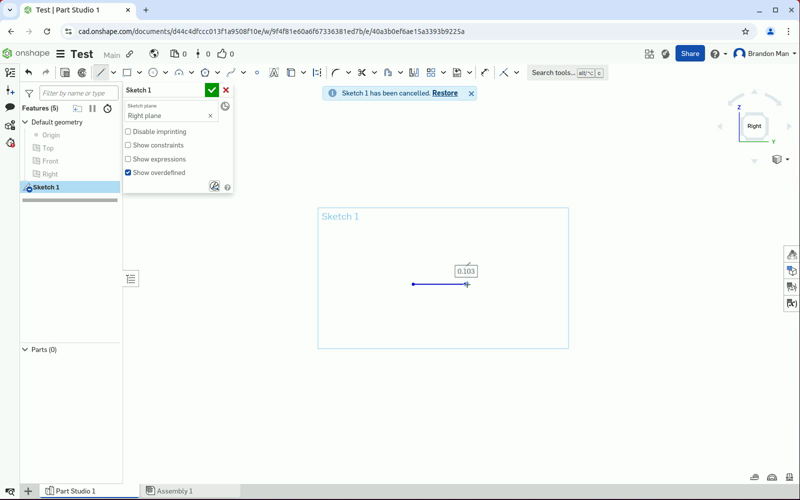
scroll(-6)
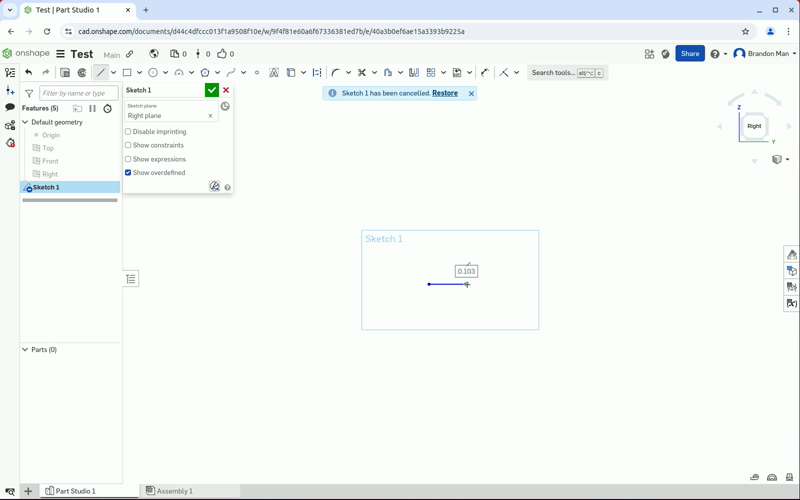
scroll(-6)
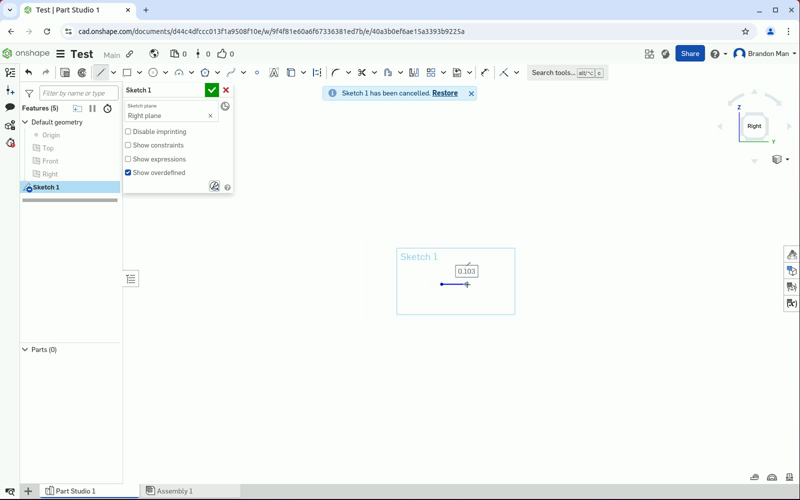
scroll(-6)
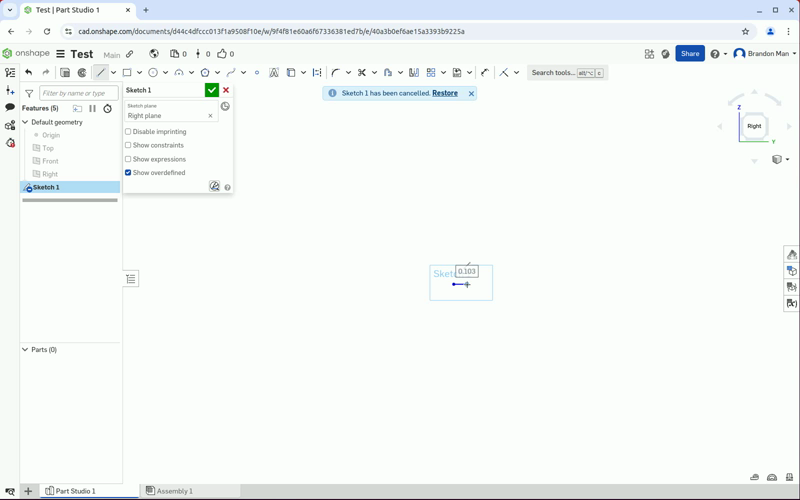
key_up(shift)
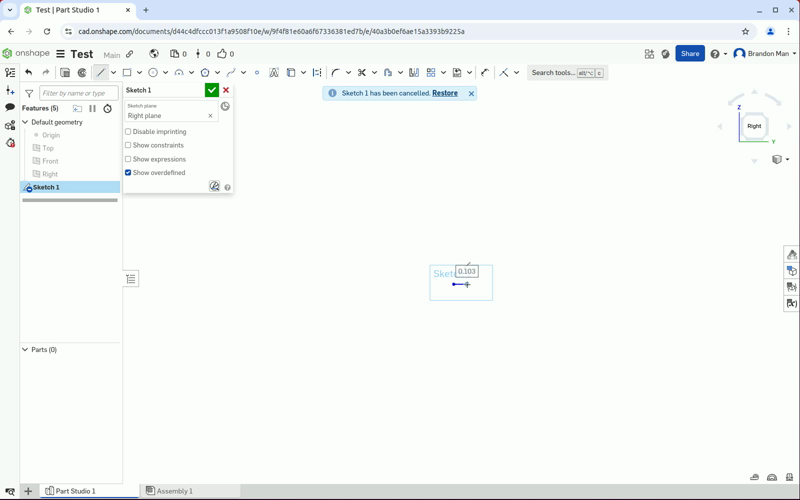
key_down(shift)
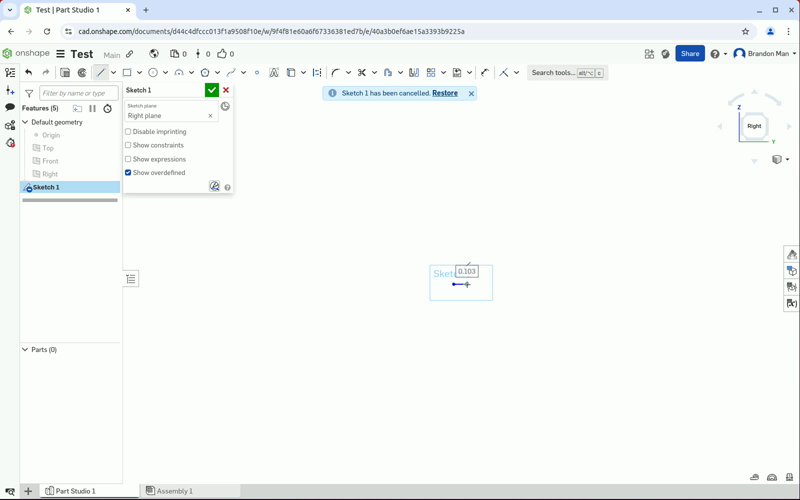
mouse_move(497, 284)
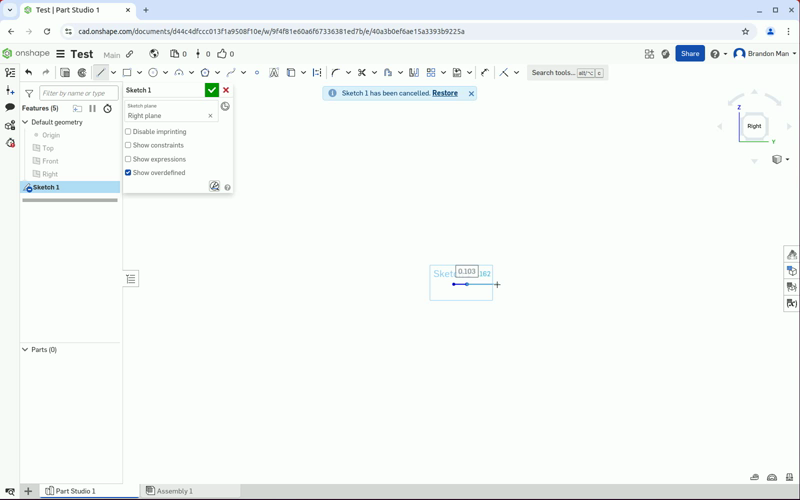
mouse_move(480, 284)
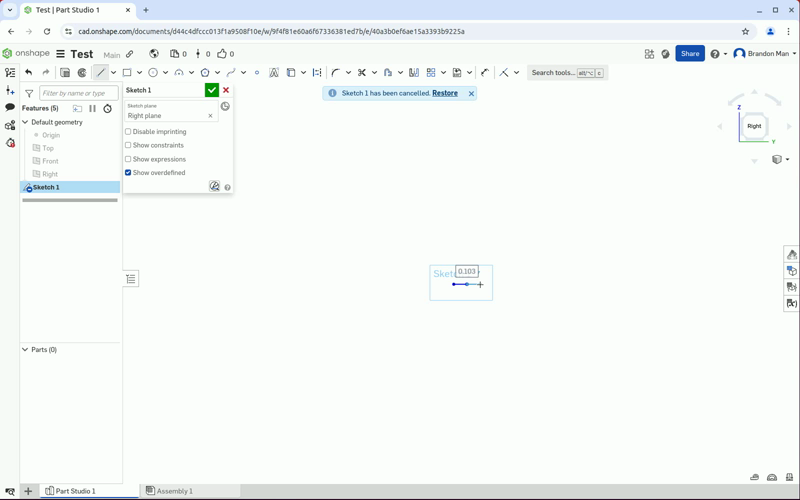
click(480, 284)
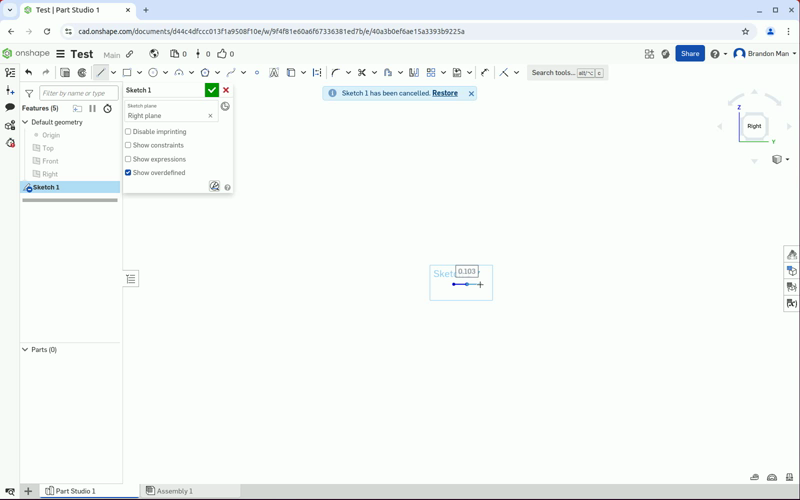
key_up(shift)
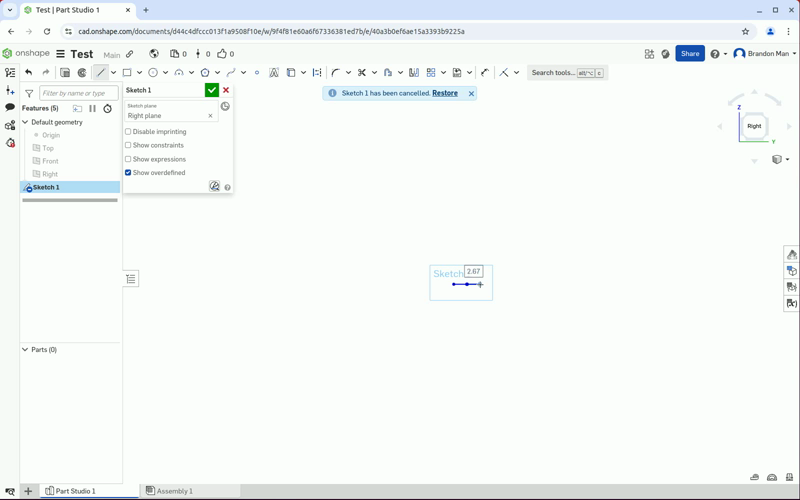
key_down(shift)
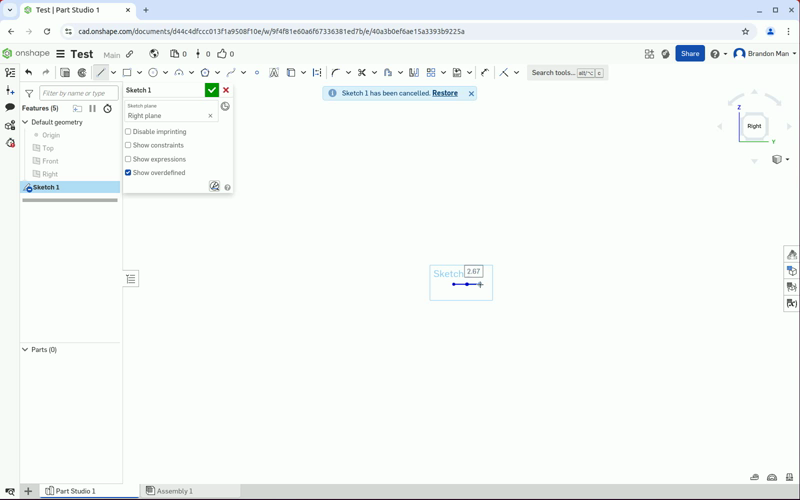
mouse_move(510, 284)
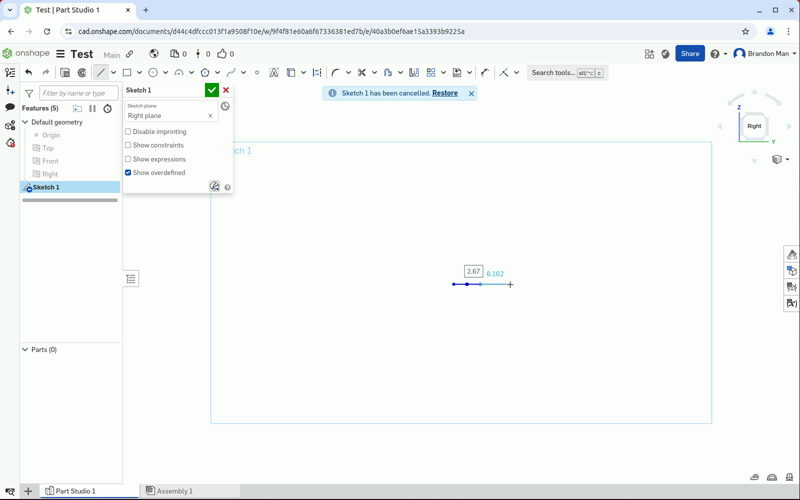
mouse_move(480, 282)
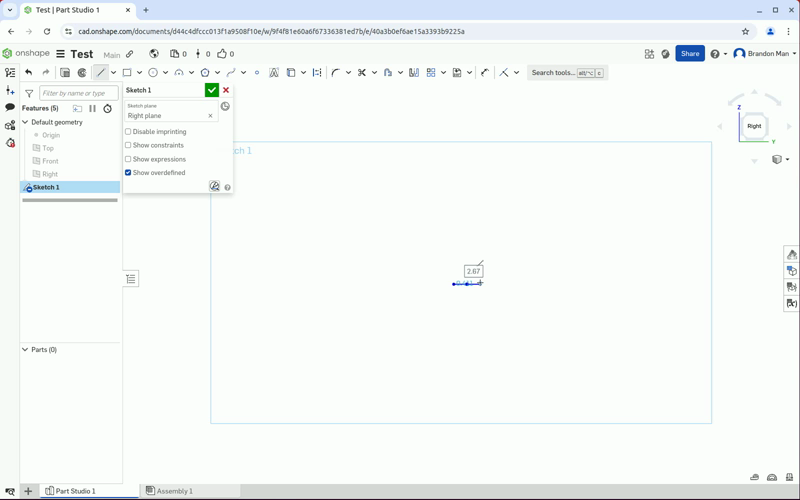
scroll(6)
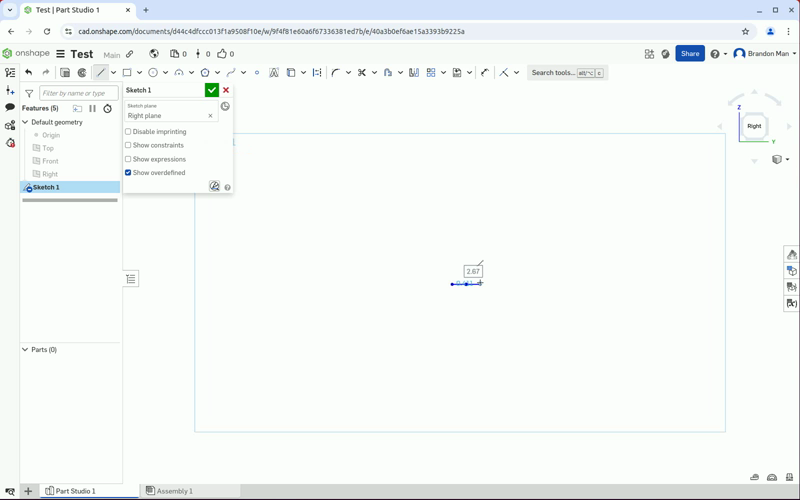
scroll(6)
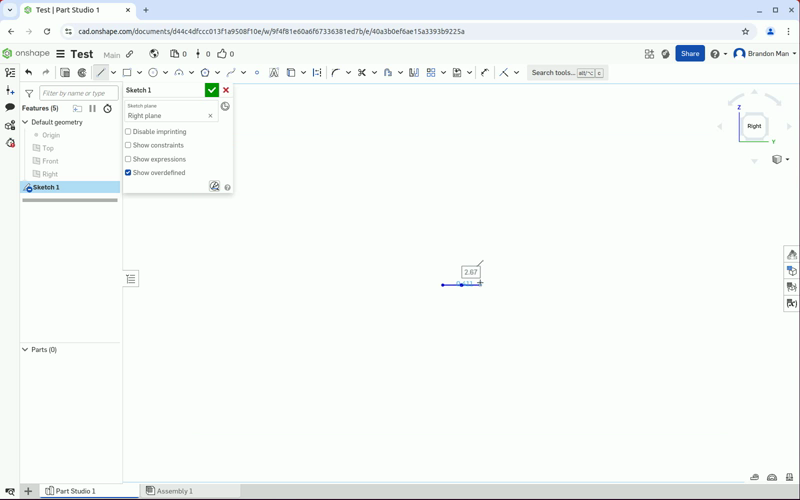
scroll(6)
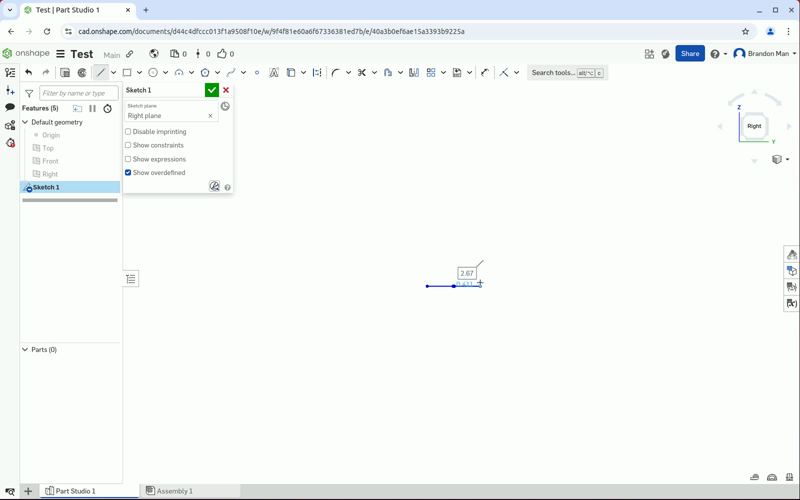
scroll(6)
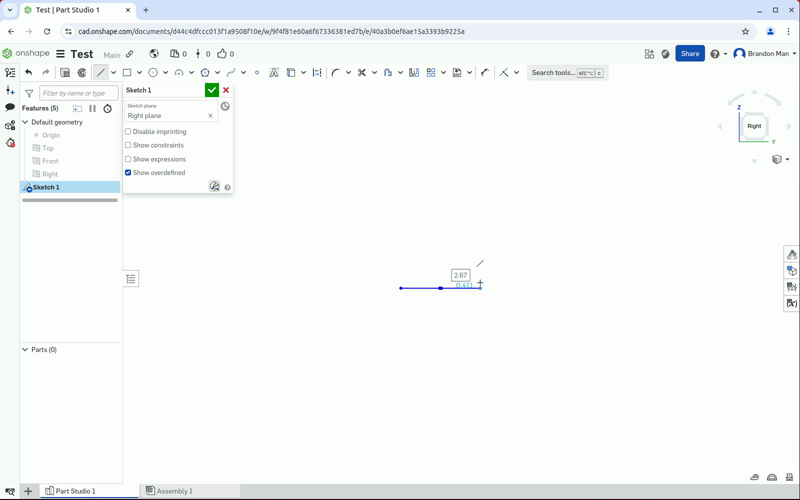
scroll(6)
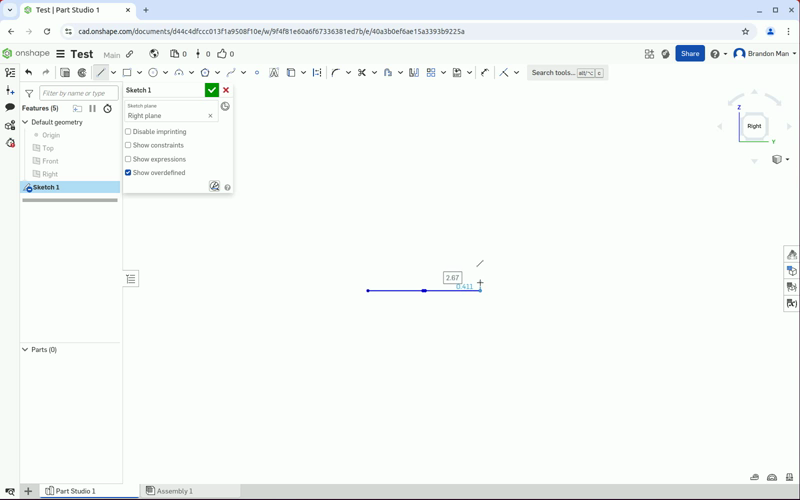
scroll(6)
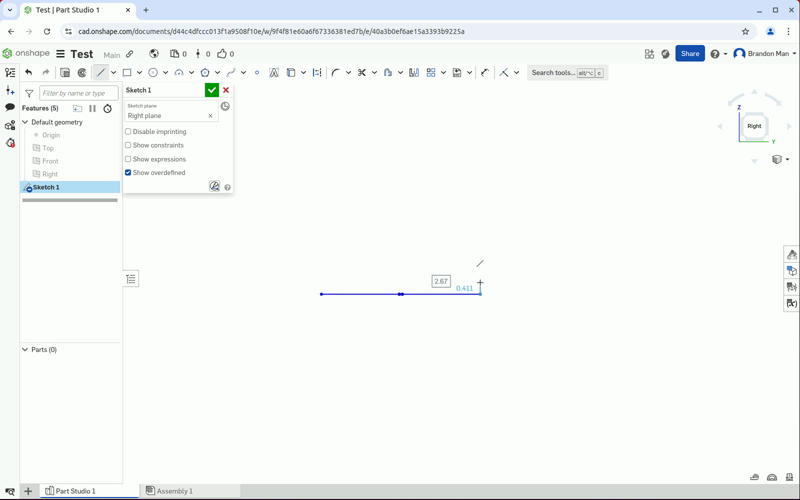
scroll(6)
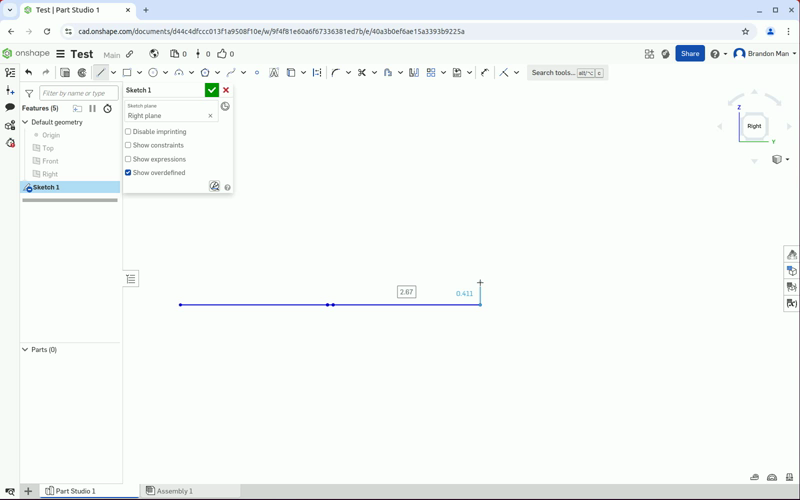
click(480, 282)
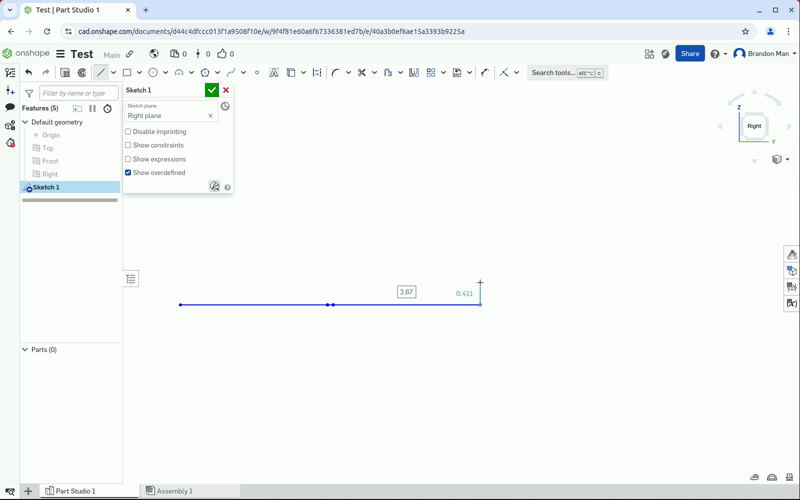
scroll(-6)
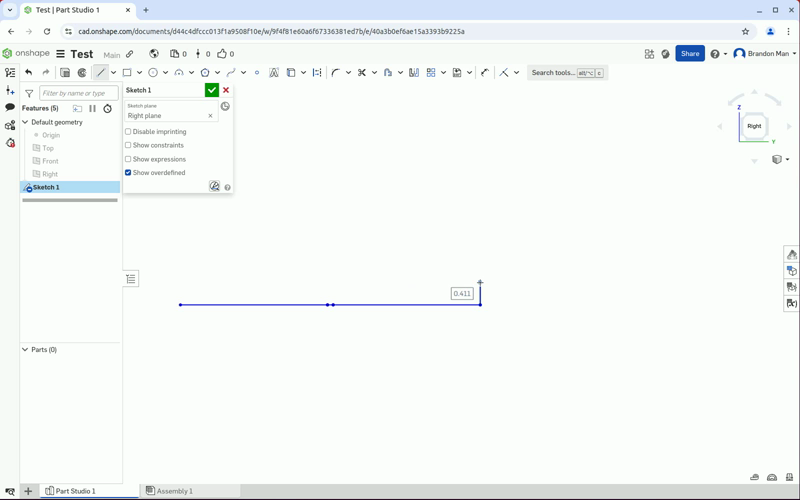
scroll(-6)
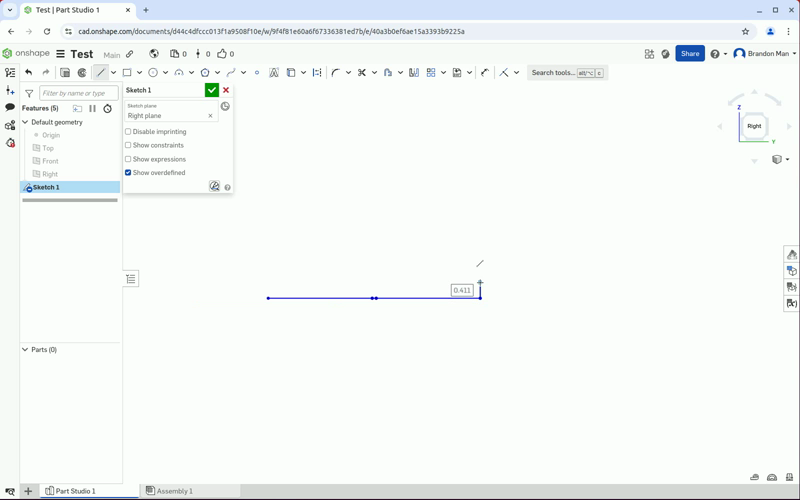
scroll(-6)
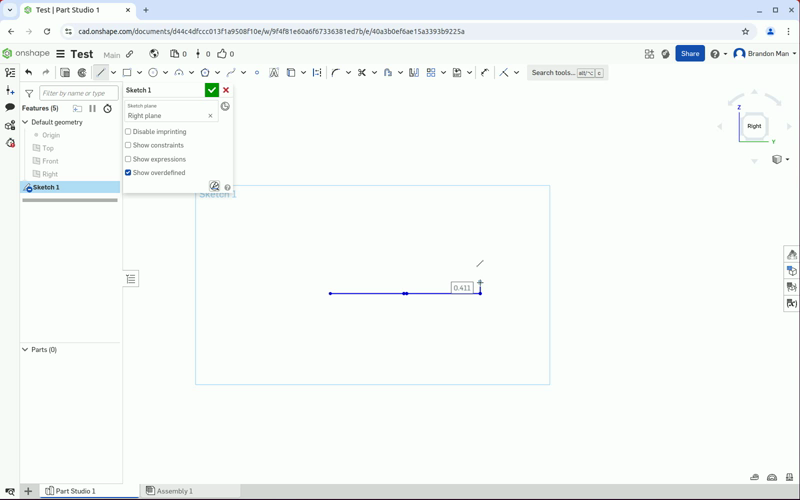
scroll(-6)
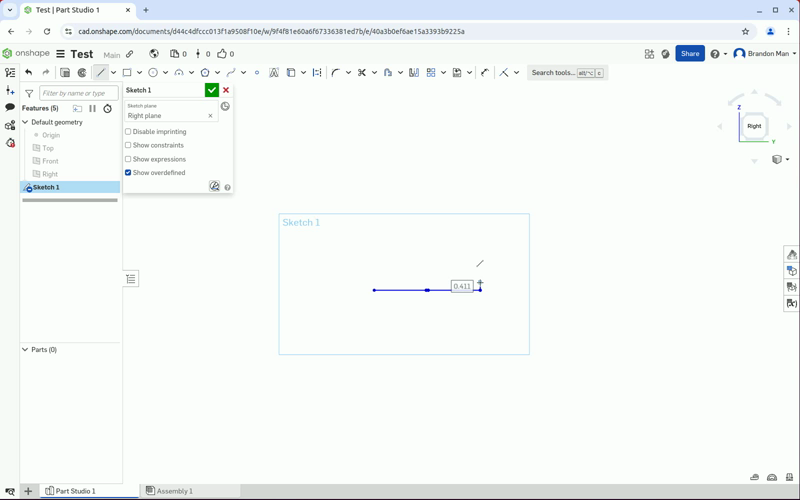
scroll(-6)
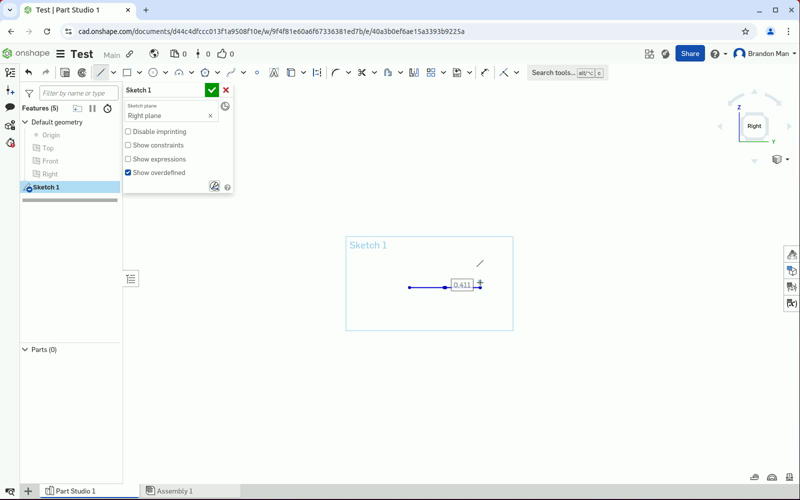
scroll(-6)
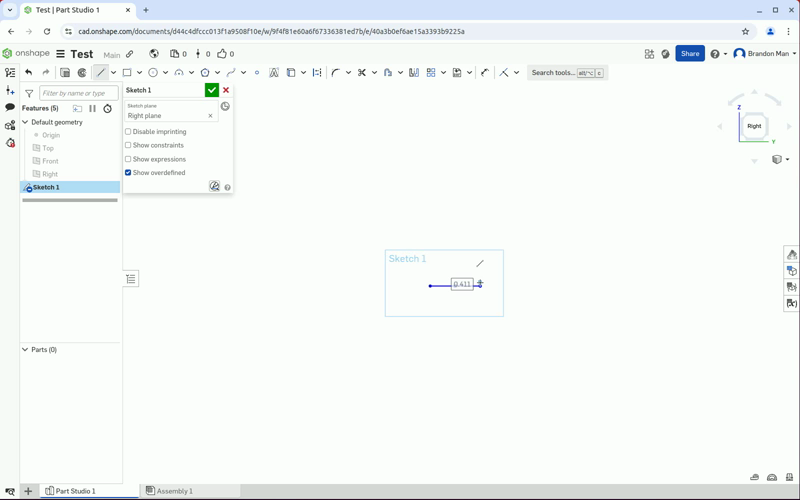
scroll(-6)
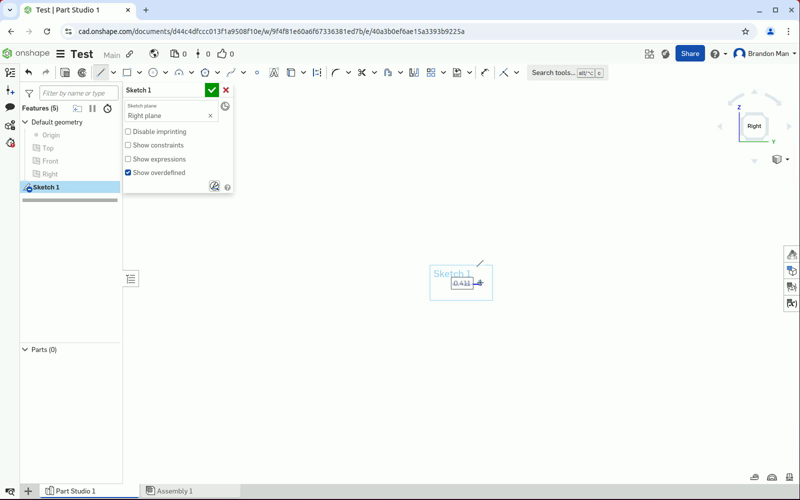
key_up(shift)
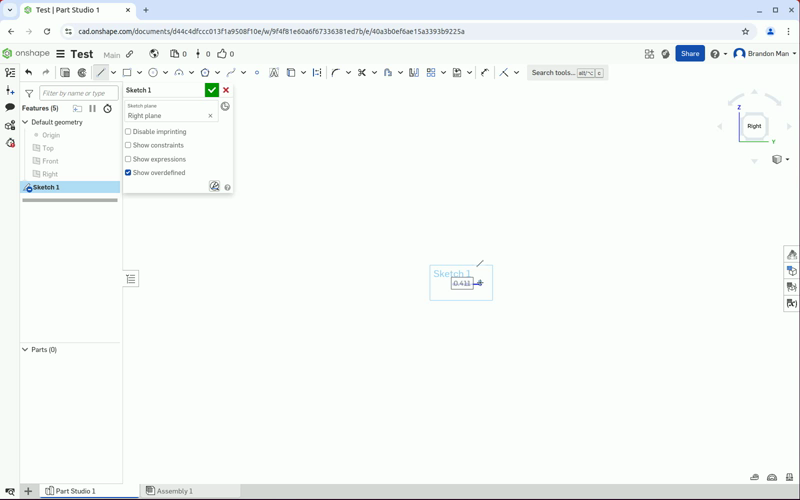
key_down(shift)
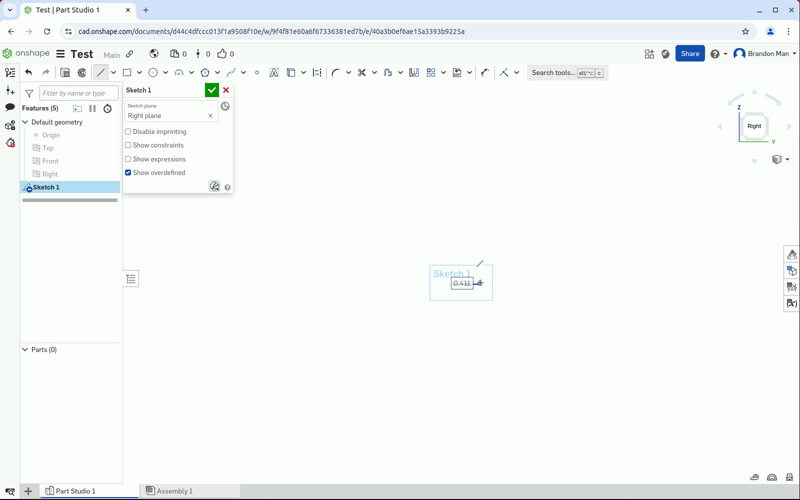
mouse_move(510, 282)
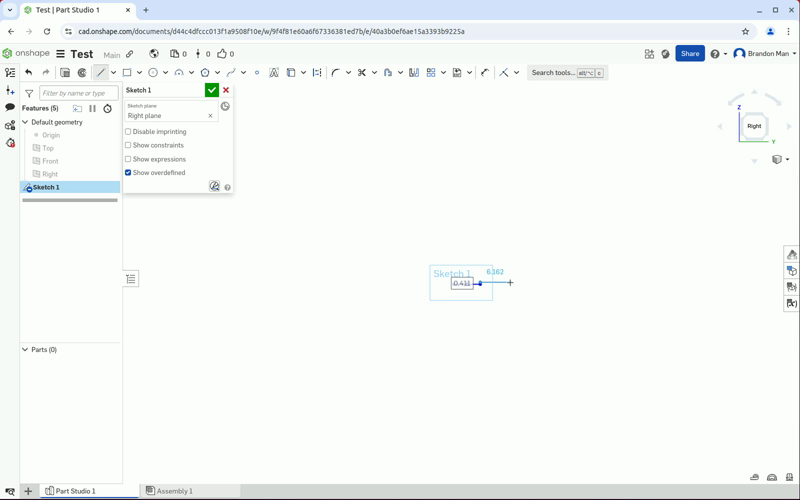
mouse_move(467, 282)
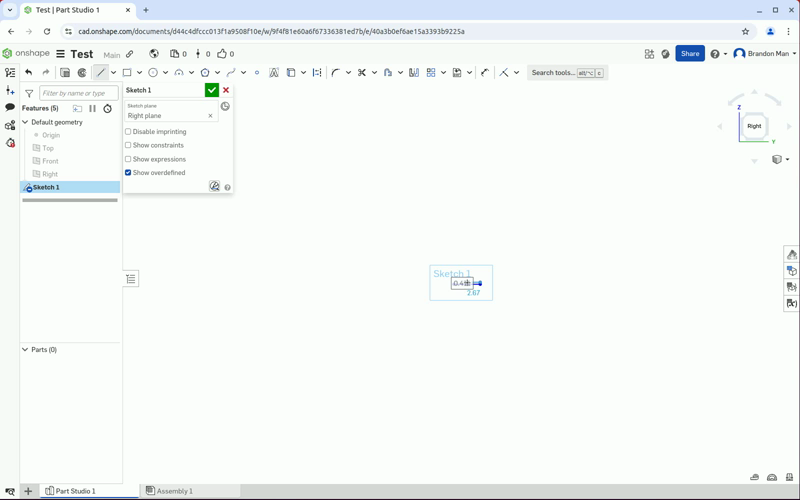
scroll(6)
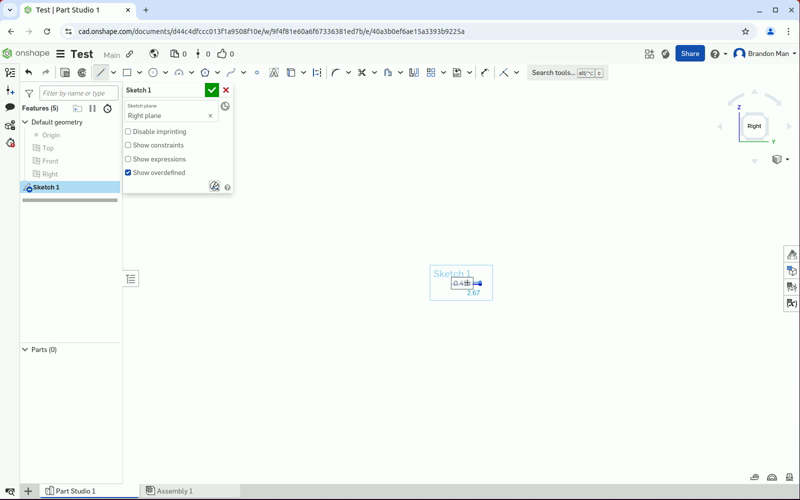
scroll(6)
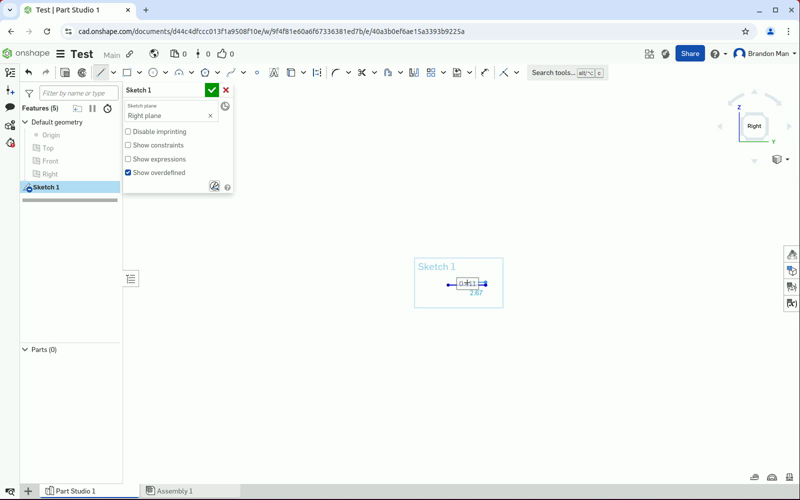
scroll(6)
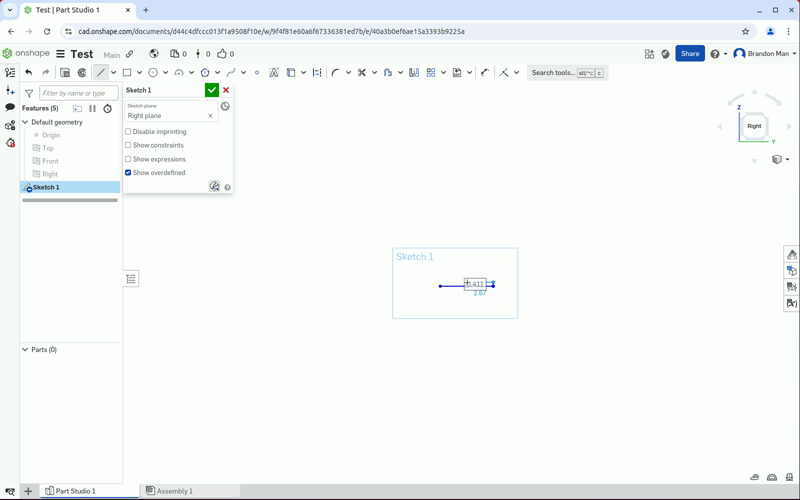
scroll(6)
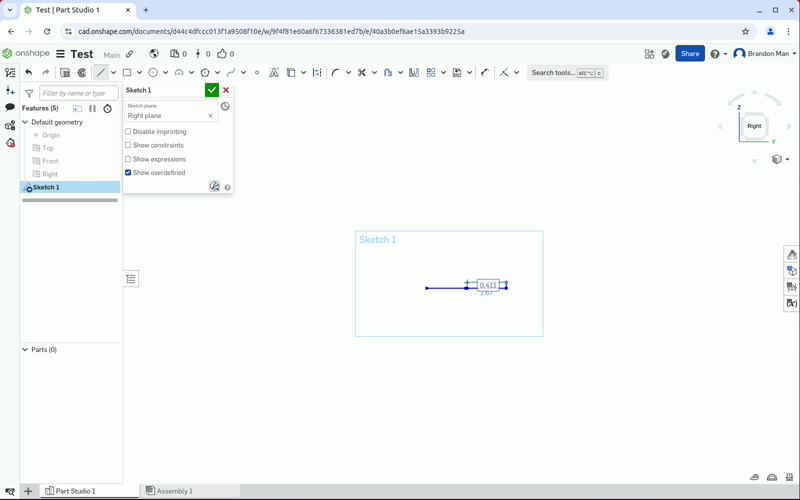
scroll(6)
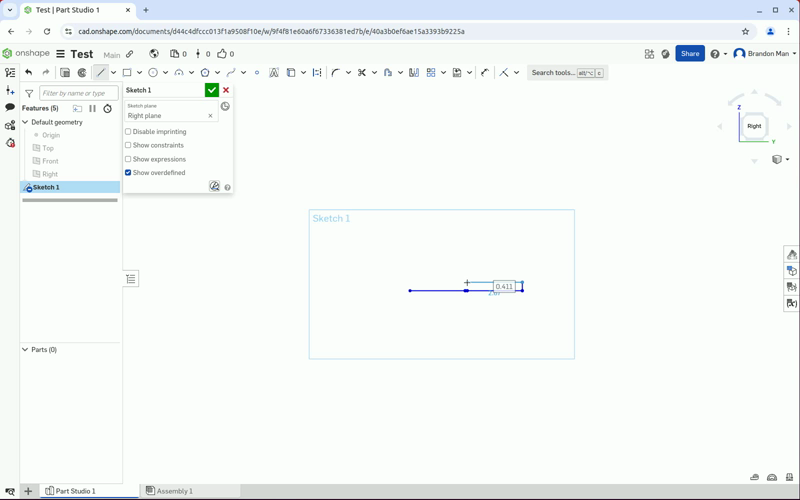
scroll(6)
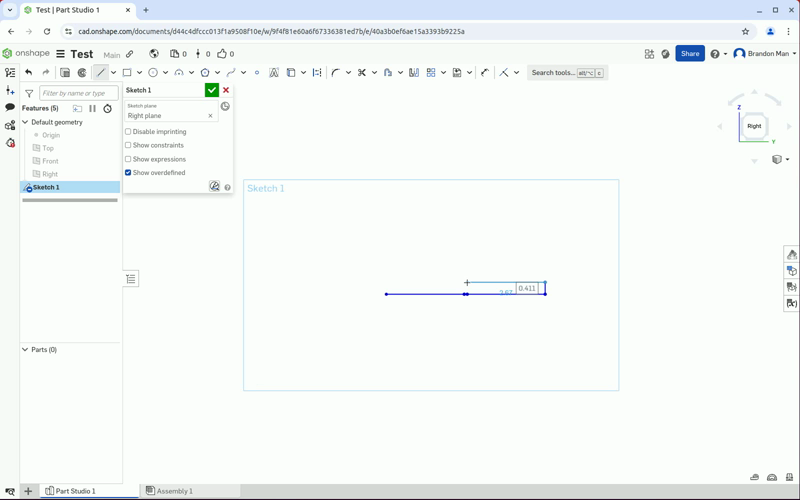
scroll(6)
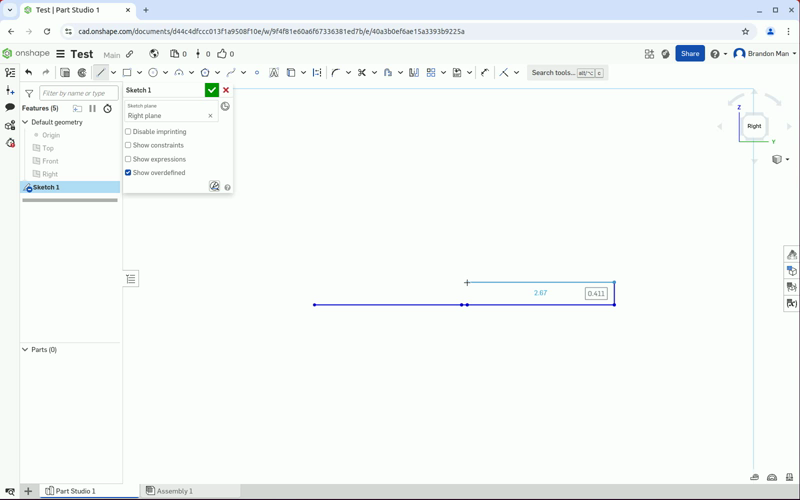
click(467, 282)
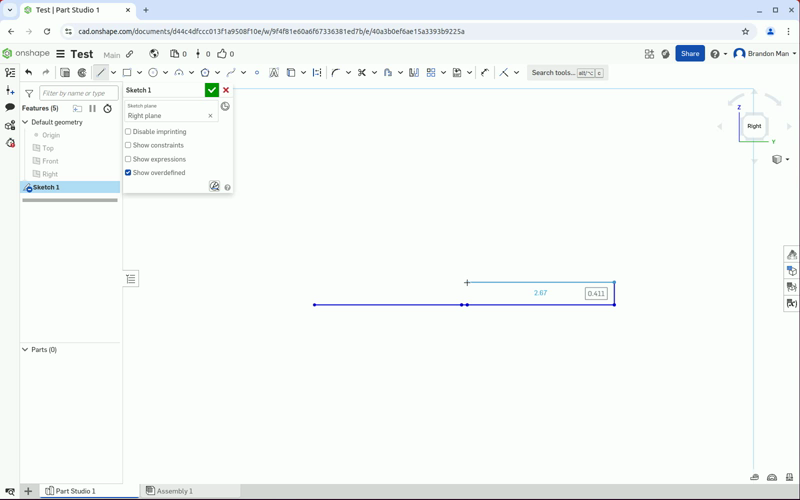
scroll(-6)
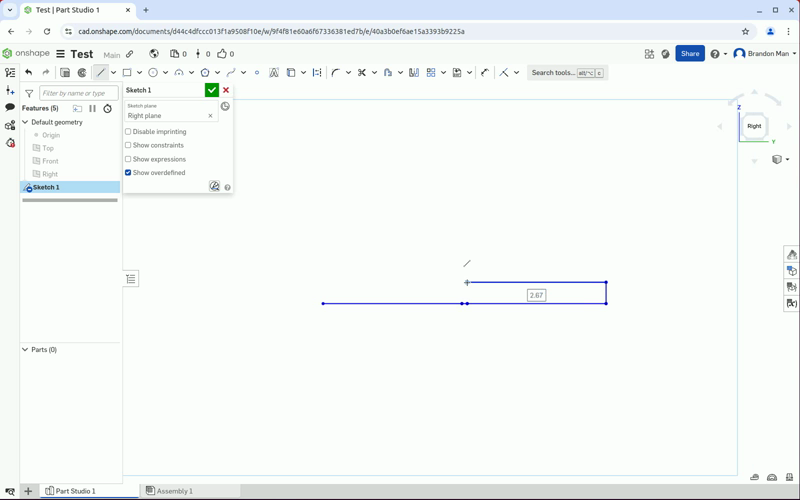
scroll(-6)
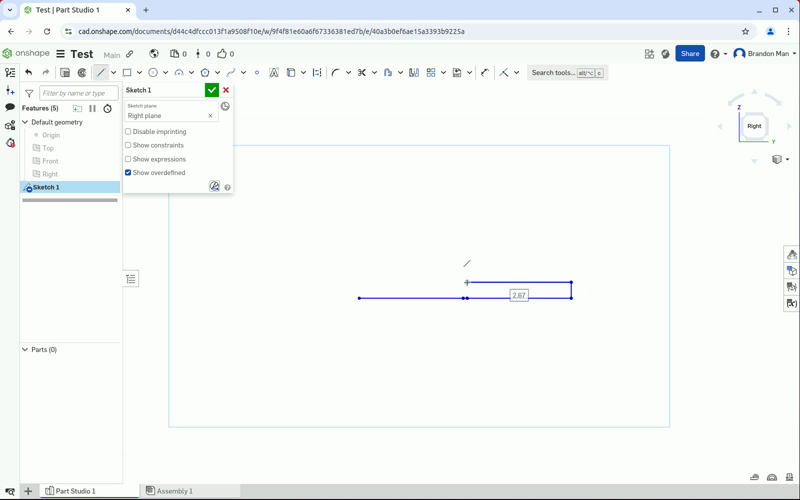
scroll(-6)
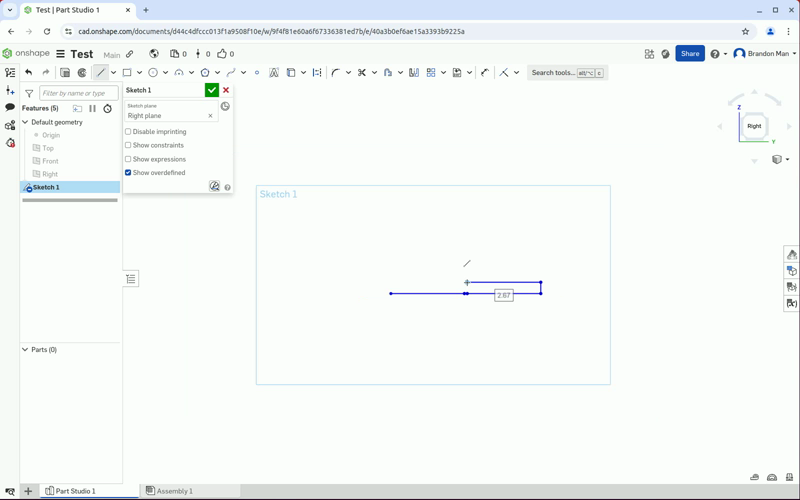
scroll(-6)
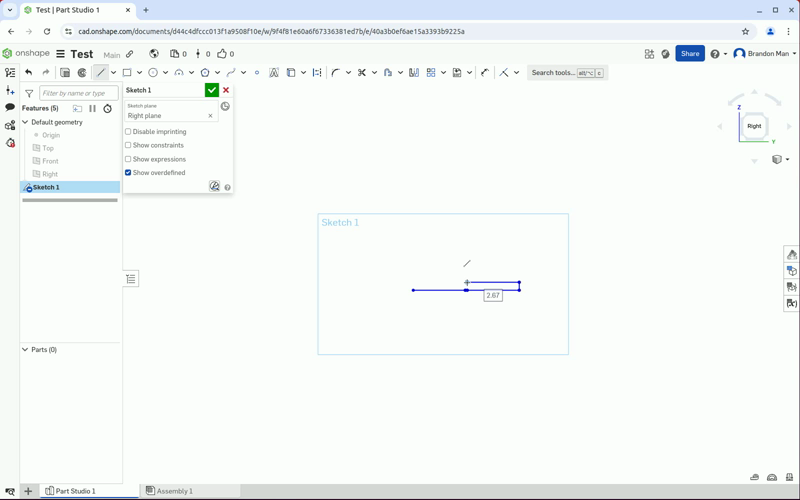
scroll(-6)
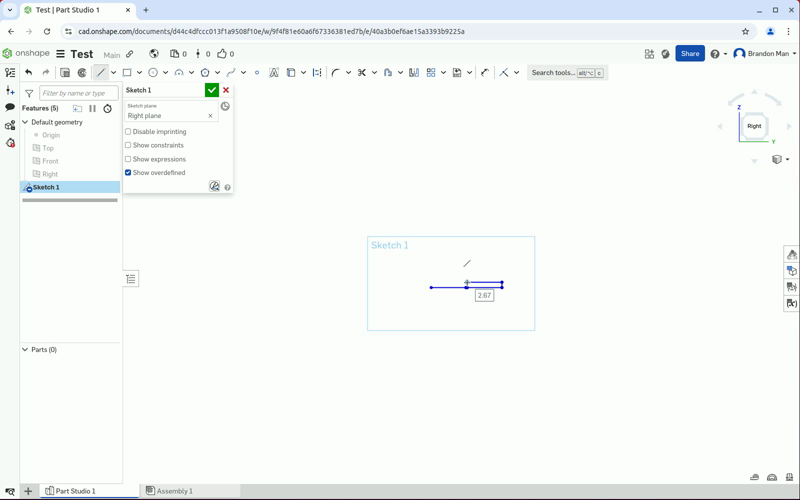
scroll(-6)
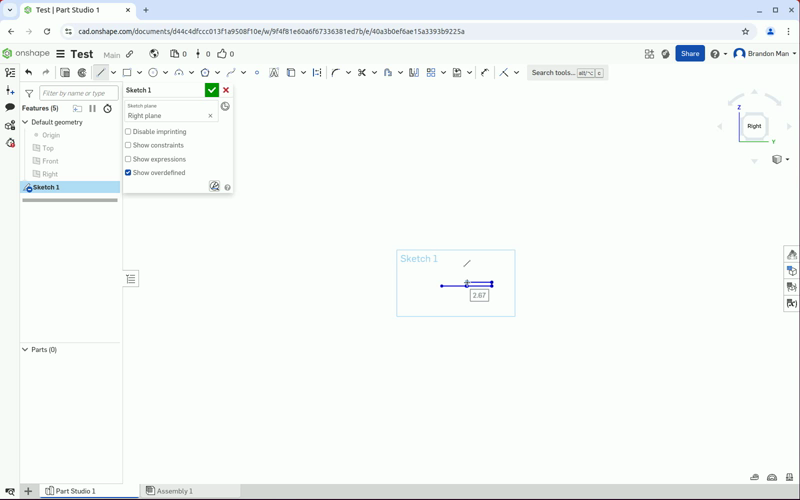
scroll(-6)
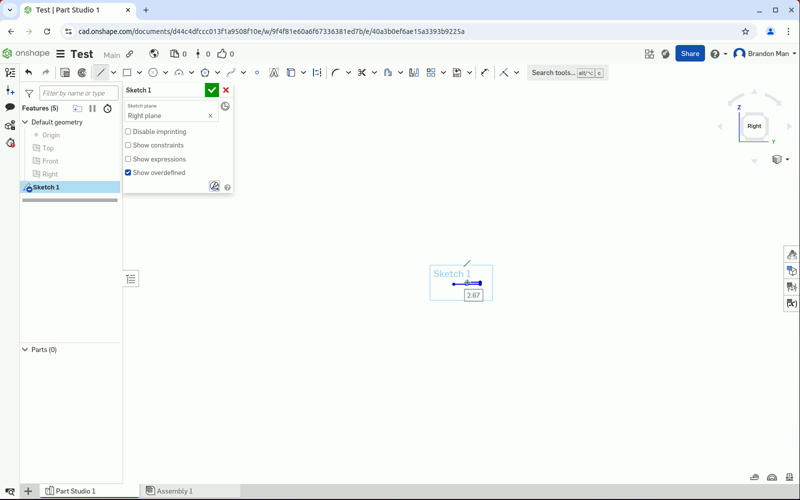
key_up(shift)
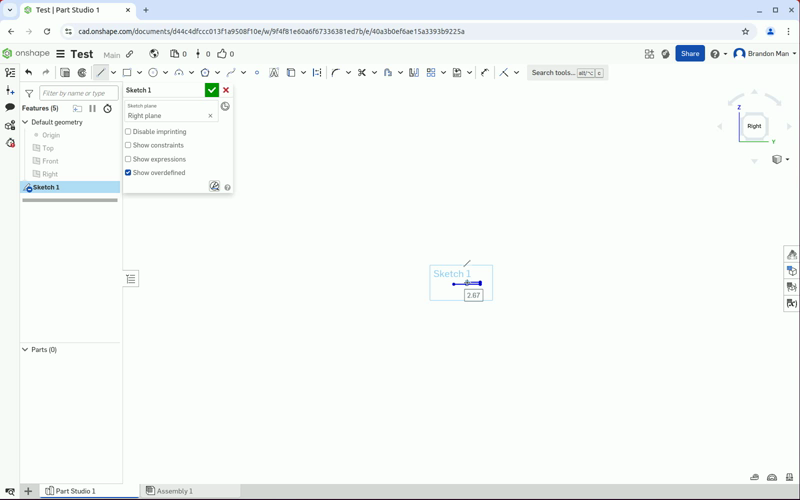
key_down(shift)
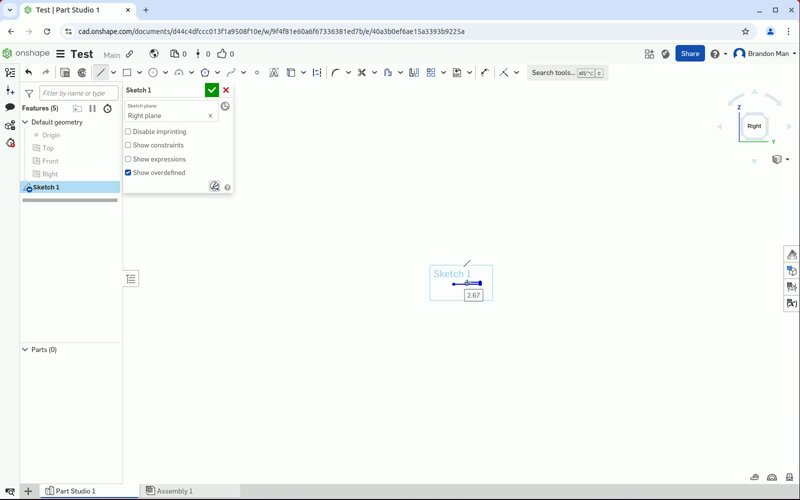
mouse_move(497, 282)
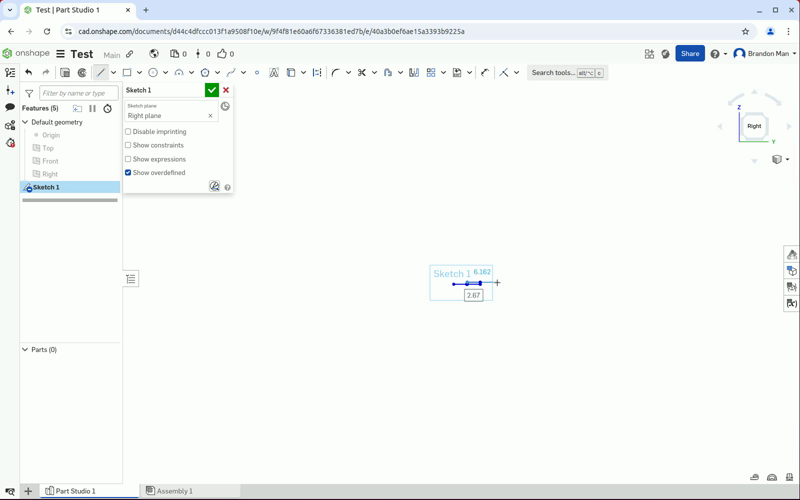
mouse_move(467, 283)
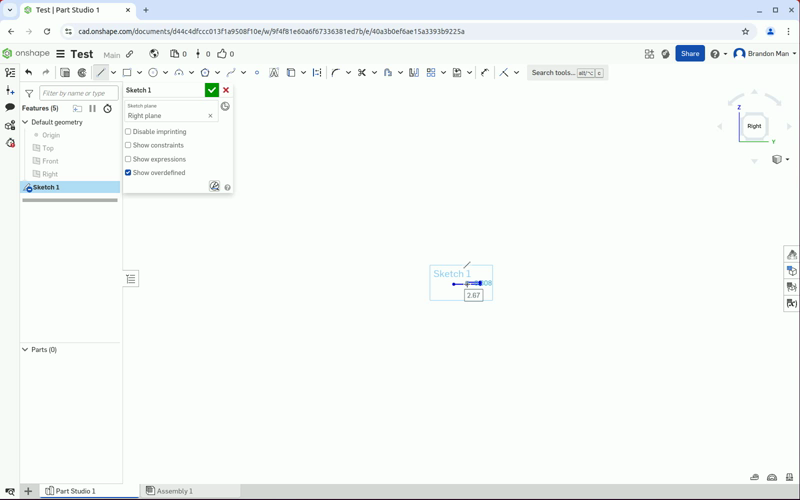
scroll(6)
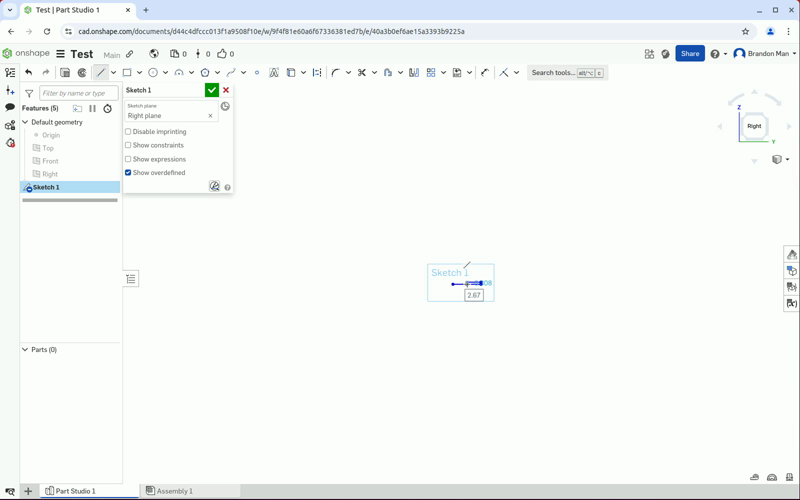
scroll(6)
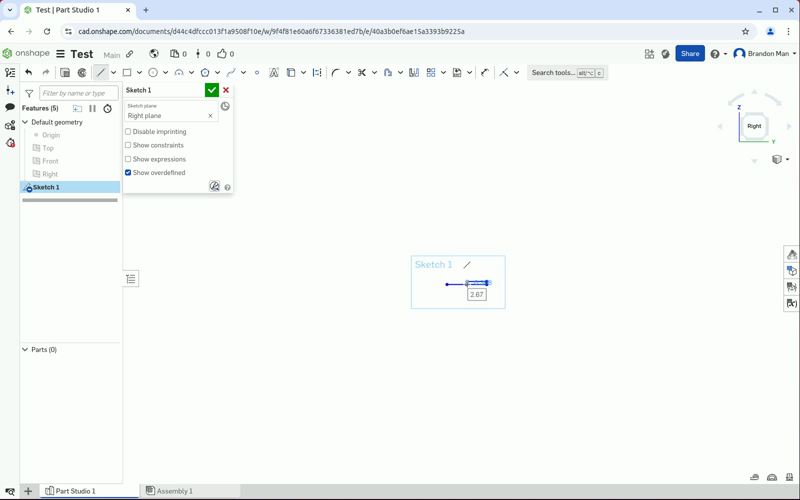
scroll(6)
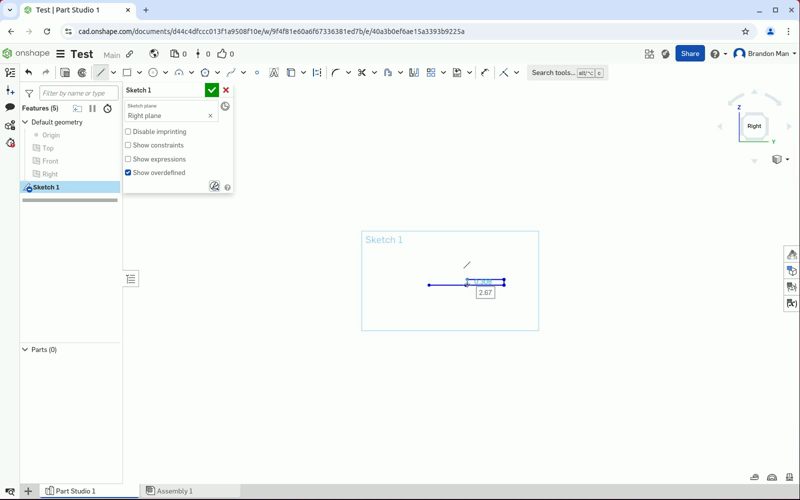
scroll(6)
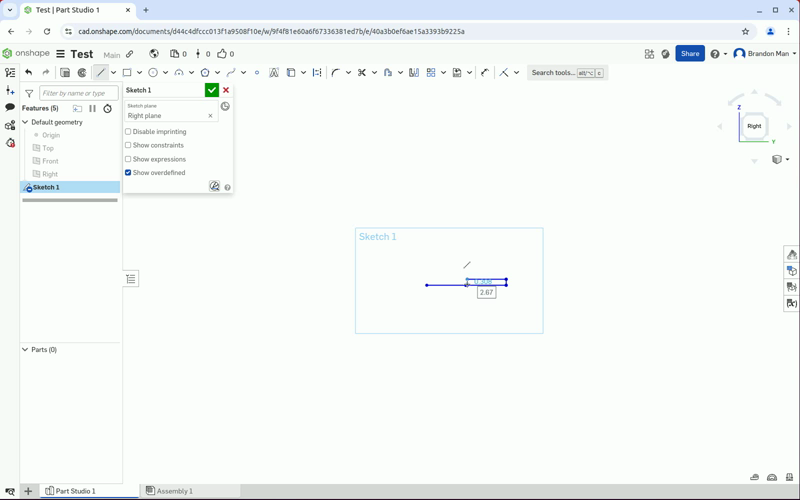
scroll(6)
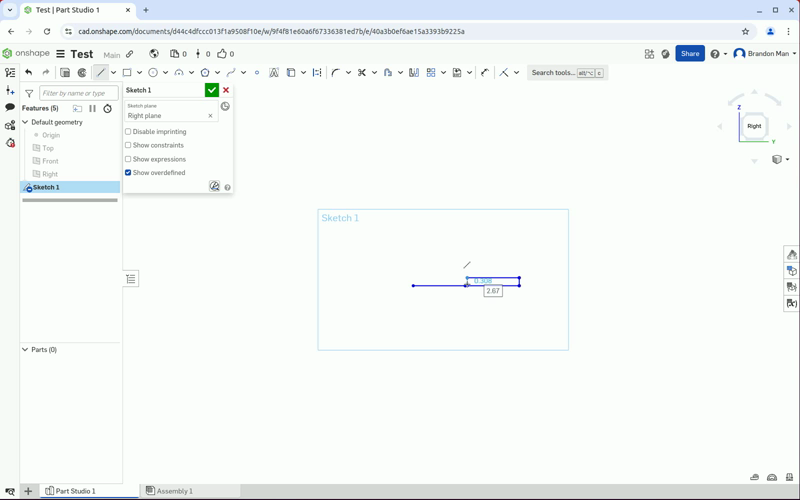
scroll(6)
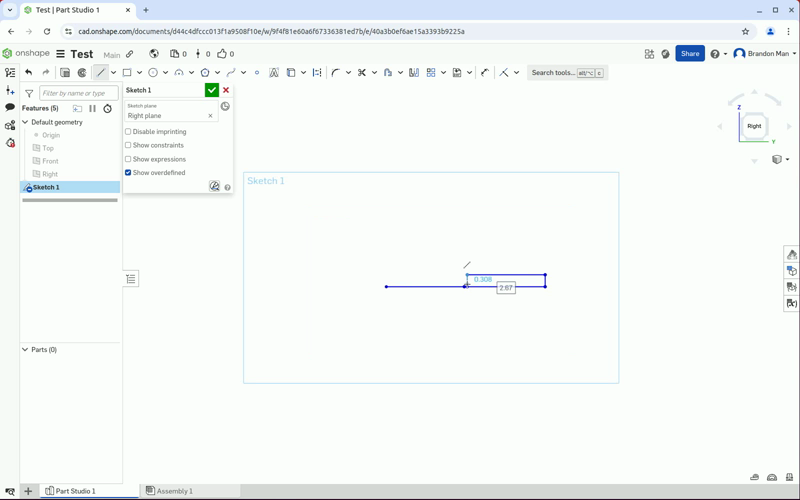
scroll(6)
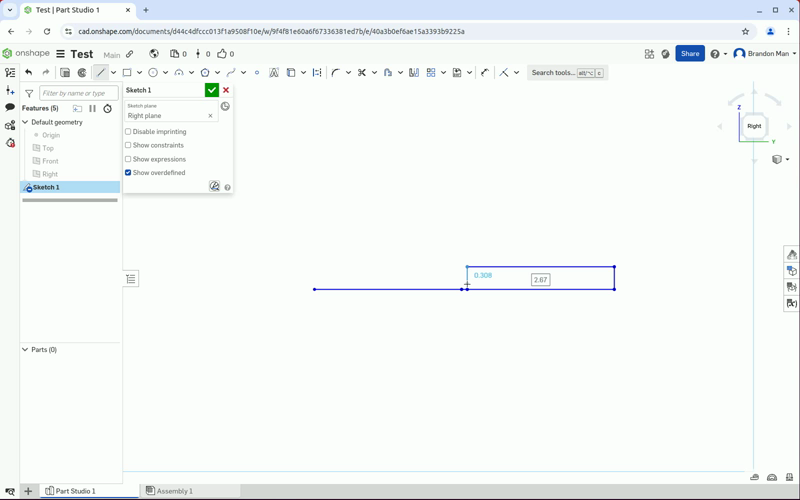
click(467, 283)
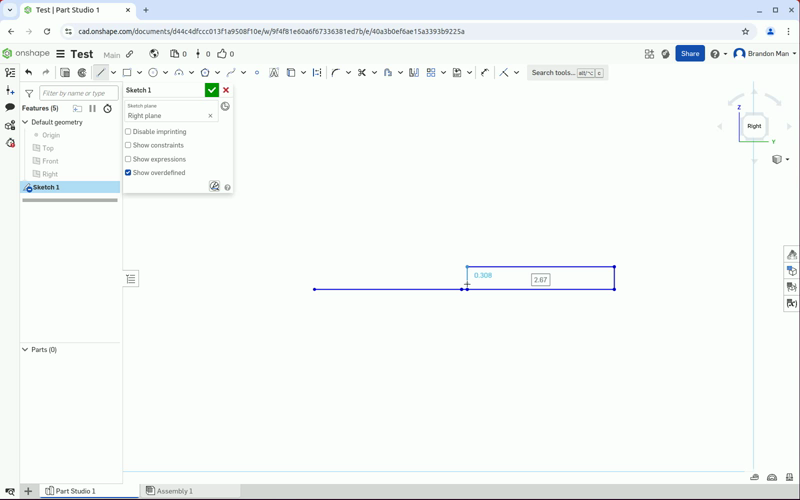
scroll(-6)
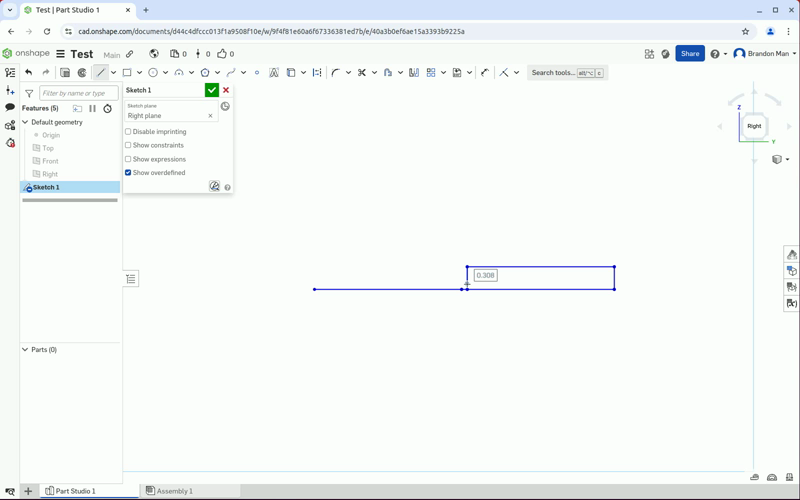
scroll(-6)
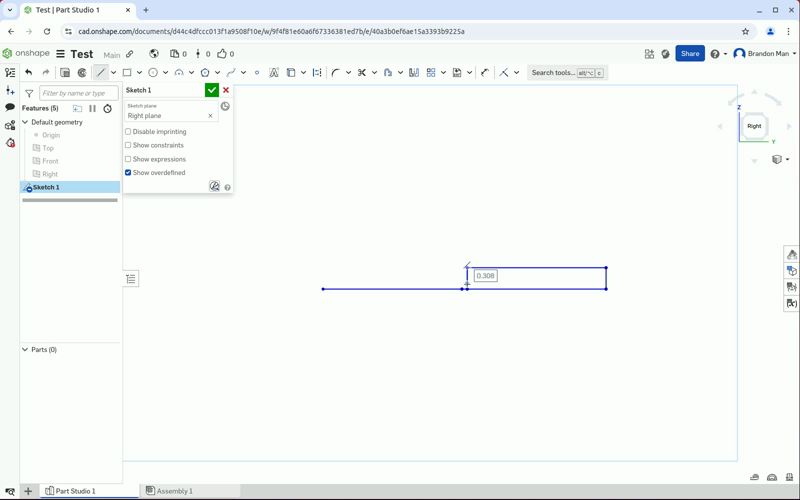
scroll(-6)
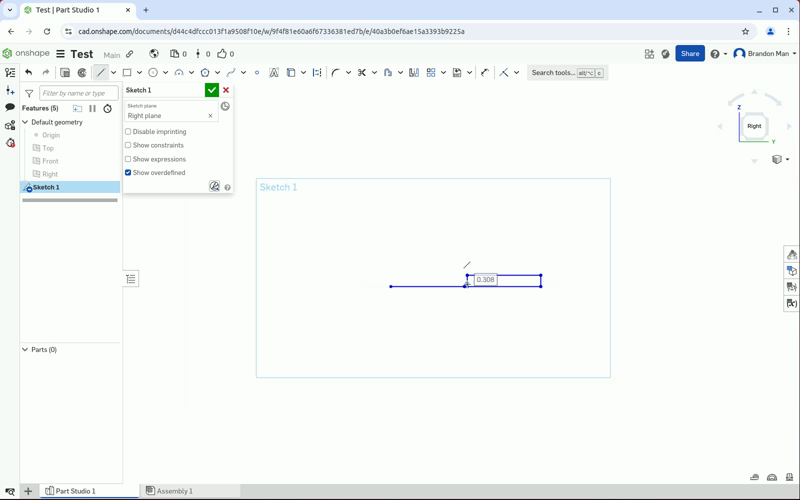
scroll(-6)
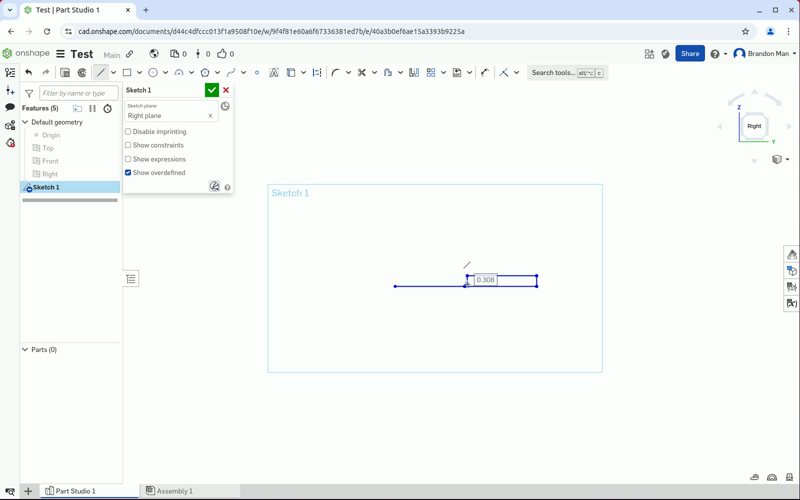
scroll(-6)
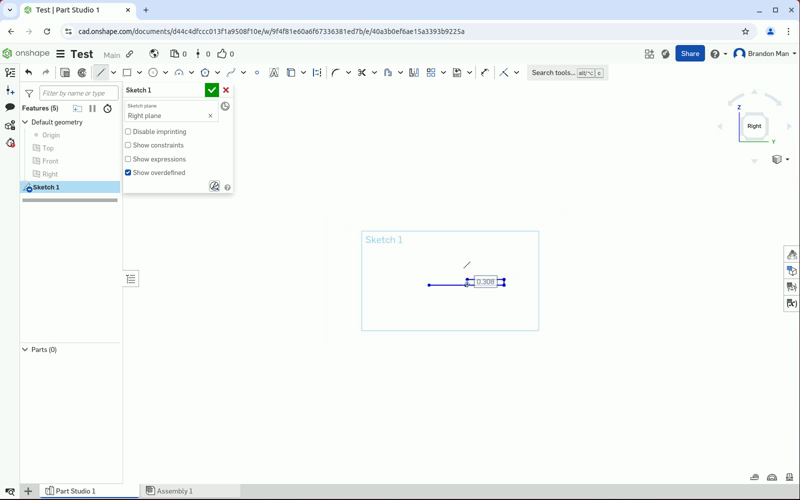
scroll(-6)
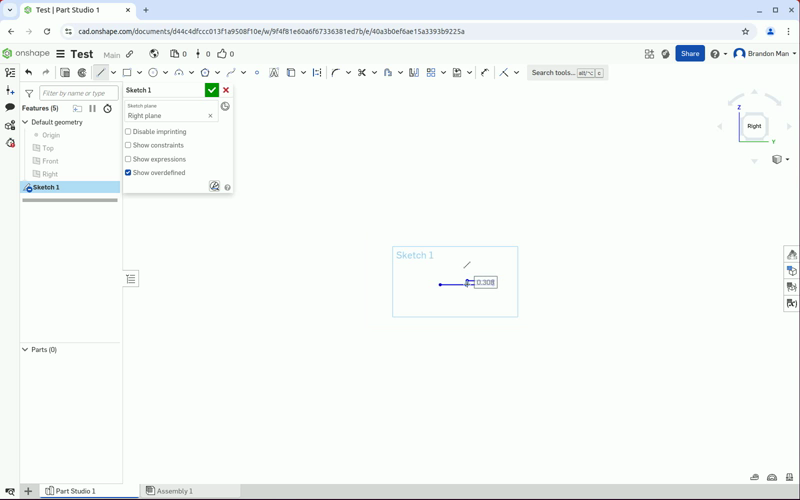
scroll(-6)
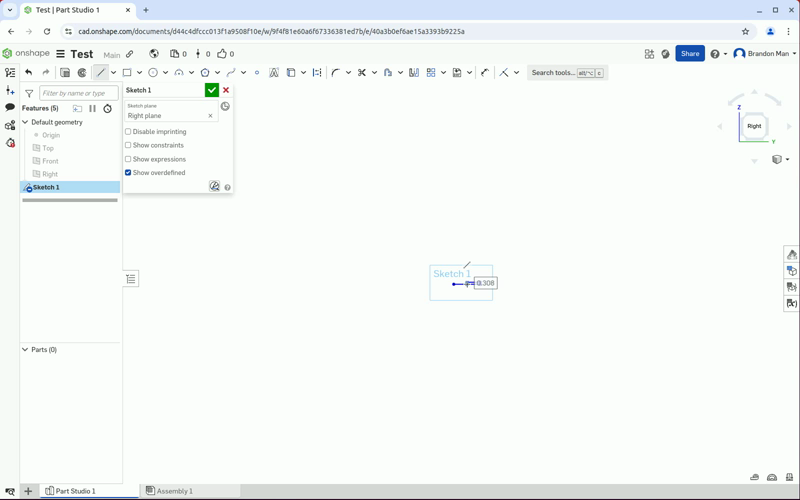
key_up(shift)
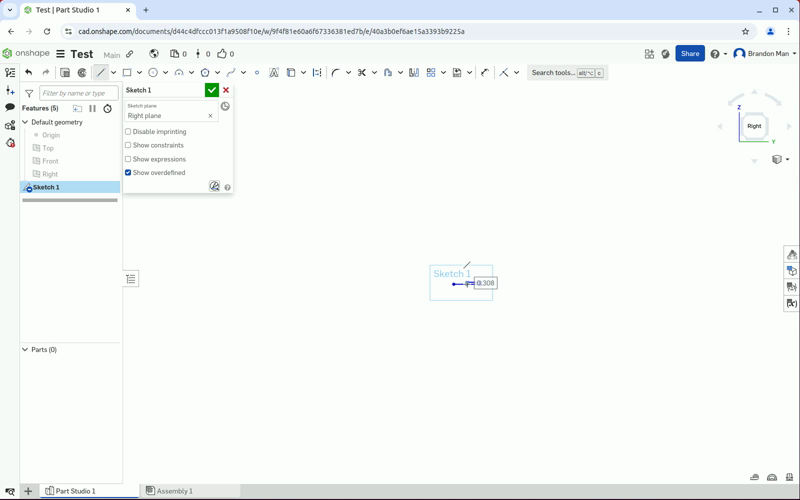
key_down(shift)
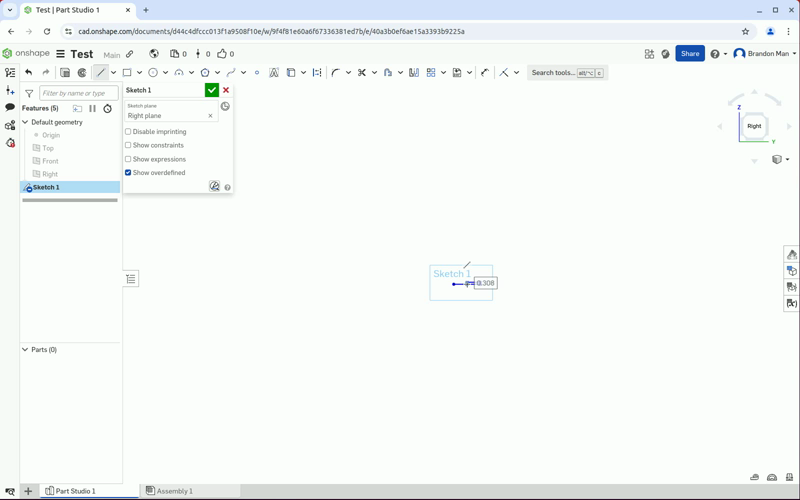
mouse_move(497, 283)
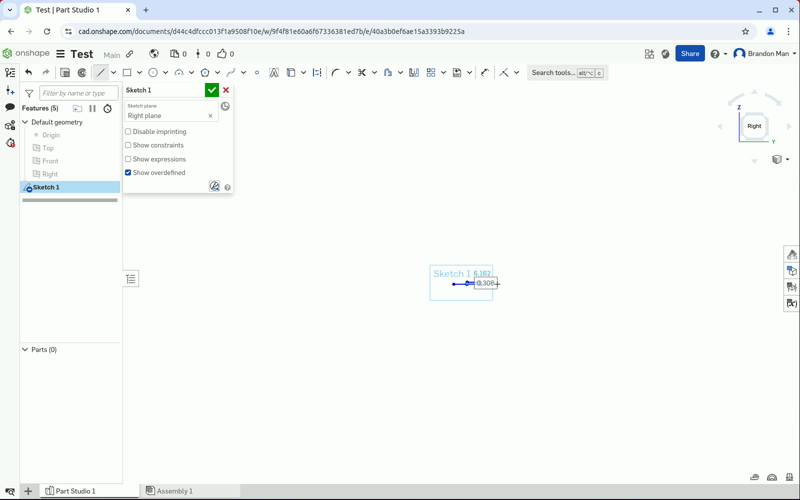
mouse_move(466, 283)
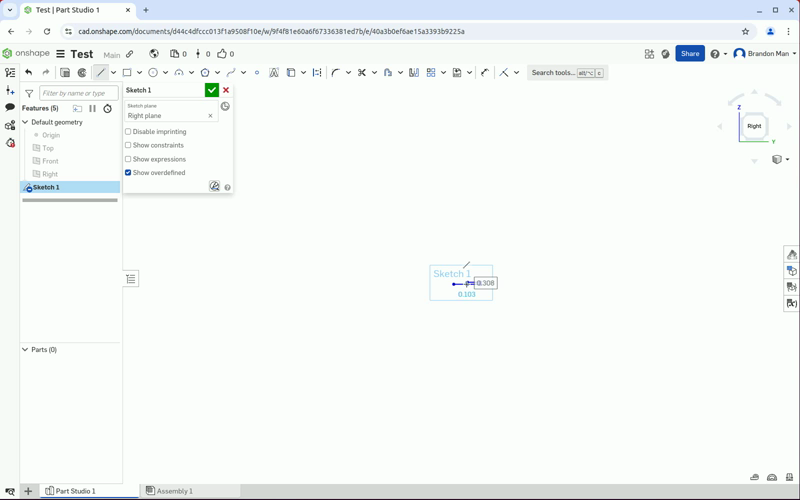
scroll(6)
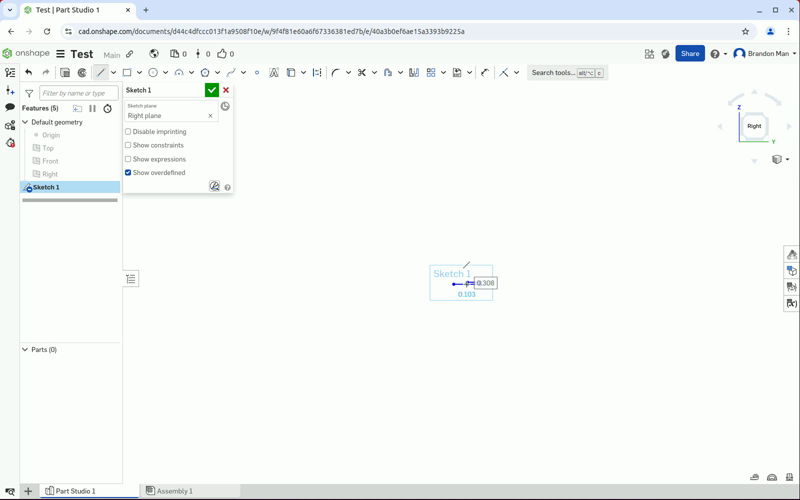
scroll(6)
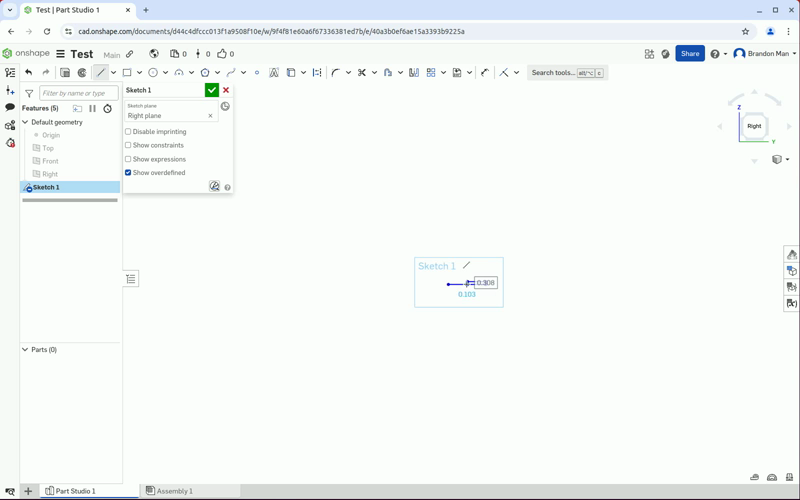
scroll(6)
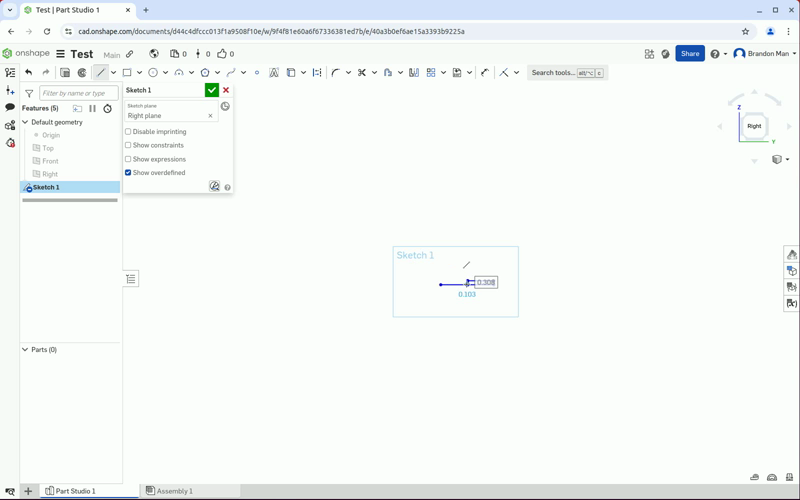
scroll(6)
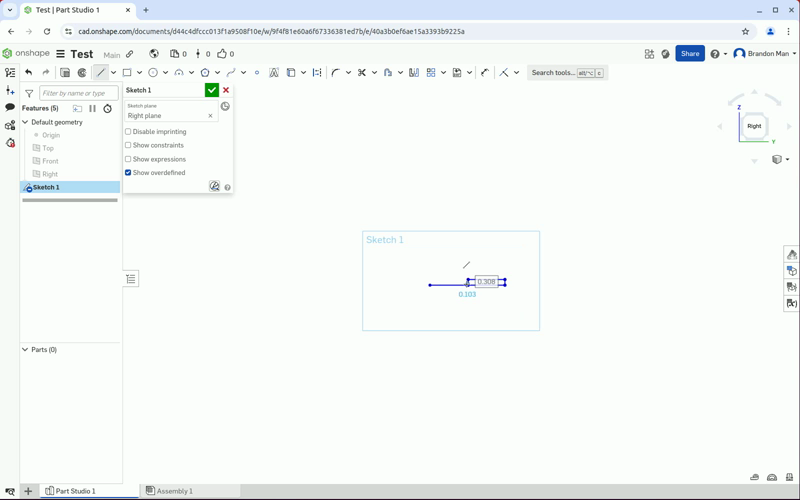
scroll(6)
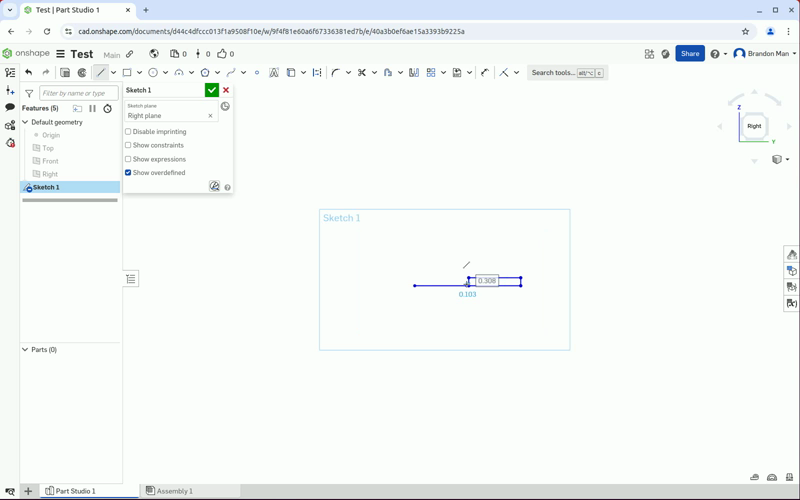
scroll(6)
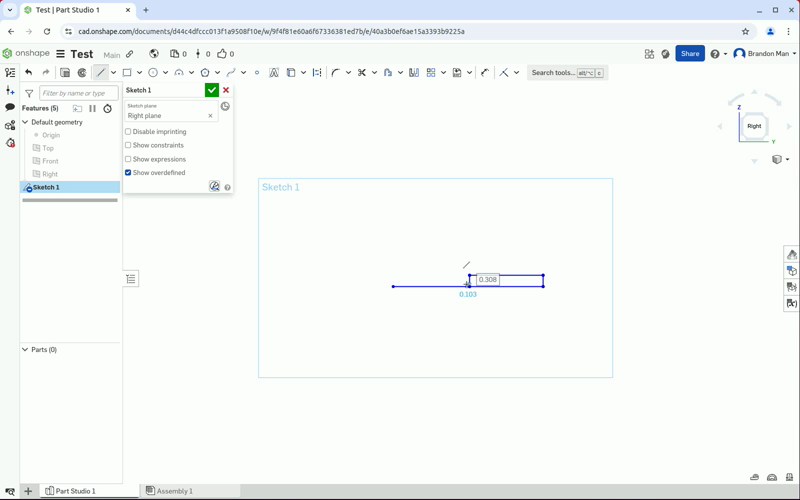
scroll(6)
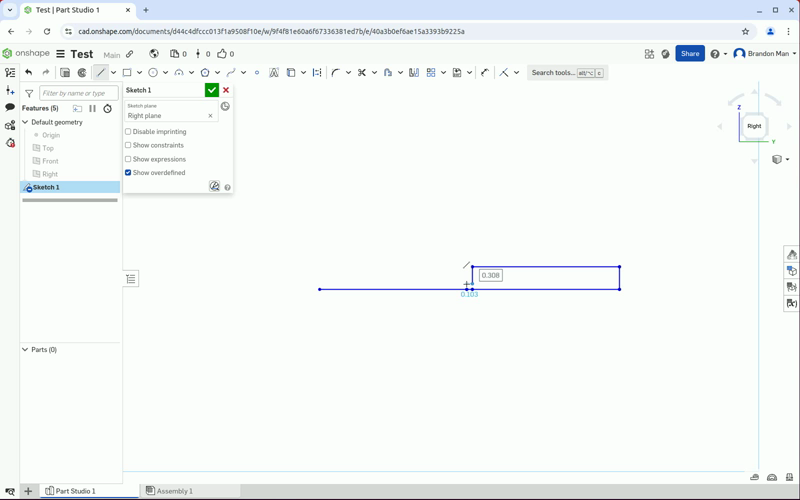
click(466, 283)
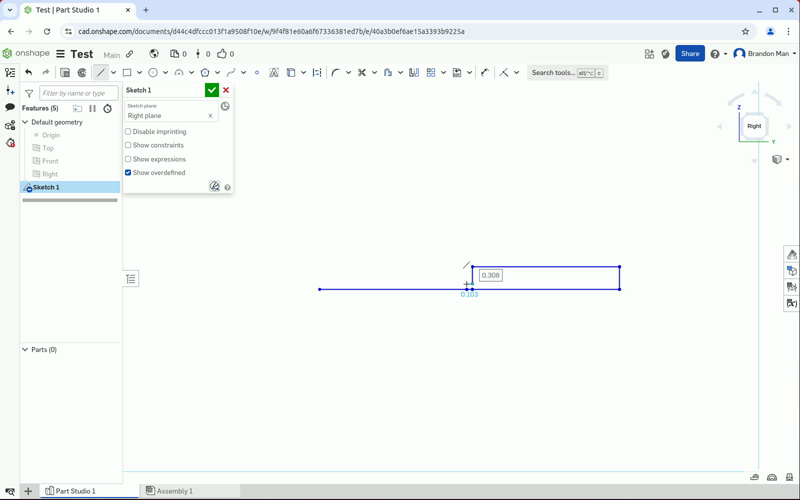
scroll(-6)
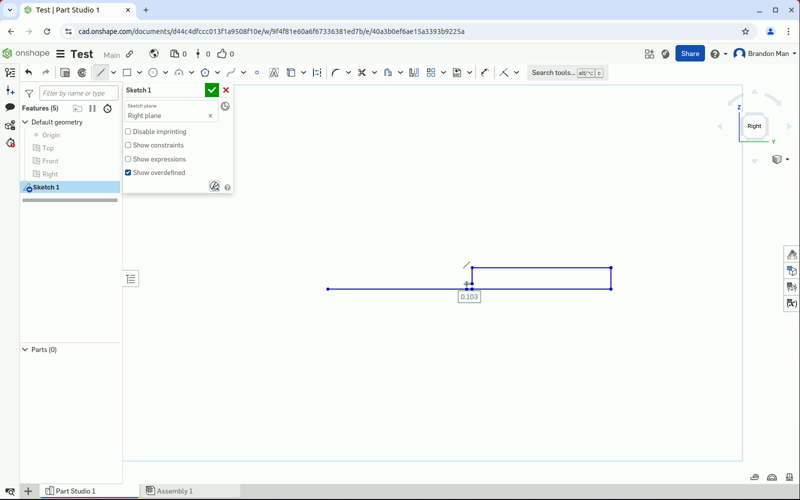
scroll(-6)
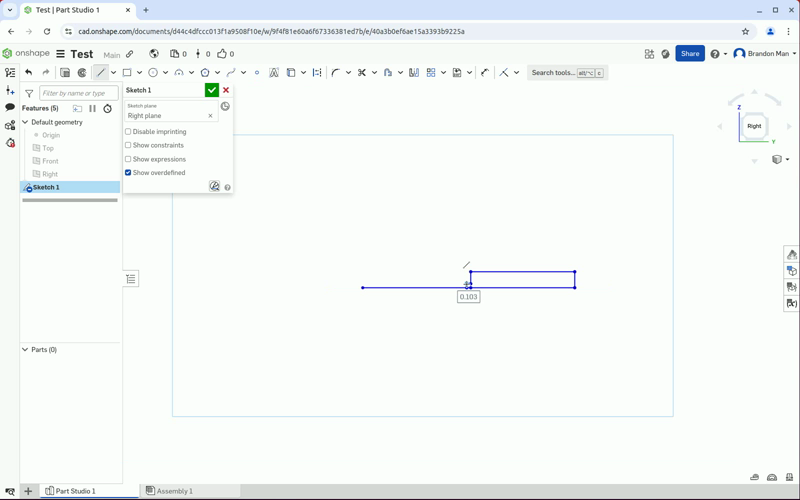
scroll(-6)
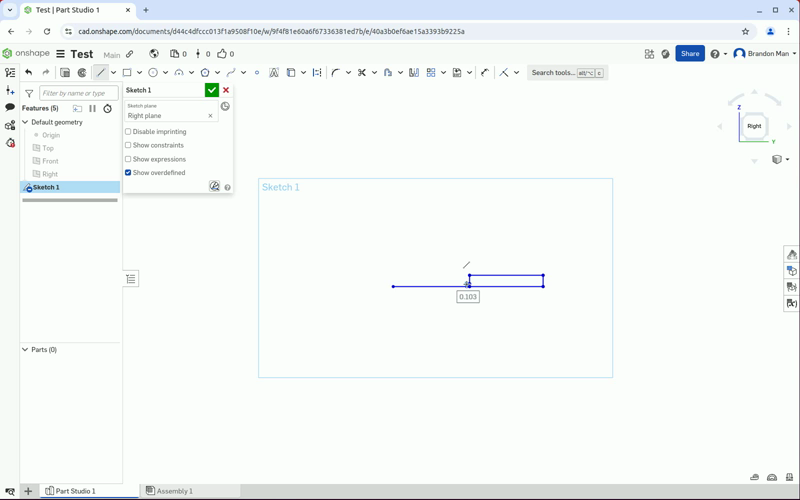
scroll(-6)
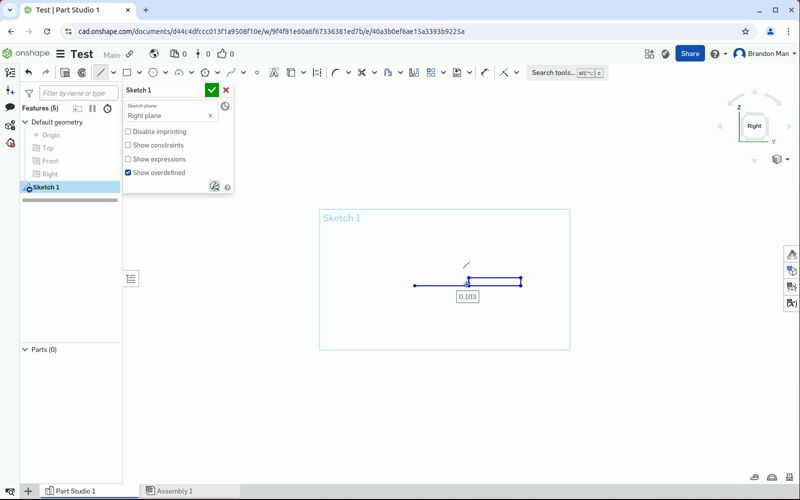
scroll(-6)
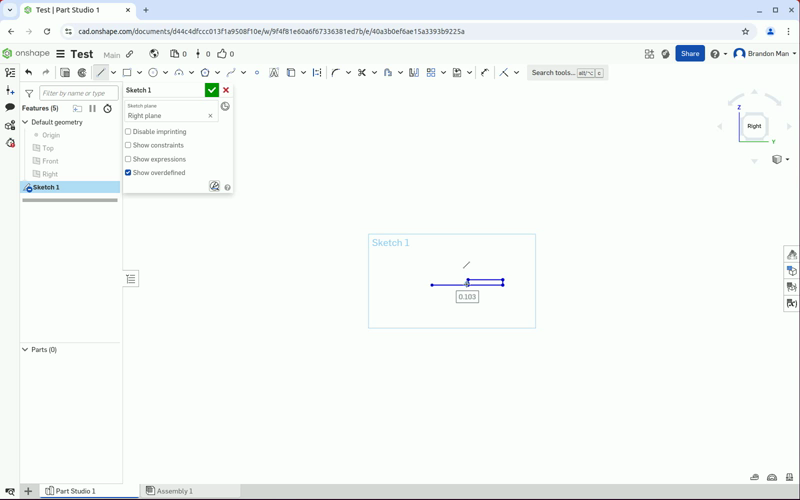
scroll(-6)
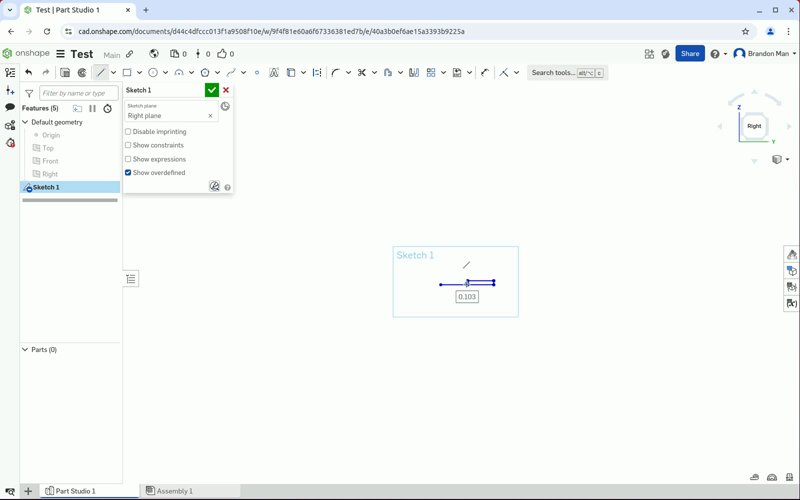
scroll(-6)
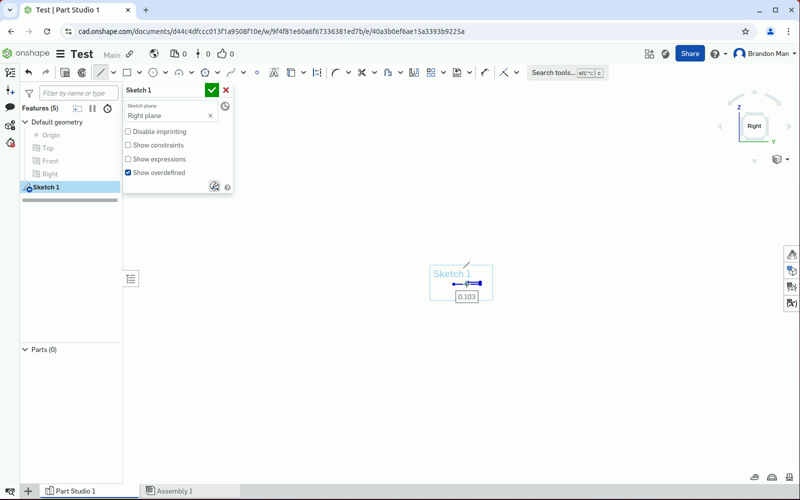
key_up(shift)
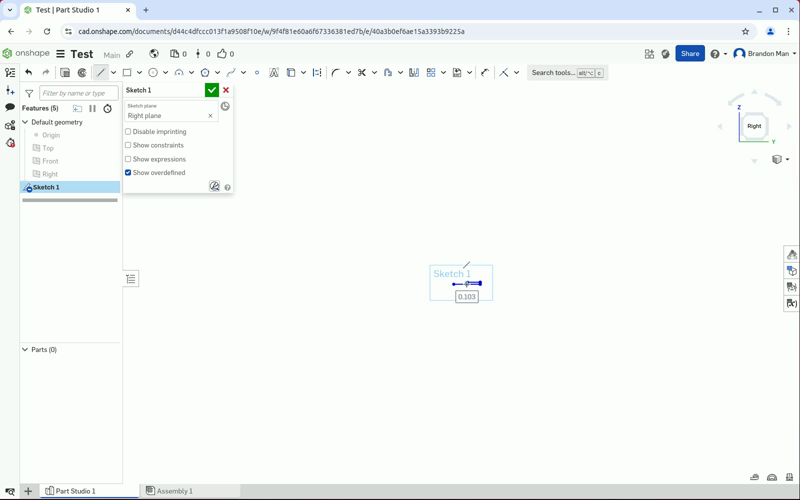
key_down(shift)
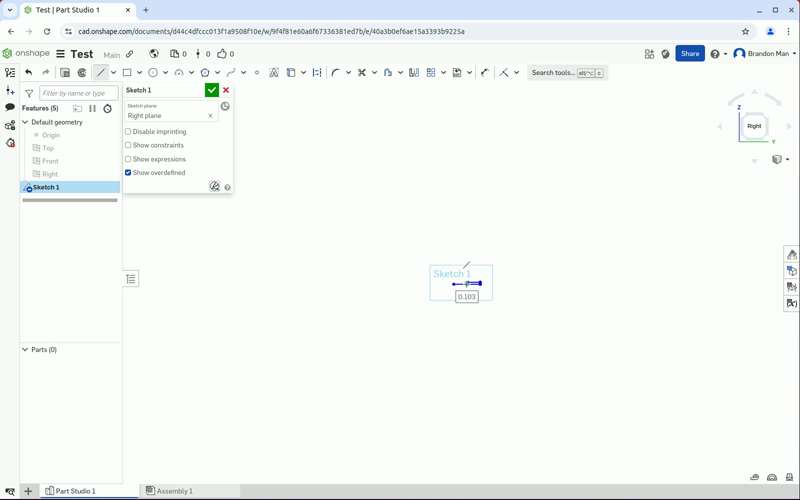
mouse_move(496, 283)
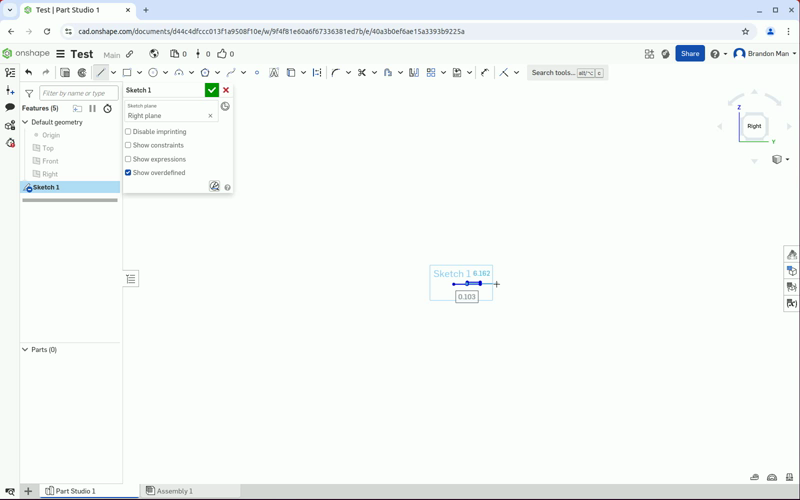
mouse_move(466, 282)
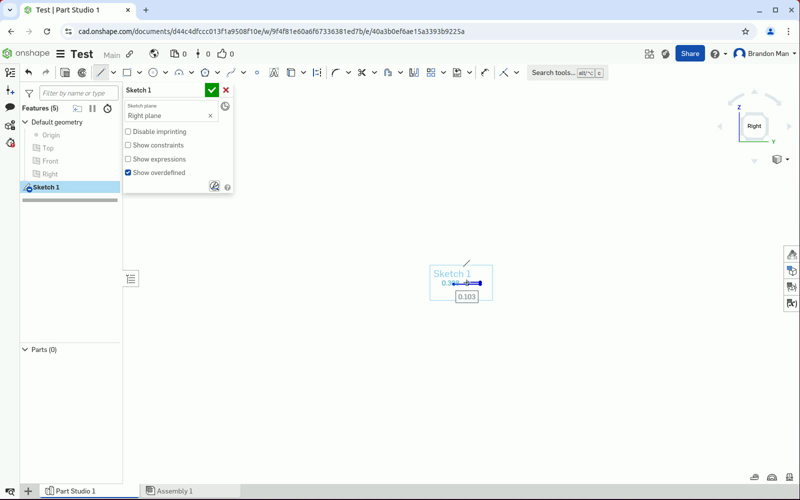
scroll(6)
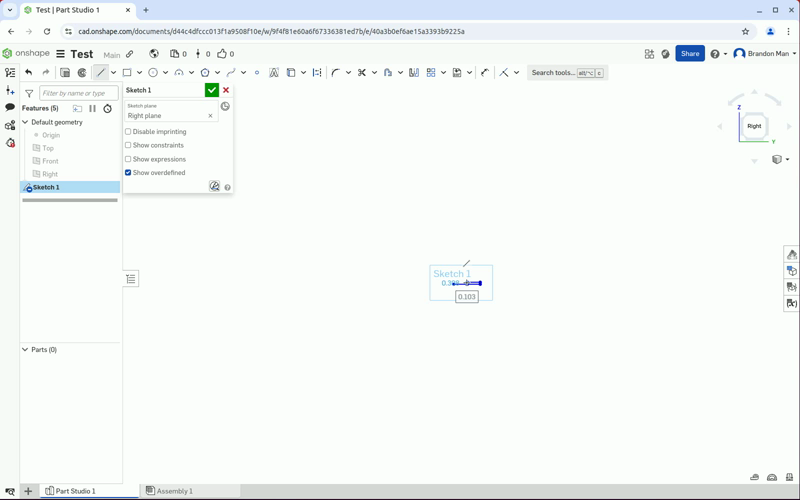
scroll(6)
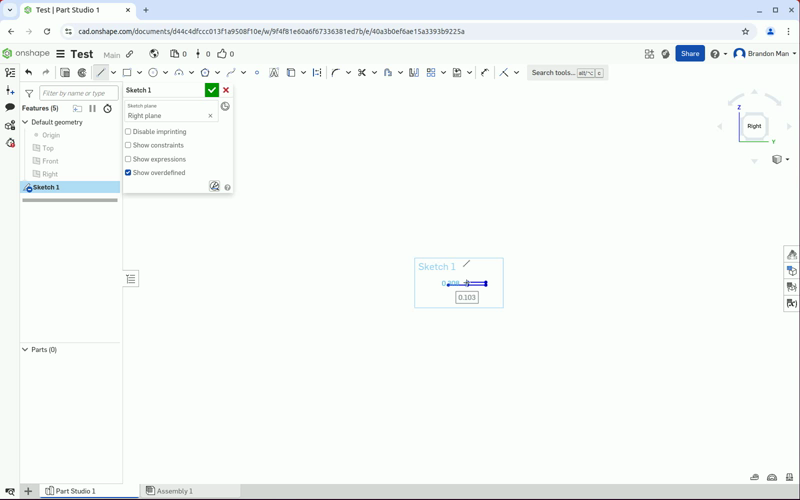
scroll(6)
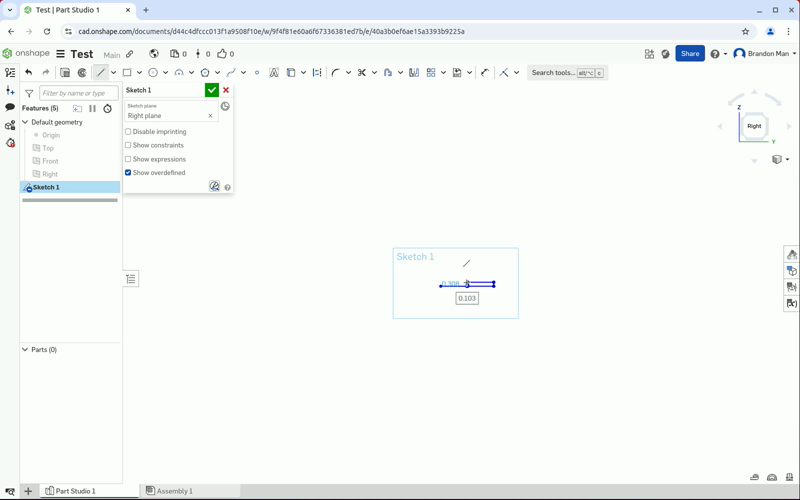
scroll(6)
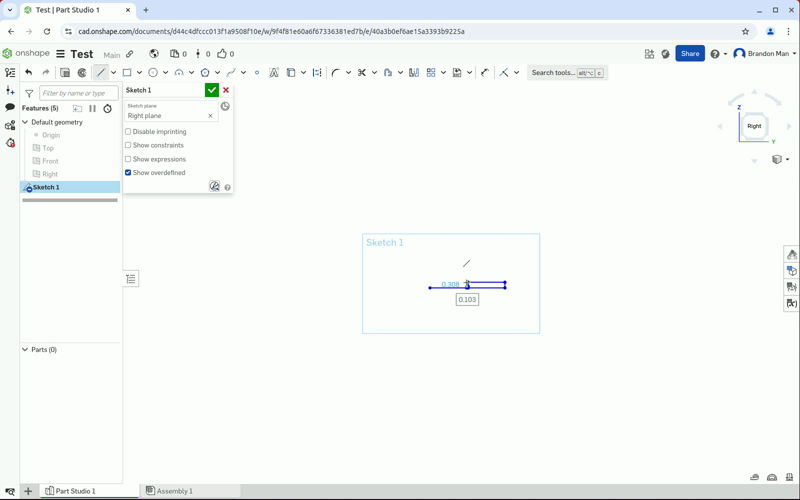
scroll(6)
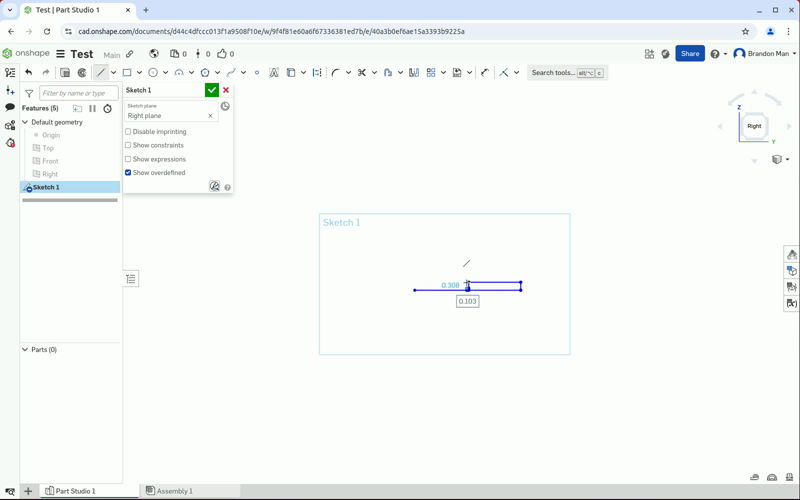
scroll(6)
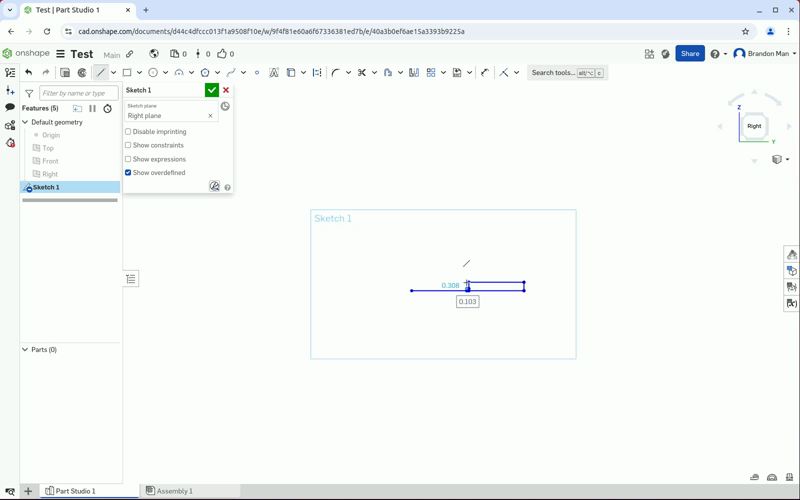
scroll(6)
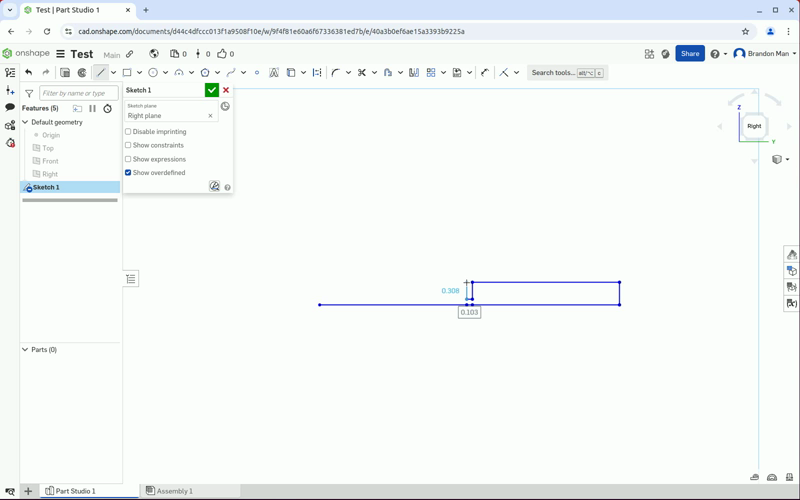
click(466, 282)
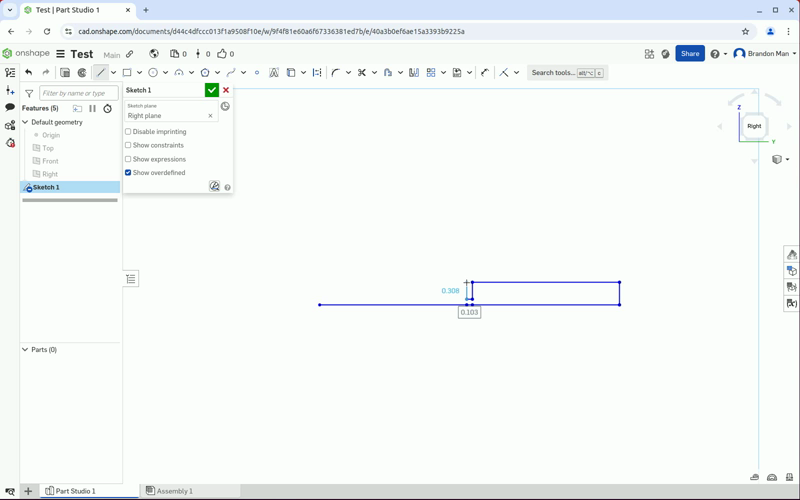
scroll(-6)
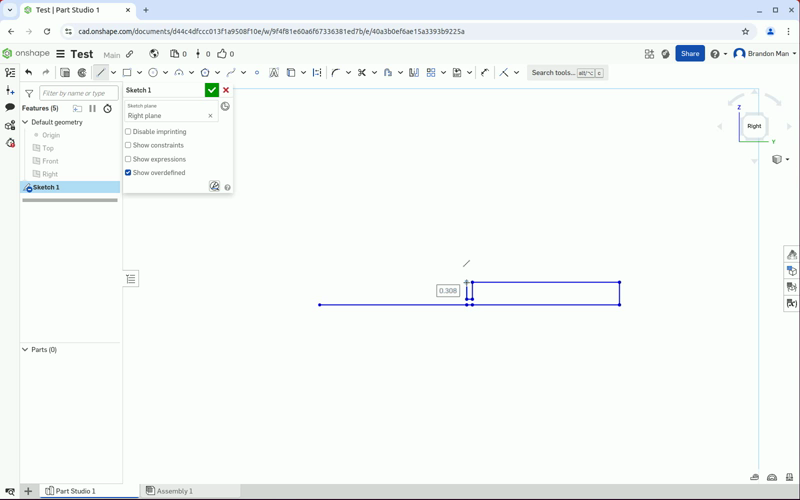
scroll(-6)
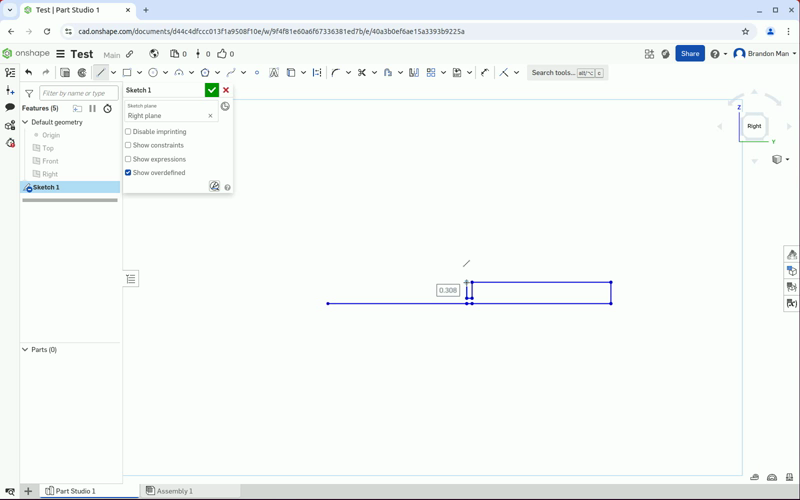
scroll(-6)
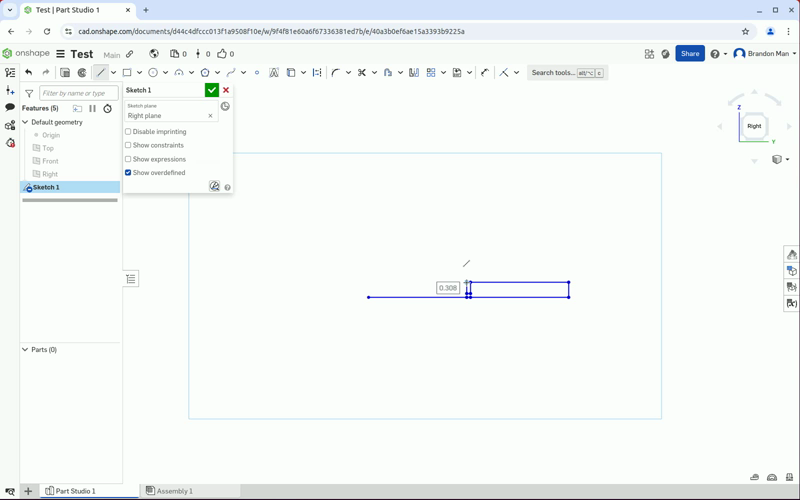
scroll(-6)
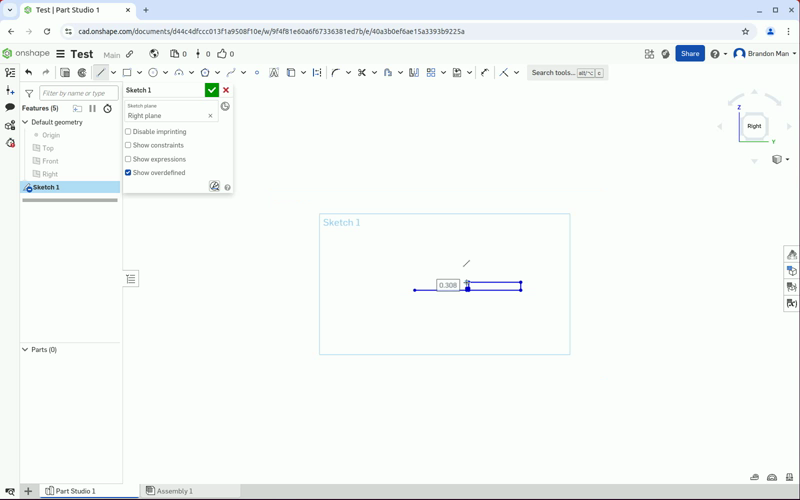
scroll(-6)
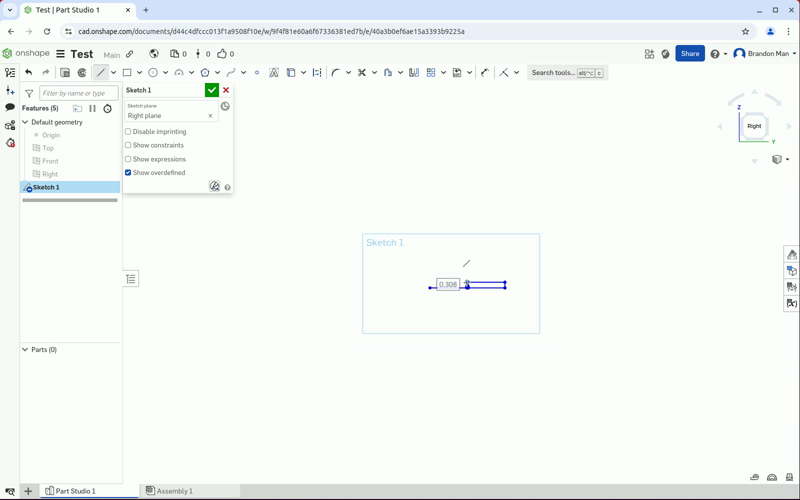
scroll(-6)
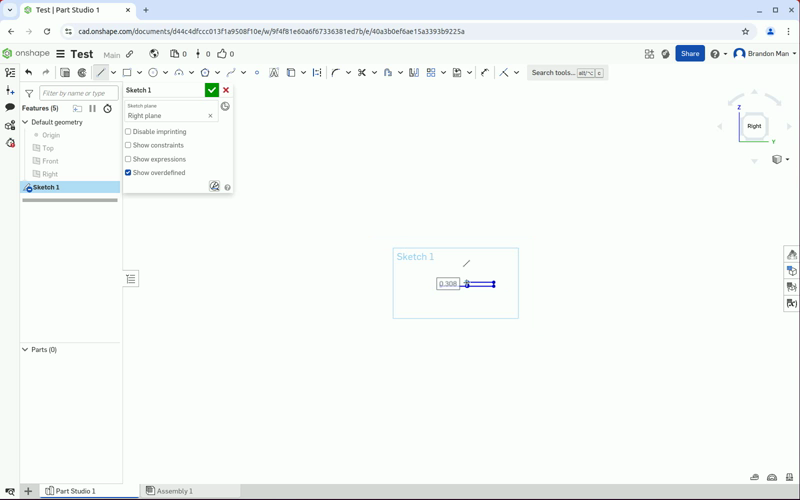
scroll(-6)
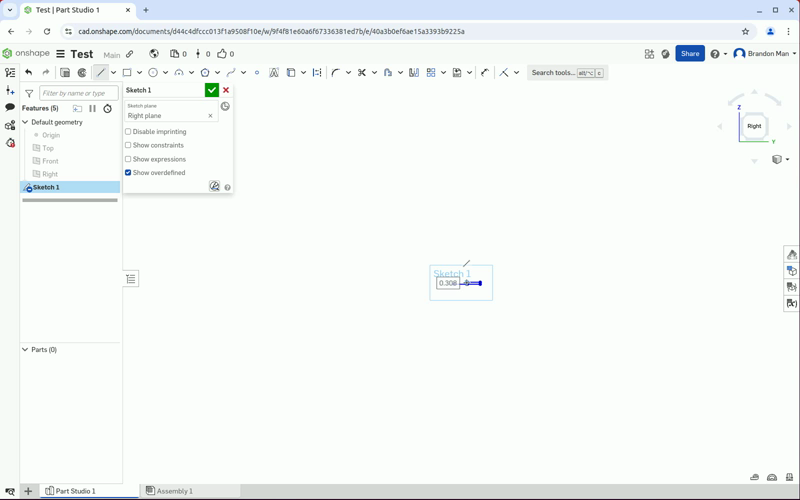
key_up(shift)
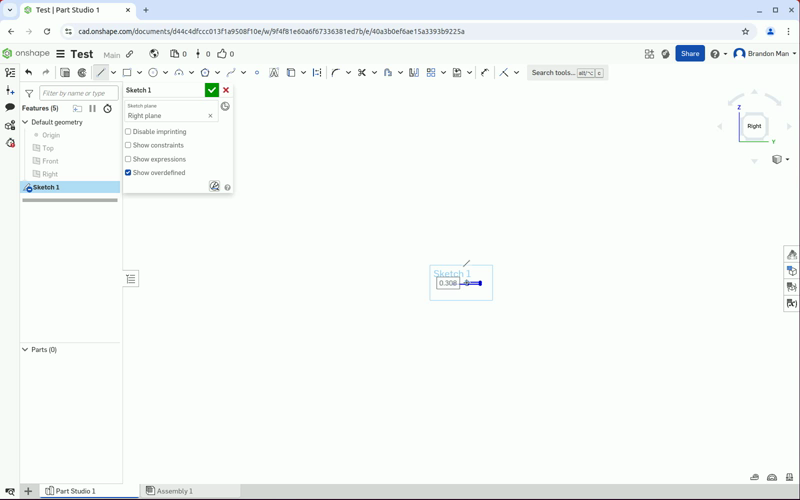
key_down(shift)
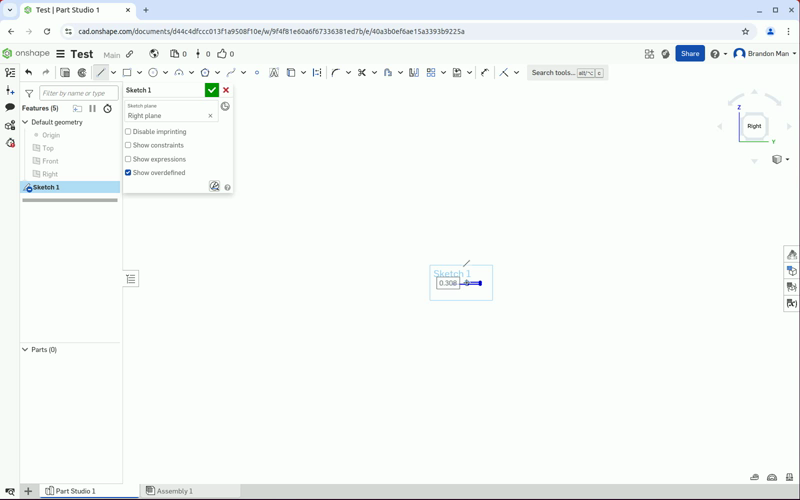
mouse_move(496, 282)
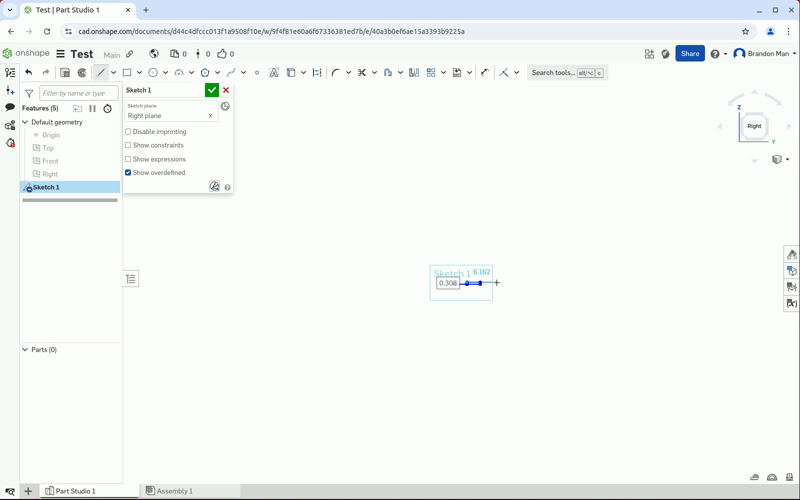
mouse_move(453, 282)
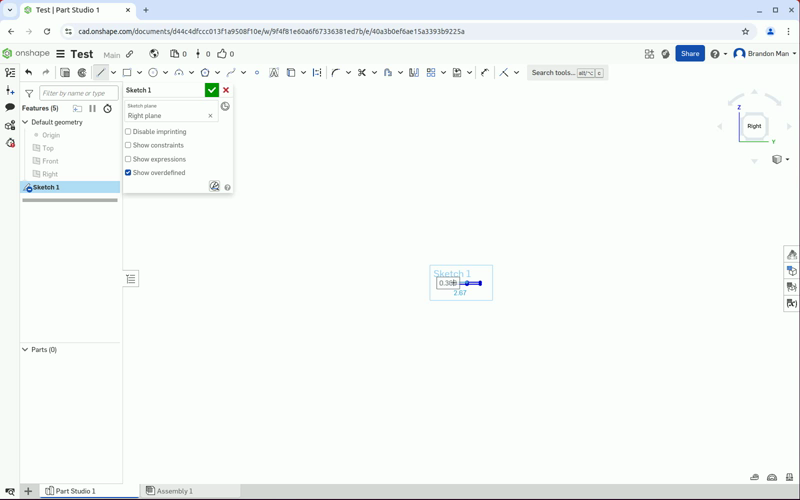
scroll(6)
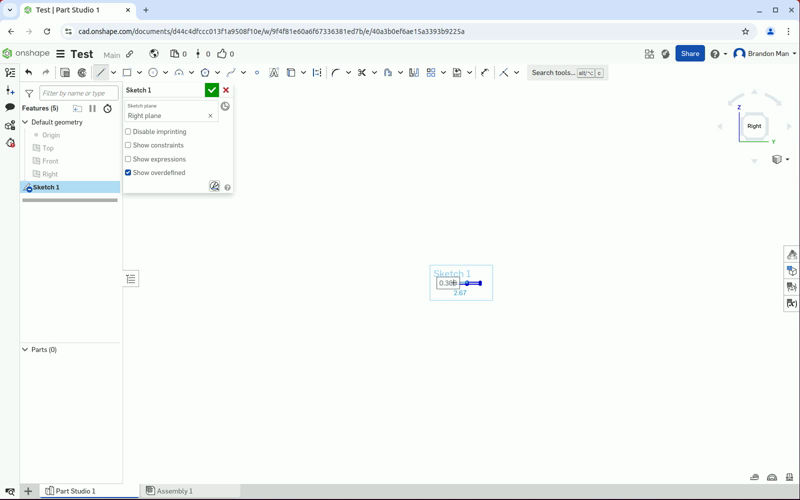
scroll(6)
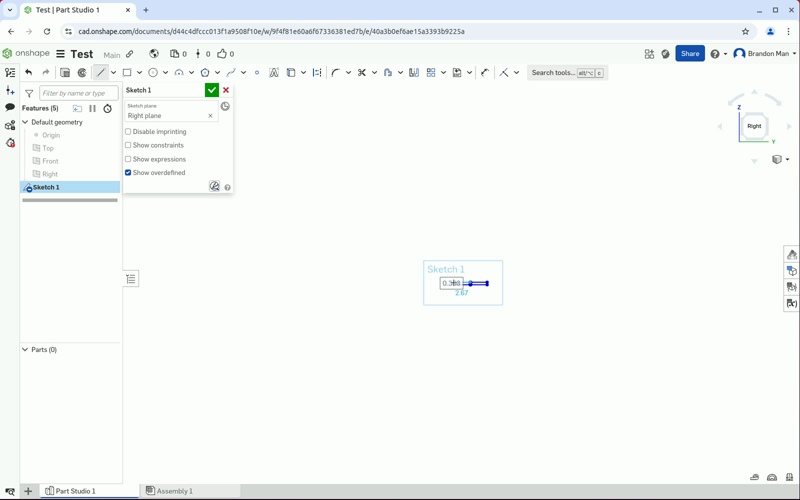
scroll(6)
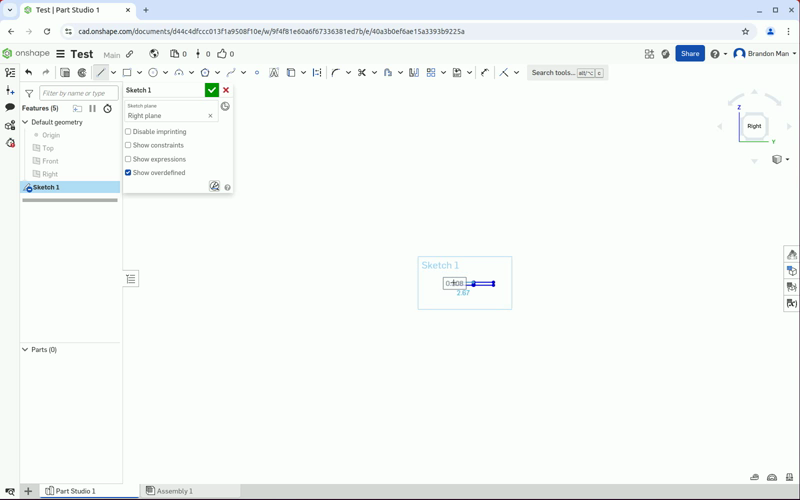
scroll(6)
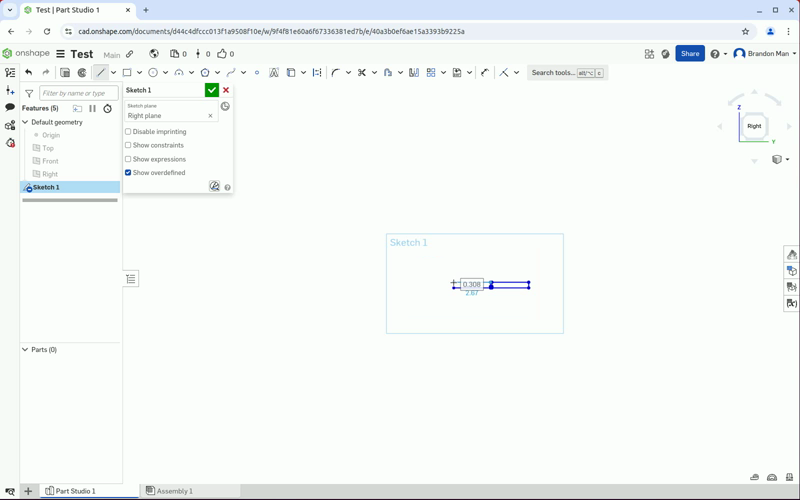
scroll(6)
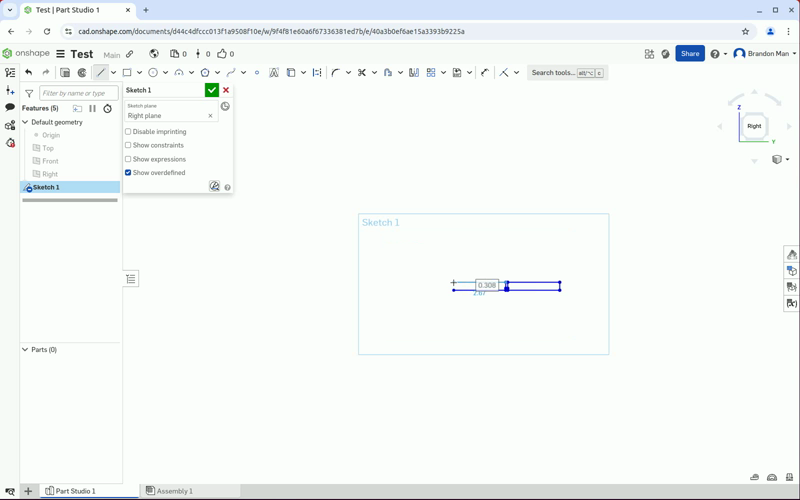
scroll(6)
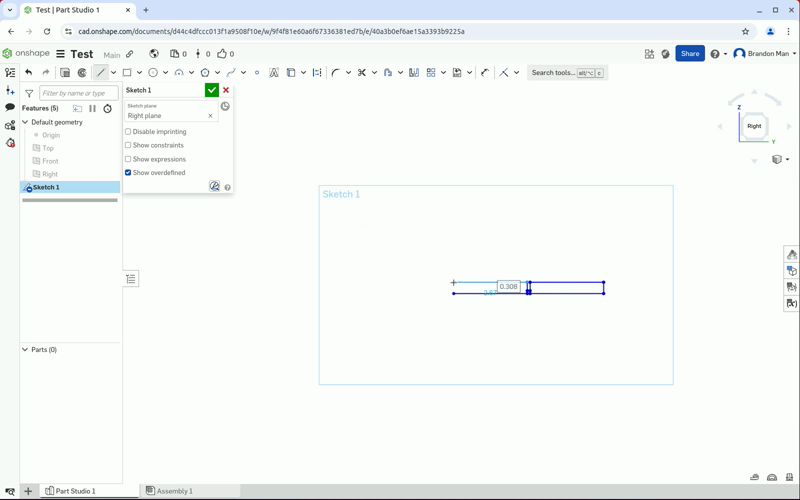
scroll(6)
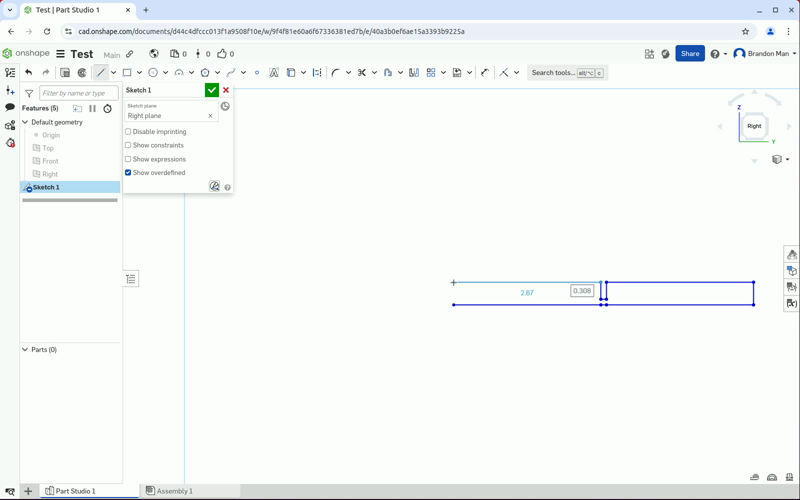
click(453, 282)
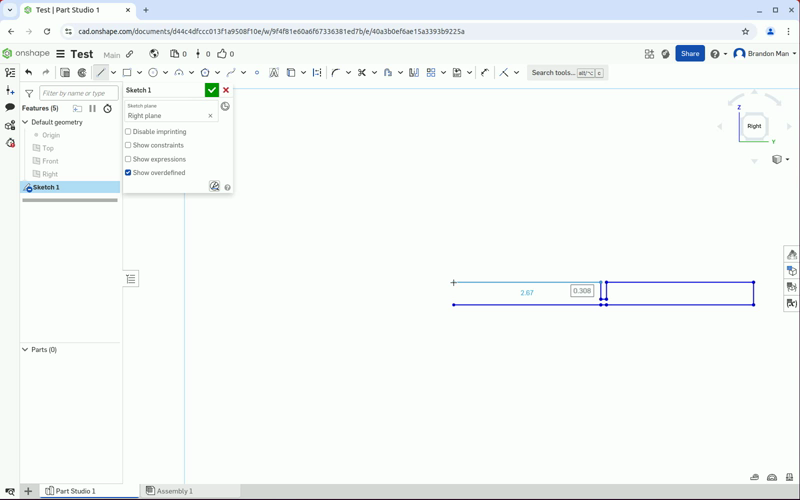
scroll(-6)
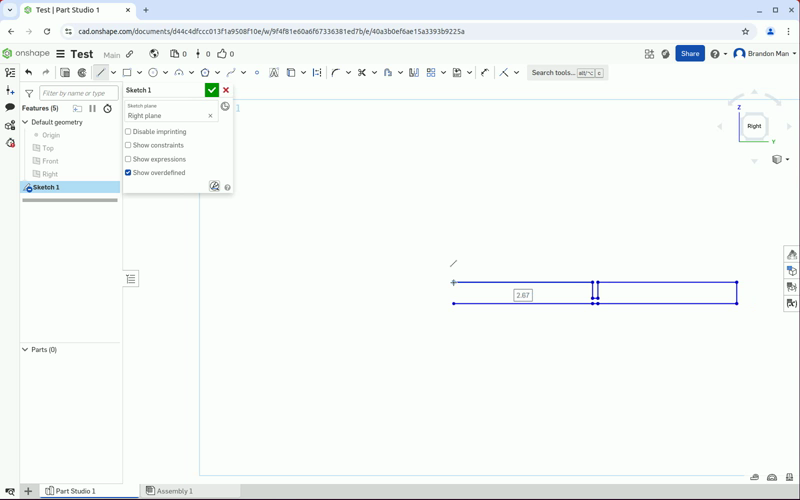
scroll(-6)
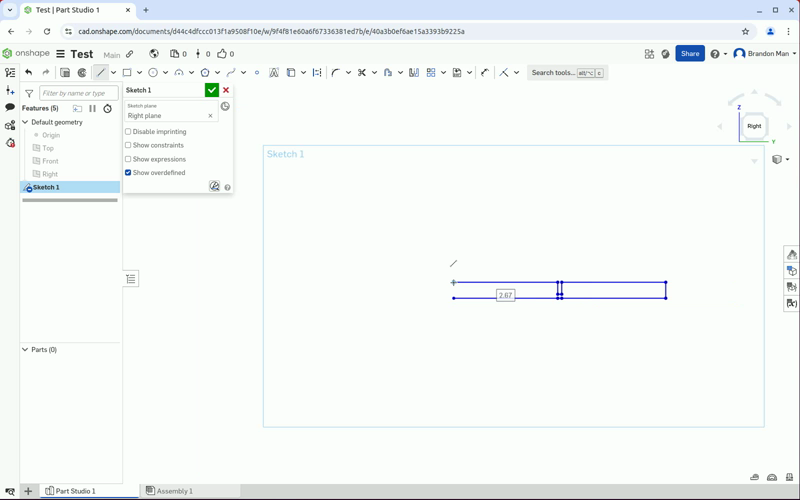
scroll(-6)
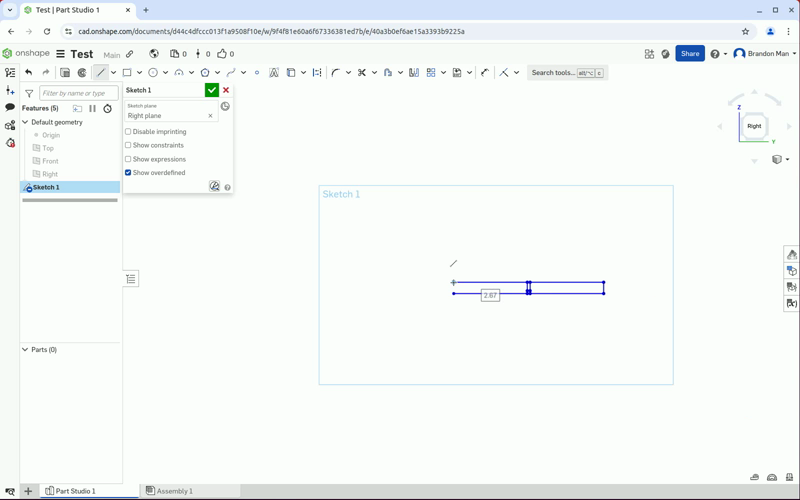
scroll(-6)
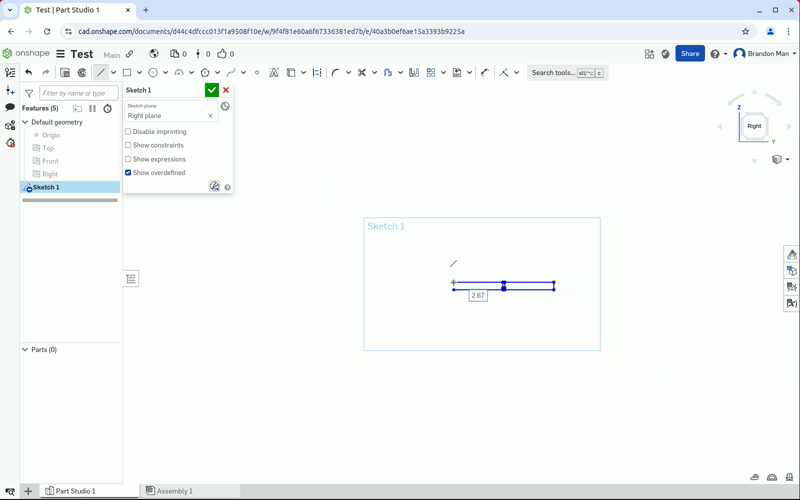
scroll(-6)
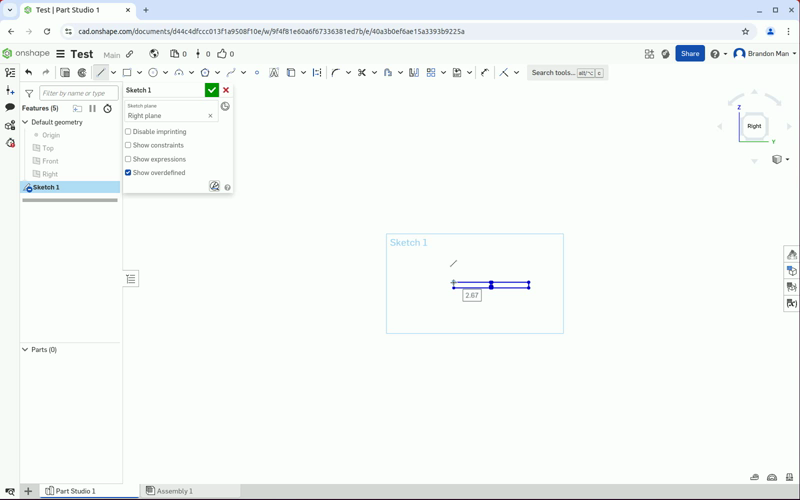
scroll(-6)
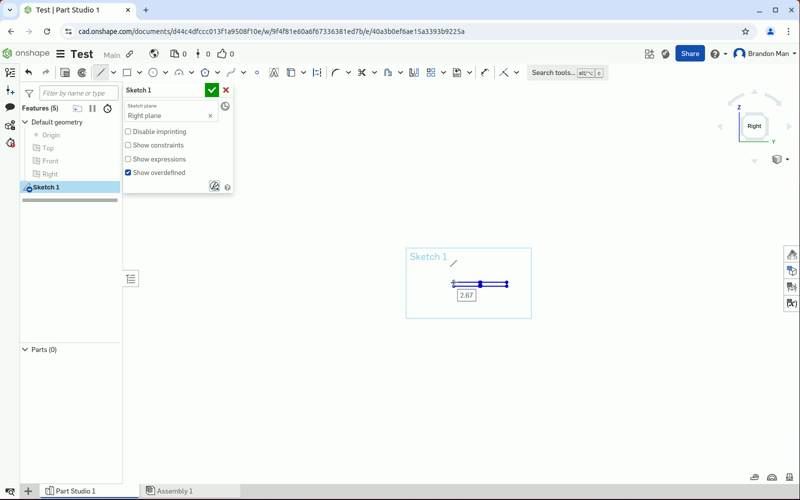
scroll(-6)
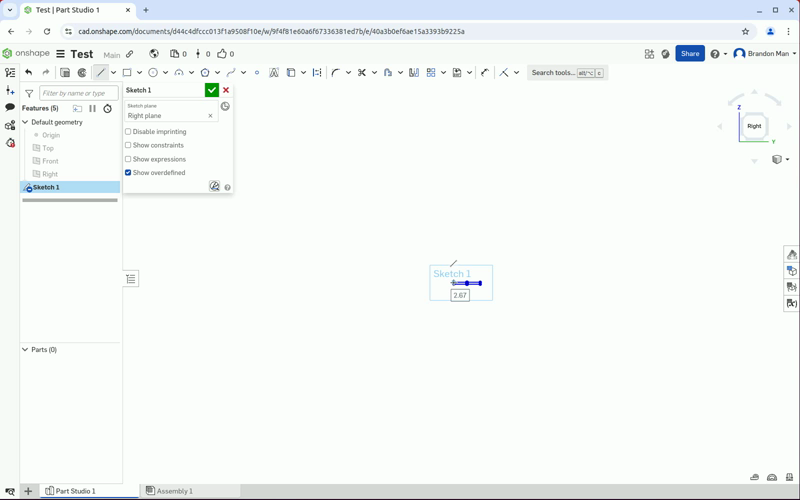
key_up(shift)
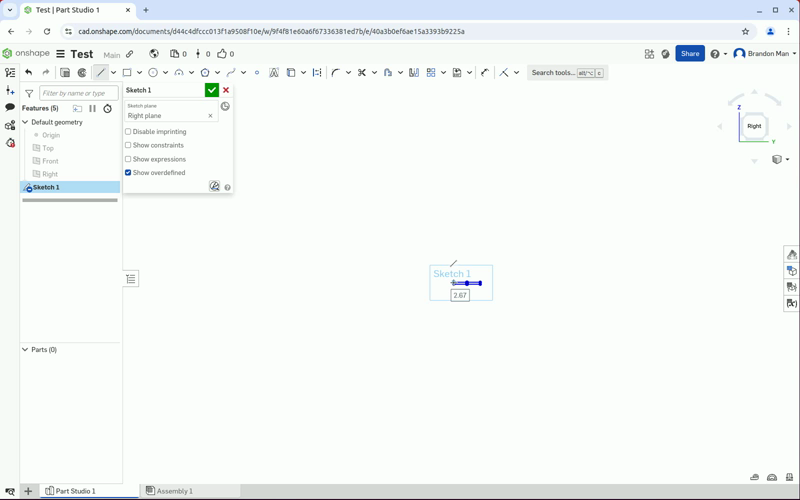
mouse_move(483, 282)
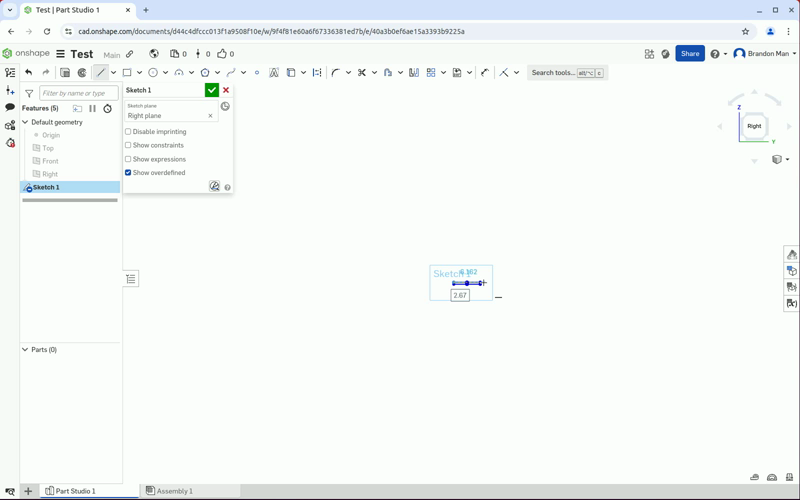
key_down(shift)
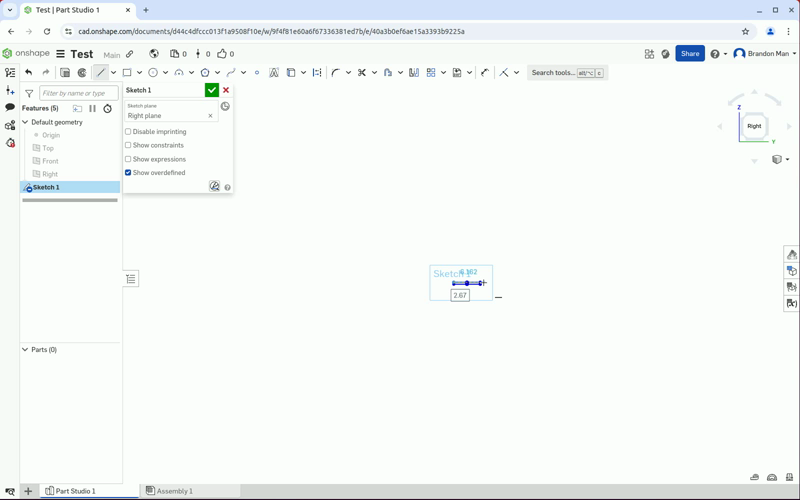
mouse_move(453, 284)
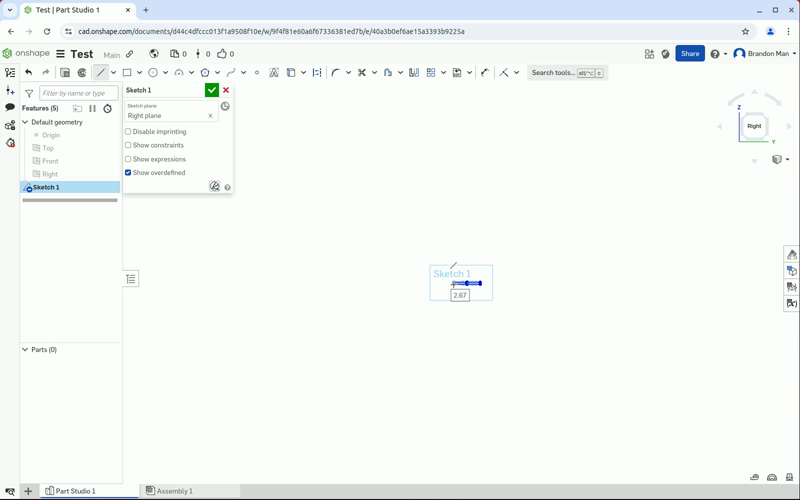
scroll(6)
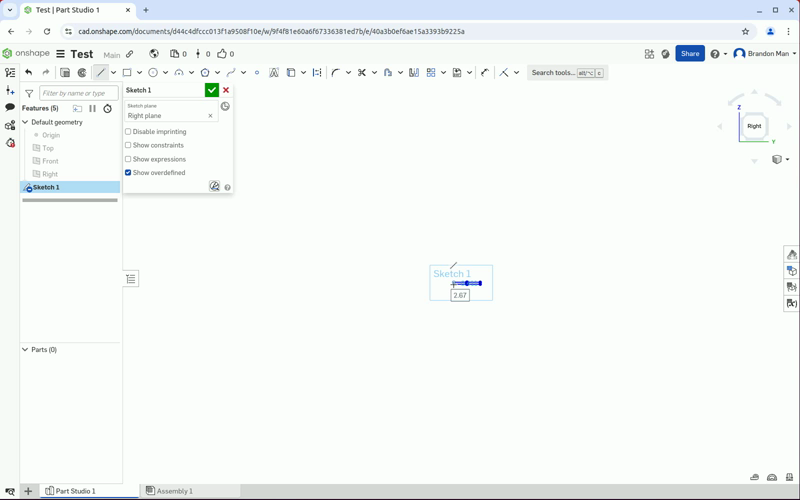
scroll(6)
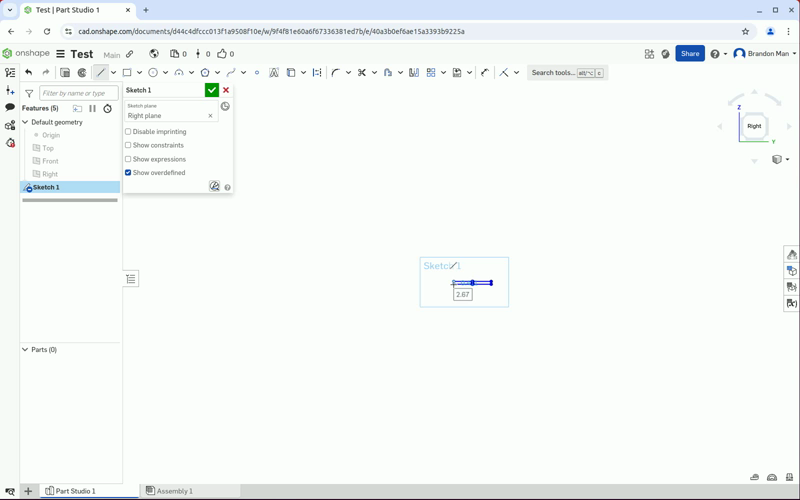
scroll(6)
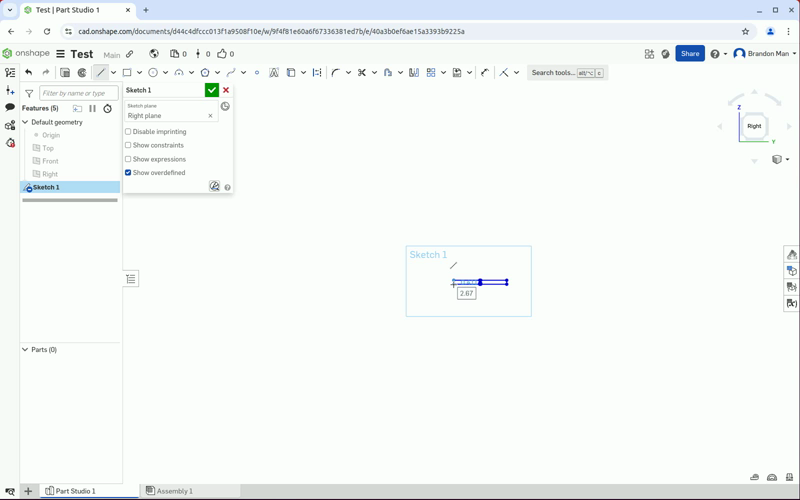
scroll(6)
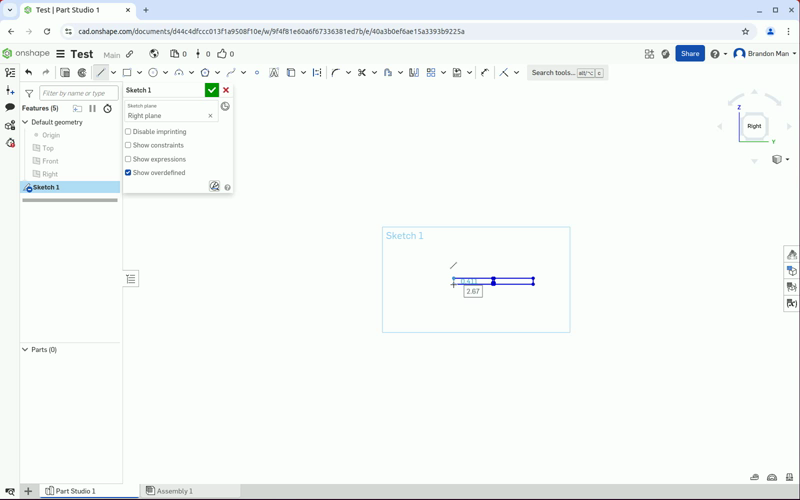
scroll(6)
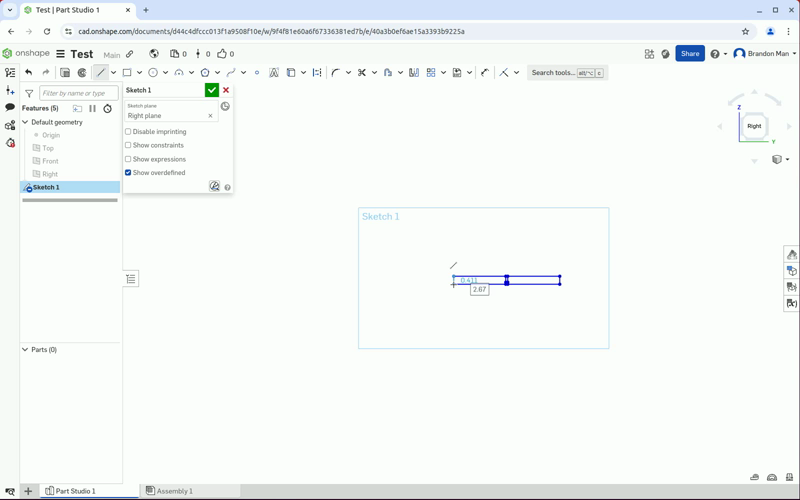
scroll(6)
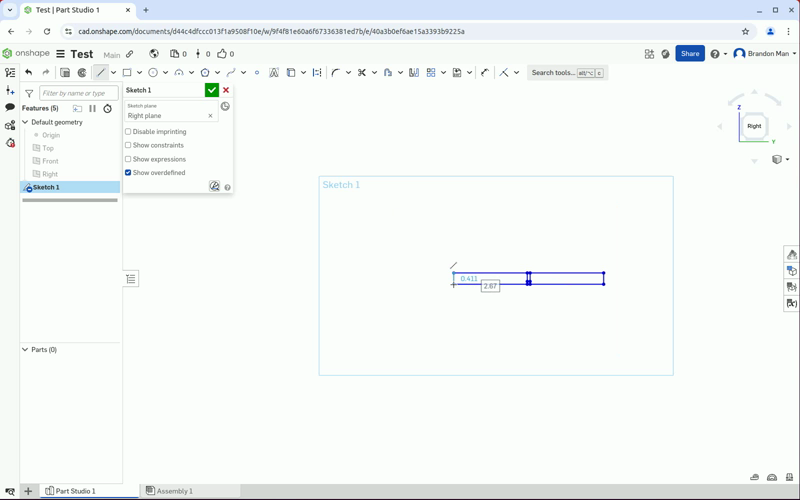
scroll(6)
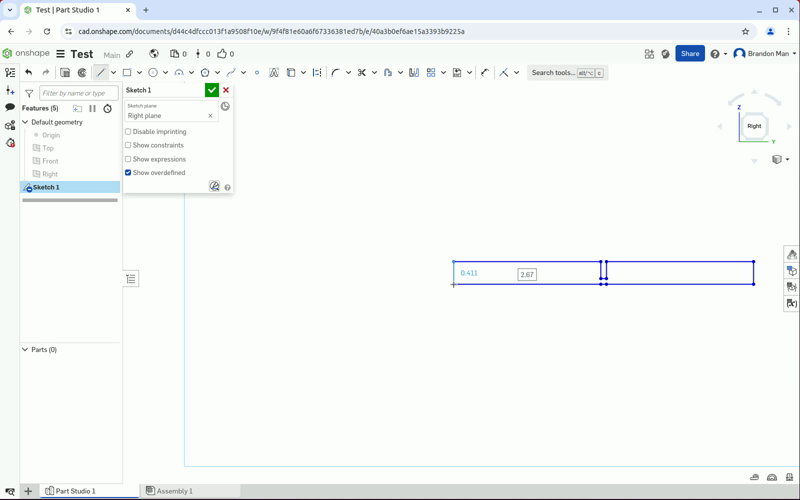
key_up(shift)
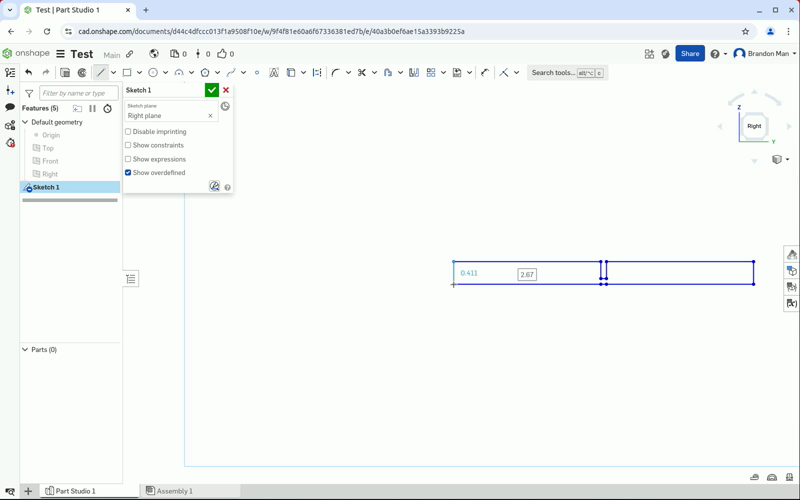
click(453, 284)
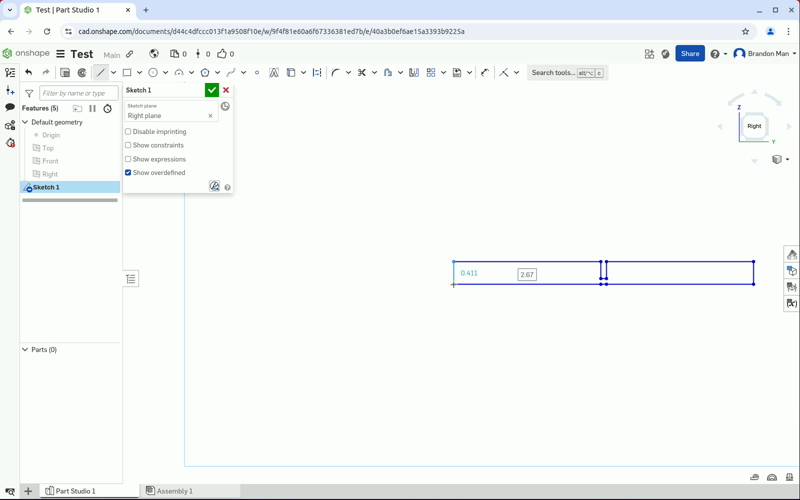
scroll(-6)
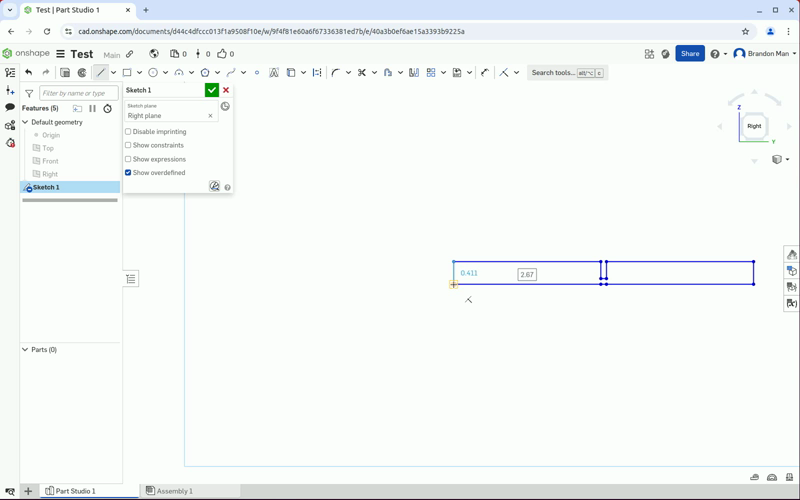
scroll(-6)
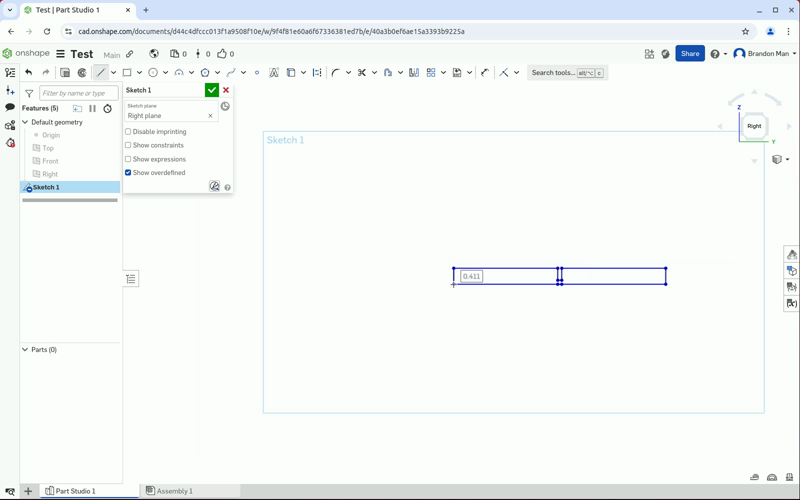
scroll(-6)
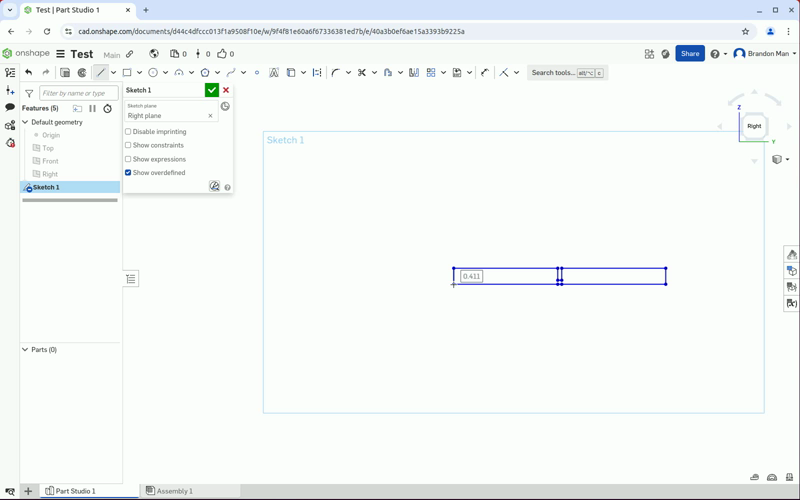
scroll(-6)
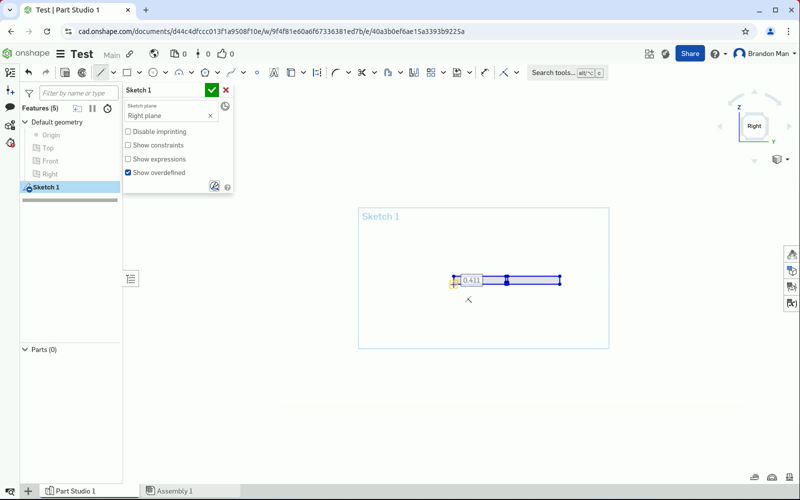
scroll(-6)
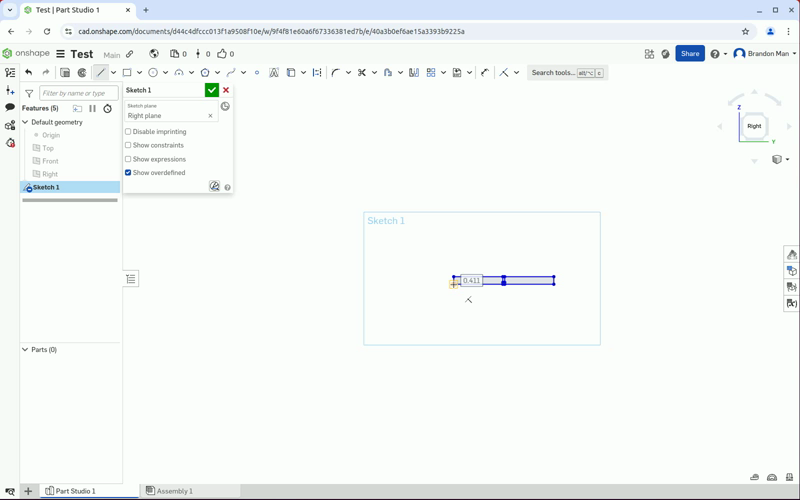
scroll(-6)
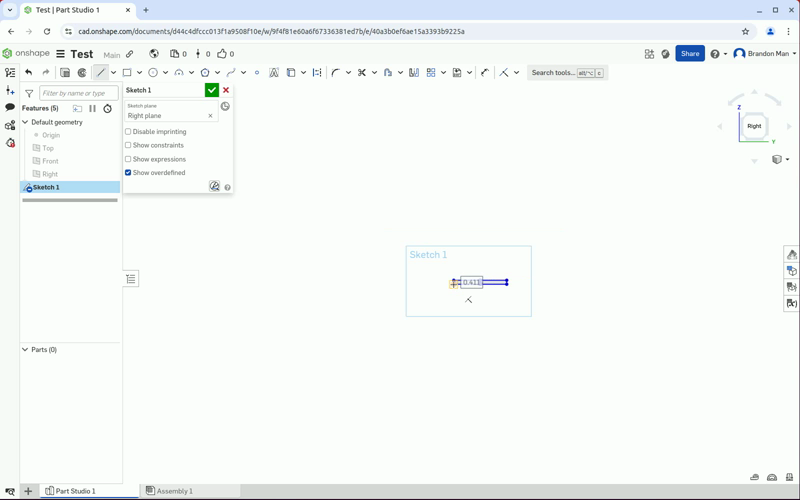
scroll(-6)
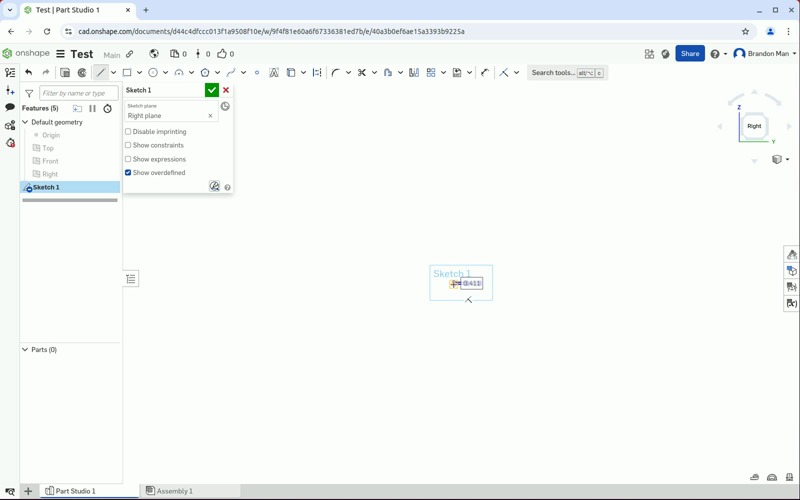
key(esc)
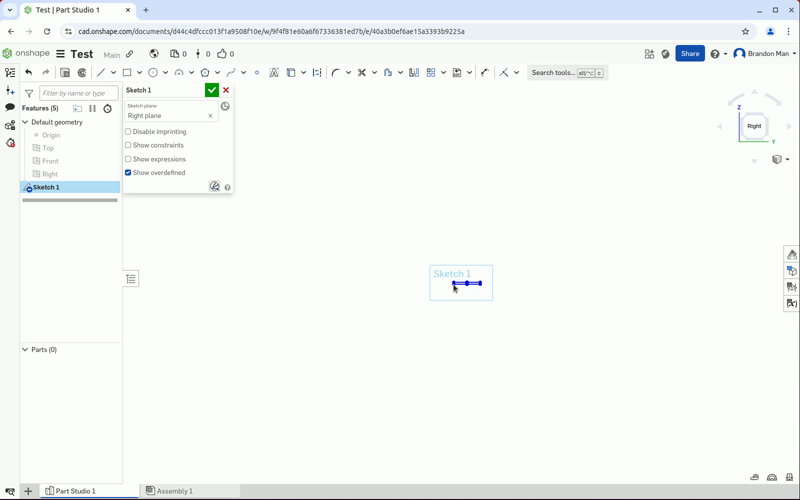
mouse_move(458, 282)
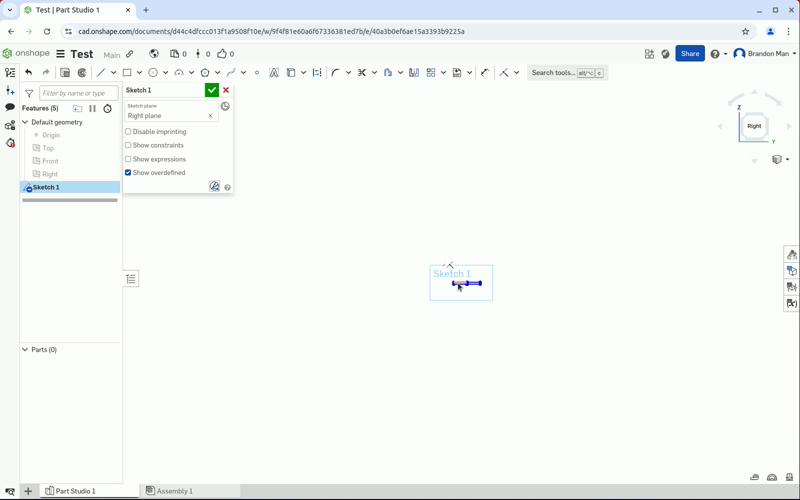
scroll(6)
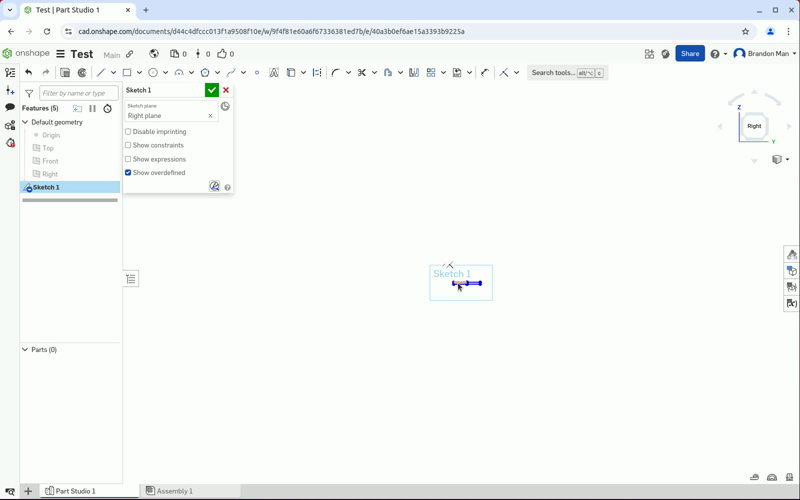
scroll(6)
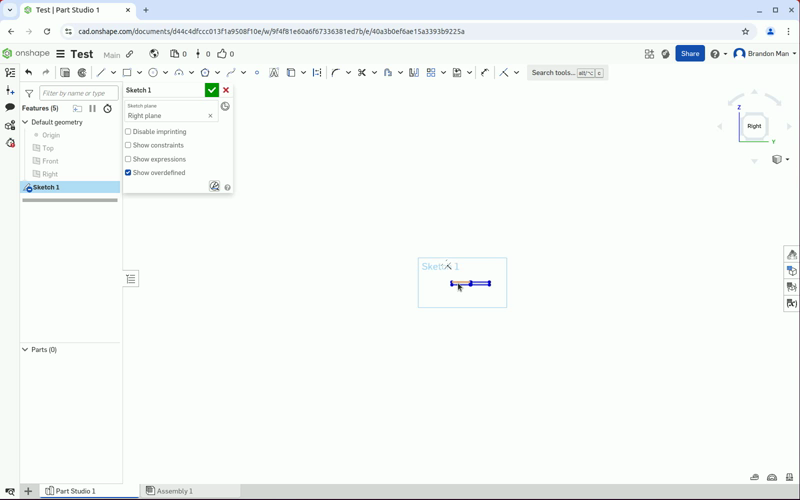
scroll(6)
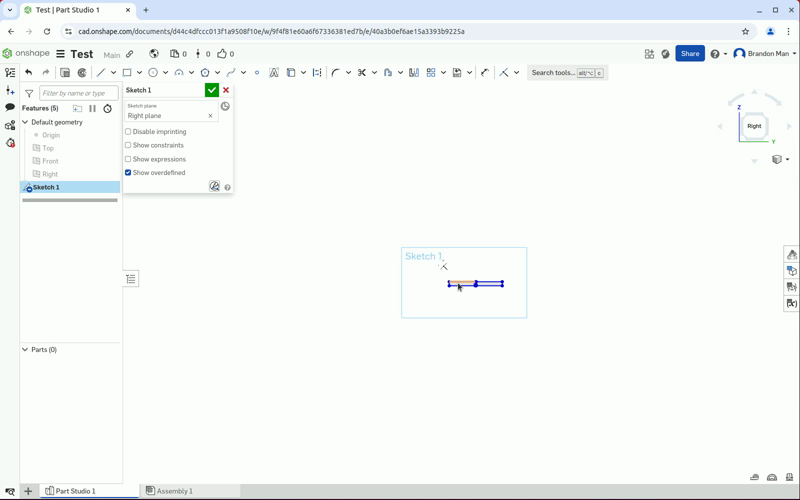
scroll(6)
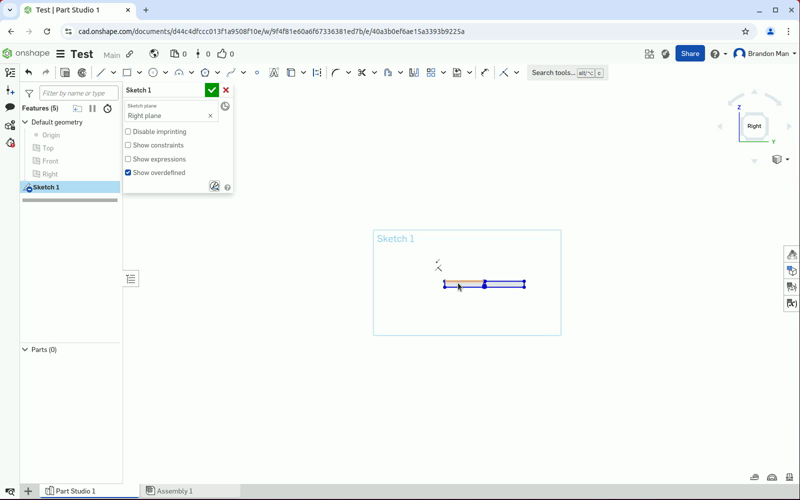
scroll(6)
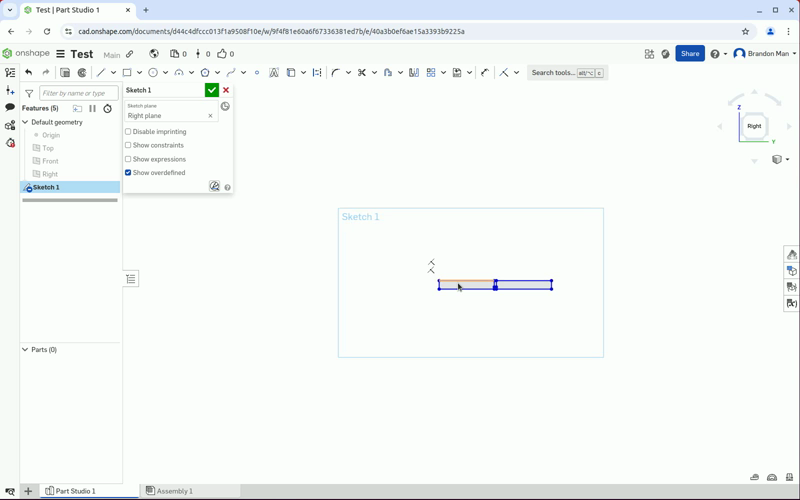
scroll(6)
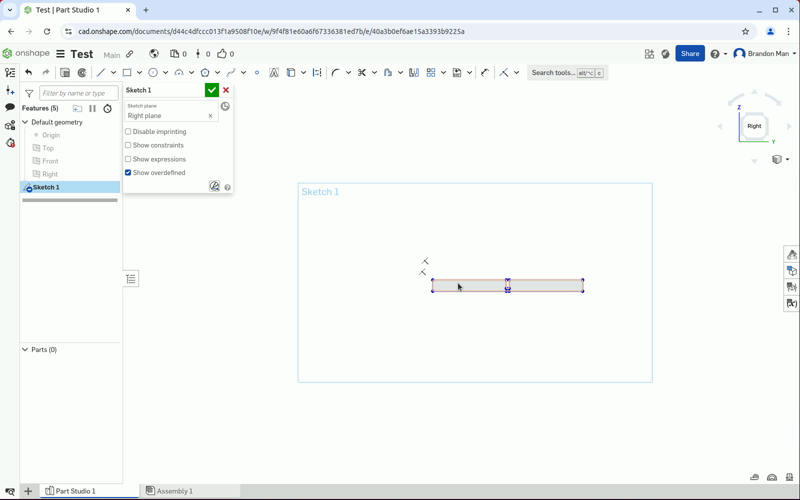
scroll(6)
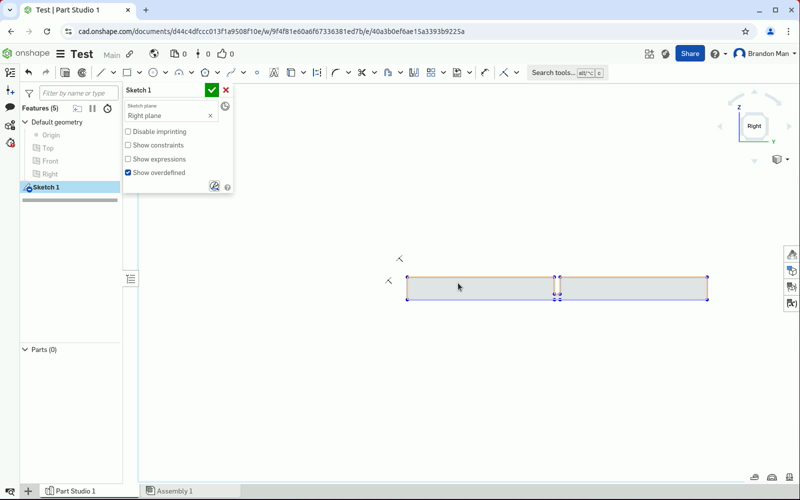
click(458, 282)
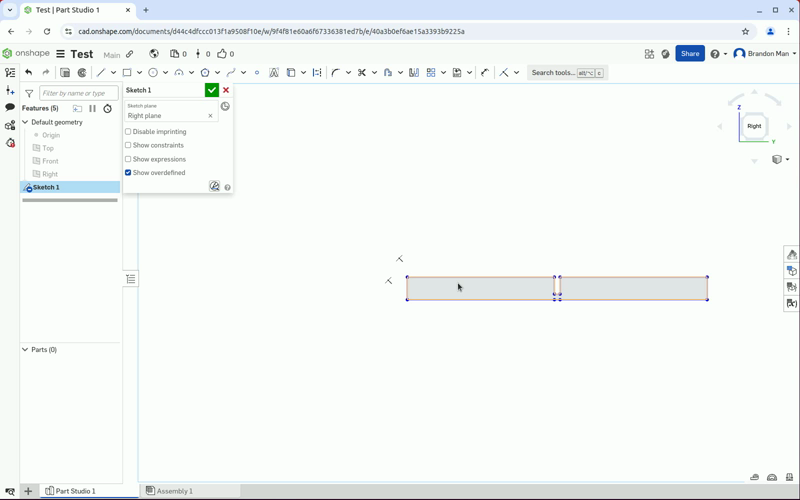
scroll(-6)
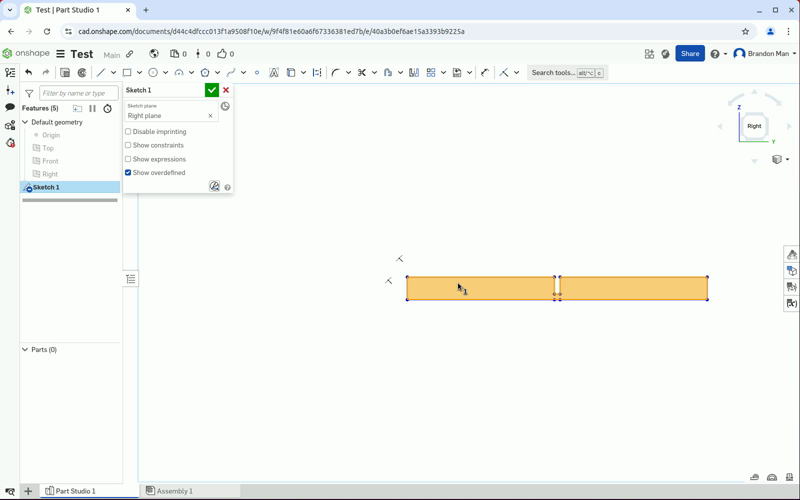
scroll(-6)
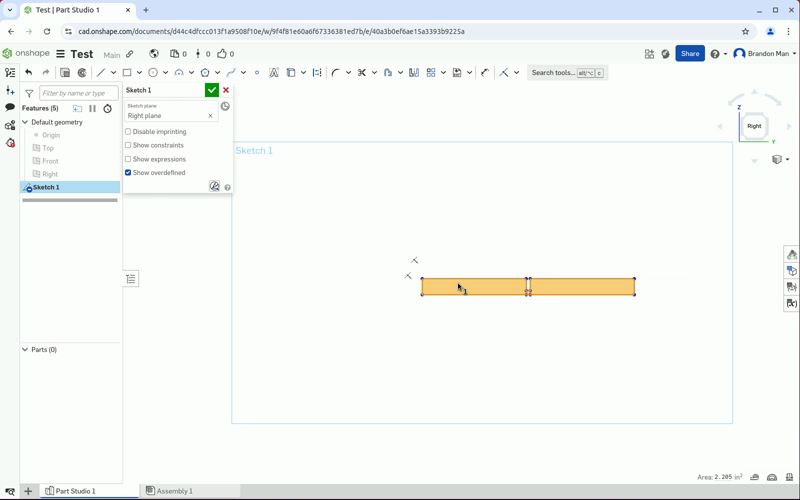
scroll(-6)
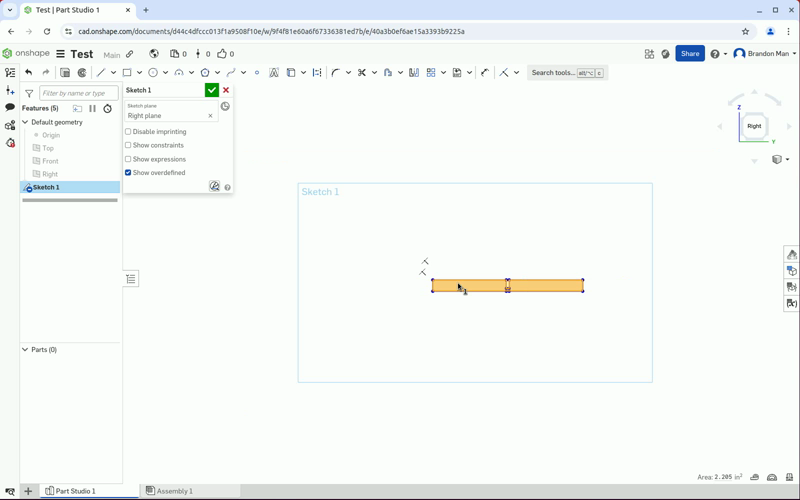
scroll(-6)
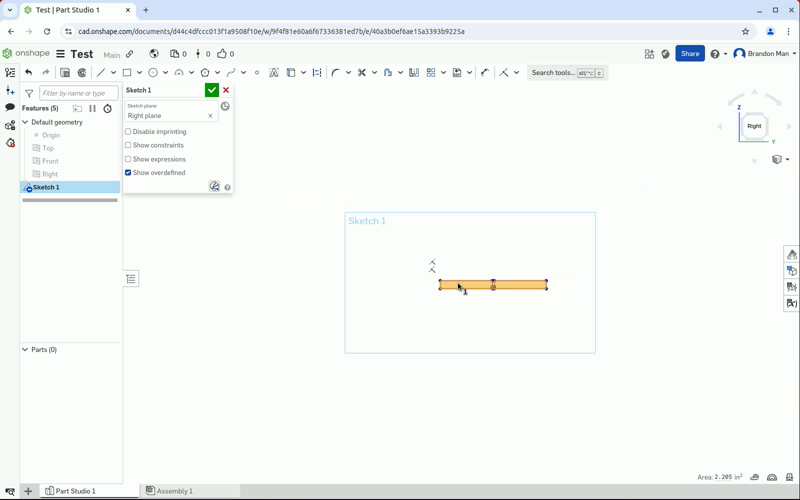
scroll(-6)
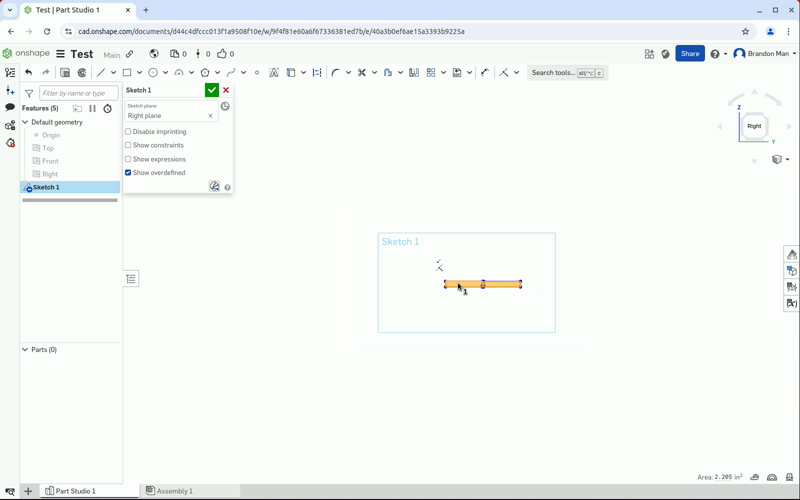
scroll(-6)
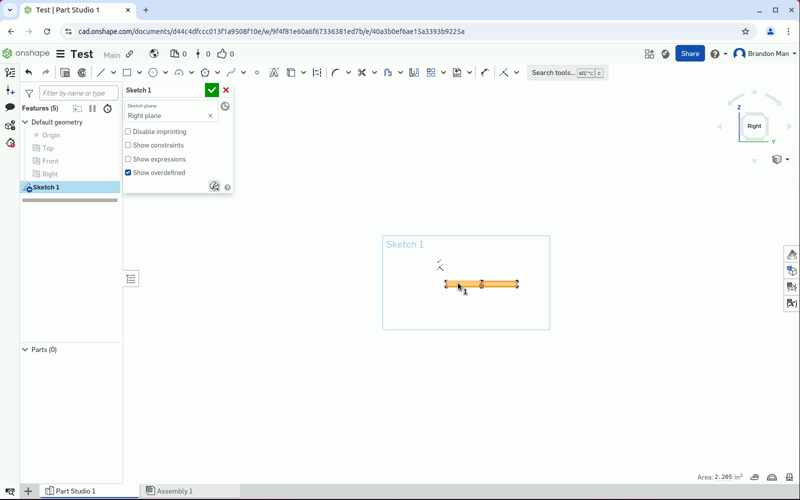
scroll(-6)
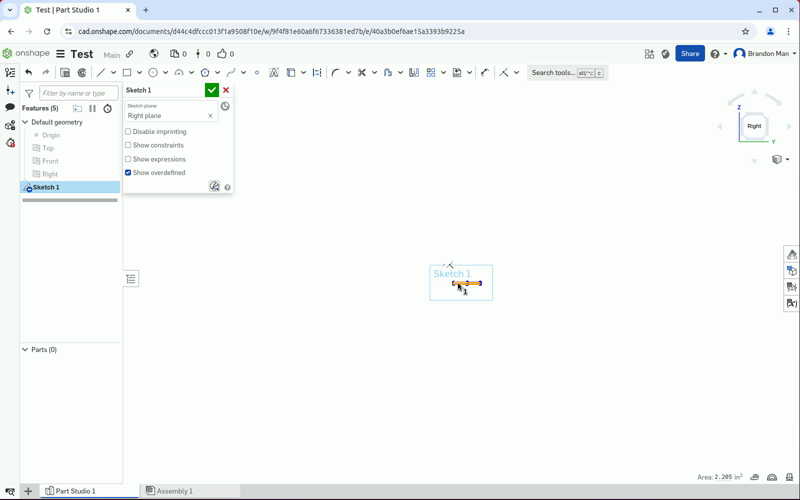
mouse_move(73, 352)
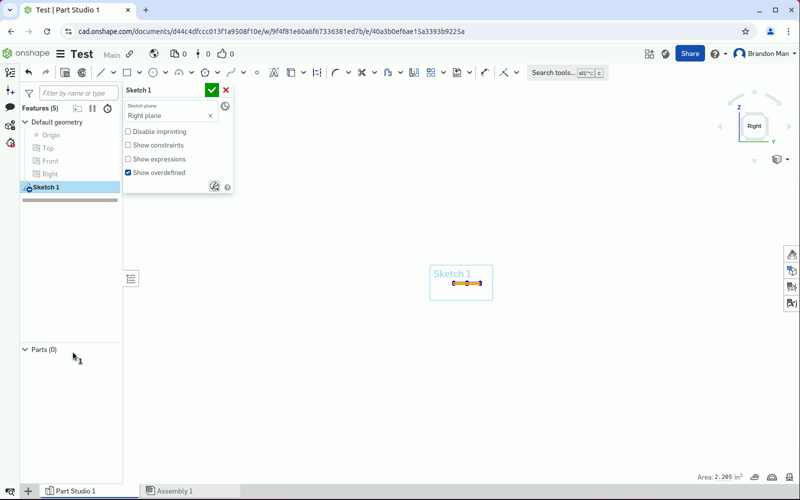
key(shift+y)
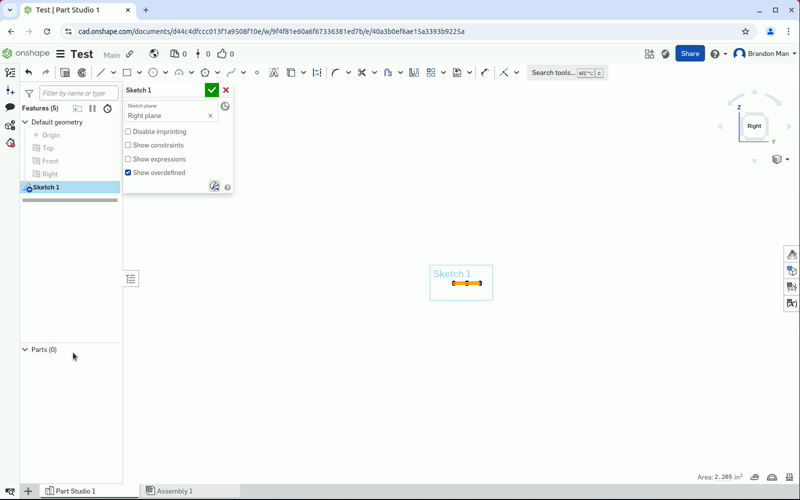
key(shift+e)
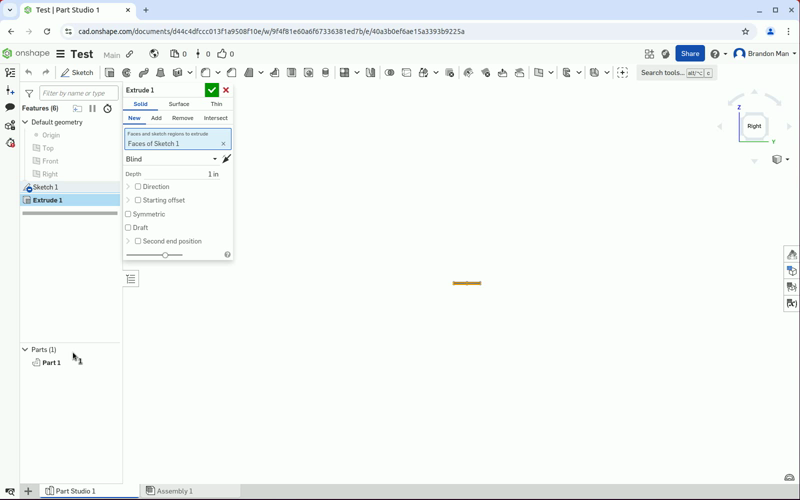
mouse_move(143, 106)
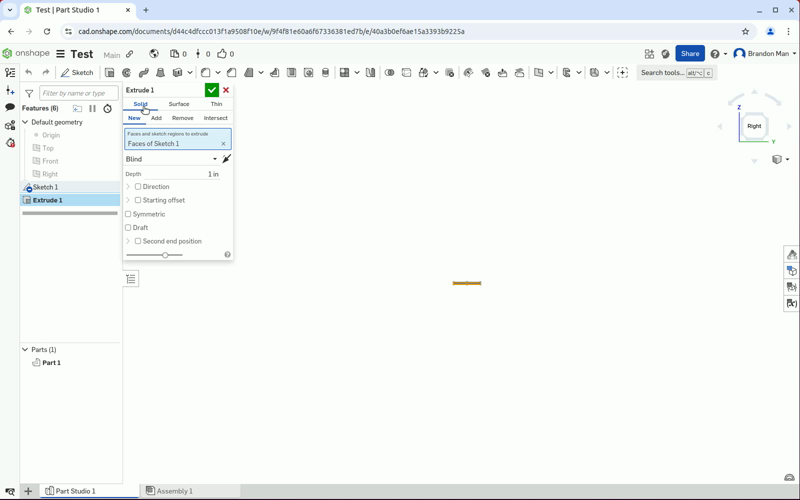
click(143, 106)
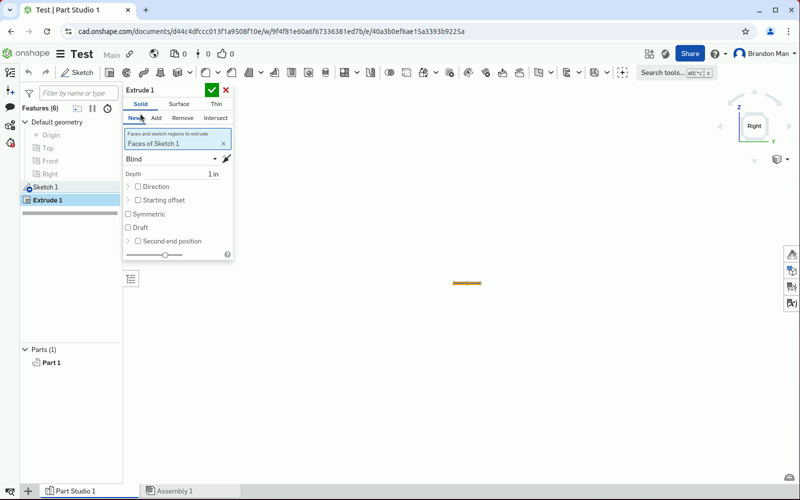
mouse_move(137, 120)
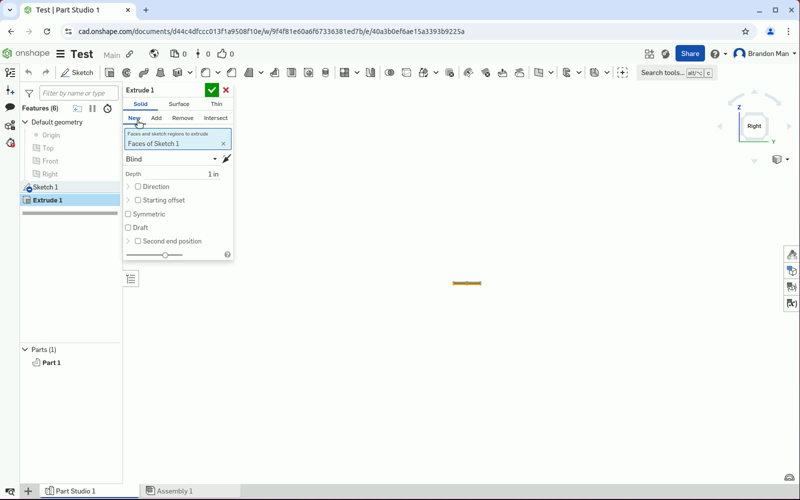
click(137, 120)
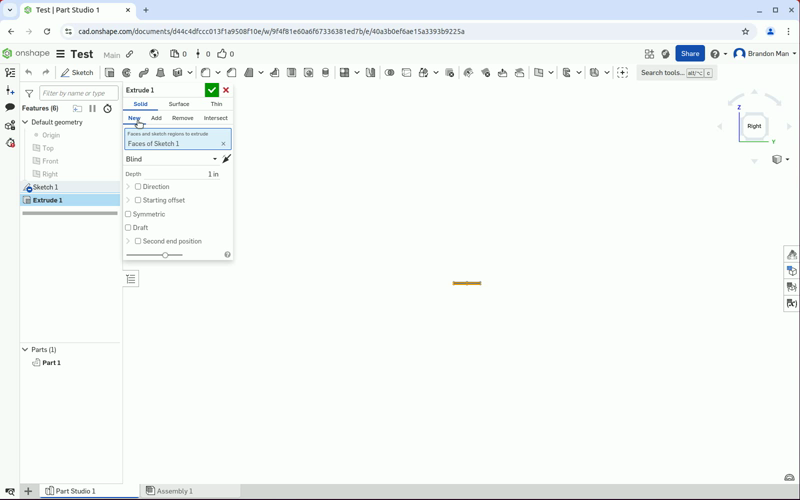
key(tab, 4)
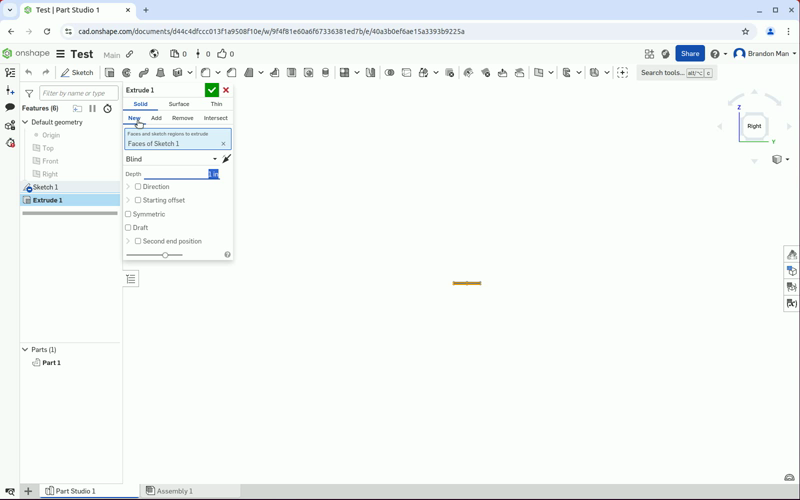
text(23.108)
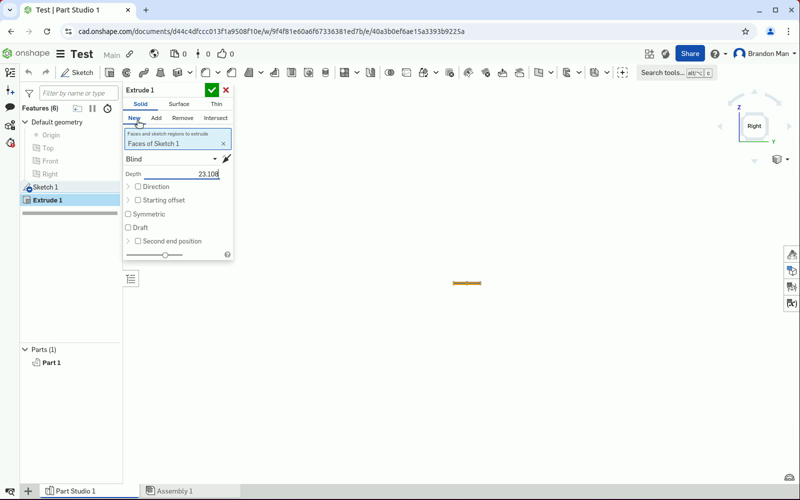
key(enter)
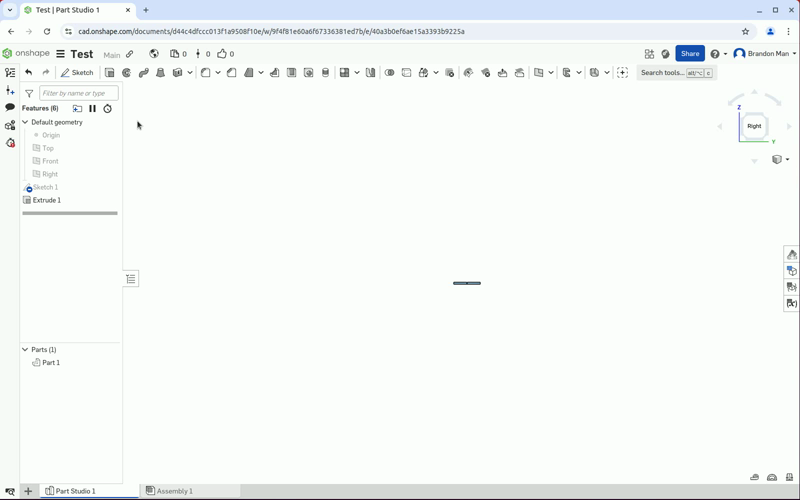
key(shift+h)
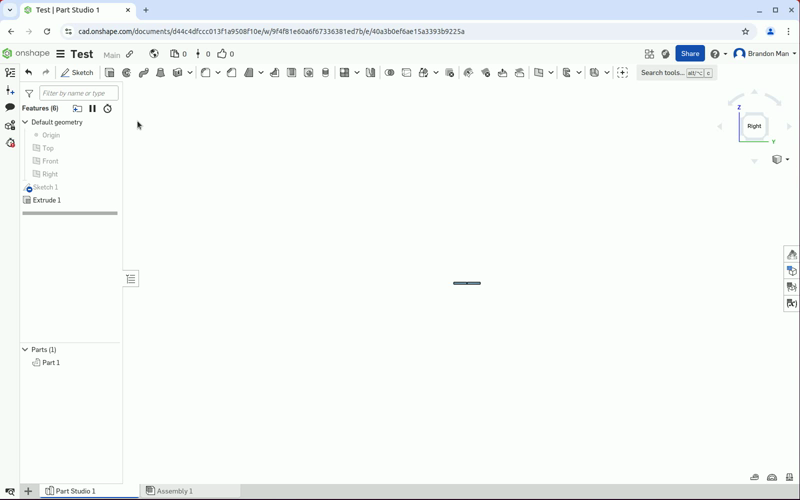
key(shift+h)
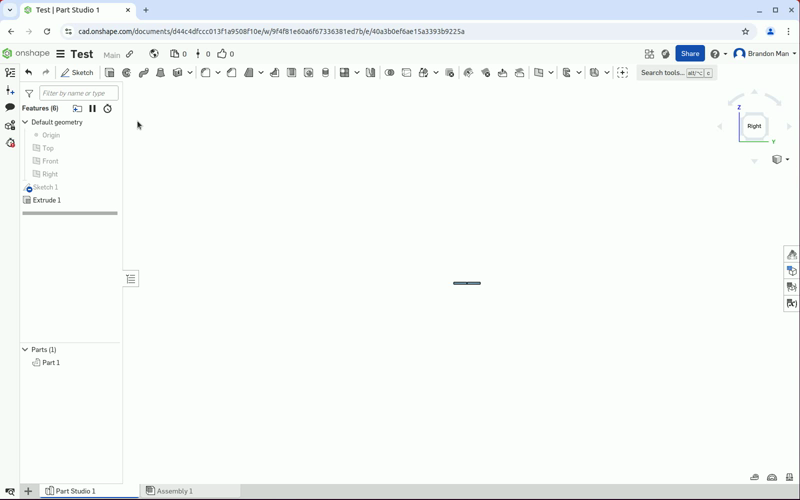
mouse_move(73, 189)
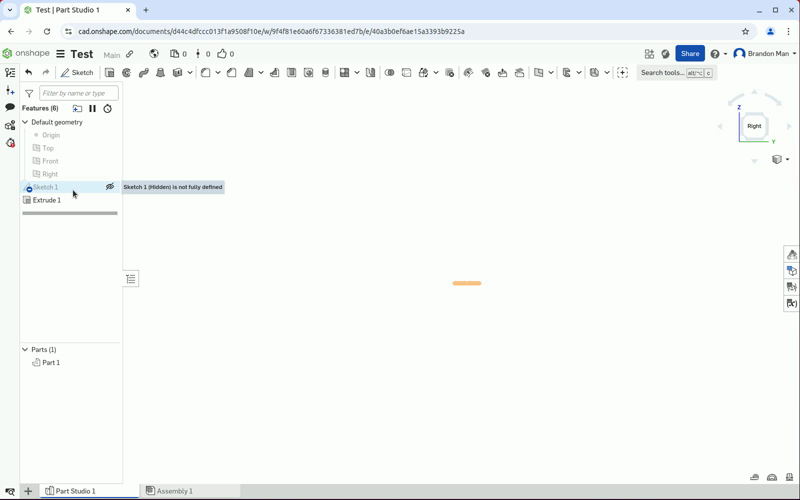
click(73, 189)
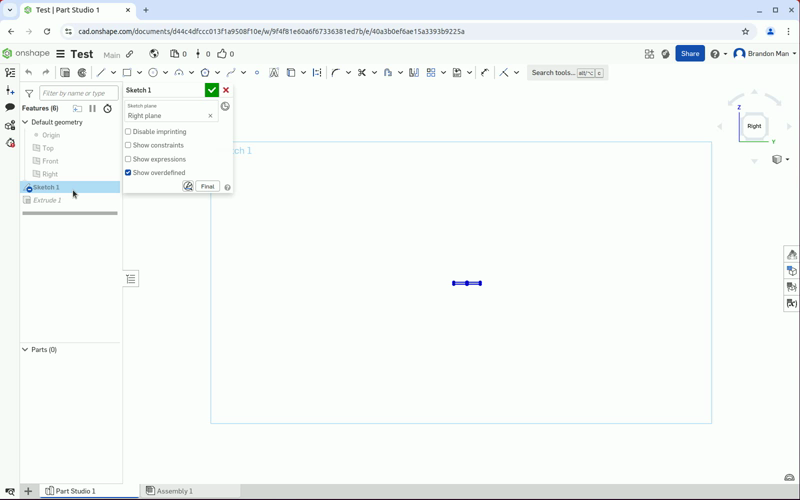
mouse_move(229, 92)
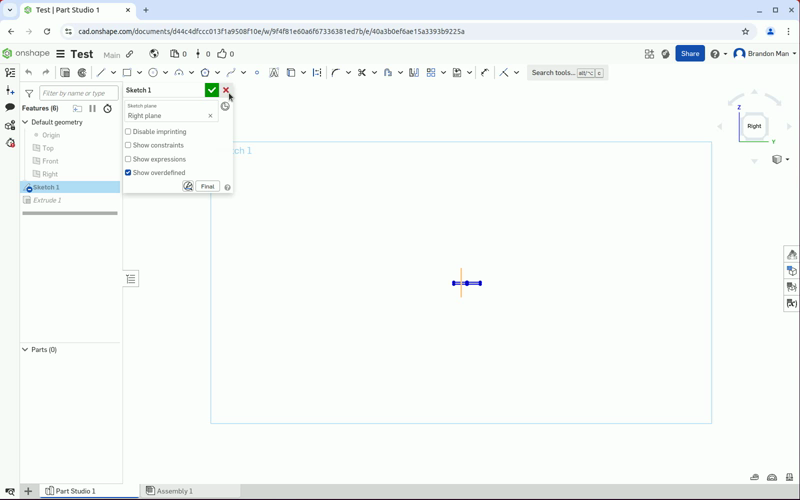
click(229, 92)
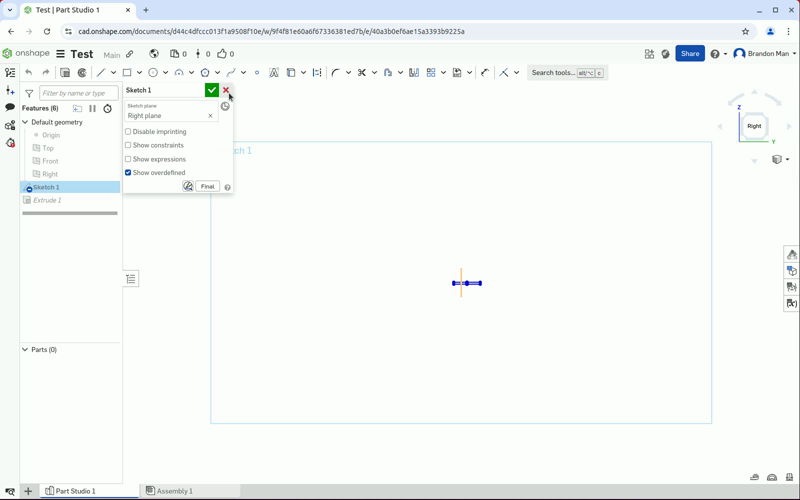
key(shift+s)
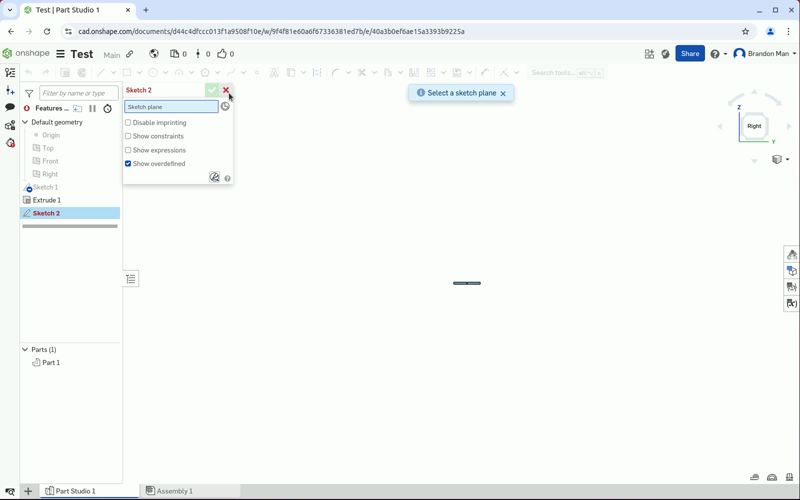
mouse_move(73, 176)
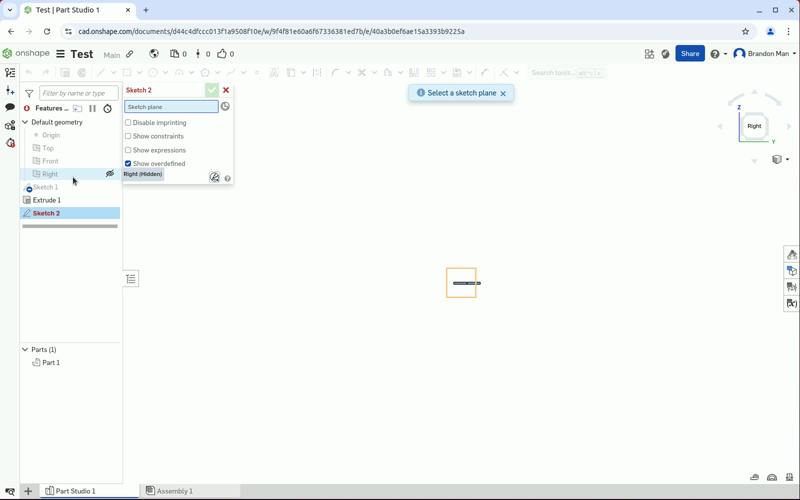
click(73, 176)
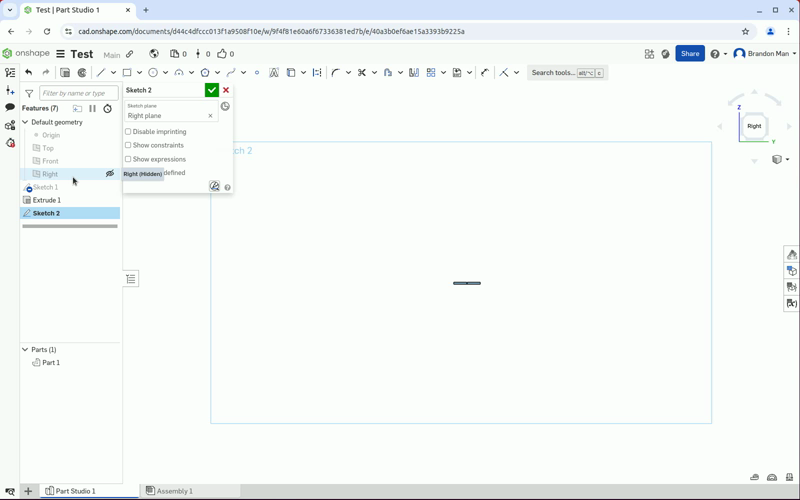
mouse_move(73, 352)
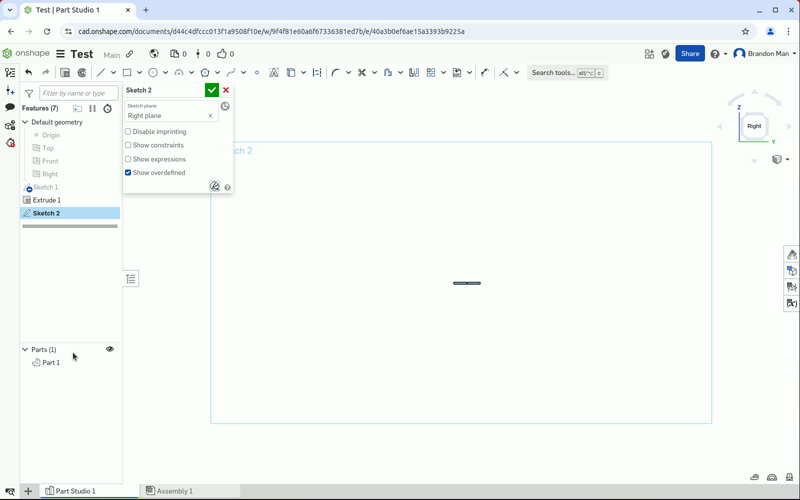
key(y)
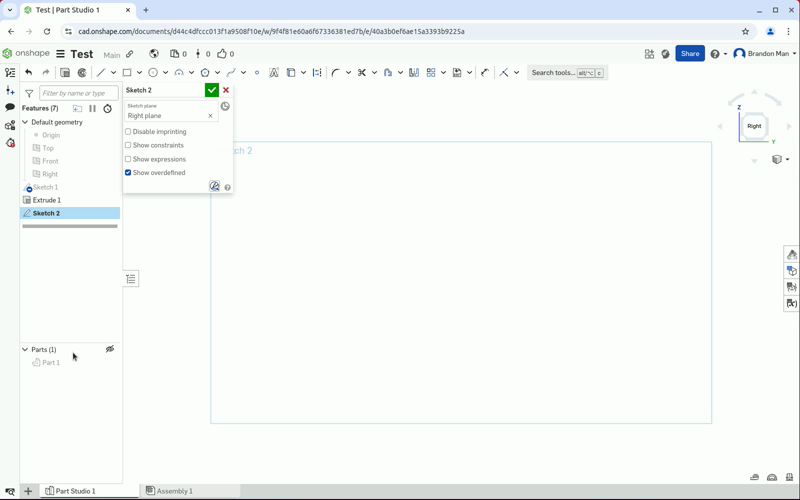
key(l)
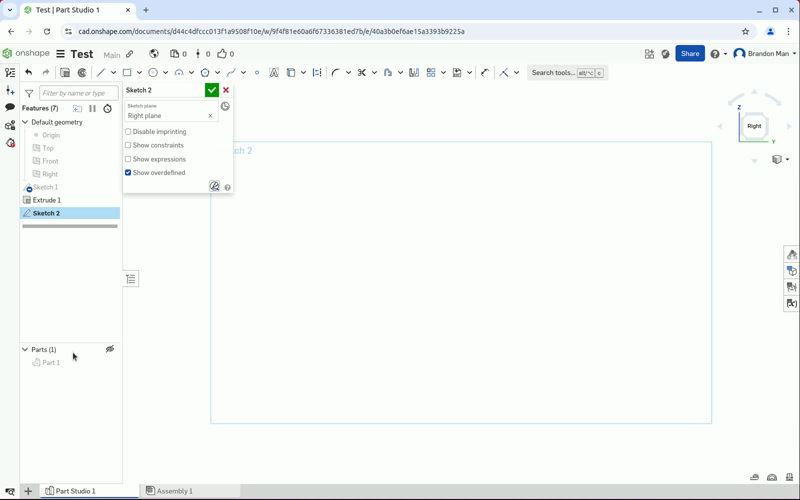
key_down(shift)
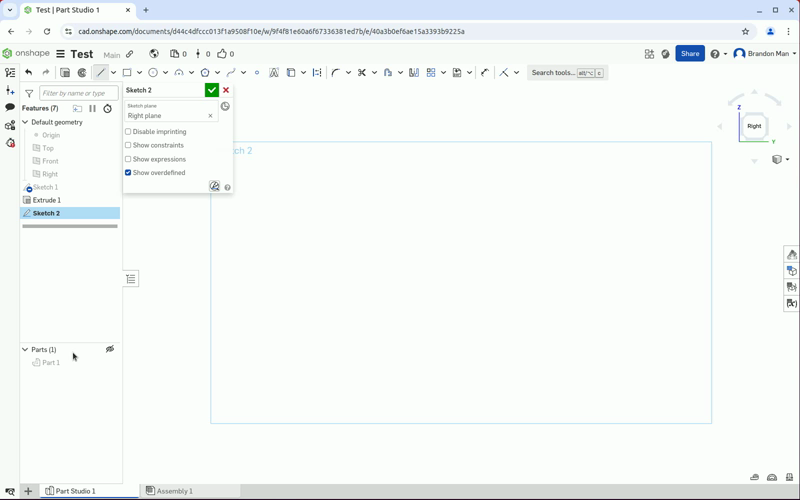
mouse_move(453, 284)
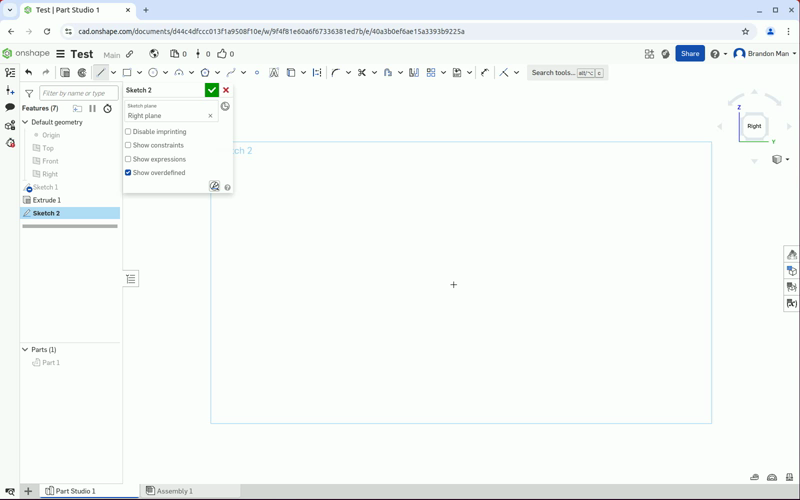
click(453, 284)
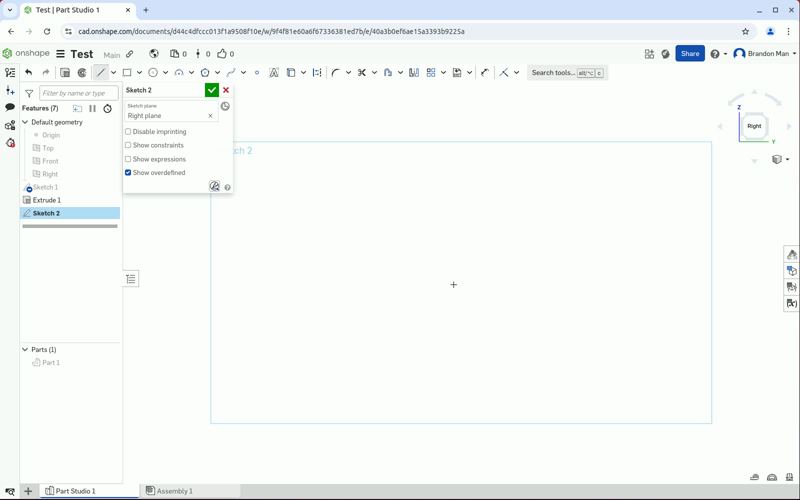
key_up(shift)
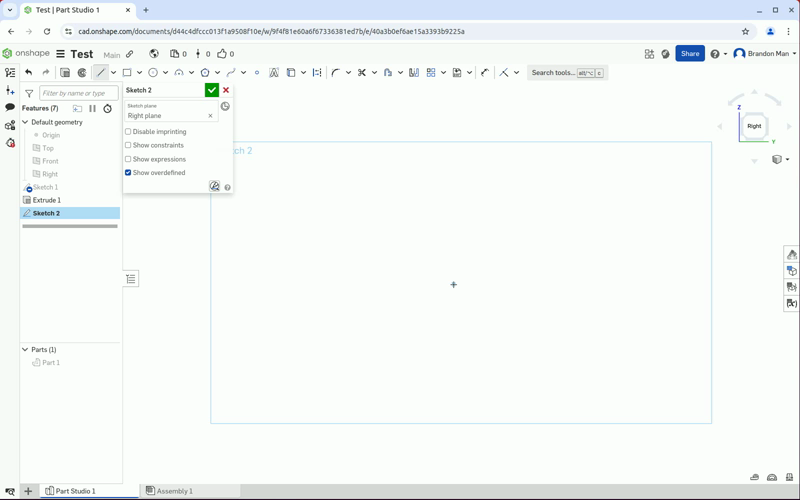
key_down(shift)
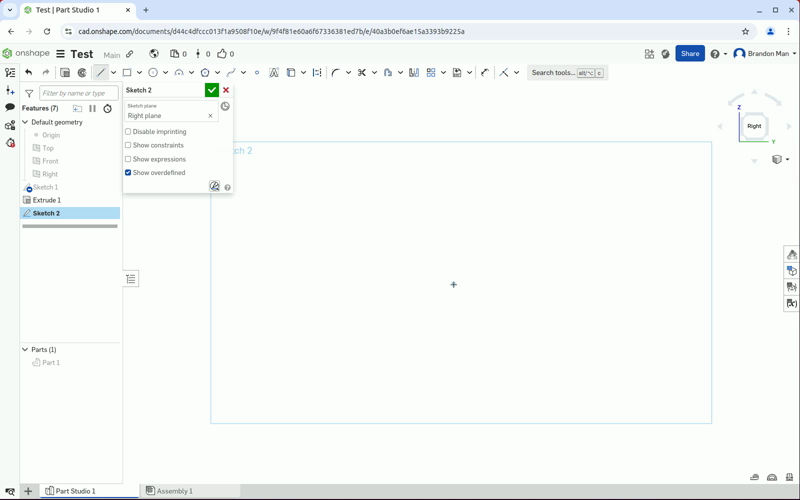
mouse_move(483, 284)
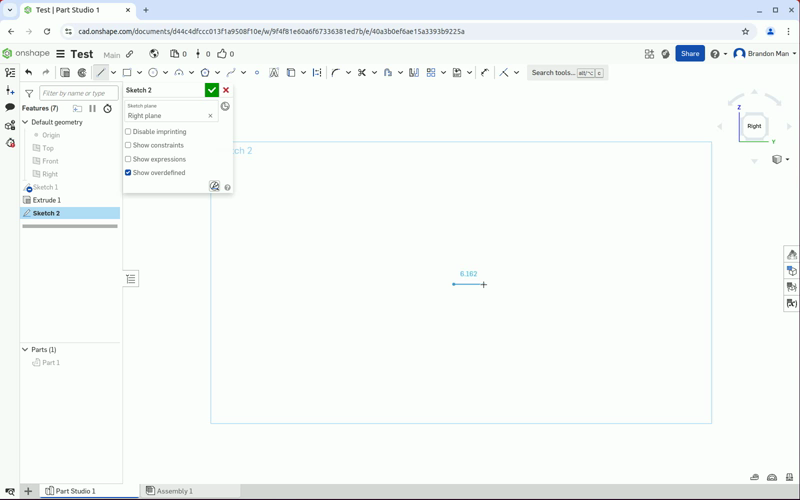
mouse_move(466, 284)
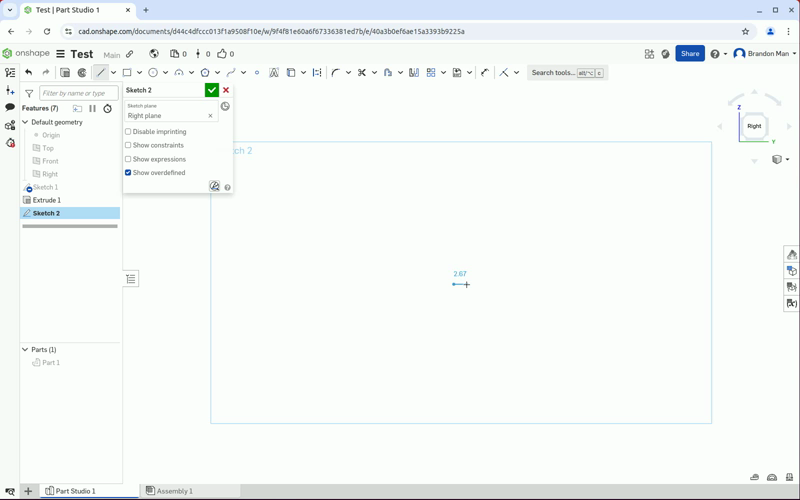
click(466, 284)
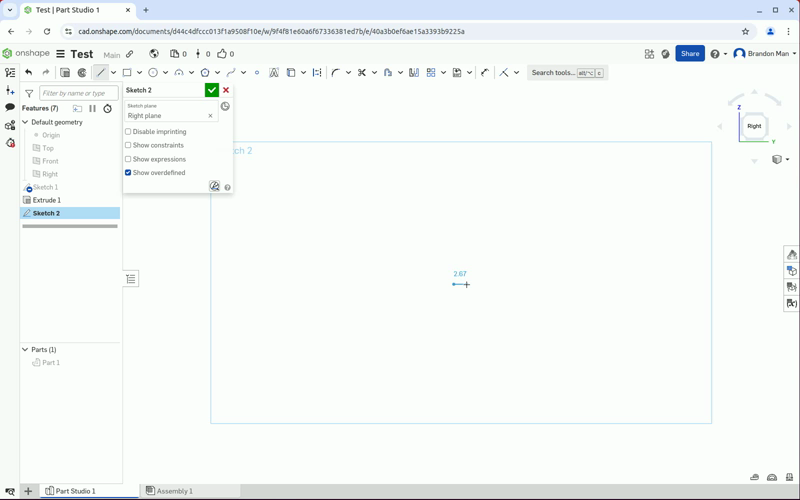
key_up(shift)
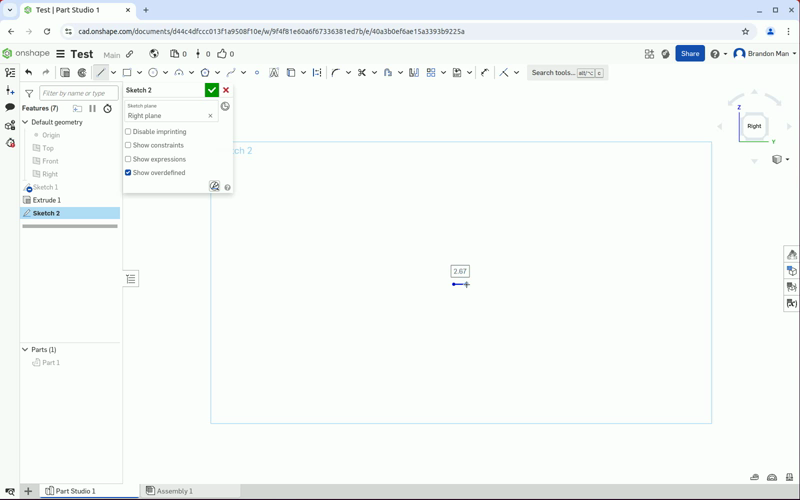
key_down(shift)
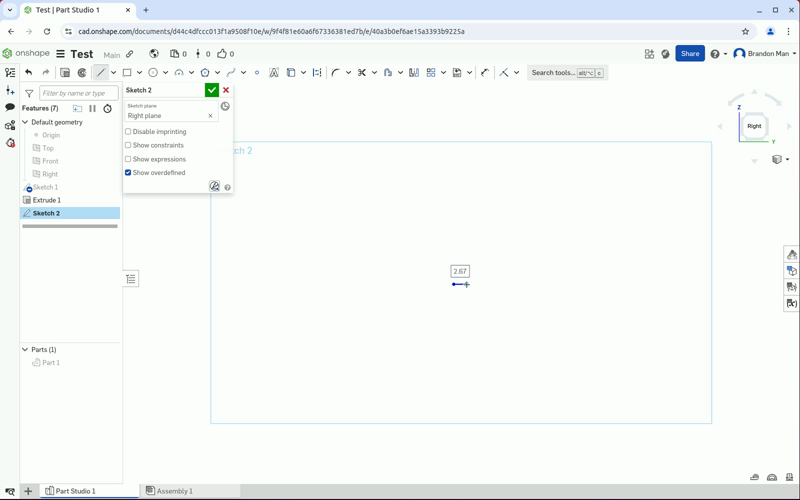
mouse_move(496, 284)
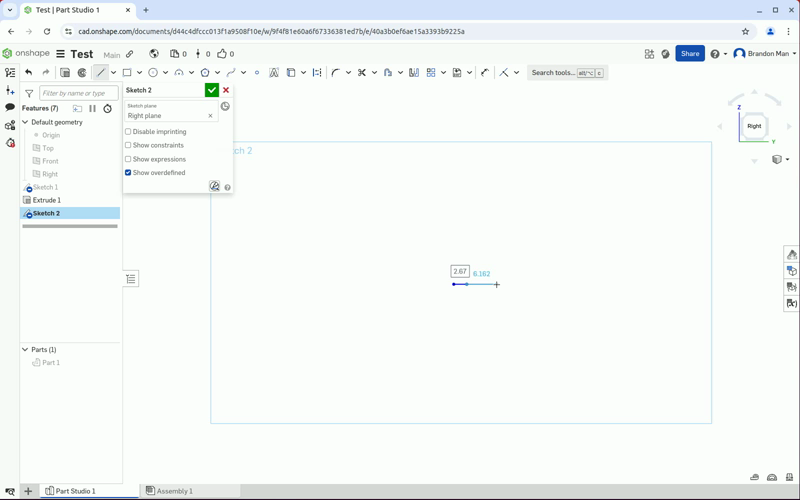
mouse_move(467, 284)
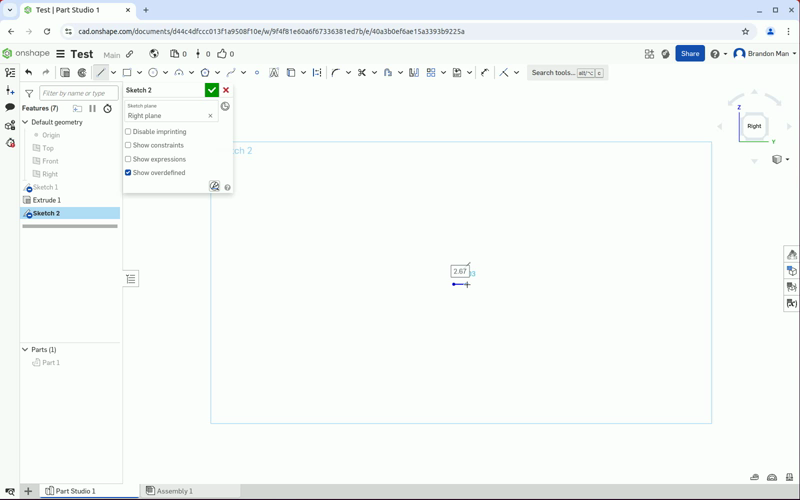
scroll(6)
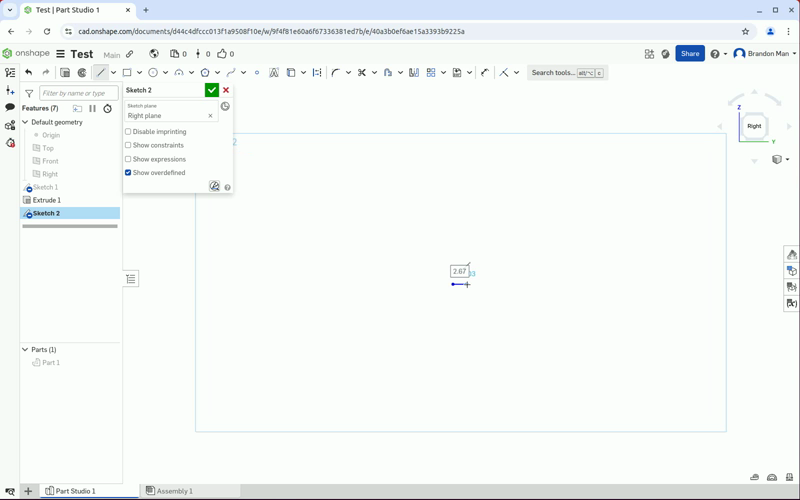
scroll(6)
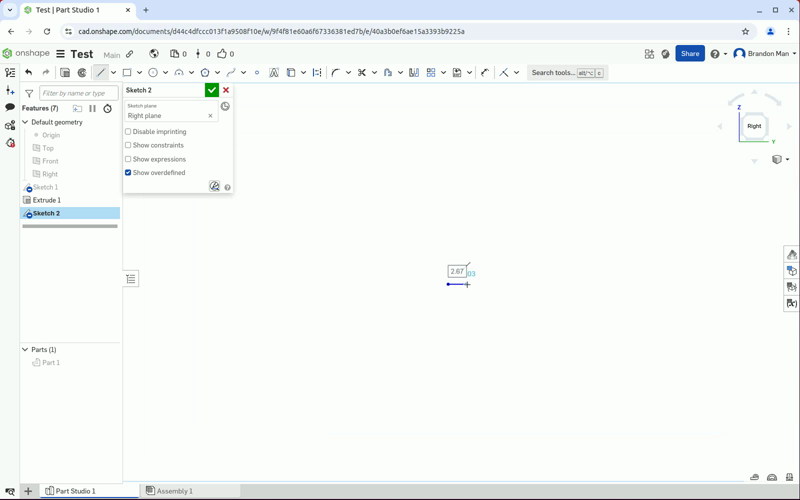
scroll(6)
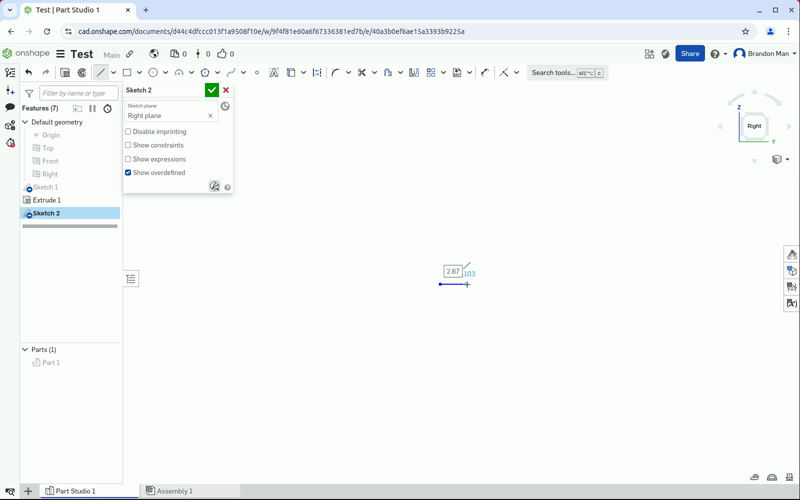
scroll(6)
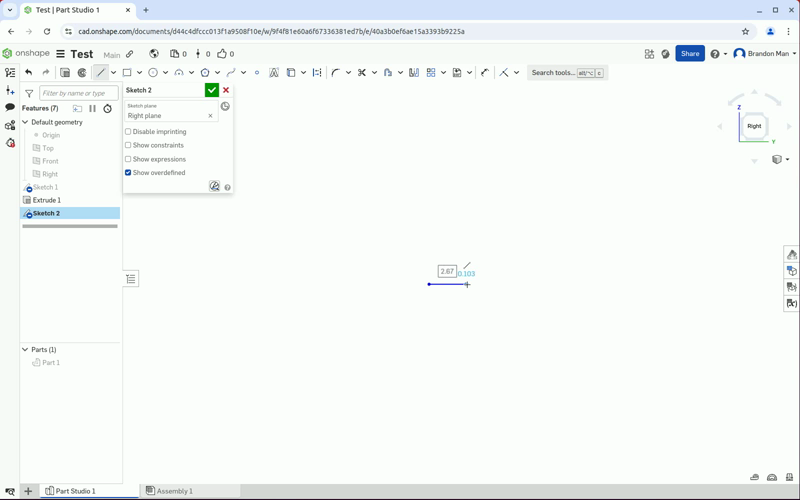
scroll(6)
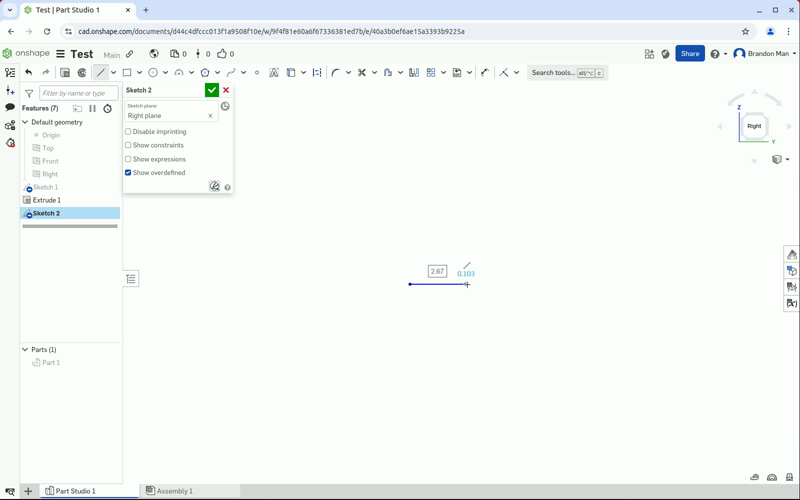
scroll(6)
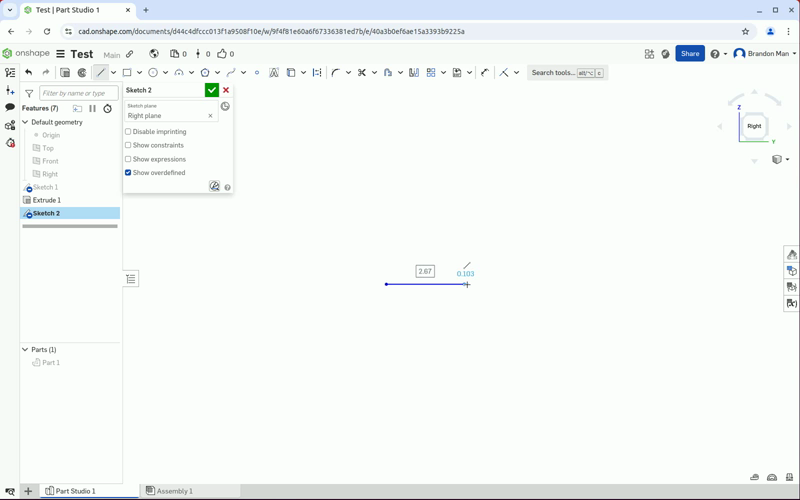
scroll(6)
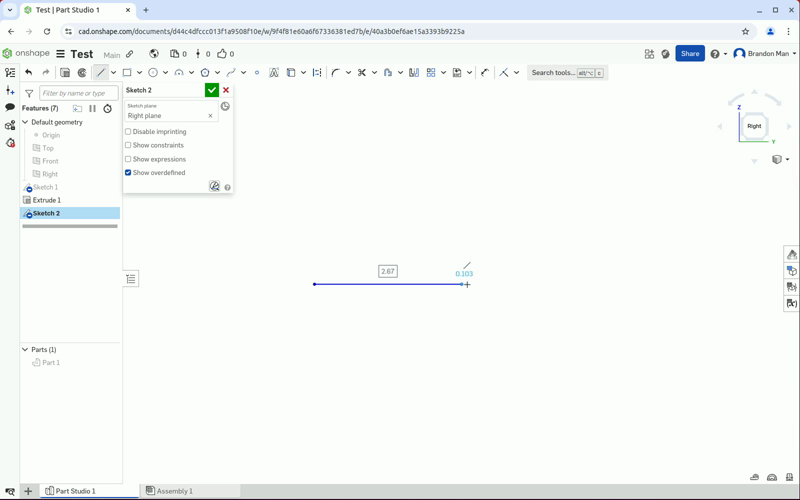
click(467, 284)
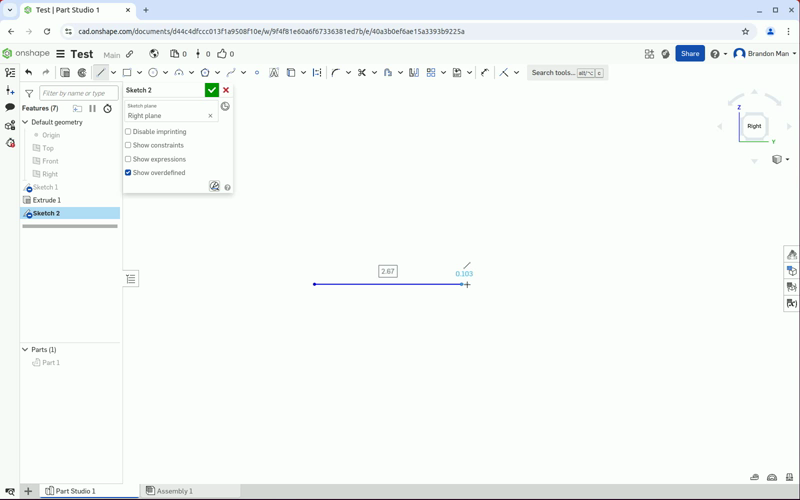
scroll(-6)
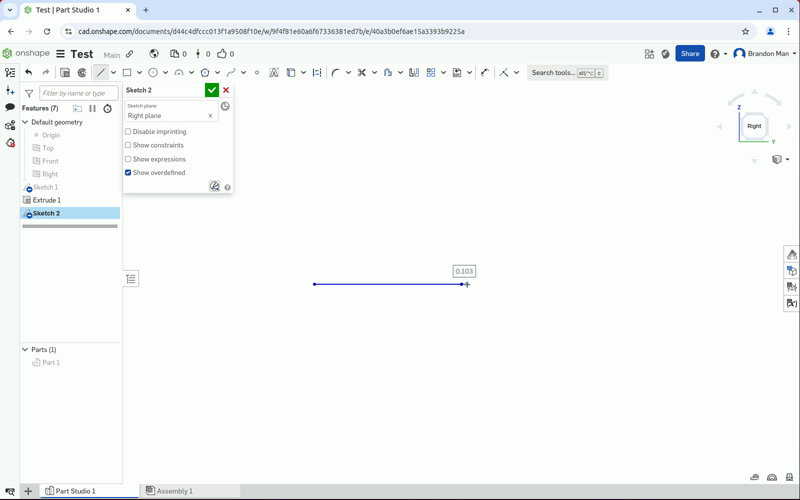
scroll(-6)
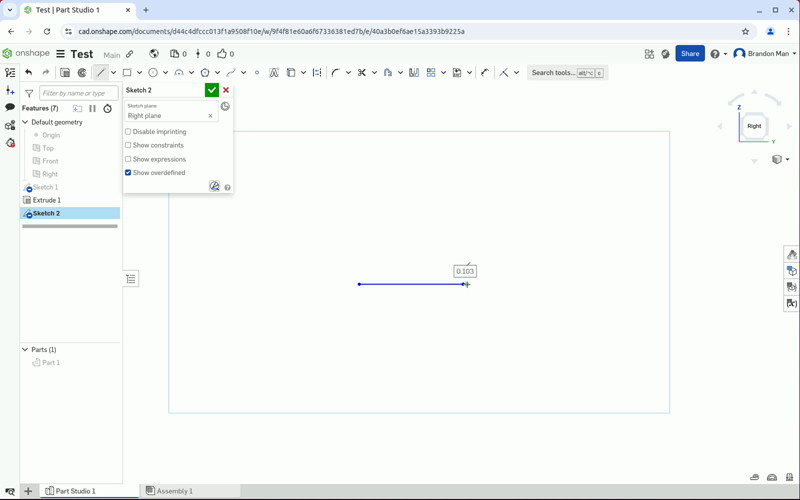
scroll(-6)
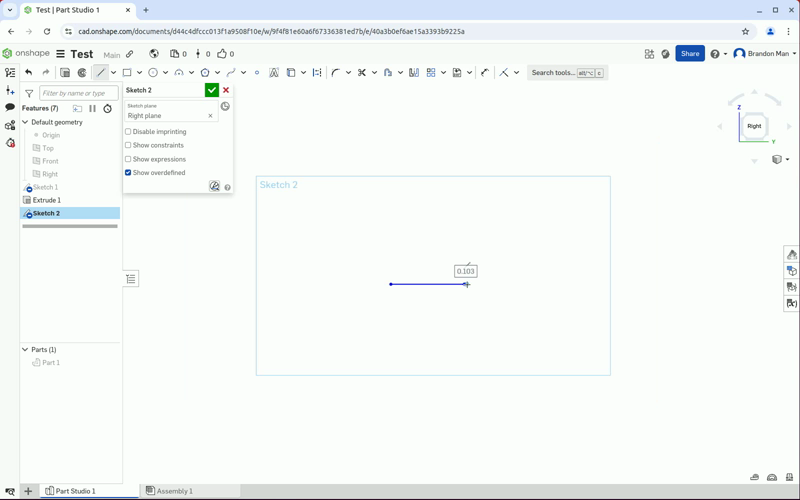
scroll(-6)
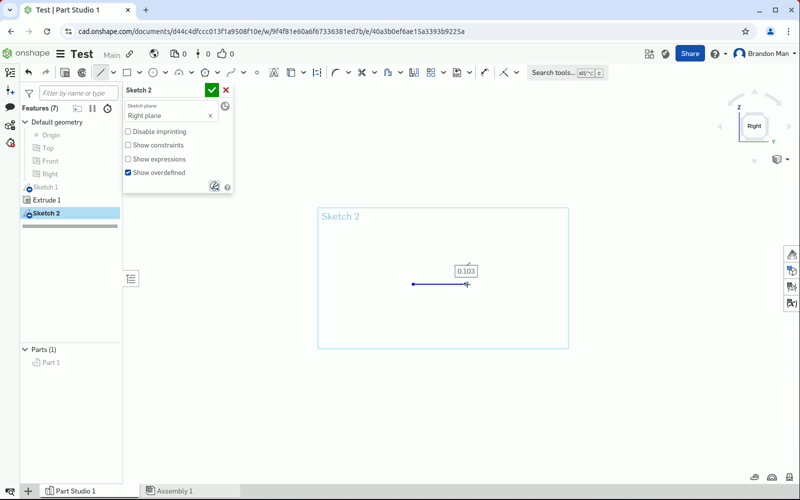
scroll(-6)
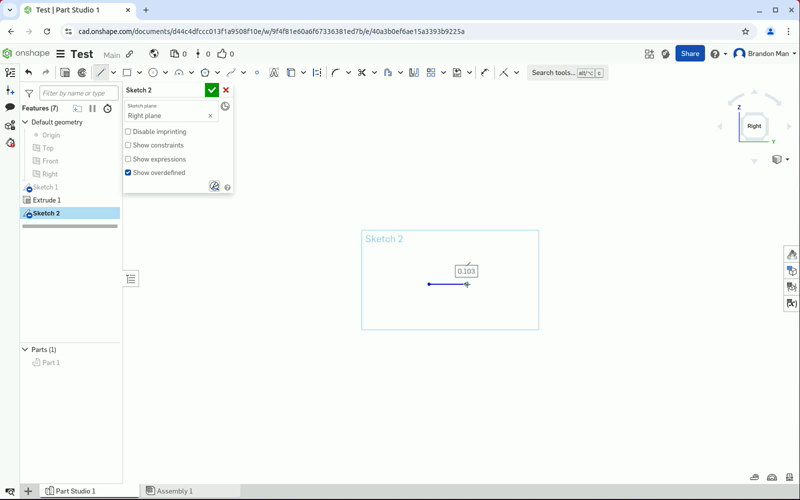
scroll(-6)
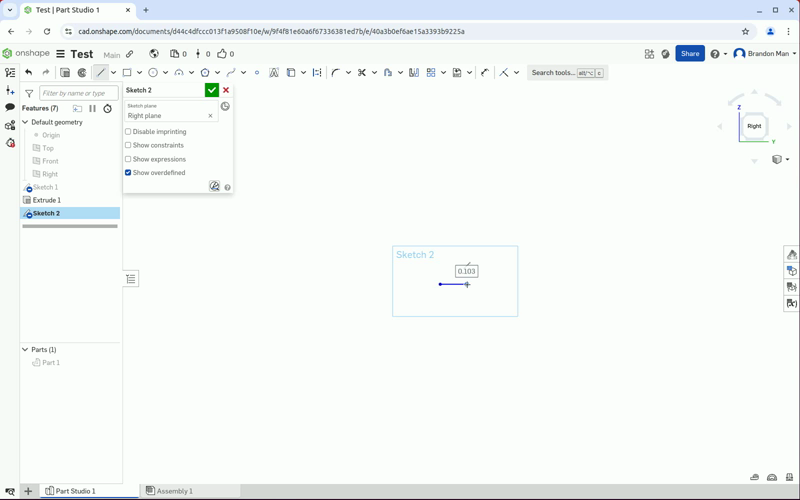
scroll(-6)
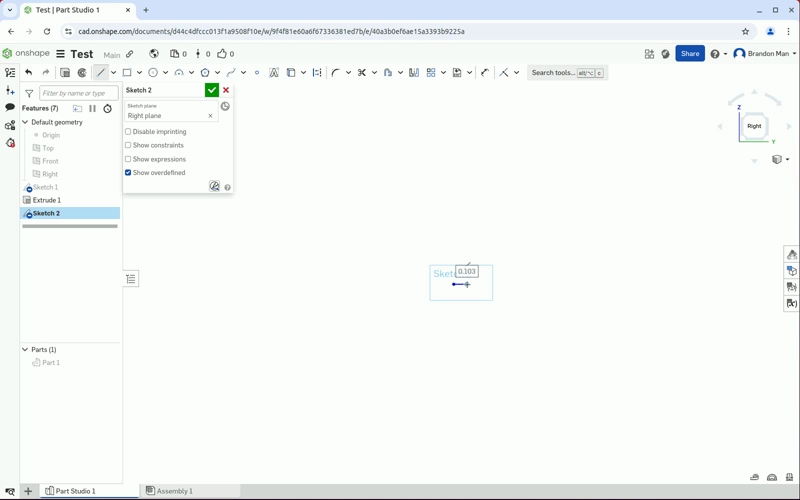
key_up(shift)
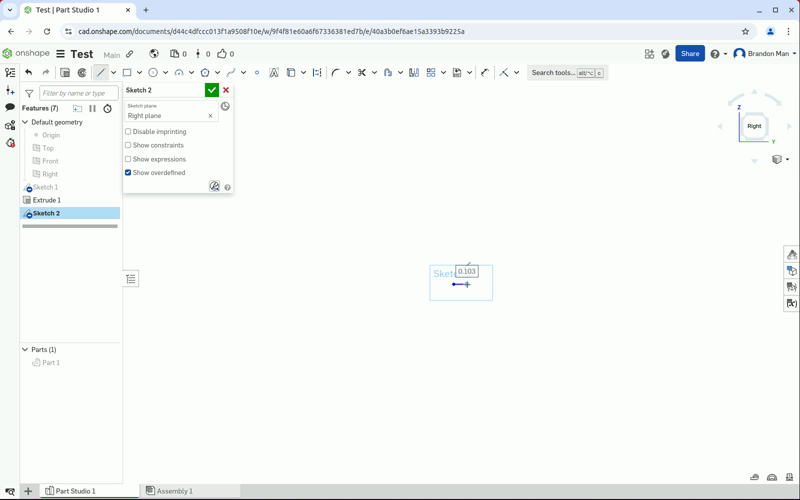
key_down(shift)
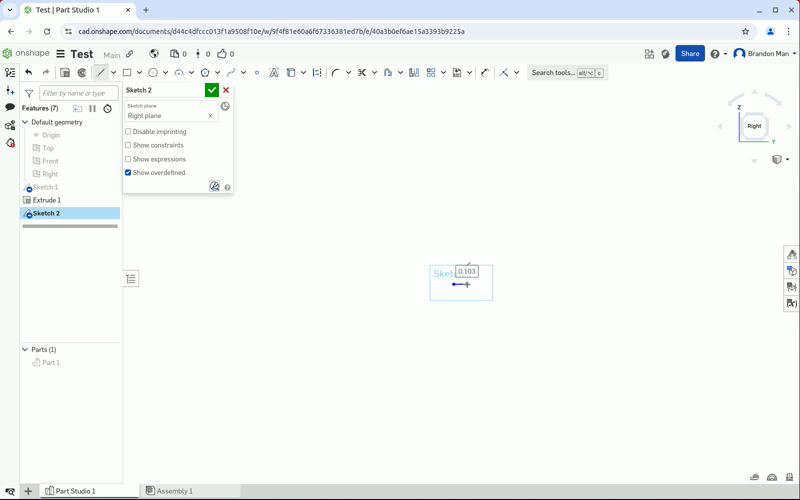
mouse_move(497, 284)
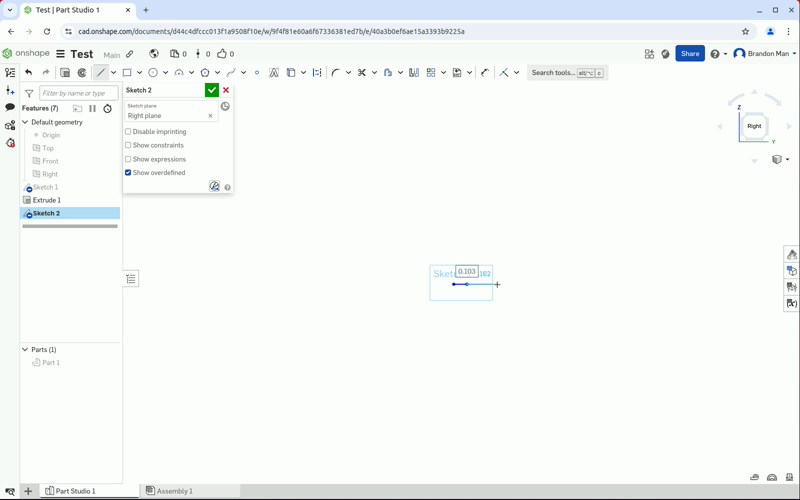
mouse_move(480, 284)
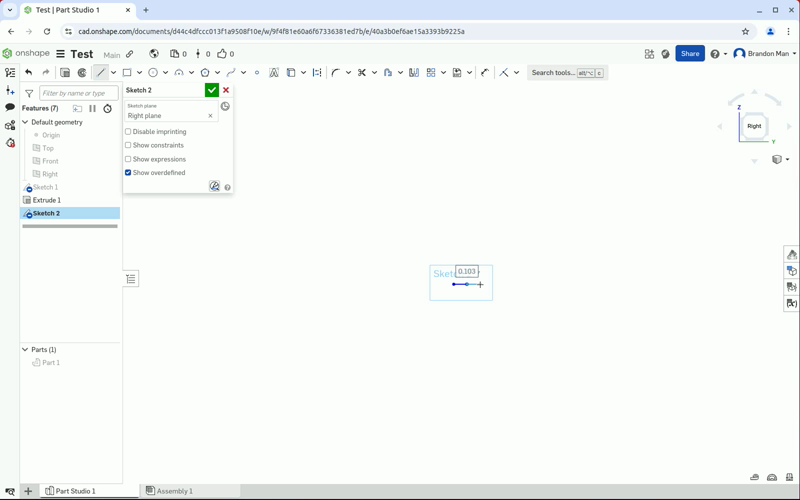
click(480, 284)
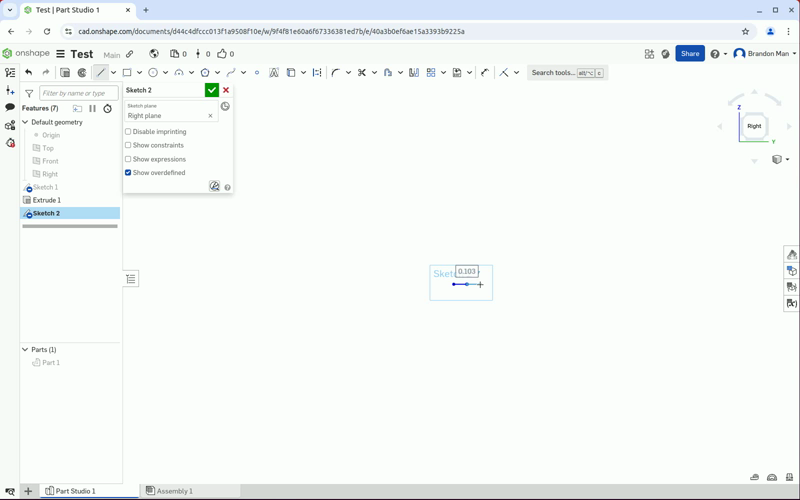
key_up(shift)
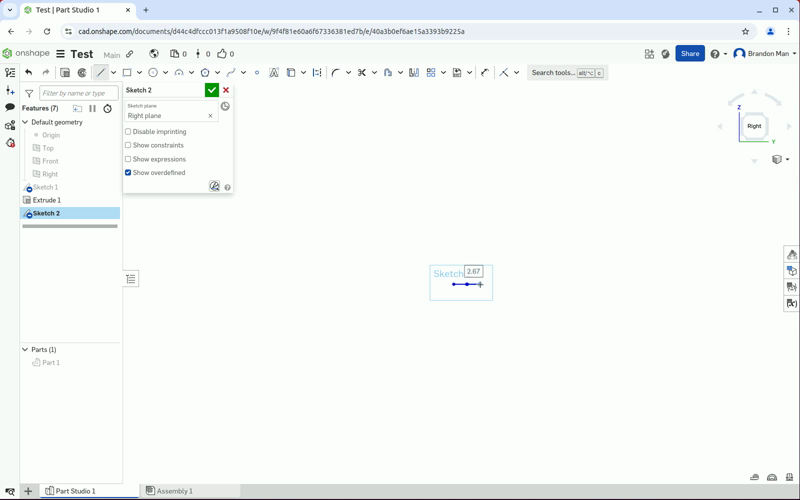
key_down(shift)
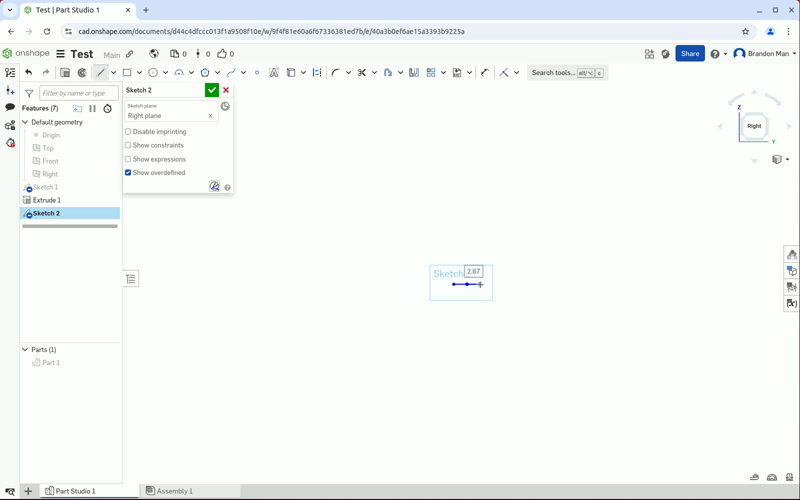
mouse_move(510, 284)
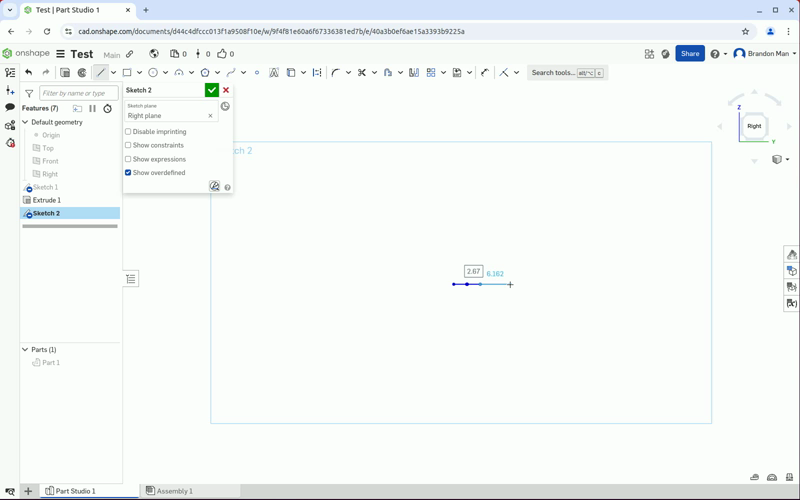
mouse_move(480, 282)
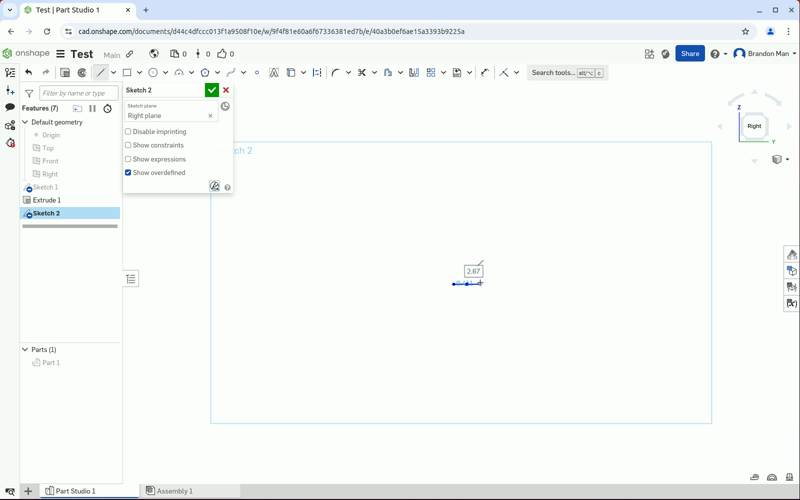
scroll(6)
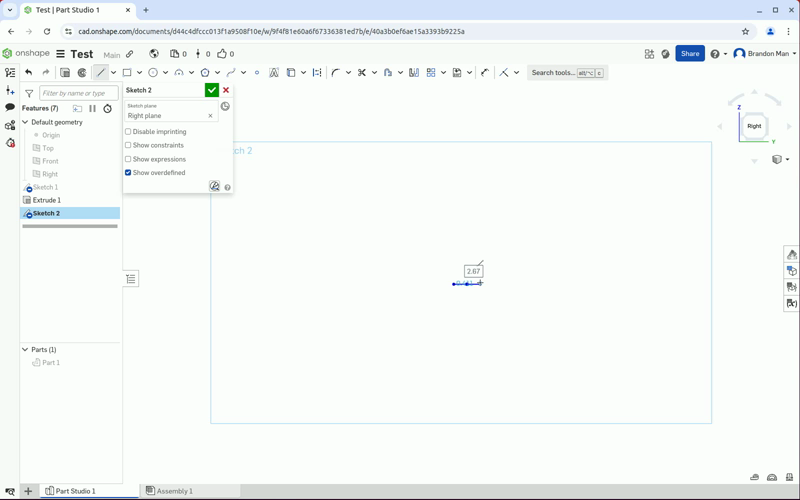
scroll(6)
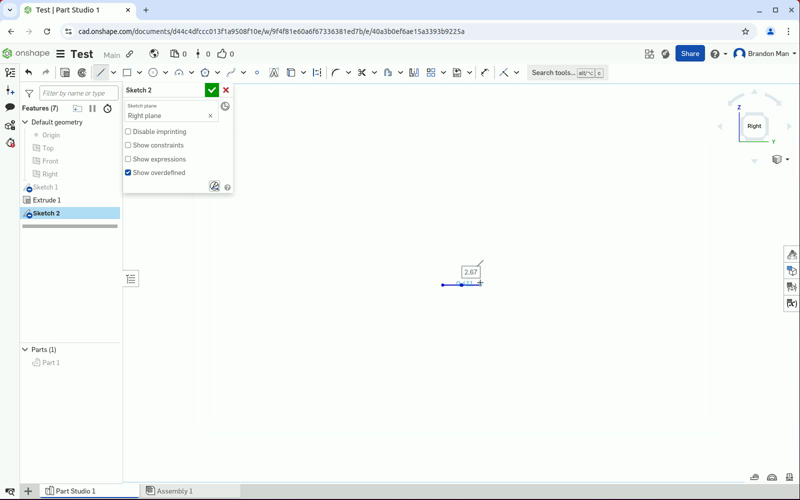
scroll(6)
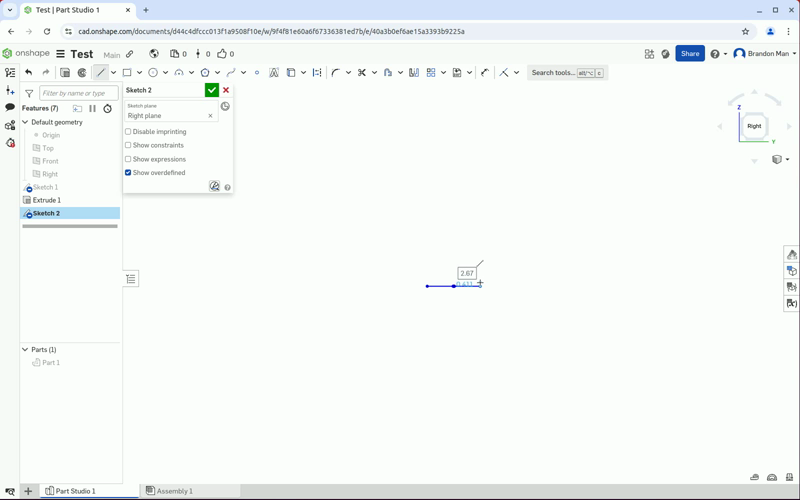
scroll(6)
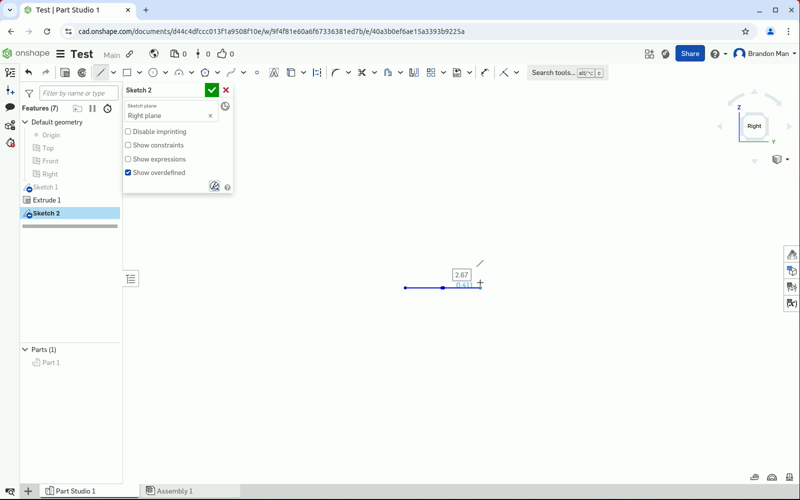
scroll(6)
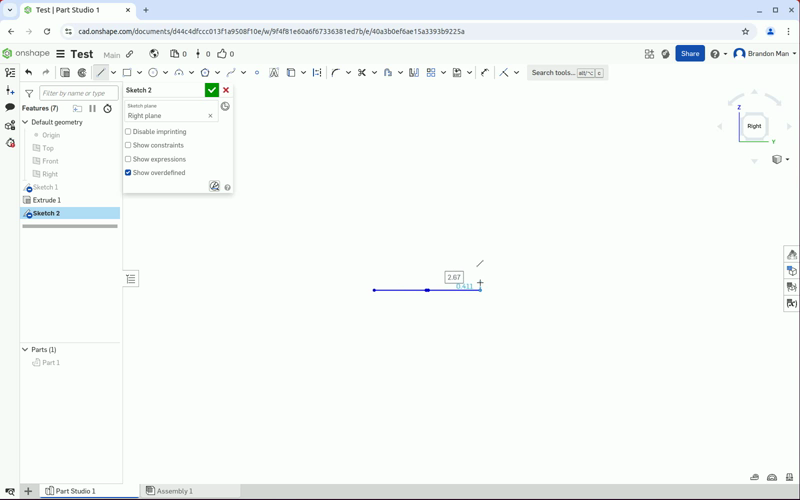
scroll(6)
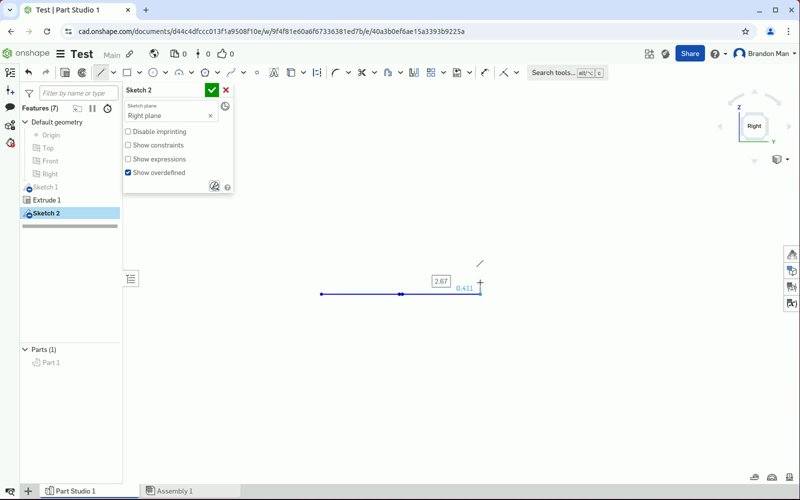
scroll(6)
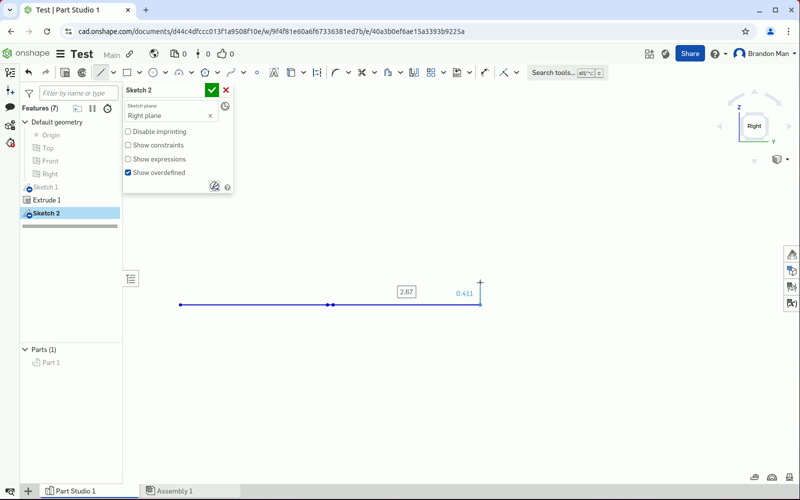
click(480, 282)
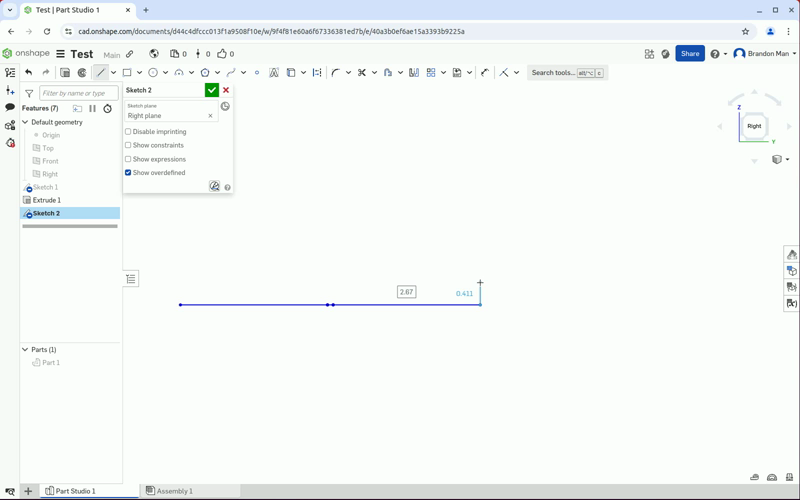
scroll(-6)
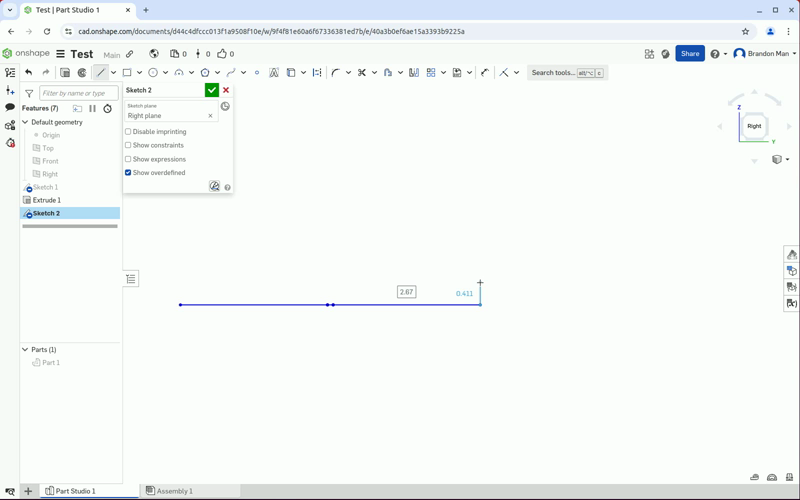
scroll(-6)
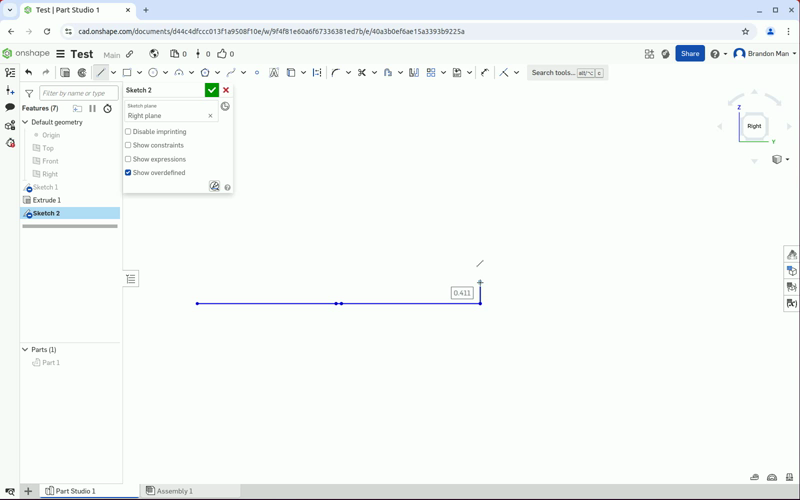
scroll(-6)
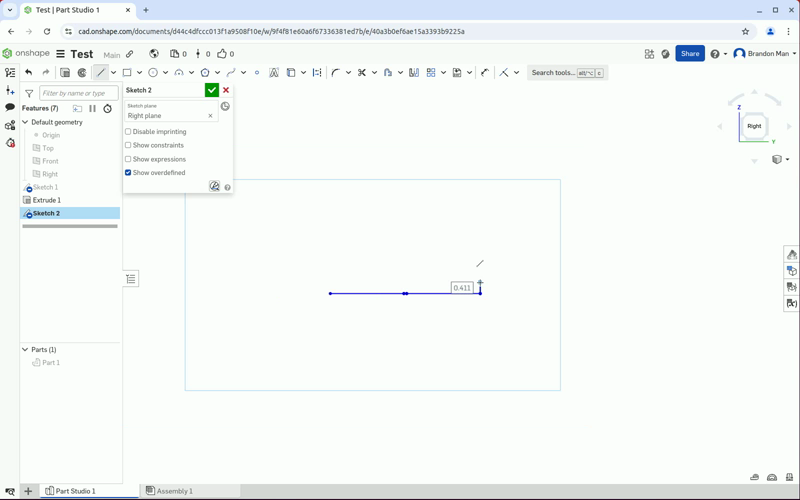
scroll(-6)
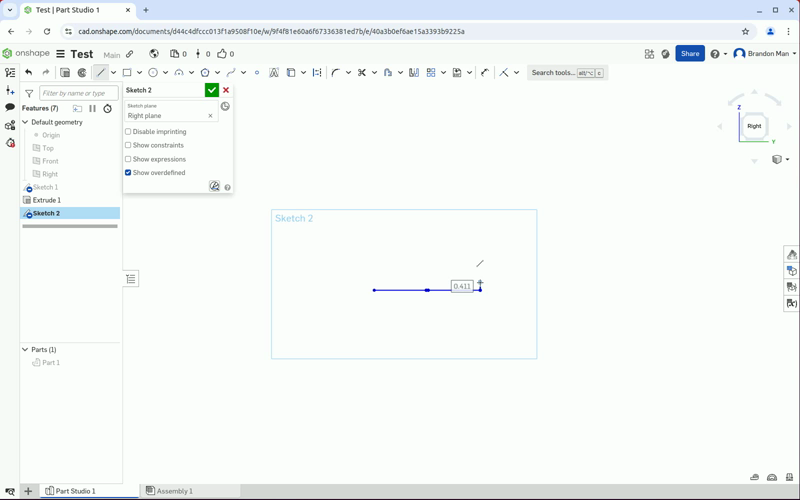
scroll(-6)
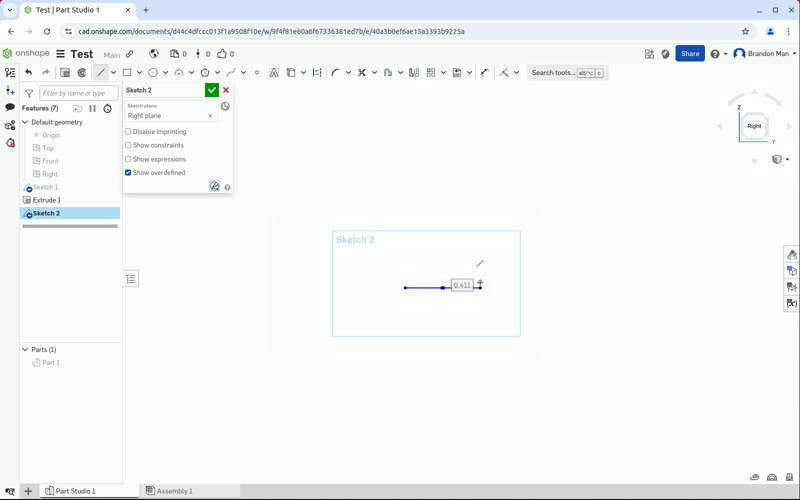
scroll(-6)
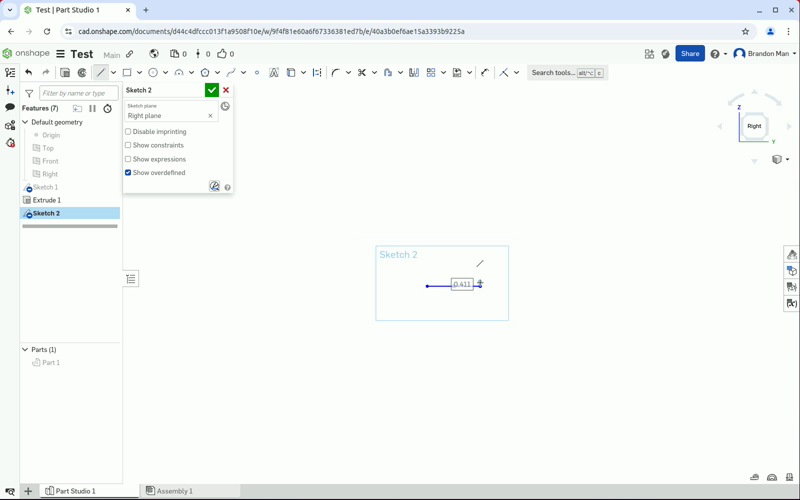
scroll(-6)
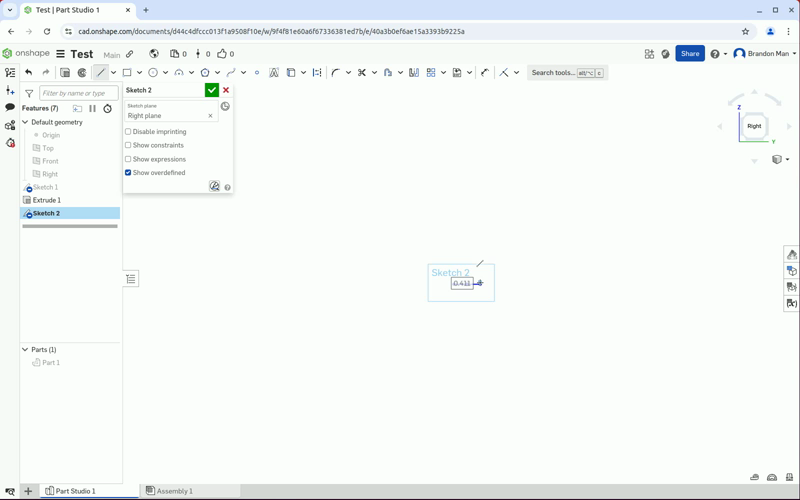
key_up(shift)
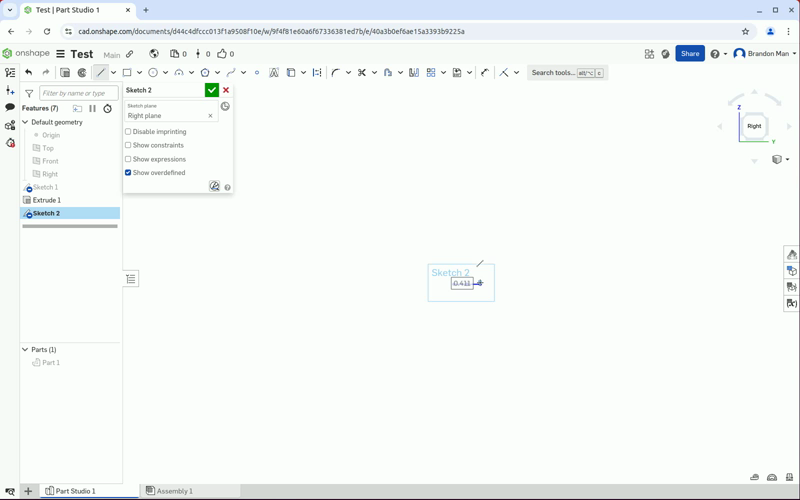
key_down(shift)
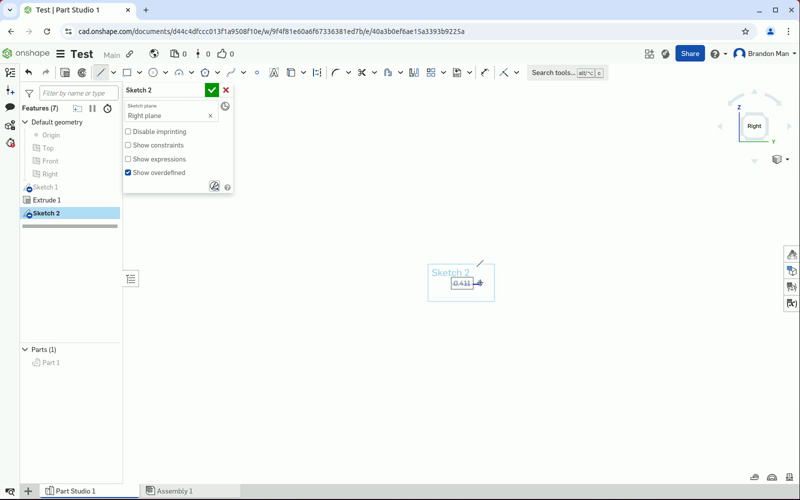
mouse_move(510, 282)
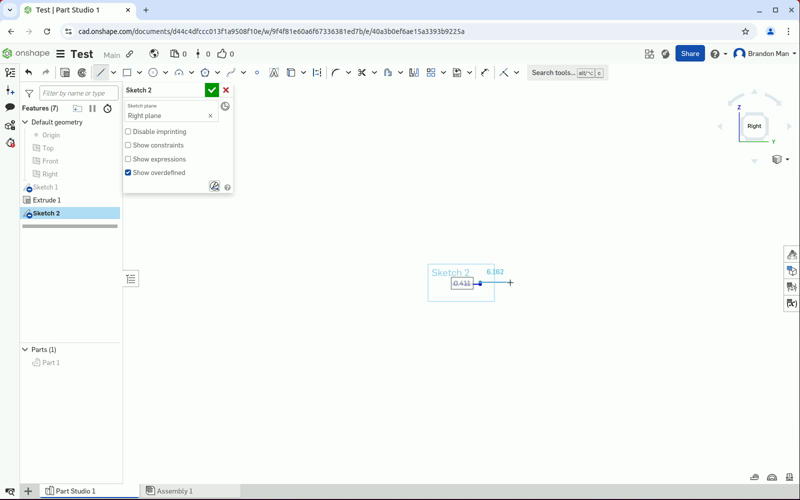
mouse_move(467, 282)
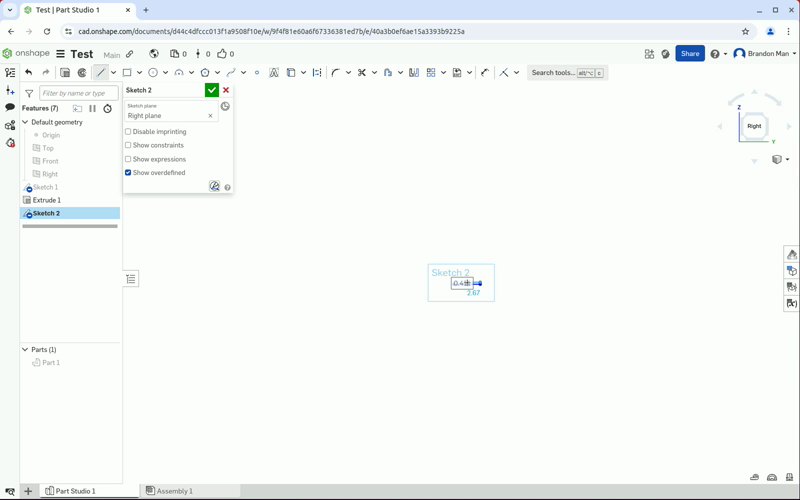
scroll(6)
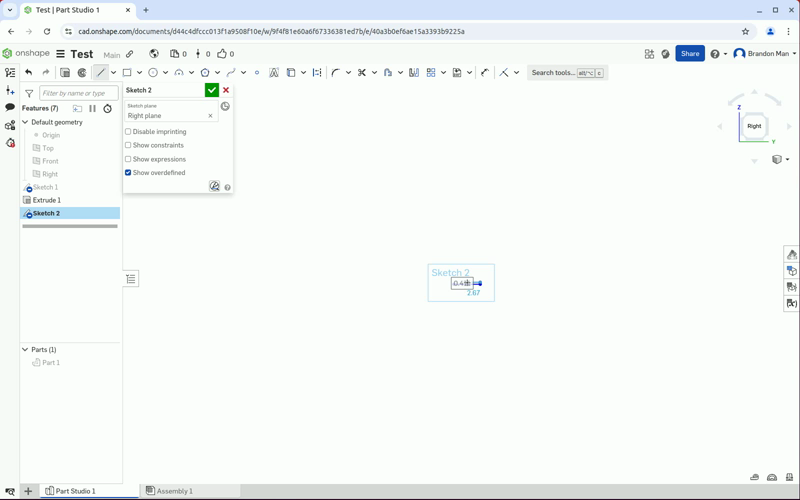
scroll(6)
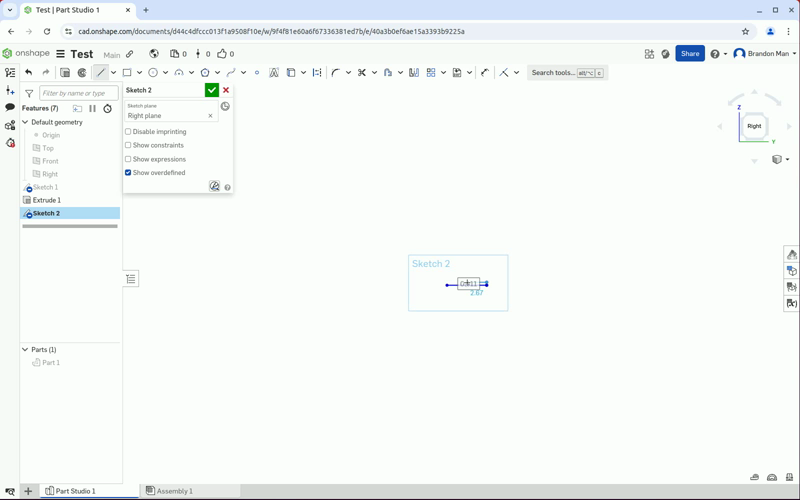
scroll(6)
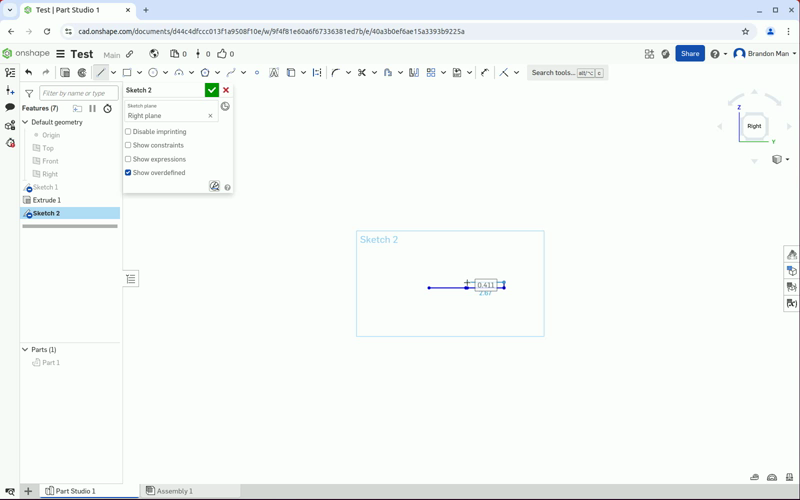
scroll(6)
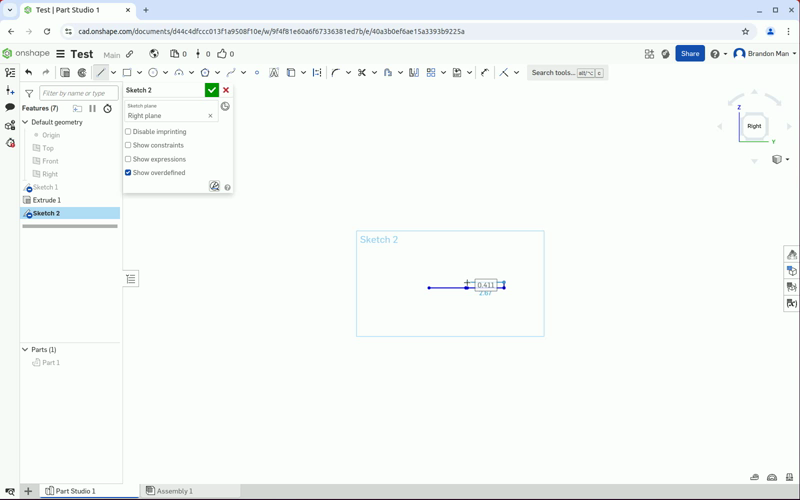
scroll(6)
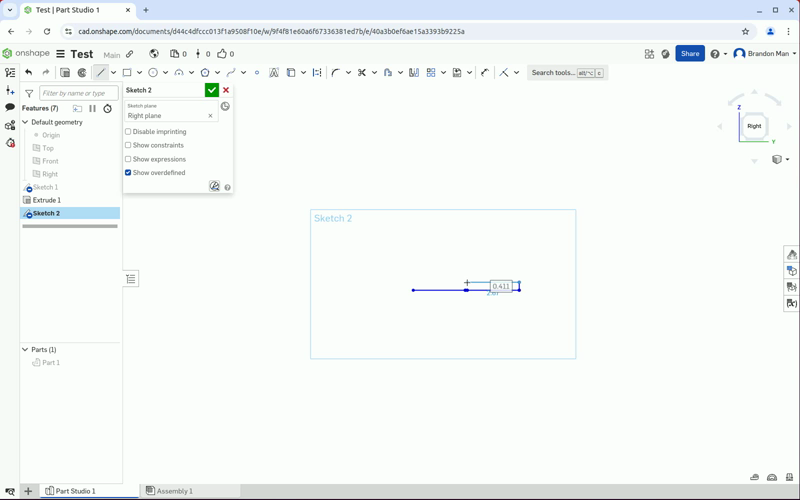
scroll(6)
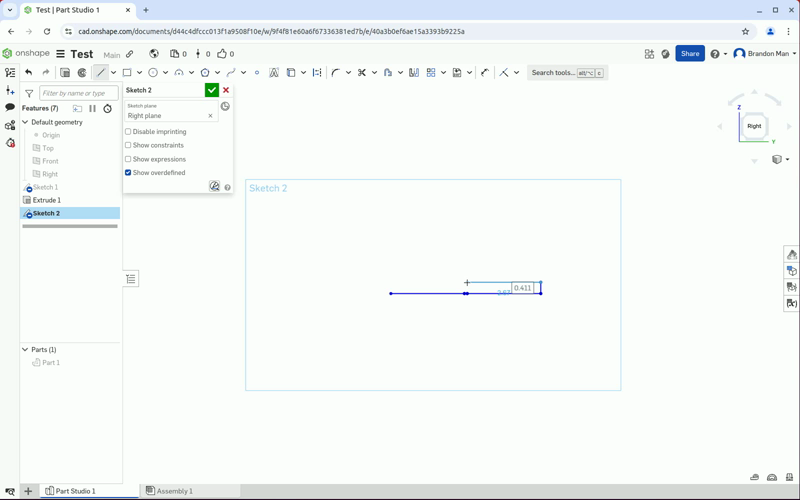
scroll(6)
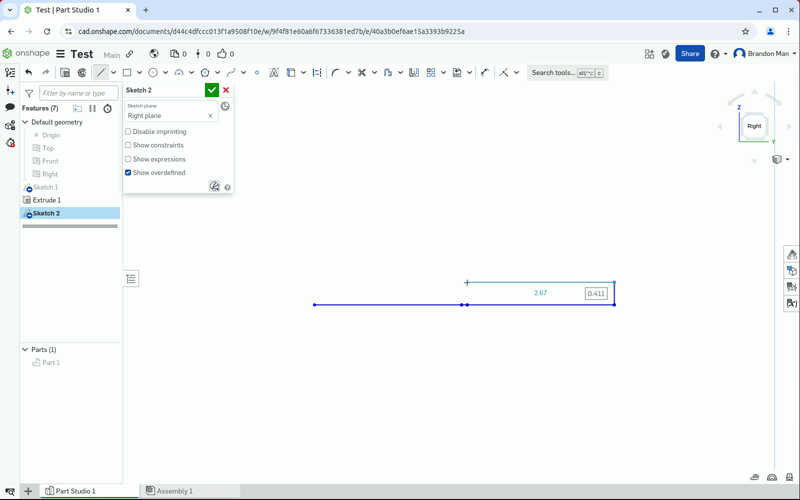
click(467, 282)
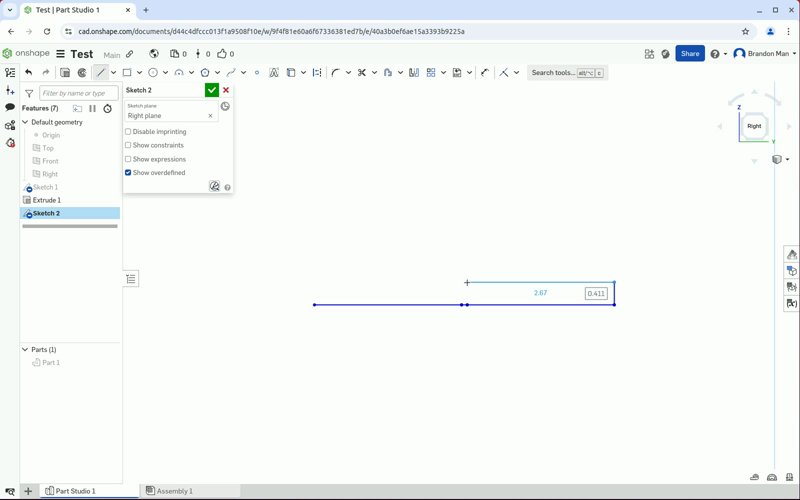
scroll(-6)
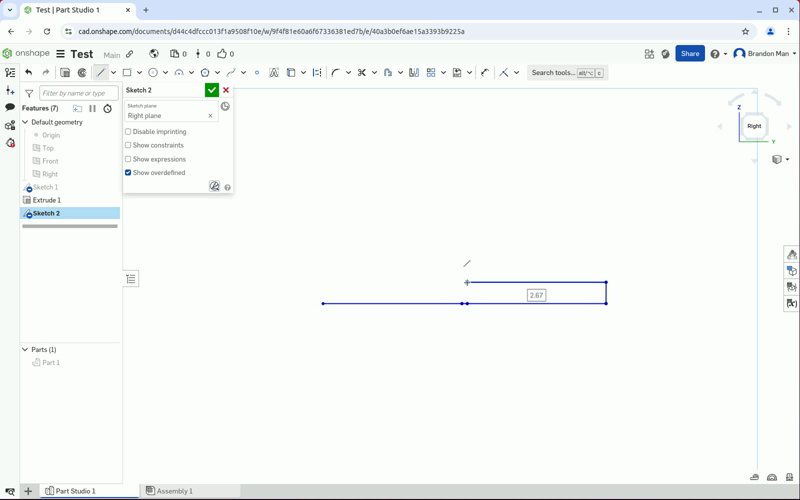
scroll(-6)
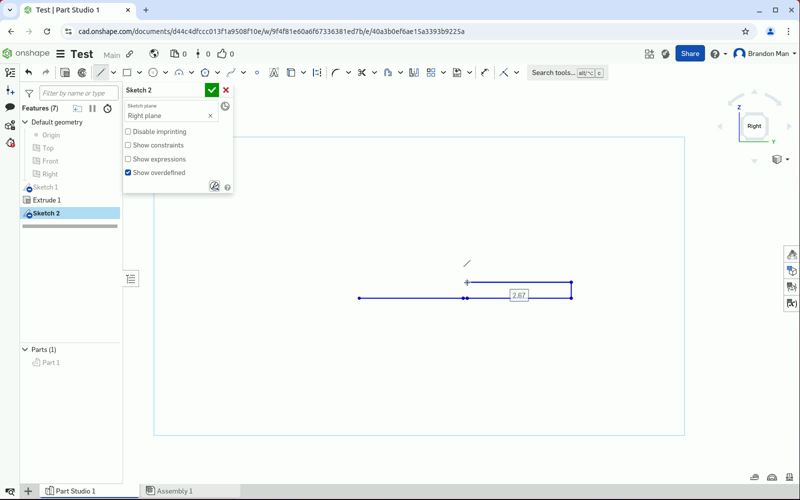
scroll(-6)
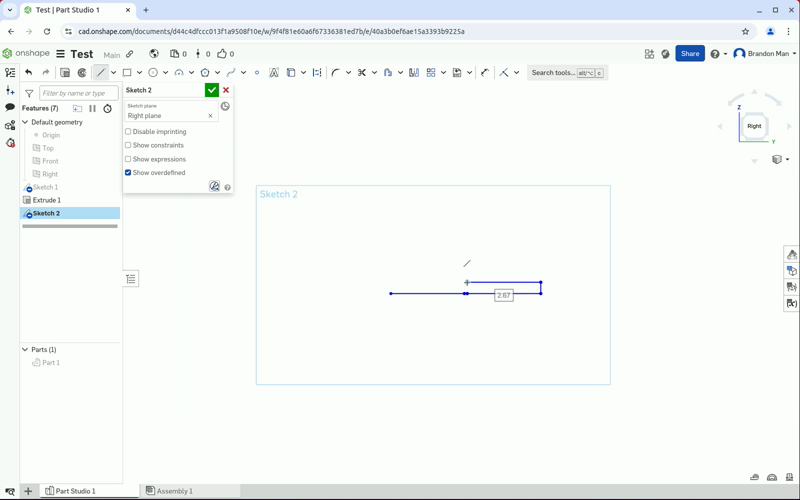
scroll(-6)
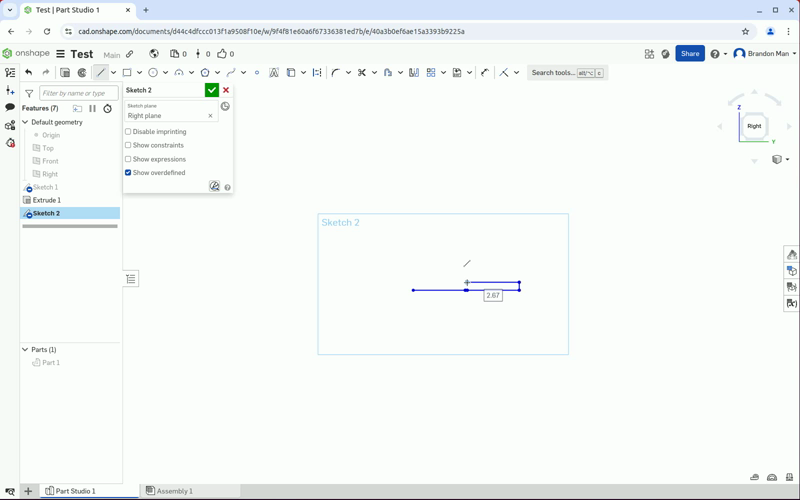
scroll(-6)
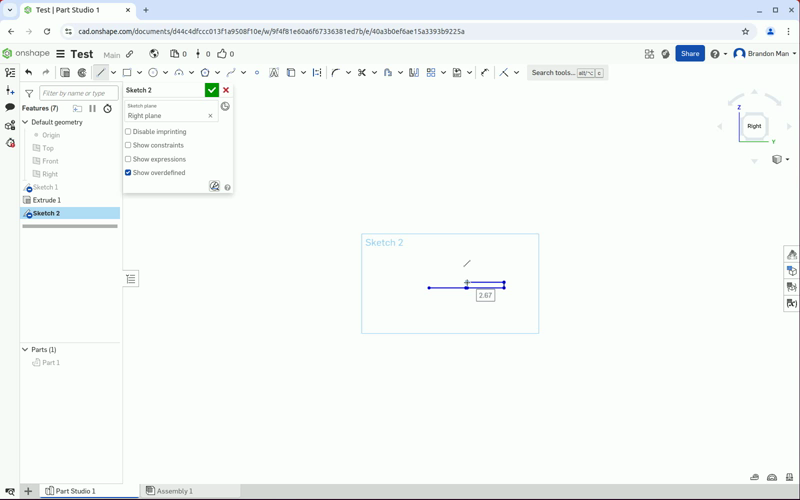
scroll(-6)
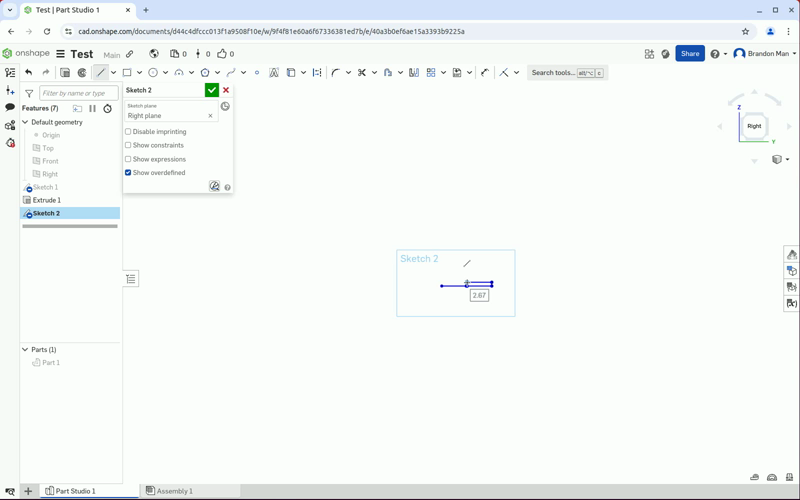
scroll(-6)
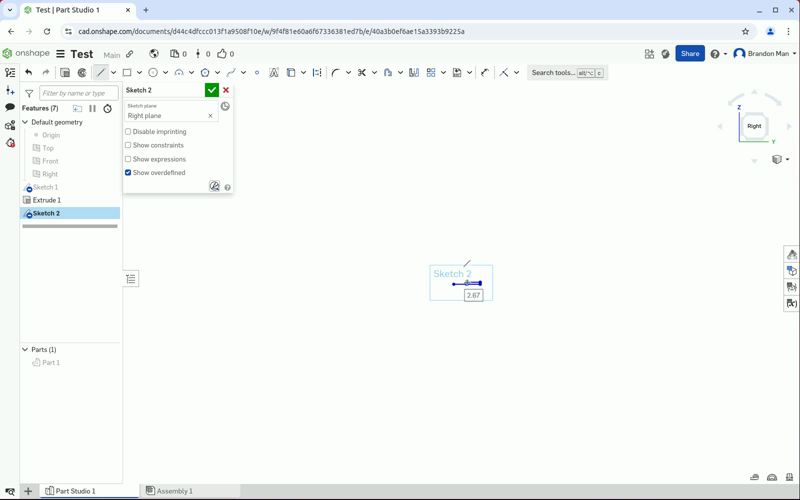
key_up(shift)
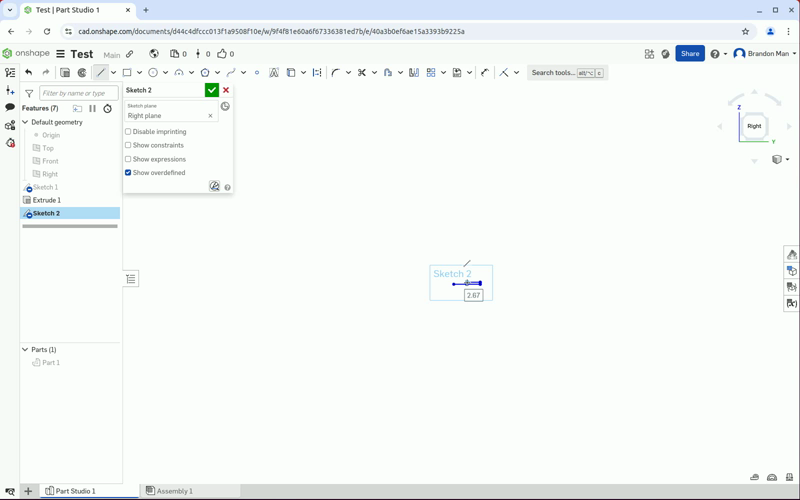
key_down(shift)
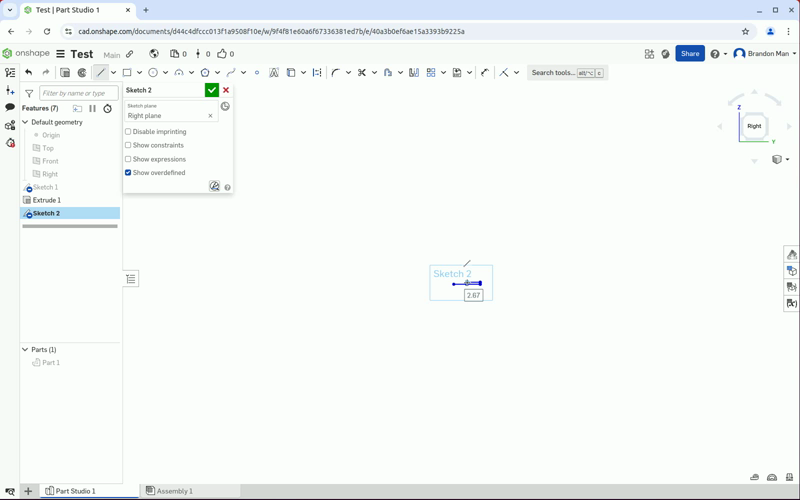
mouse_move(497, 282)
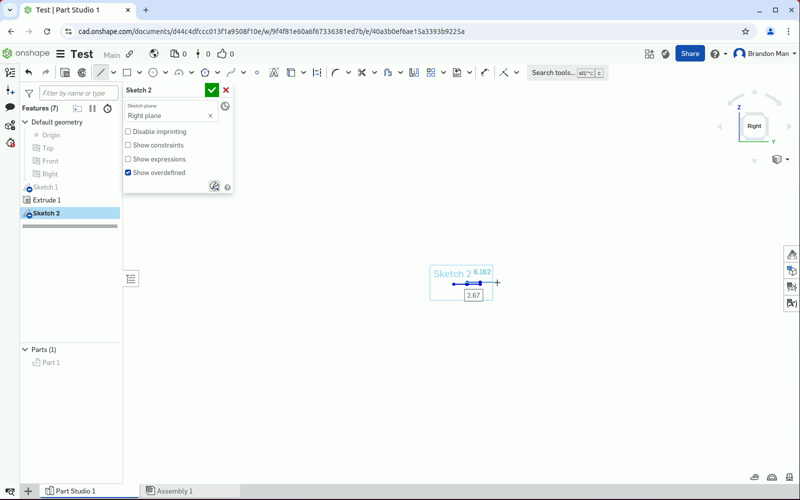
mouse_move(467, 283)
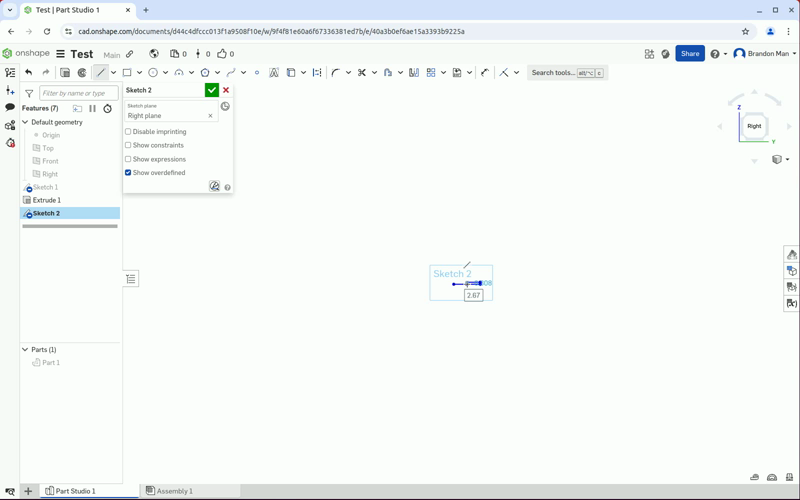
scroll(6)
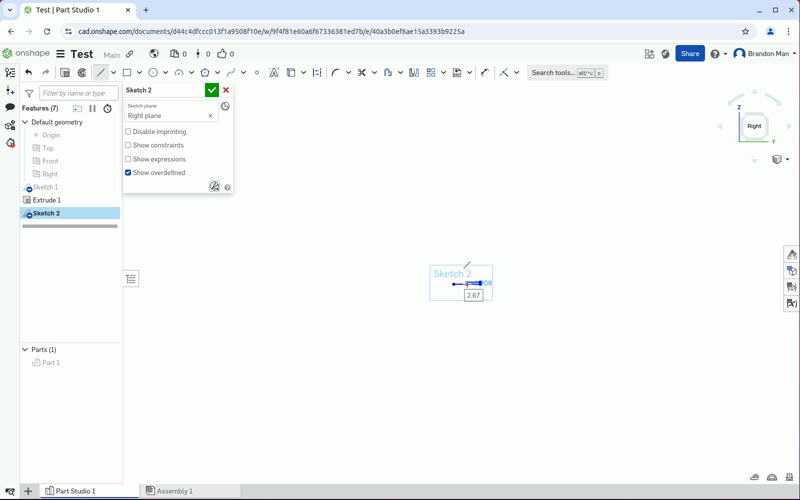
scroll(6)
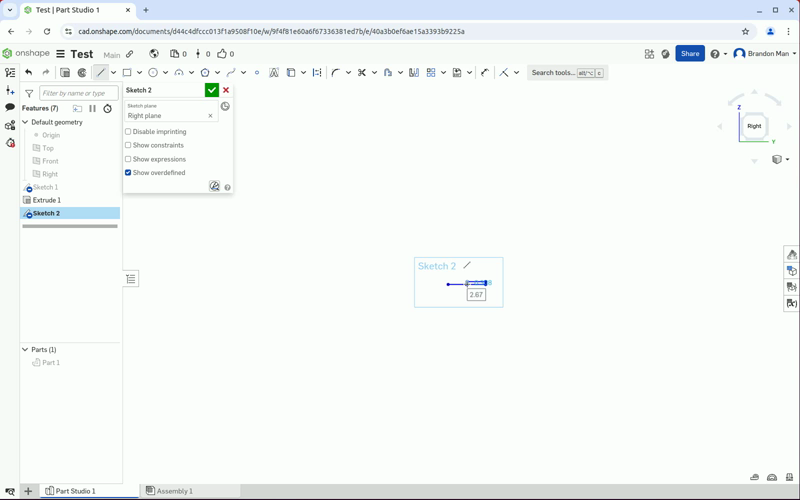
scroll(6)
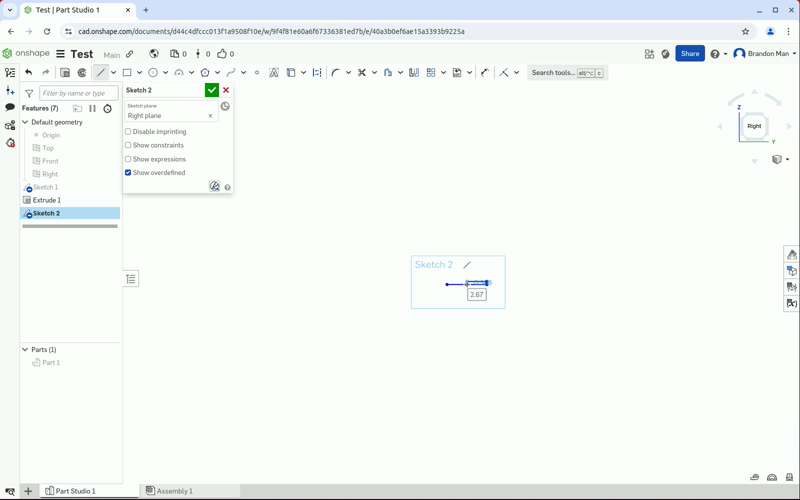
scroll(6)
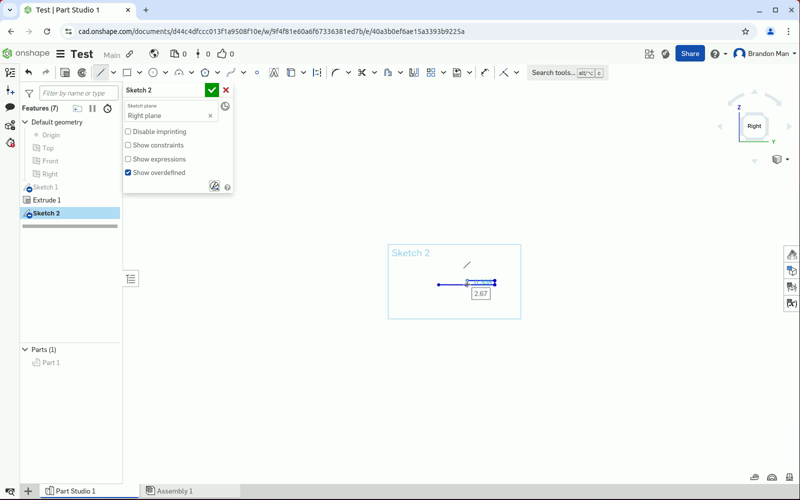
scroll(6)
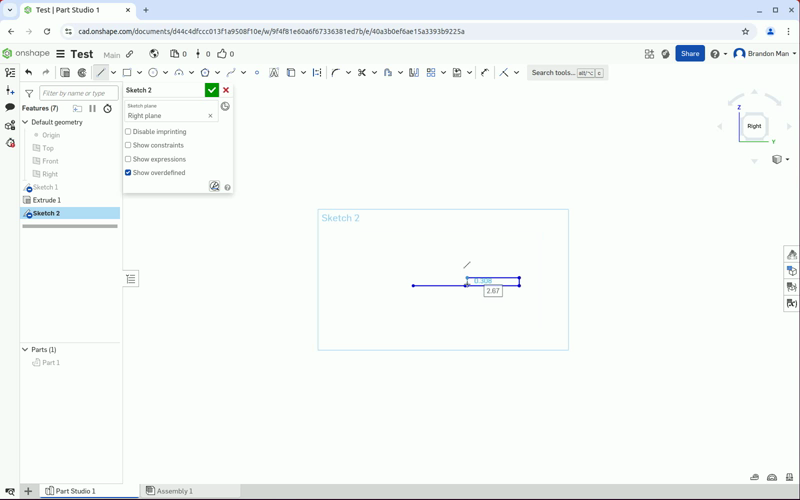
scroll(6)
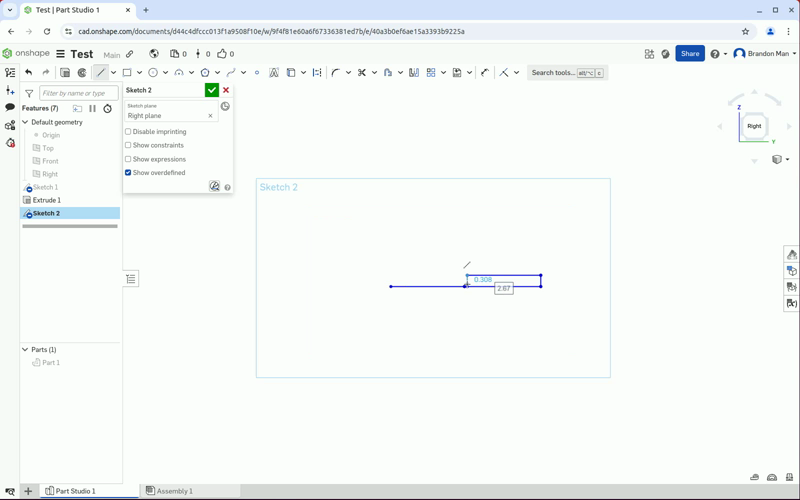
scroll(6)
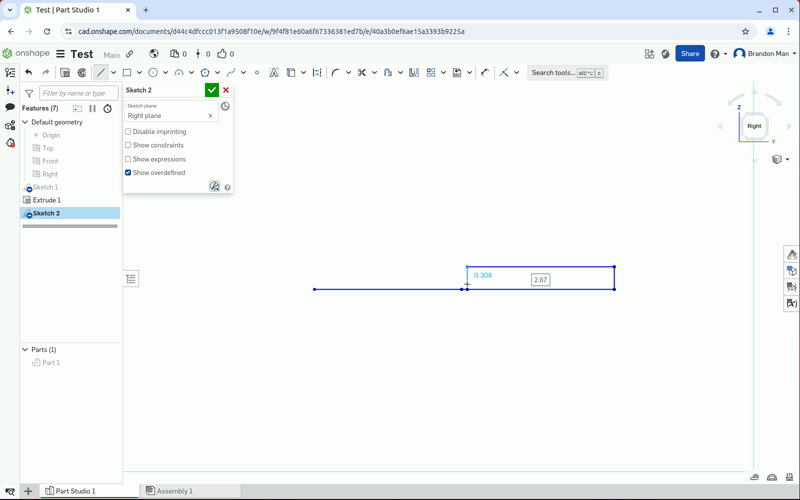
click(467, 283)
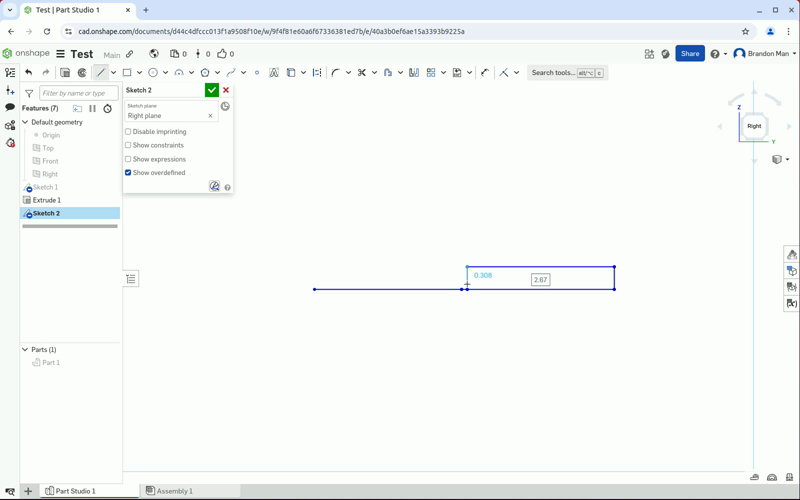
scroll(-6)
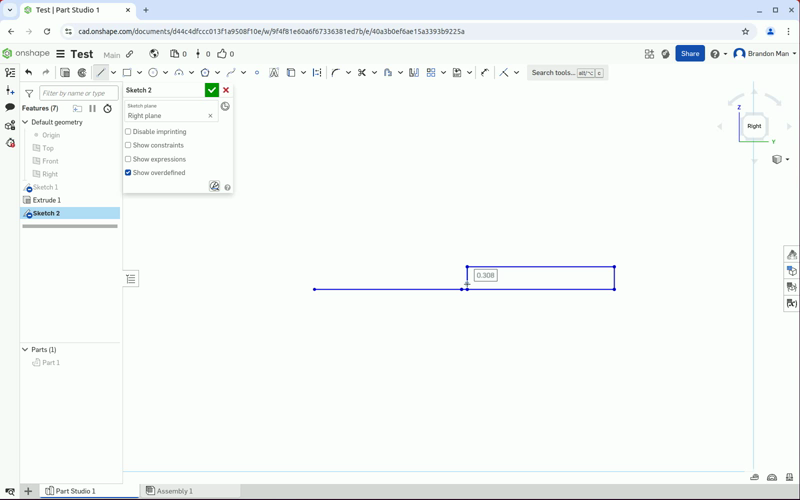
scroll(-6)
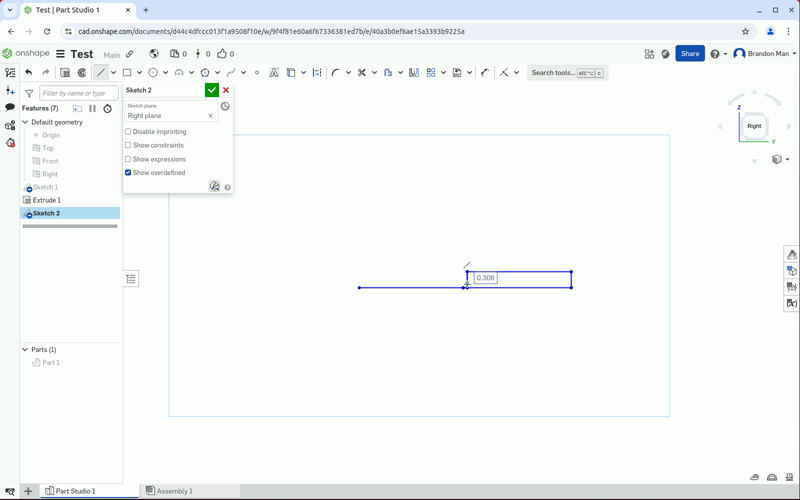
scroll(-6)
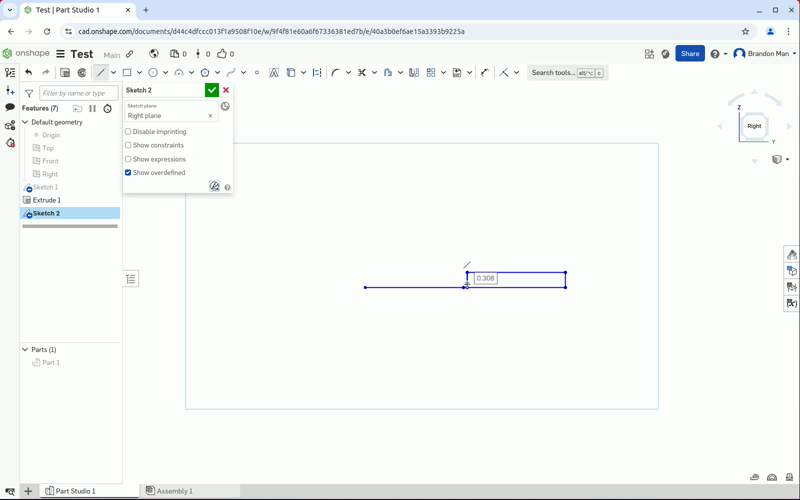
scroll(-6)
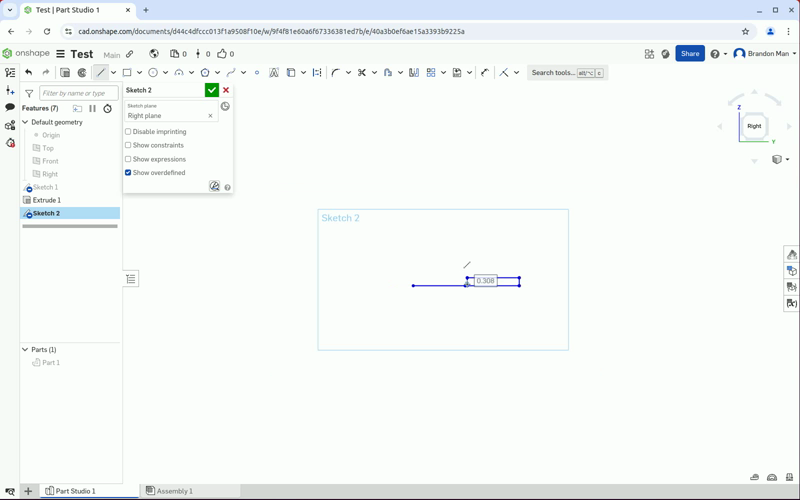
scroll(-6)
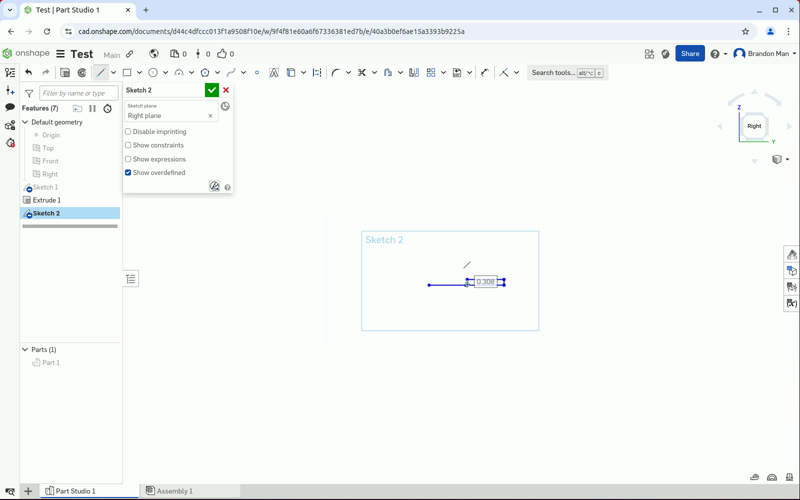
scroll(-6)
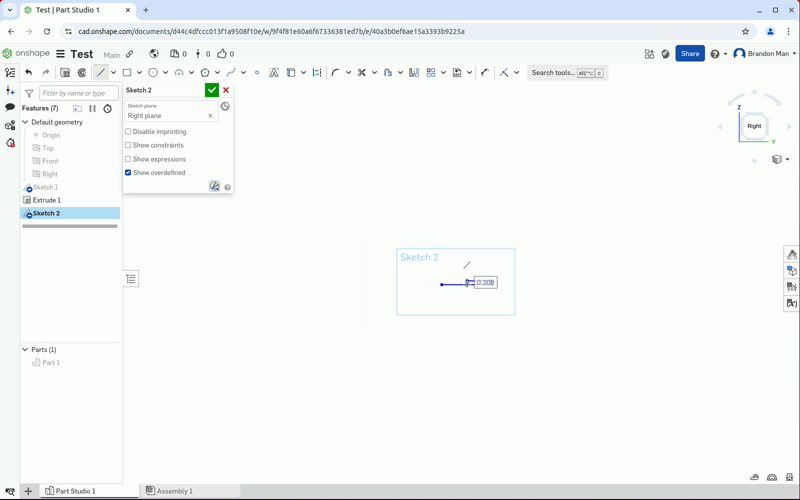
scroll(-6)
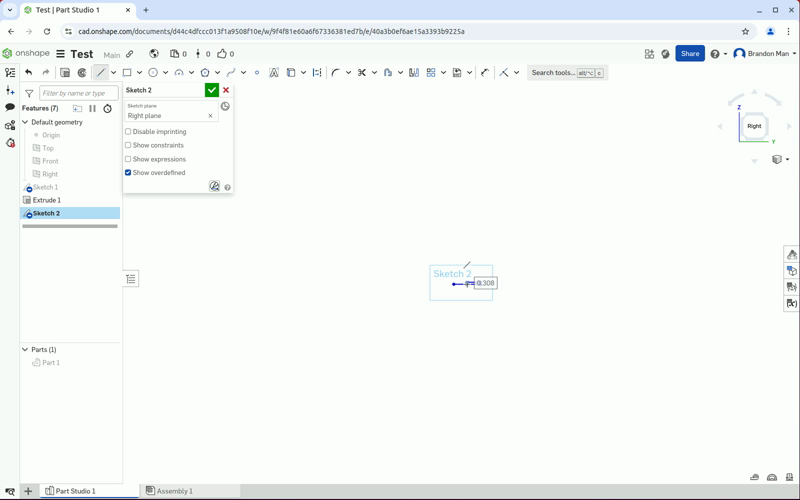
key_up(shift)
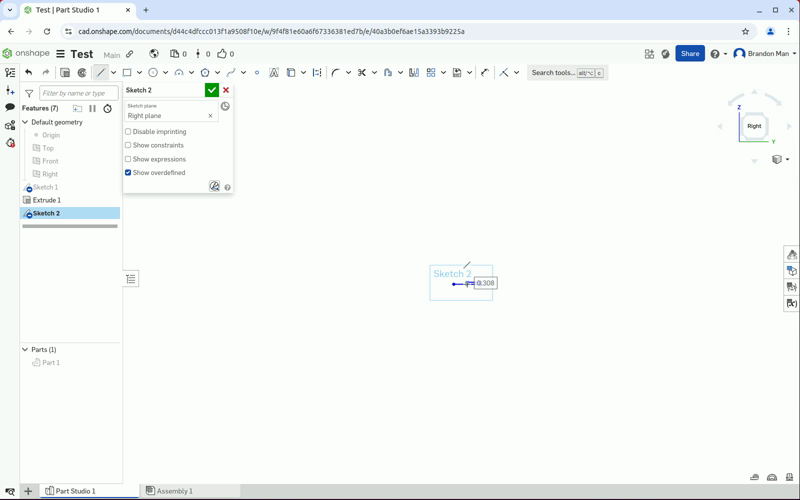
key_down(shift)
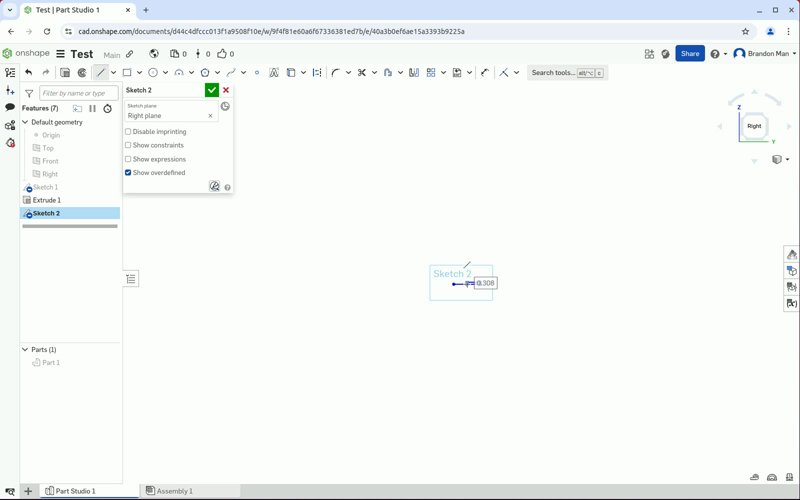
mouse_move(497, 283)
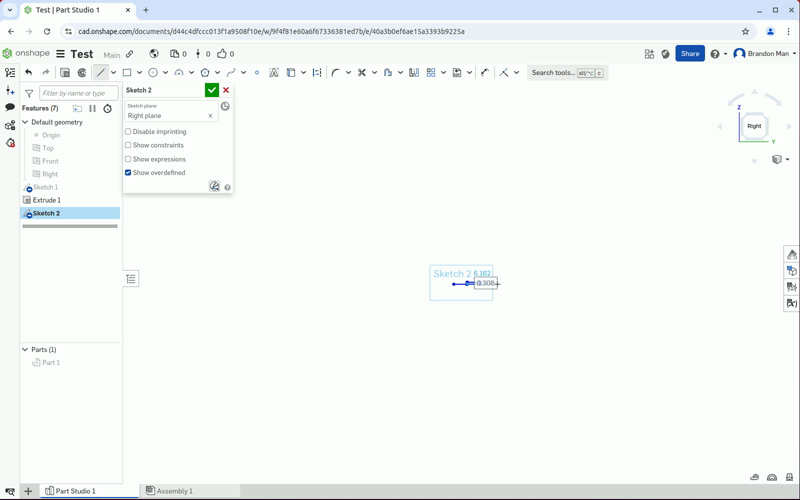
mouse_move(466, 283)
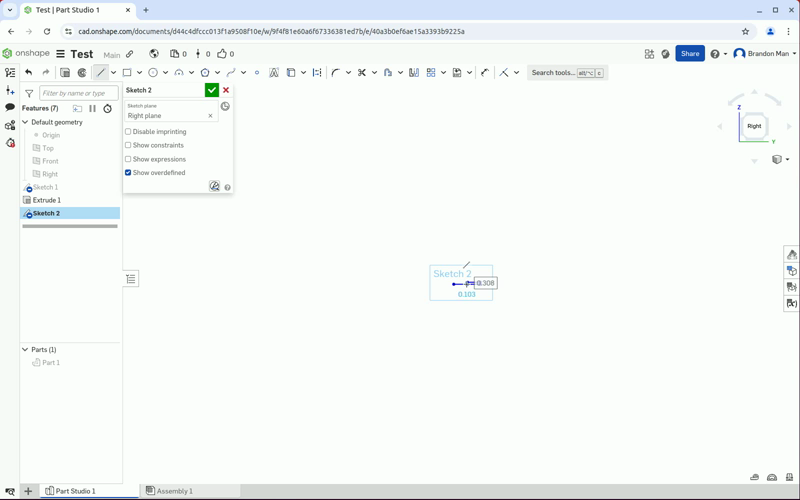
scroll(6)
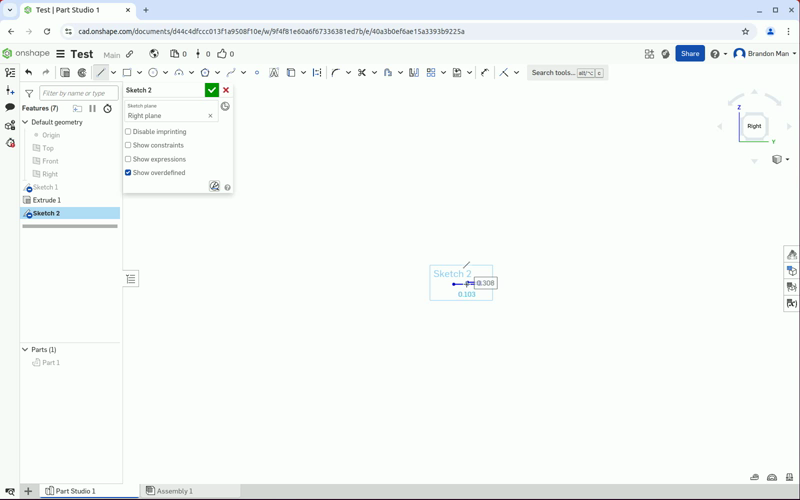
scroll(6)
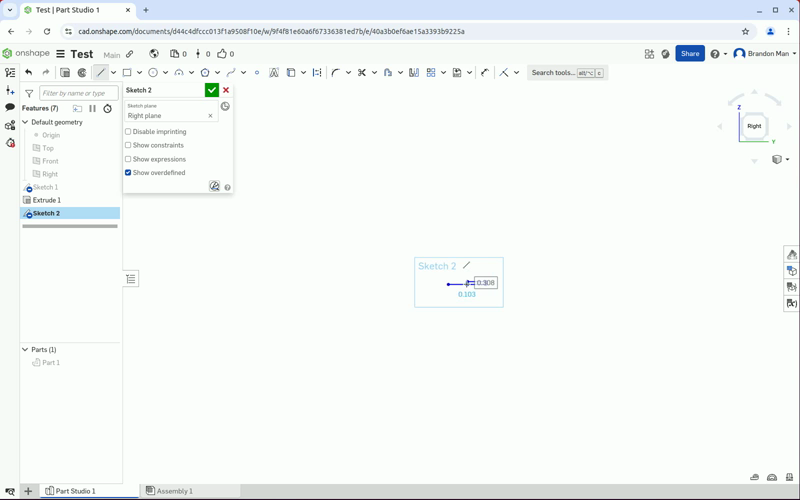
scroll(6)
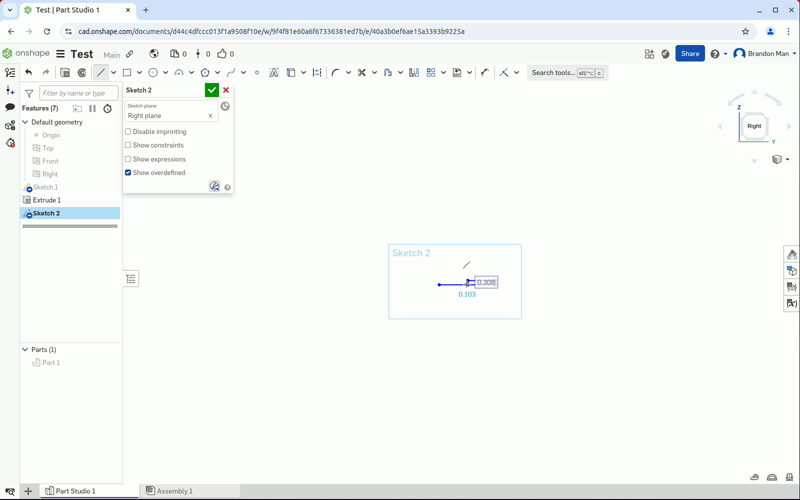
scroll(6)
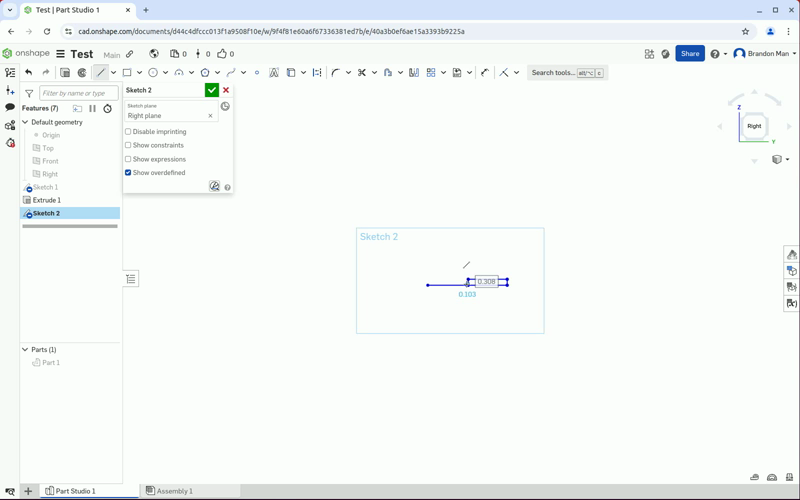
scroll(6)
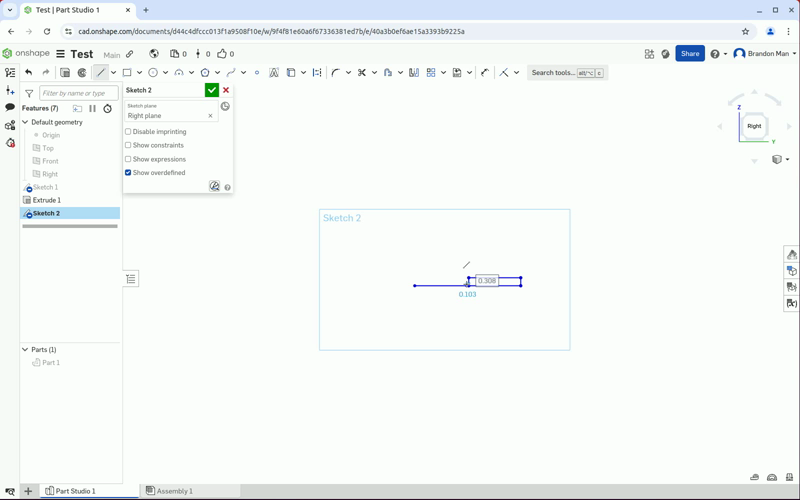
scroll(6)
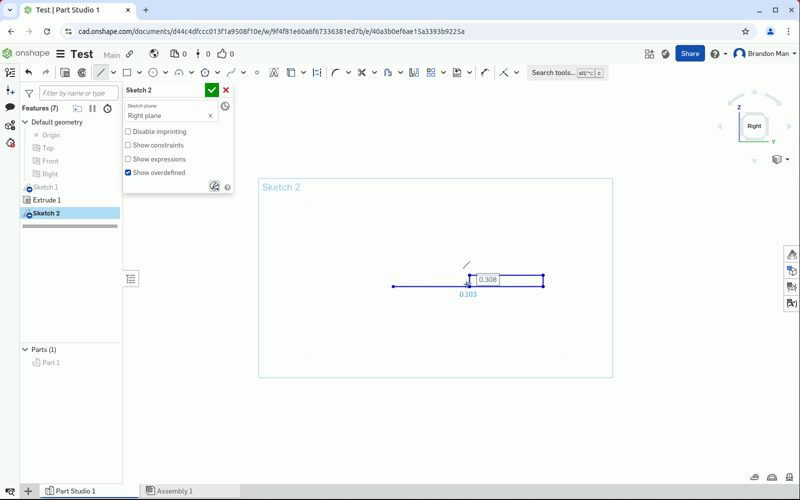
scroll(6)
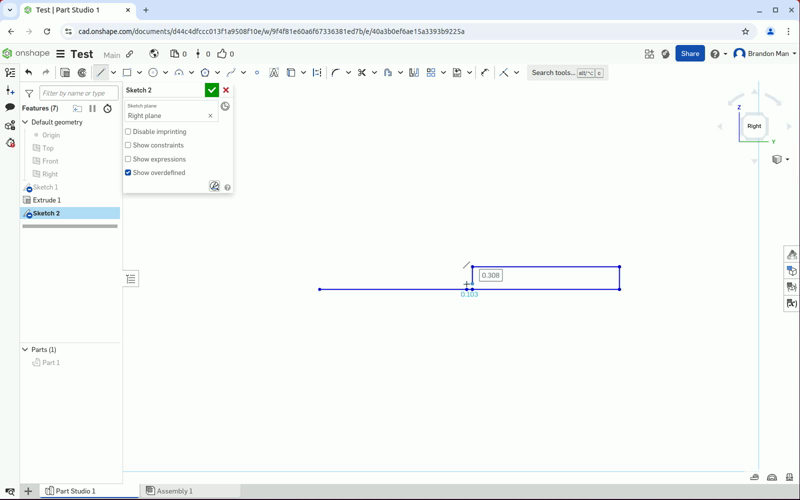
click(466, 283)
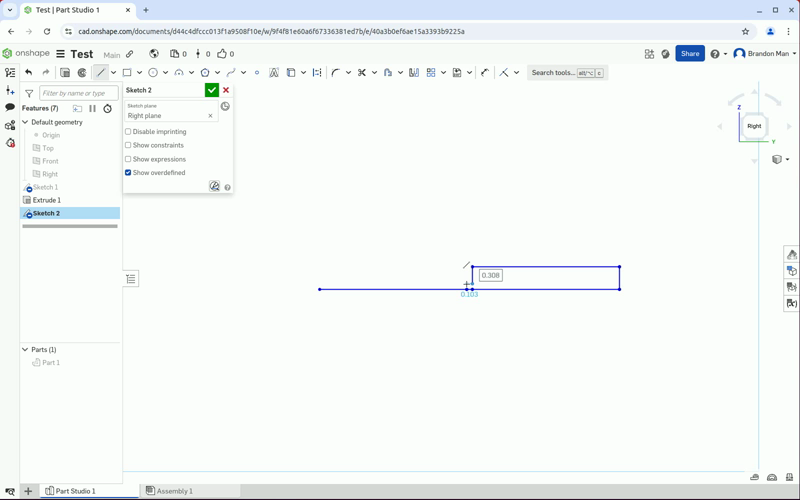
scroll(-6)
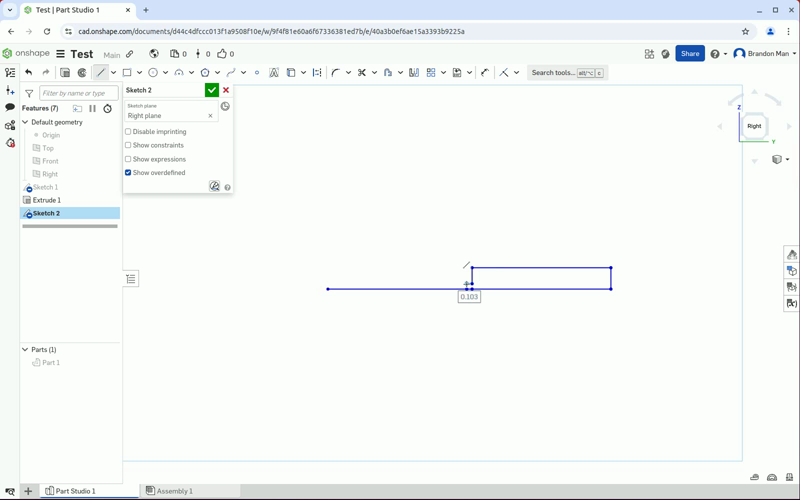
scroll(-6)
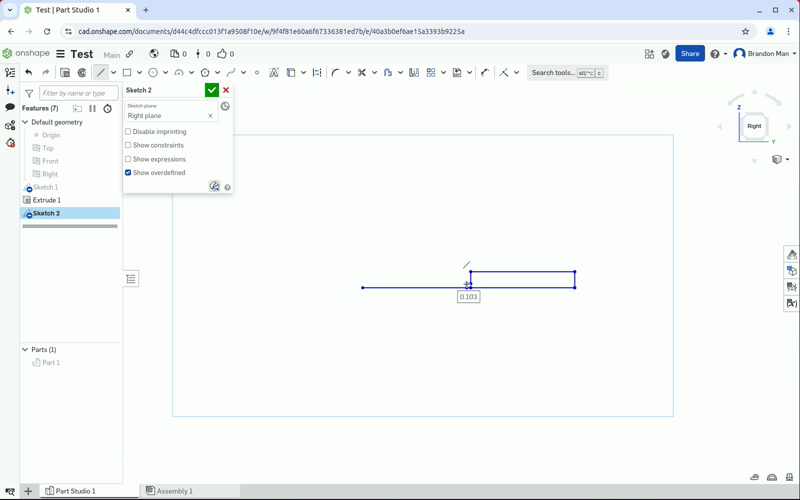
scroll(-6)
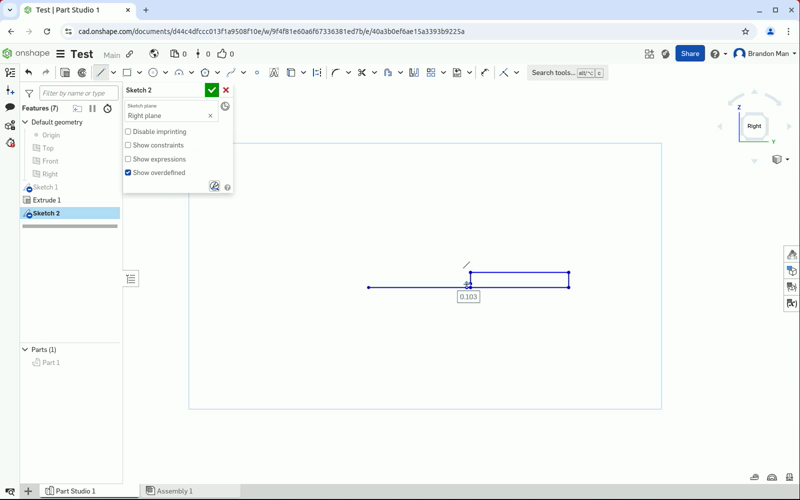
scroll(-6)
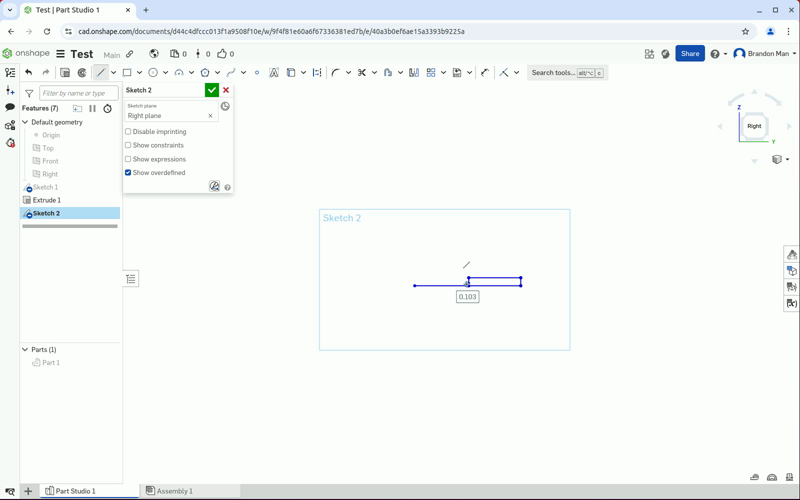
scroll(-6)
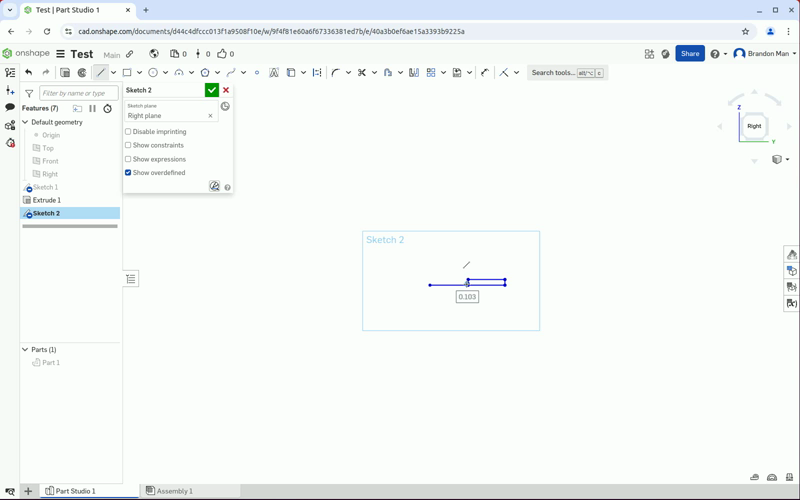
scroll(-6)
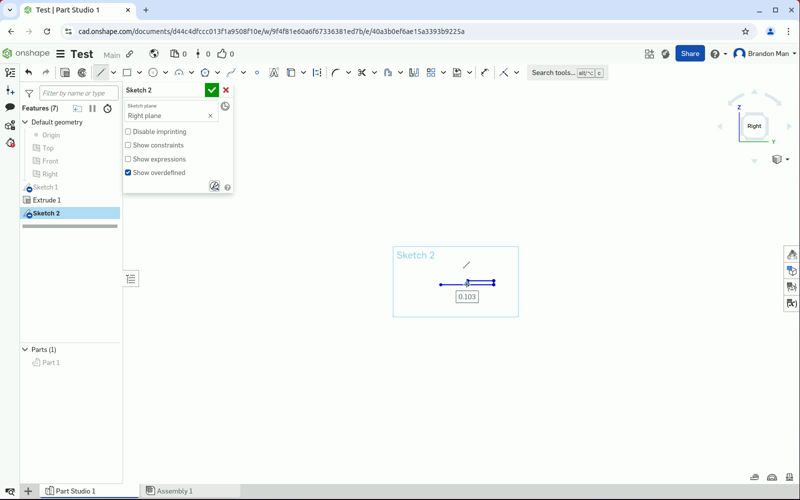
scroll(-6)
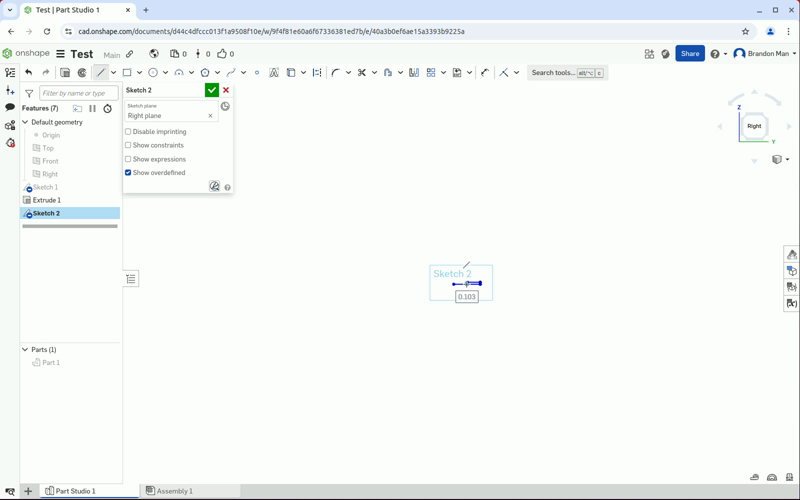
key_up(shift)
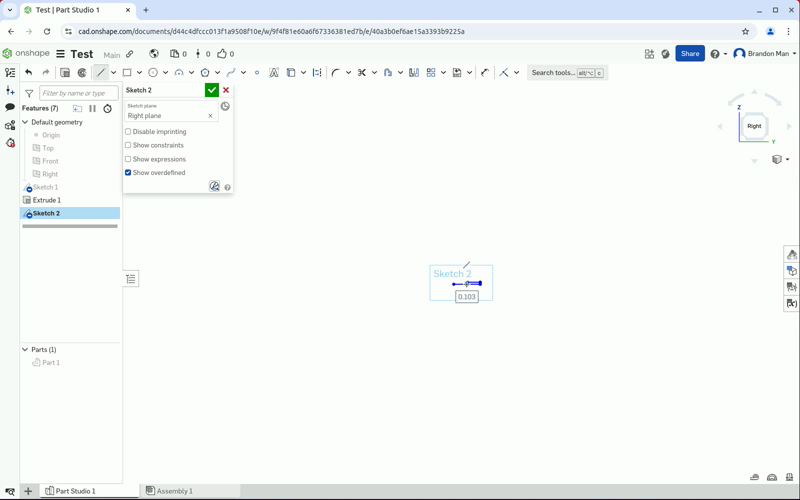
key_down(shift)
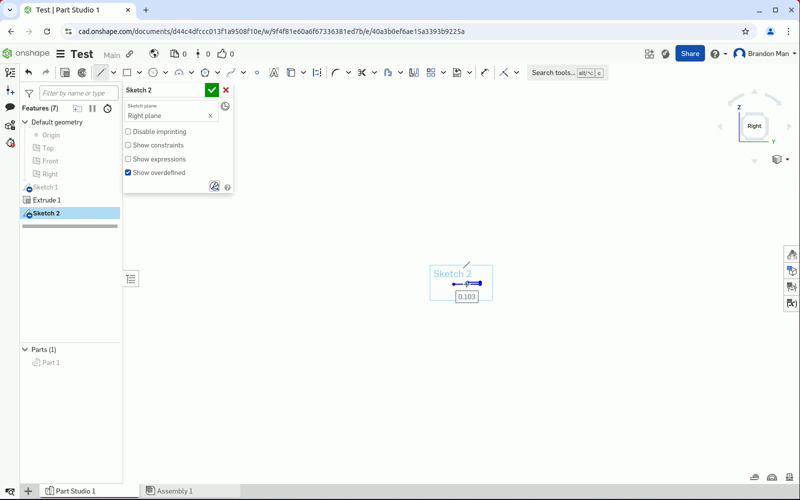
mouse_move(496, 283)
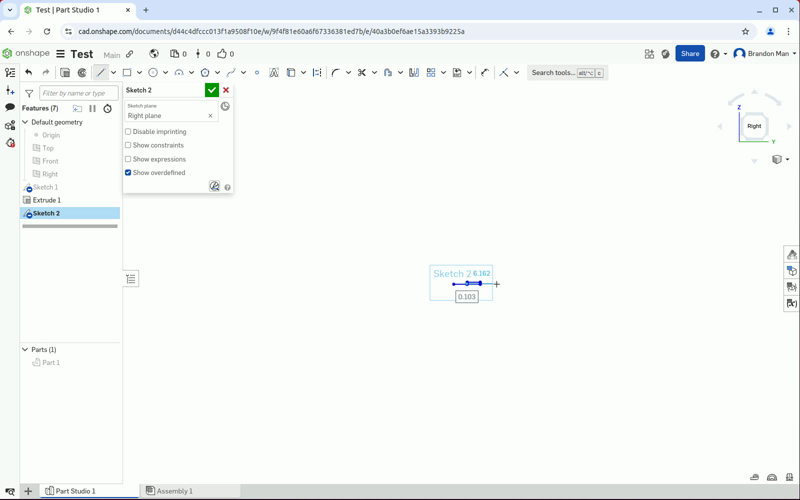
mouse_move(466, 282)
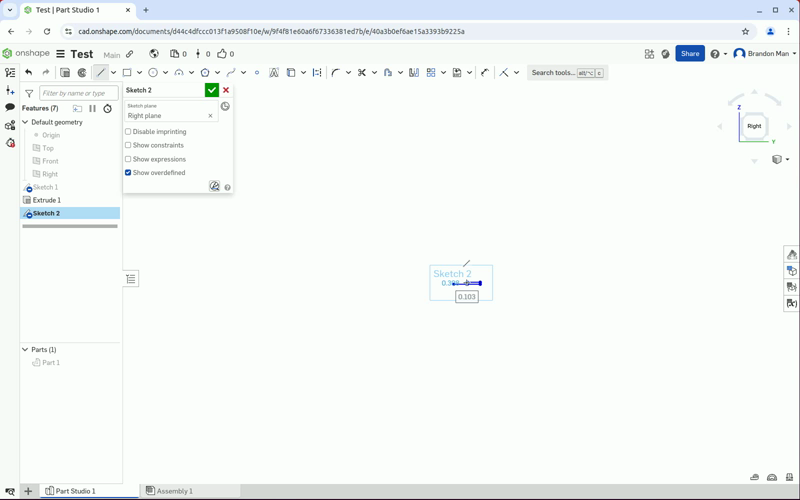
scroll(6)
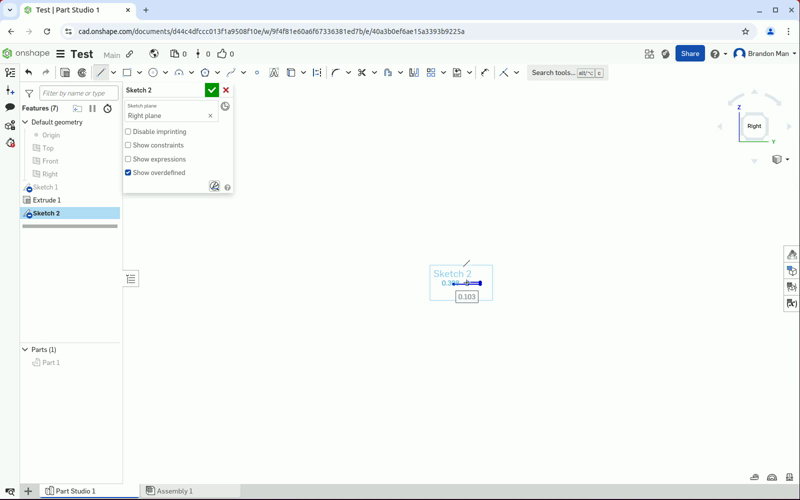
scroll(6)
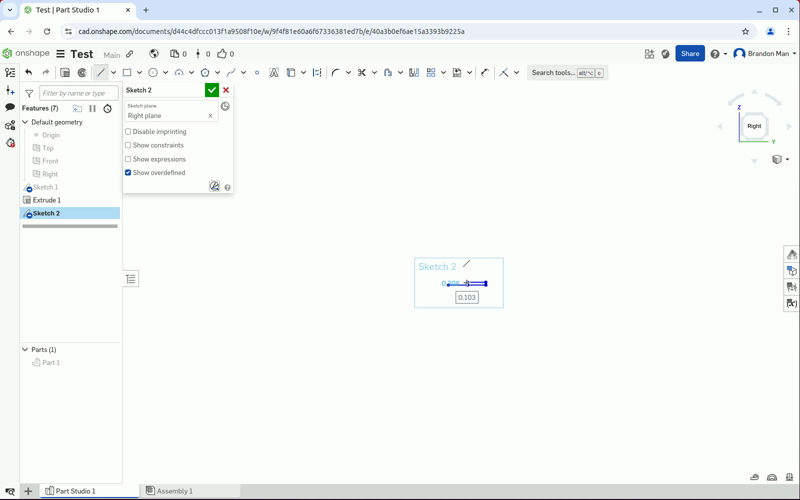
scroll(6)
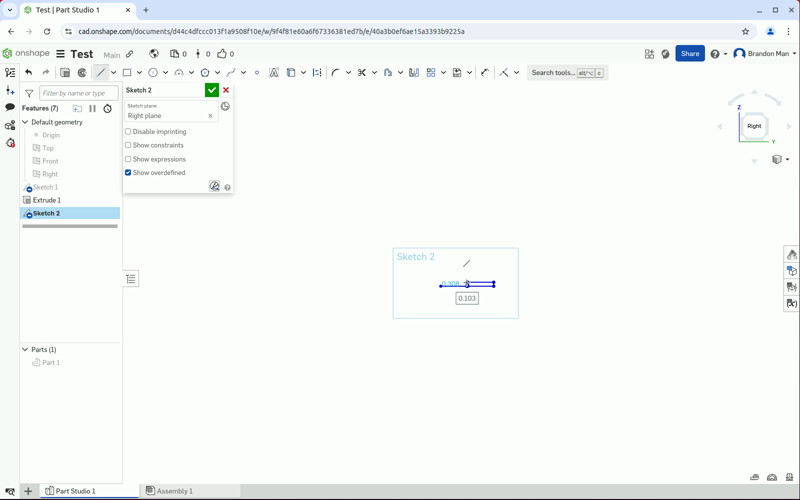
scroll(6)
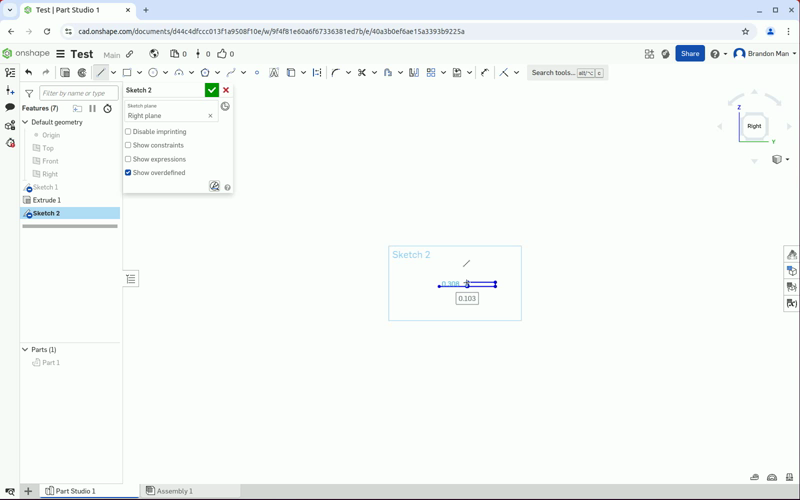
scroll(6)
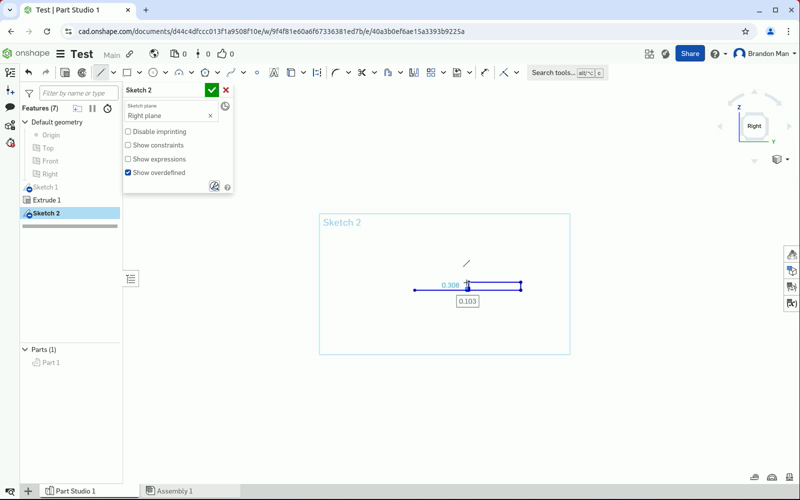
scroll(6)
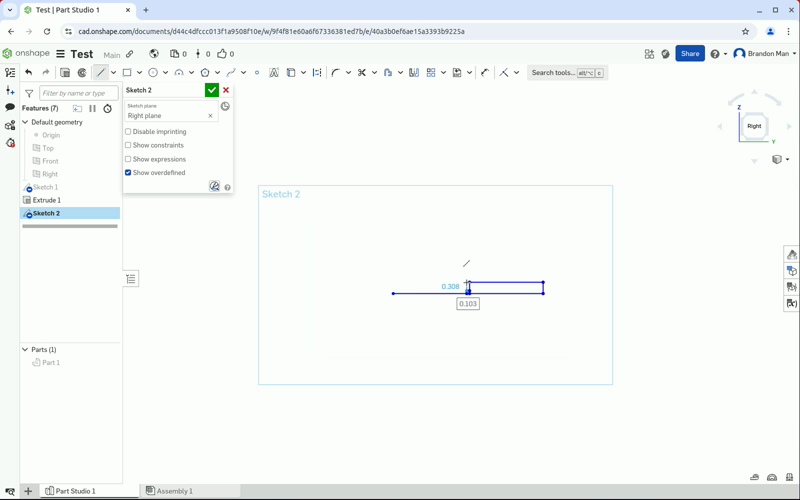
scroll(6)
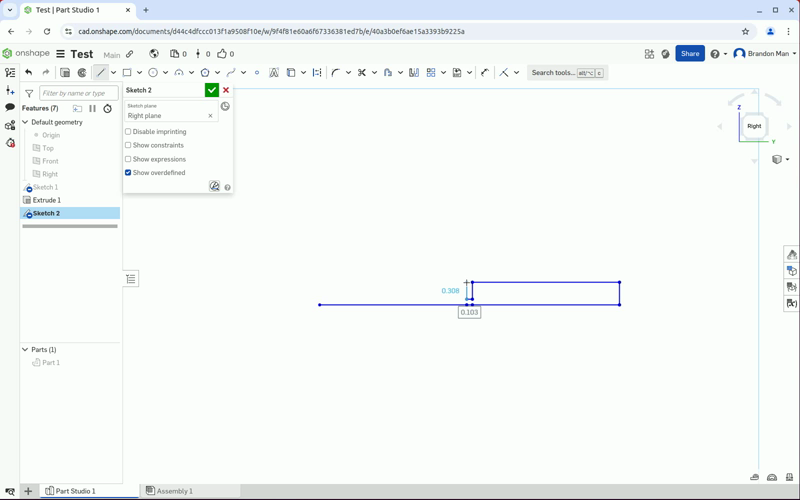
click(466, 282)
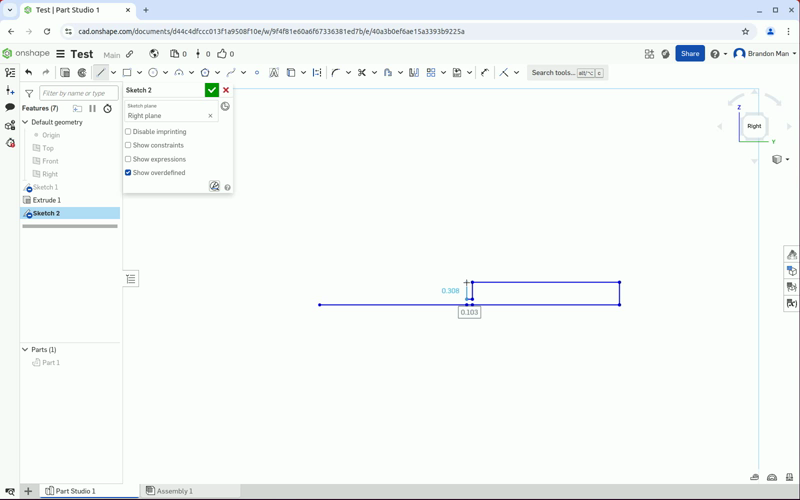
scroll(-6)
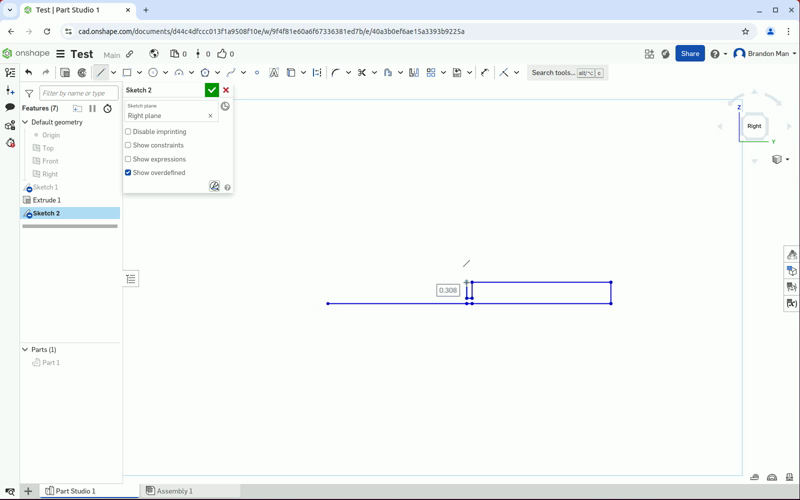
scroll(-6)
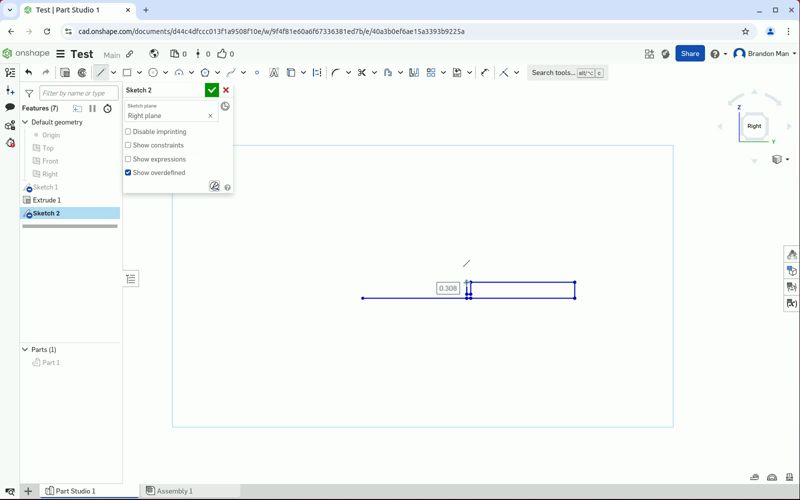
scroll(-6)
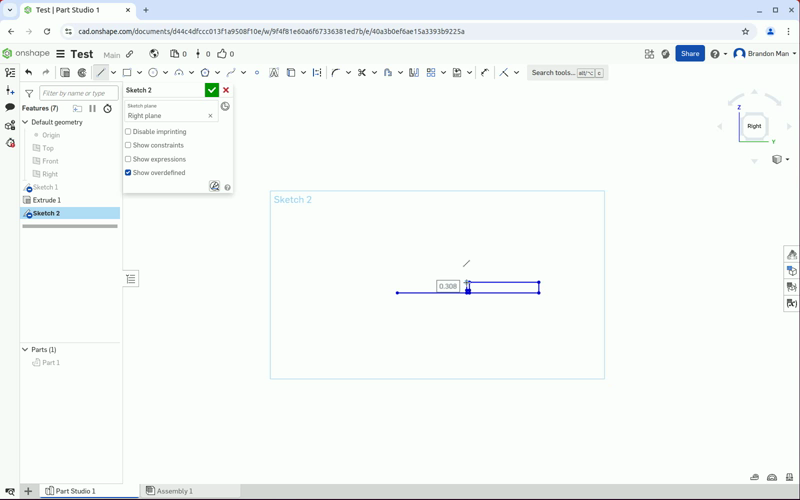
scroll(-6)
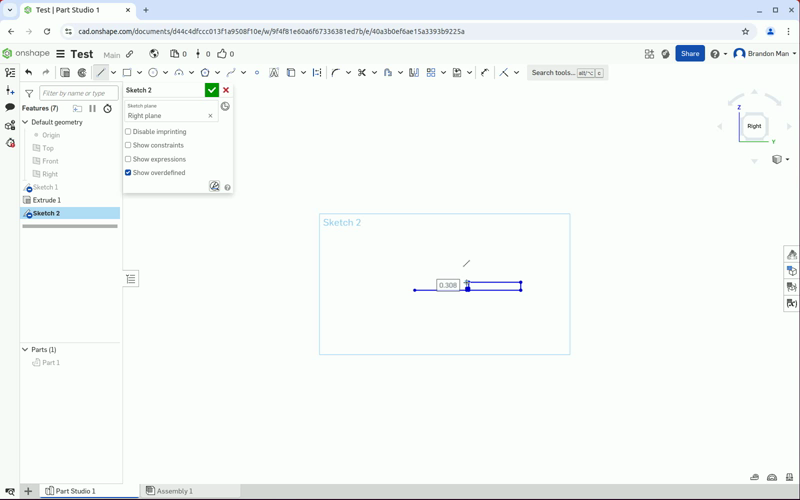
scroll(-6)
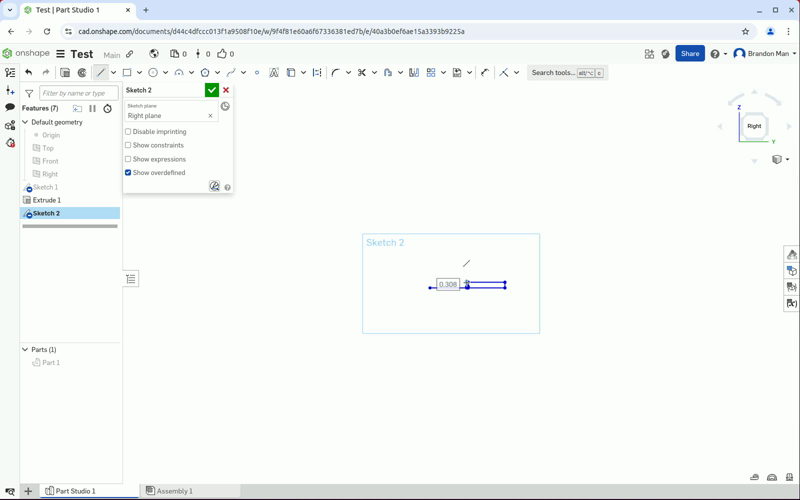
scroll(-6)
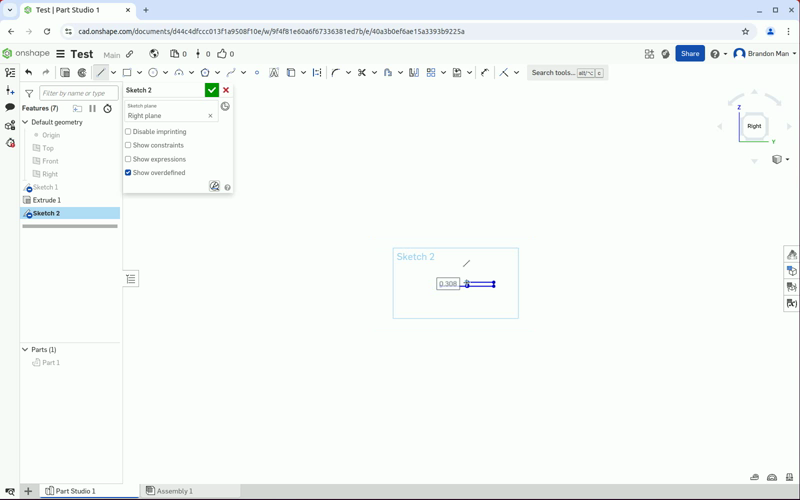
scroll(-6)
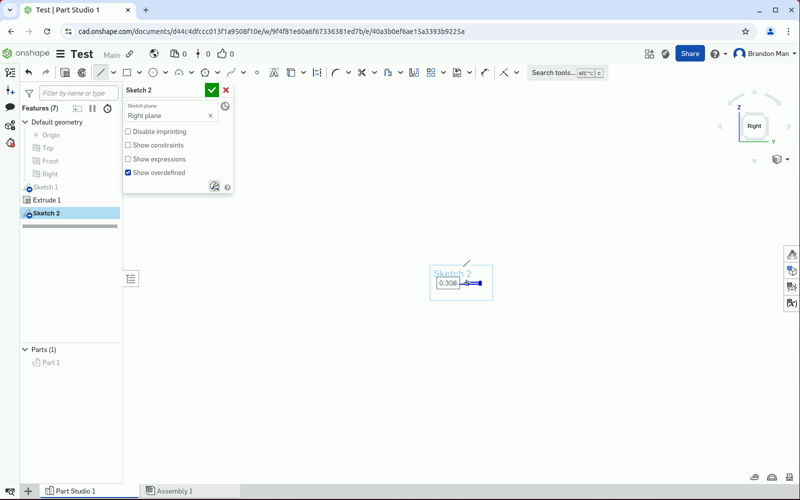
key_up(shift)
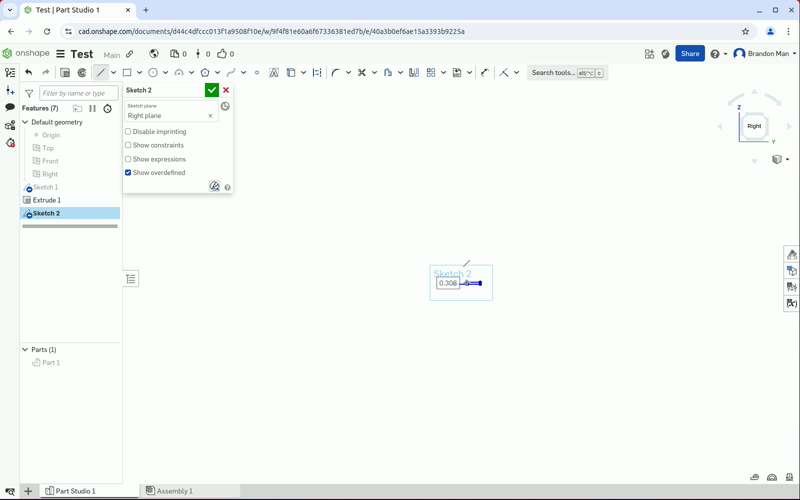
key_down(shift)
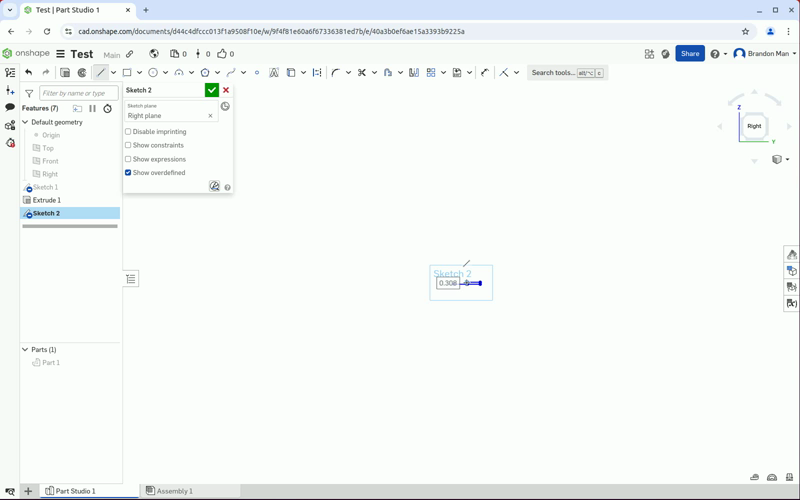
mouse_move(496, 282)
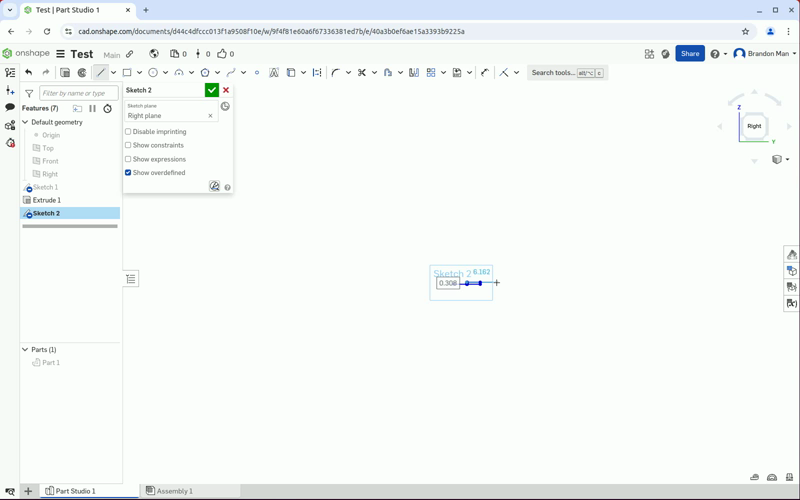
mouse_move(453, 282)
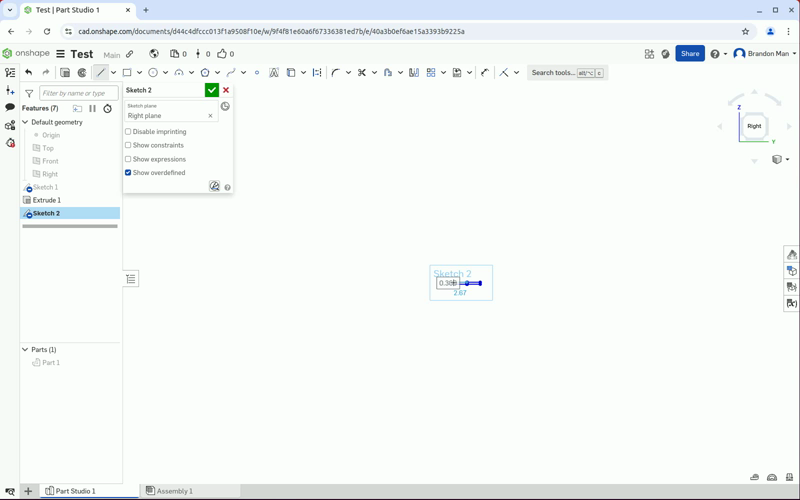
scroll(6)
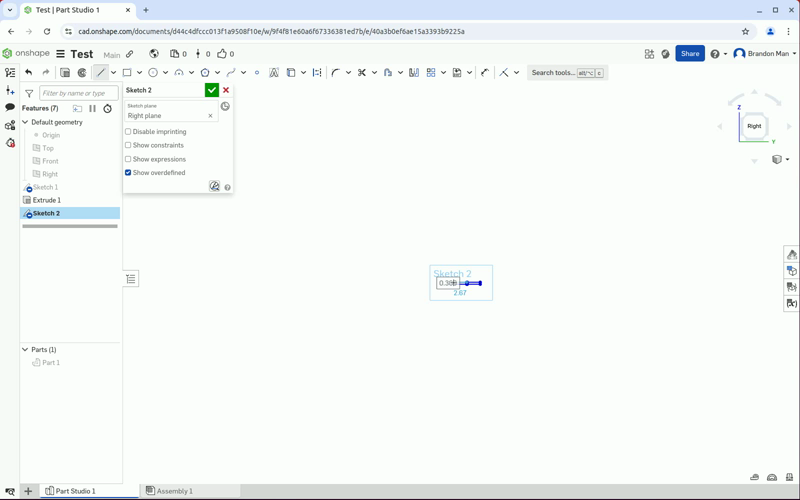
scroll(6)
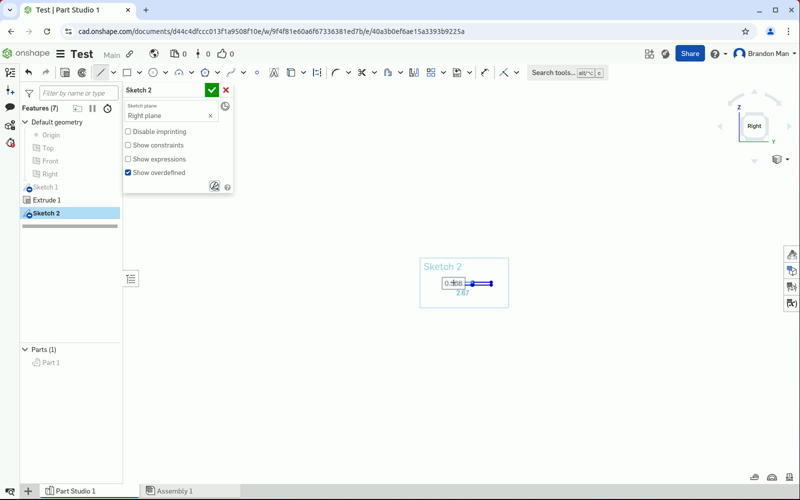
scroll(6)
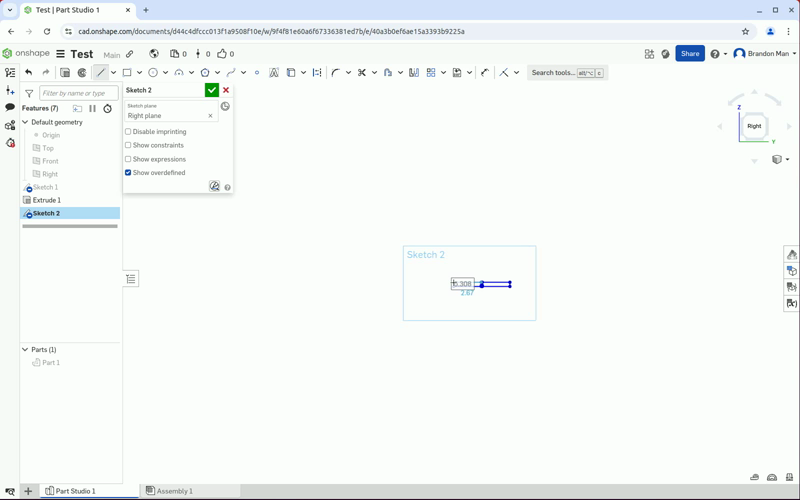
scroll(6)
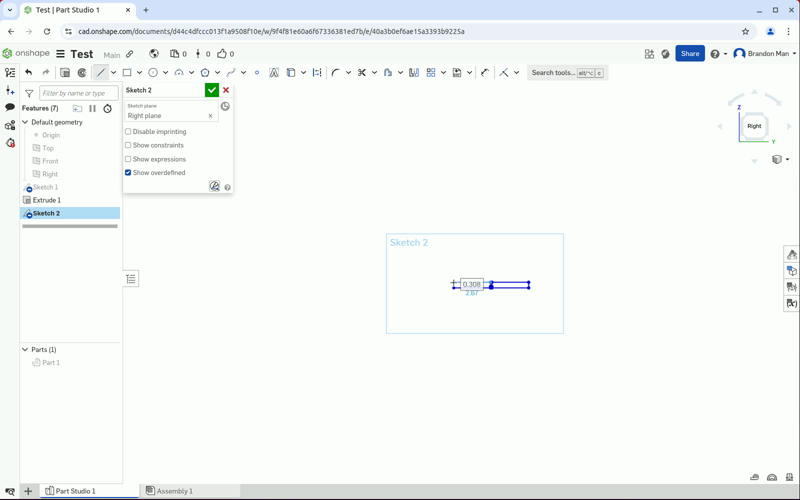
scroll(6)
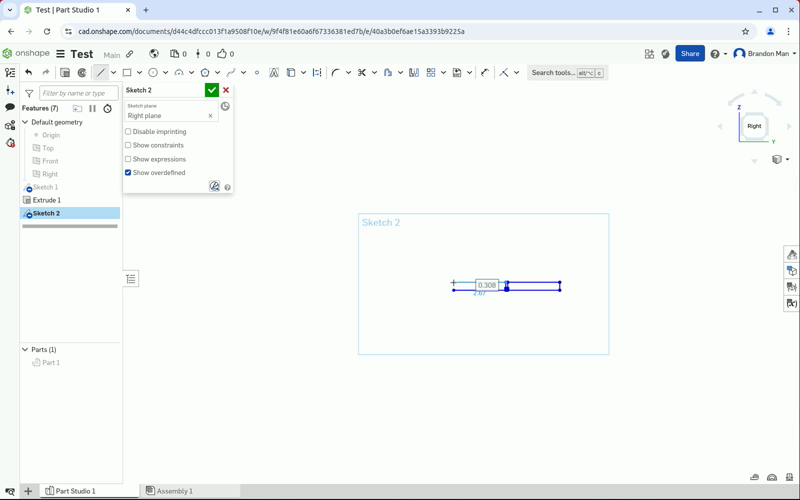
scroll(6)
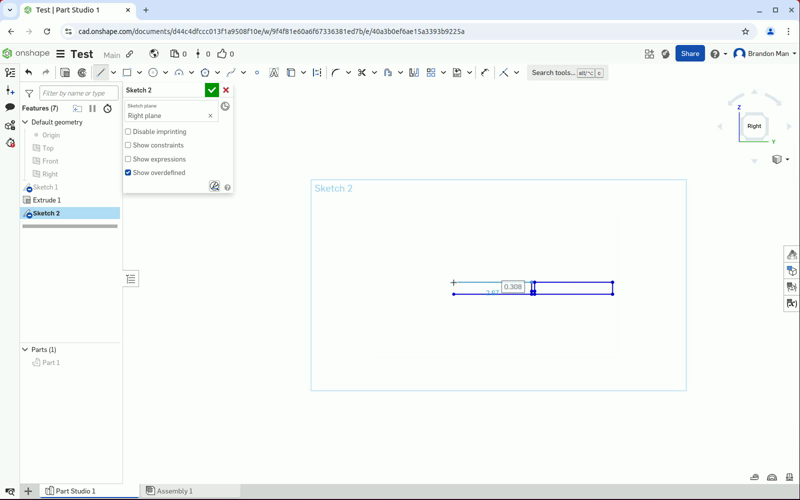
scroll(6)
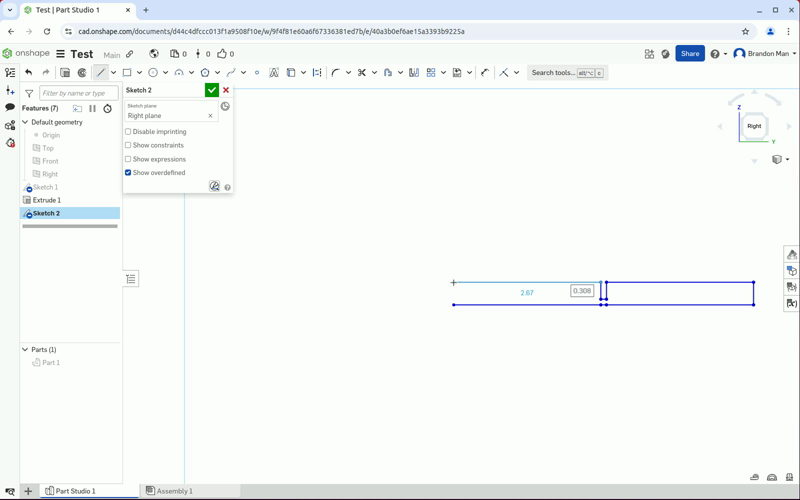
click(453, 282)
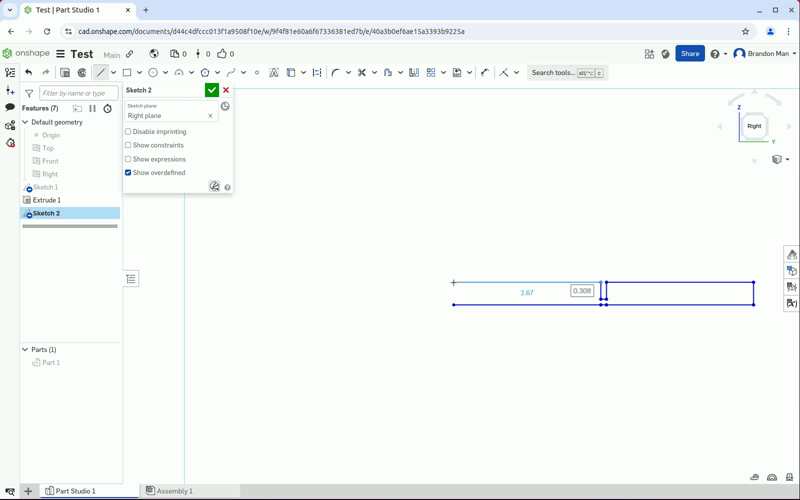
scroll(-6)
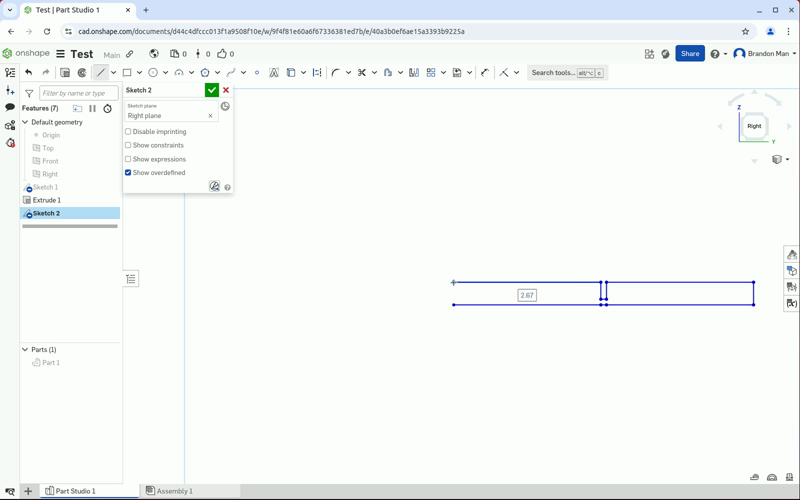
scroll(-6)
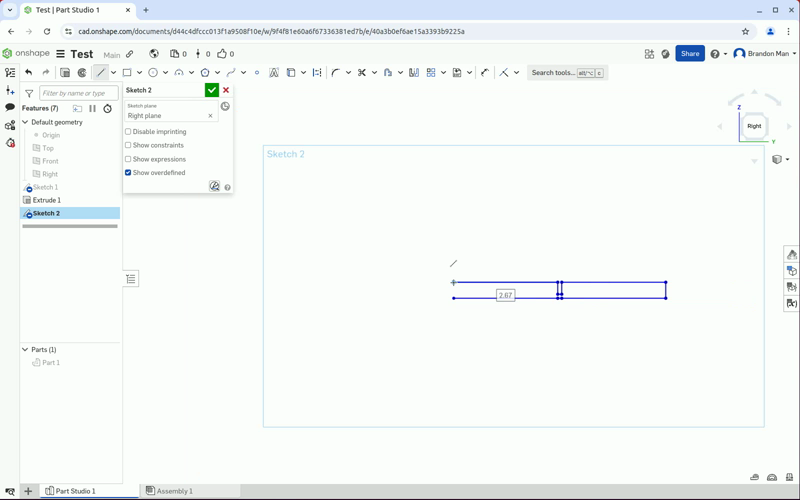
scroll(-6)
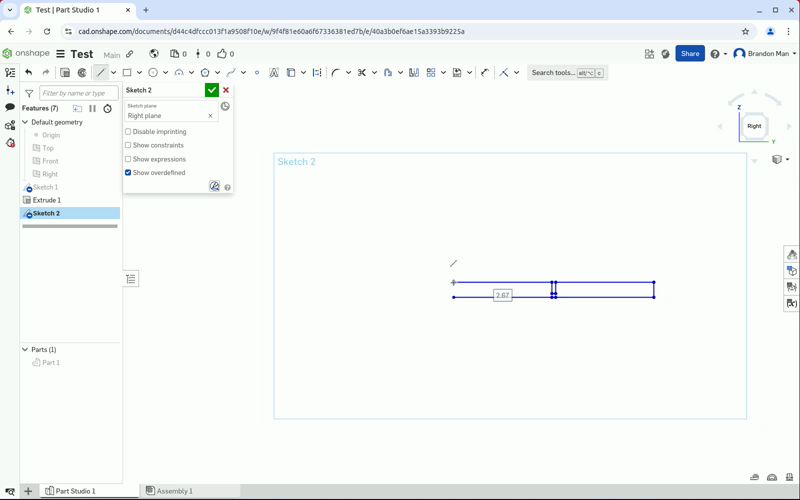
scroll(-6)
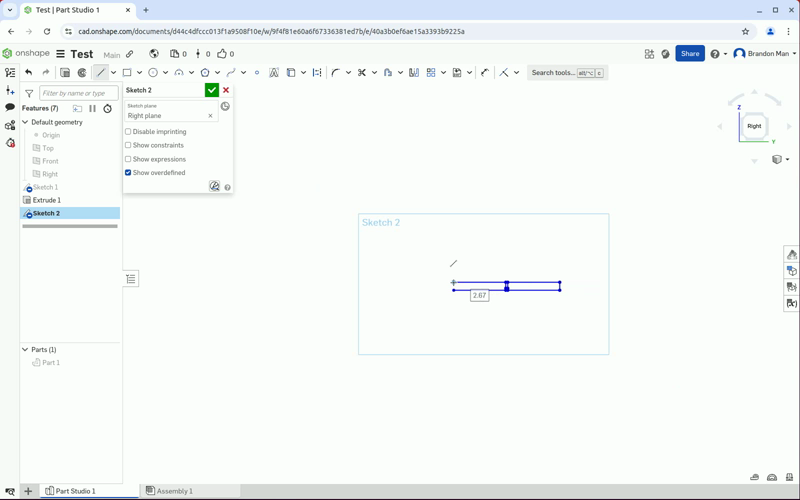
scroll(-6)
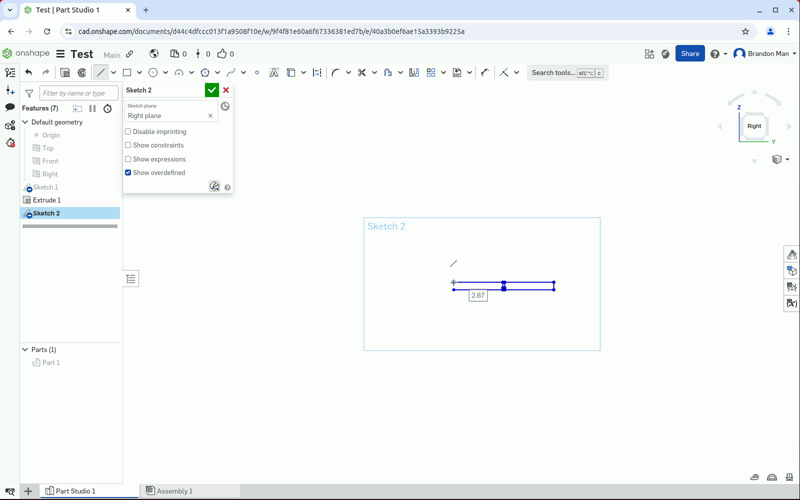
scroll(-6)
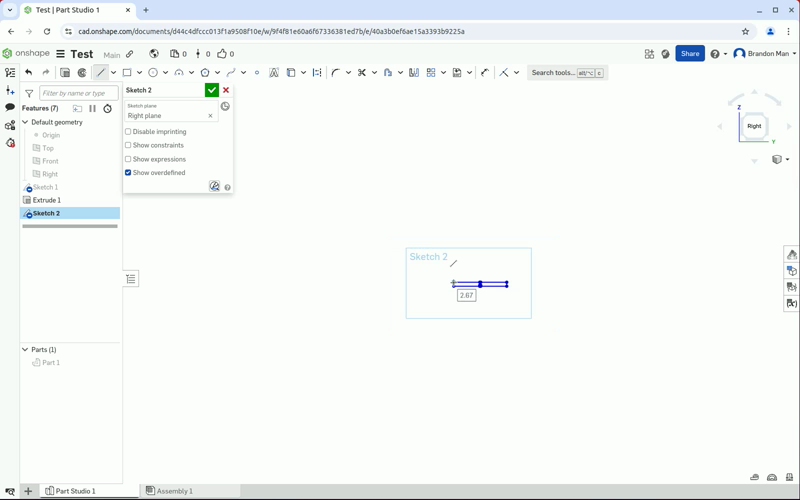
scroll(-6)
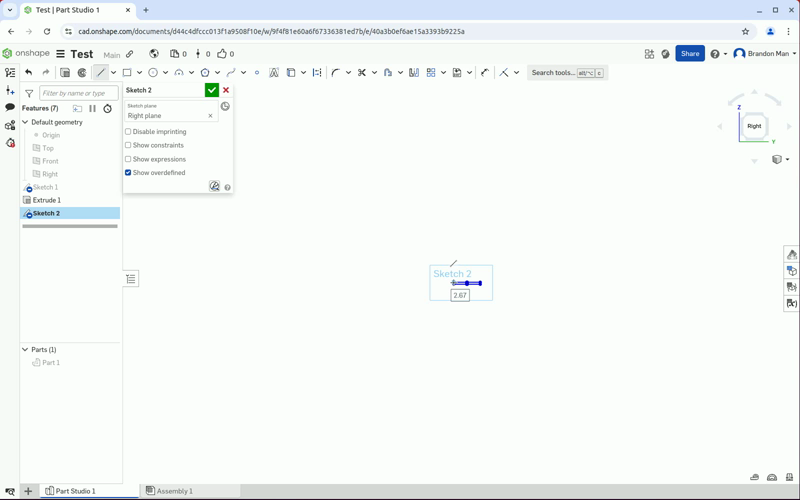
key_up(shift)
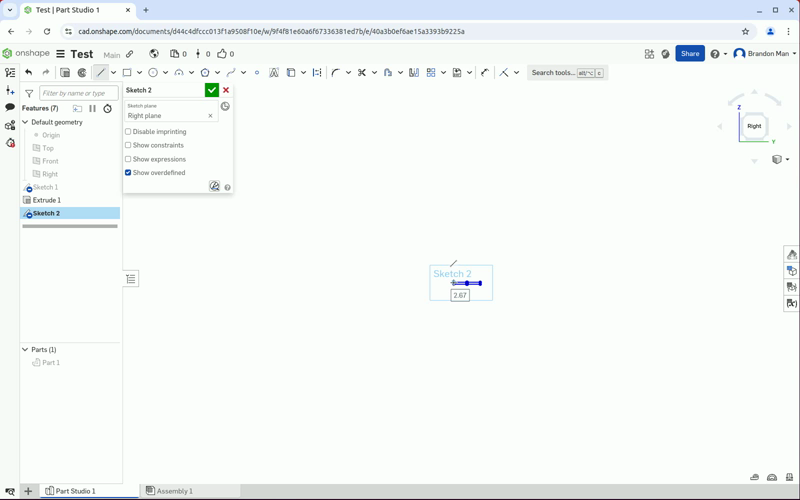
mouse_move(483, 282)
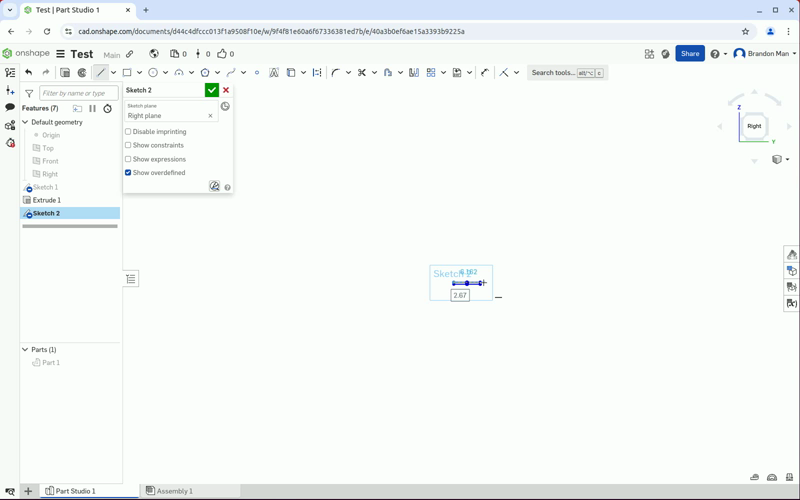
key_down(shift)
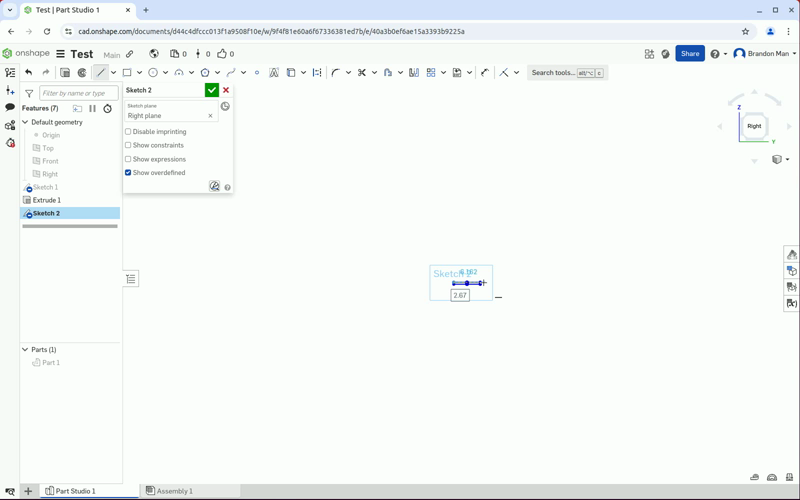
mouse_move(453, 284)
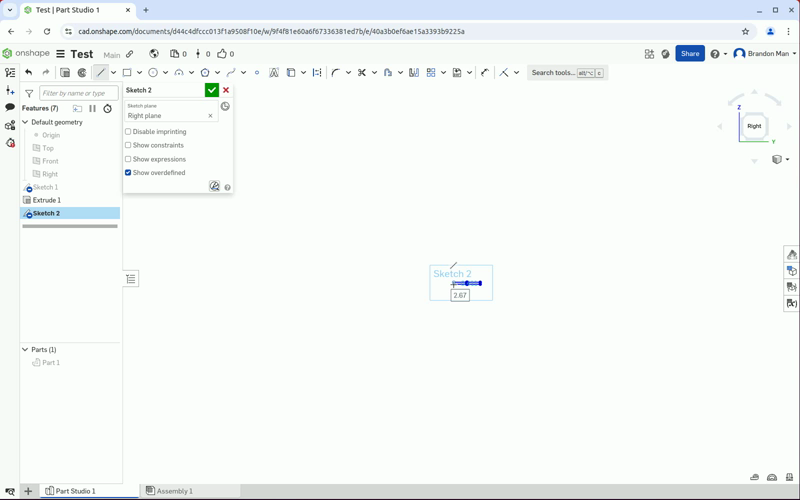
scroll(6)
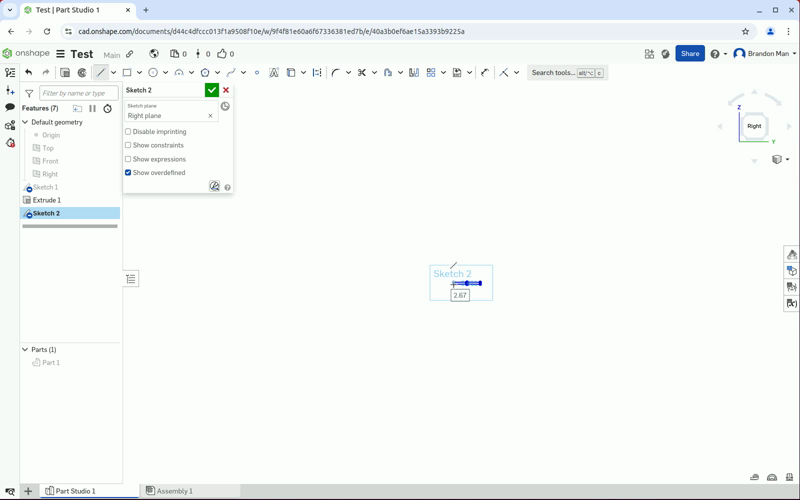
scroll(6)
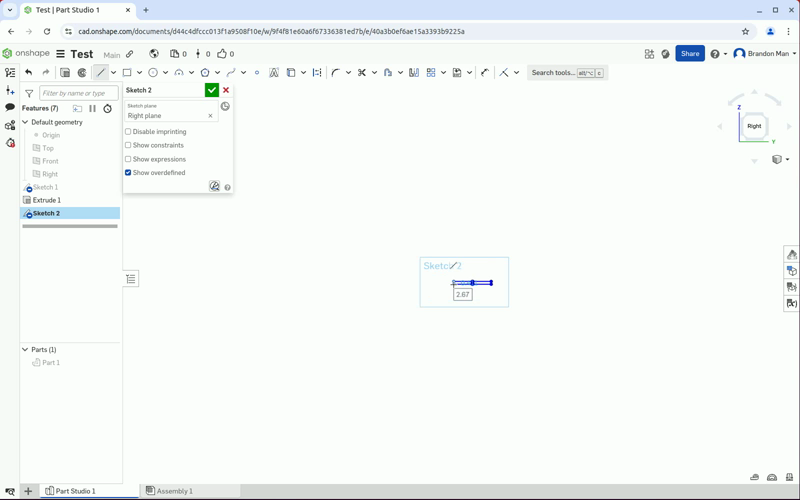
scroll(6)
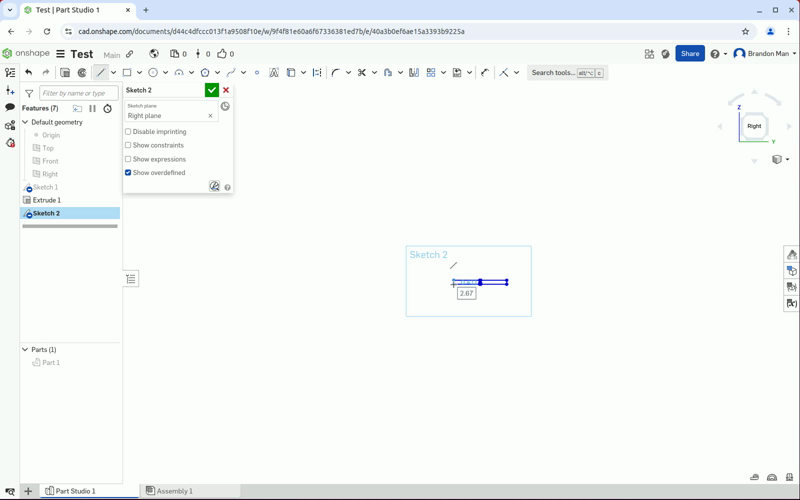
scroll(6)
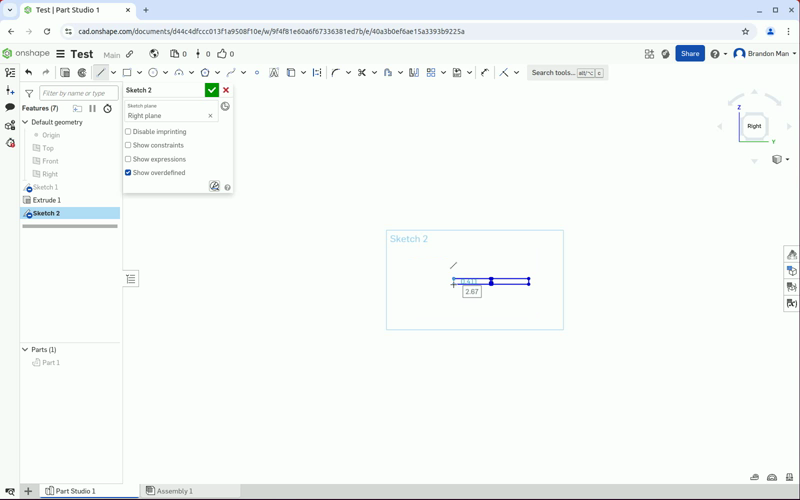
scroll(6)
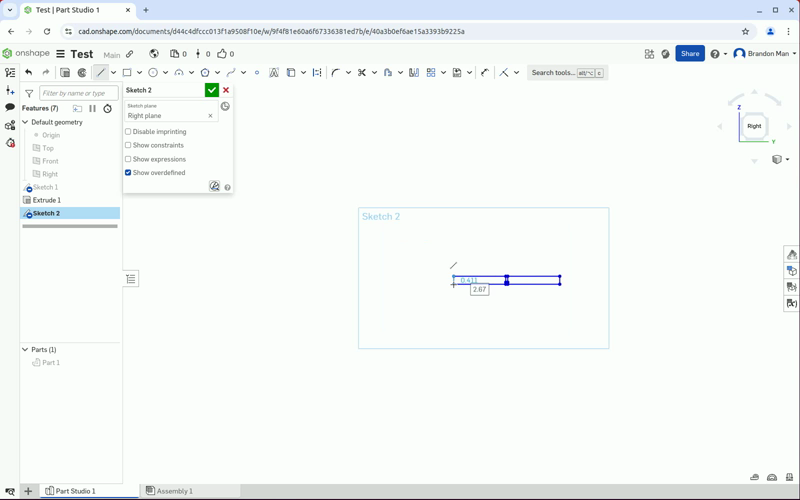
scroll(6)
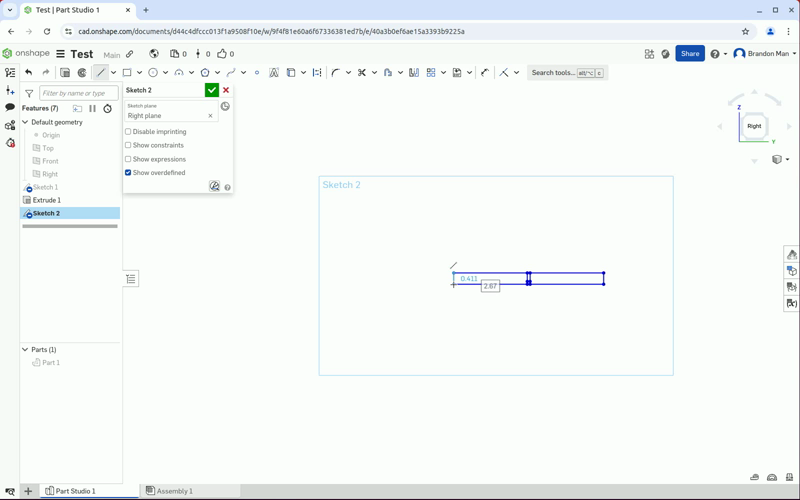
scroll(6)
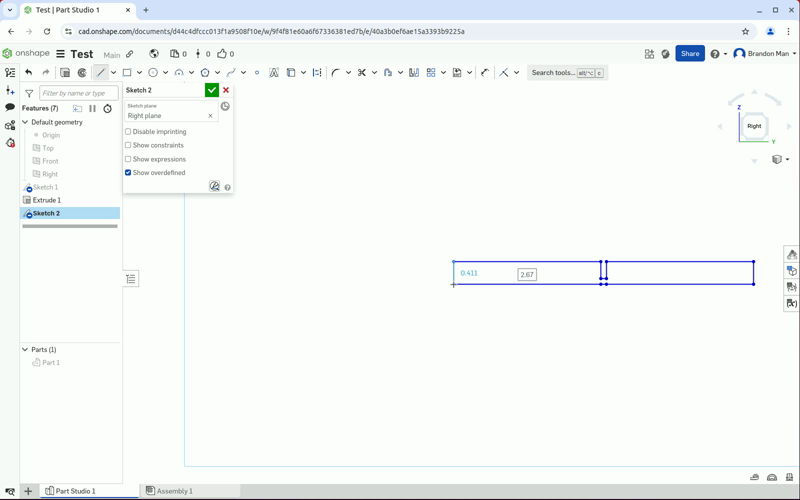
key_up(shift)
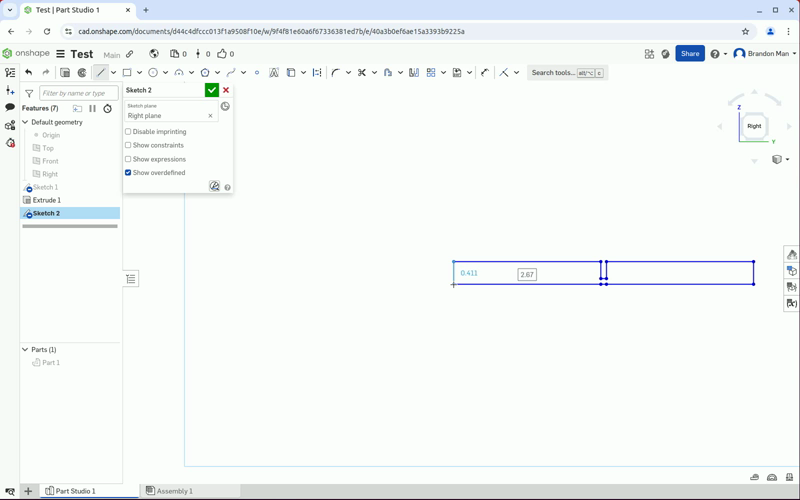
click(453, 284)
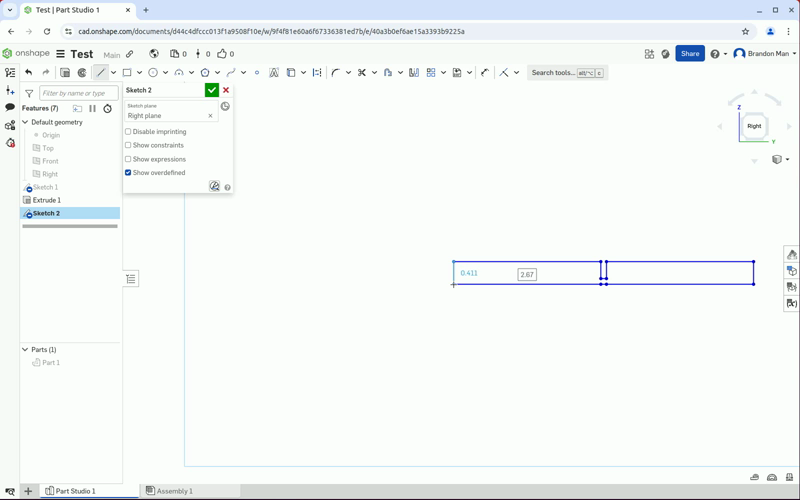
scroll(-6)
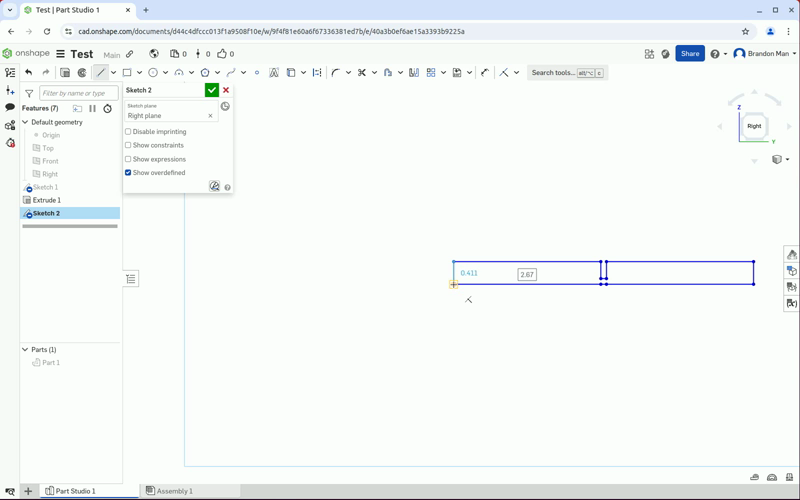
scroll(-6)
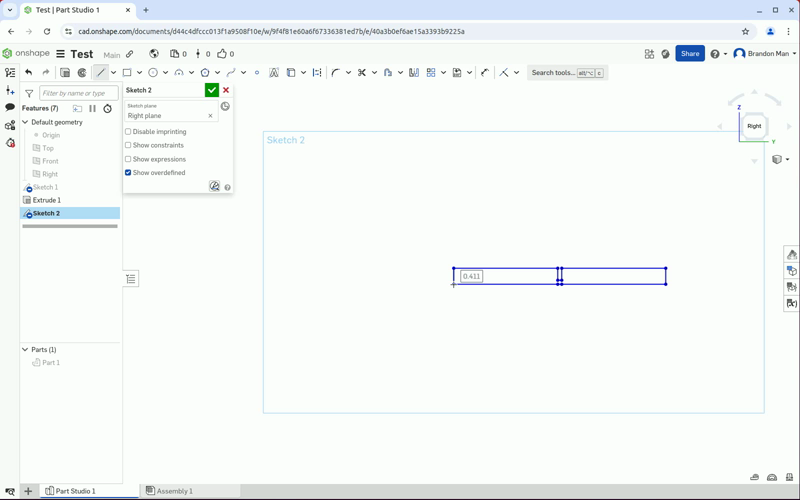
scroll(-6)
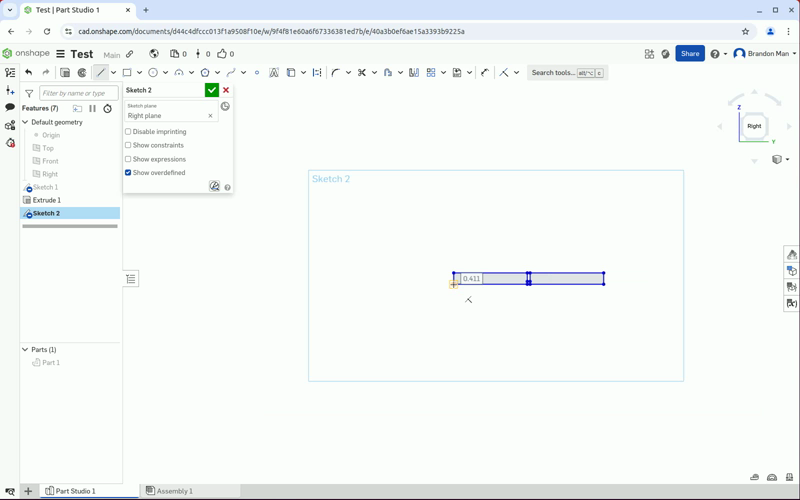
scroll(-6)
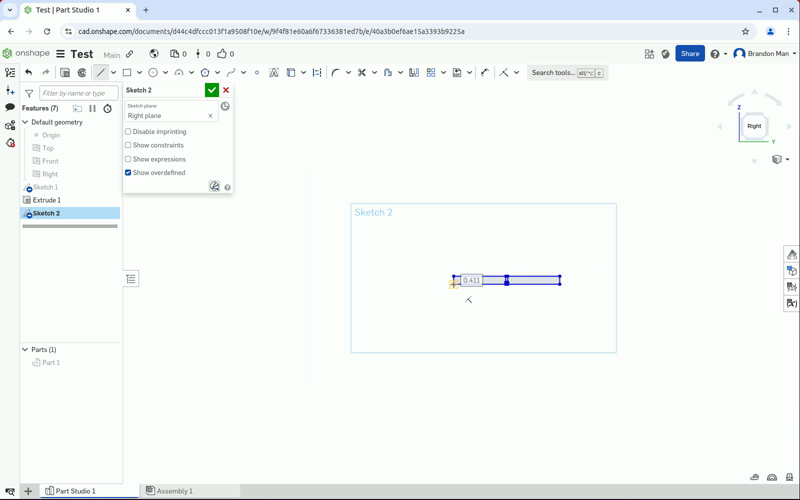
scroll(-6)
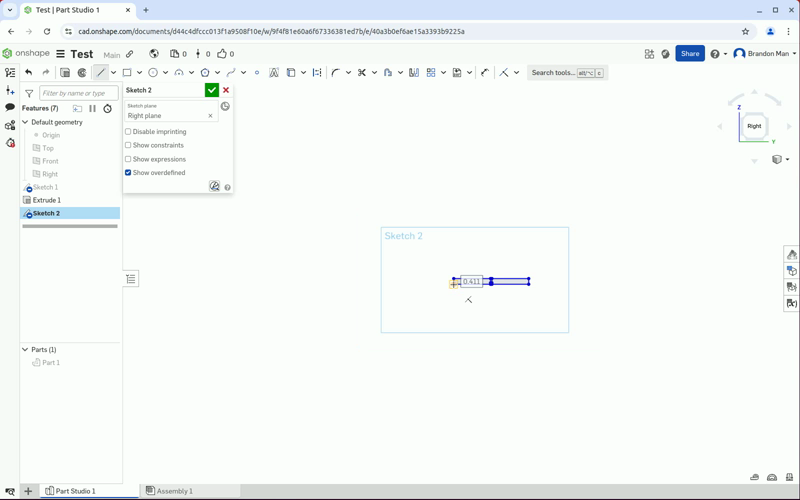
scroll(-6)
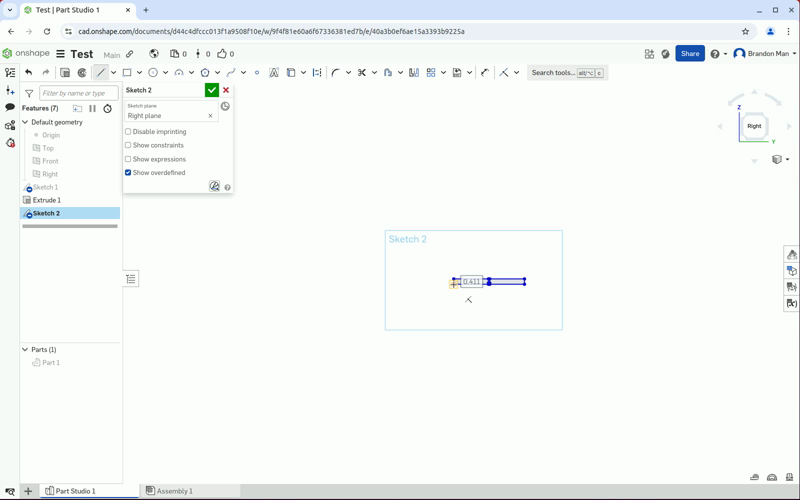
scroll(-6)
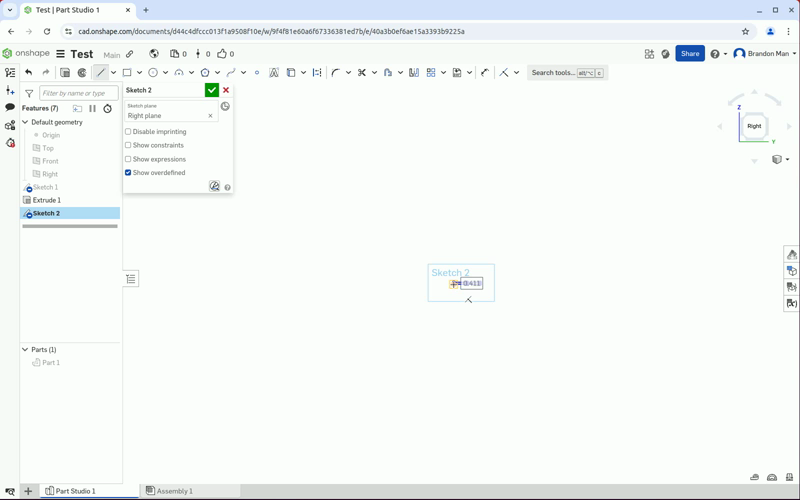
key(esc)
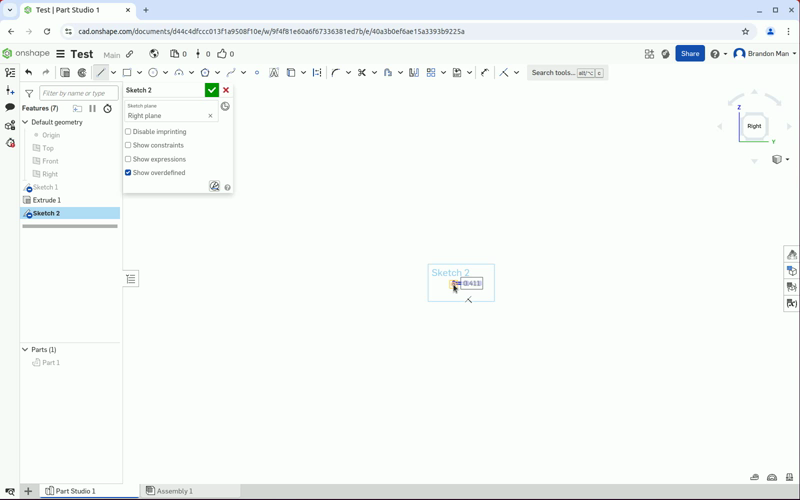
mouse_move(459, 283)
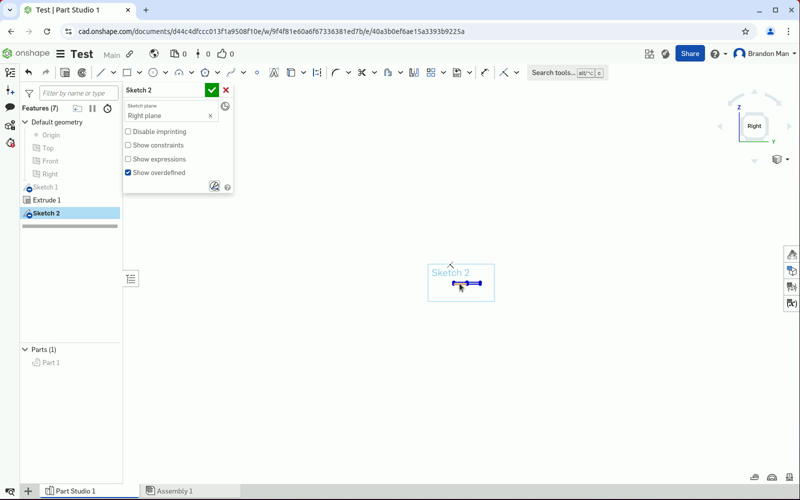
scroll(6)
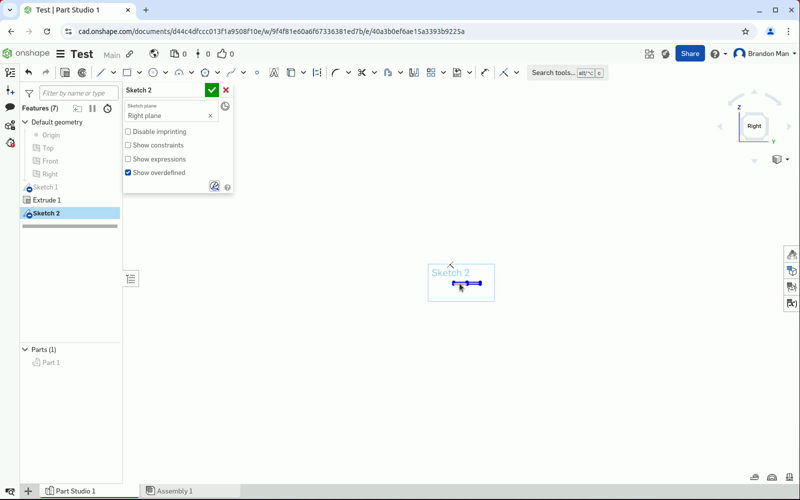
scroll(6)
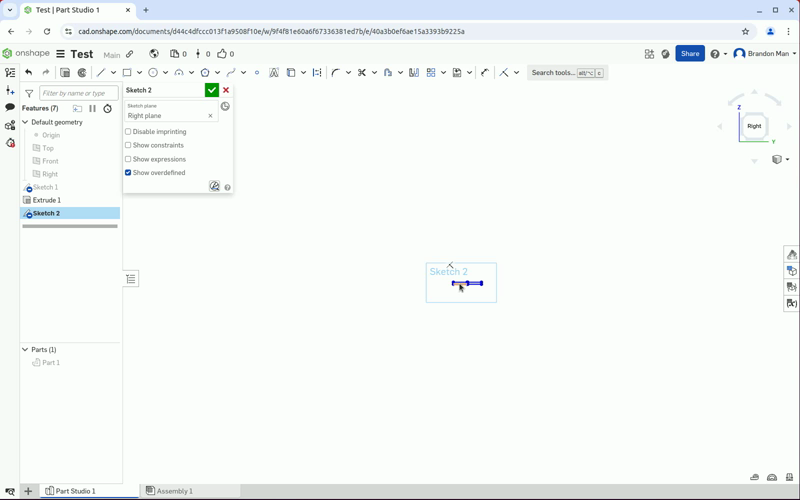
scroll(6)
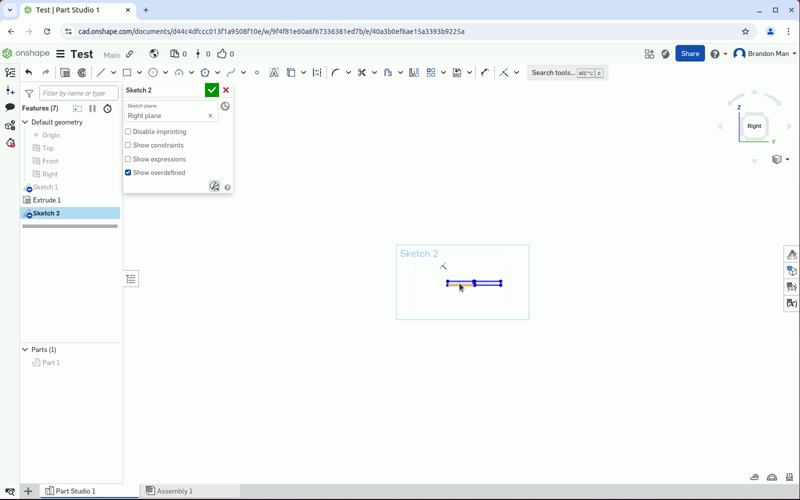
scroll(6)
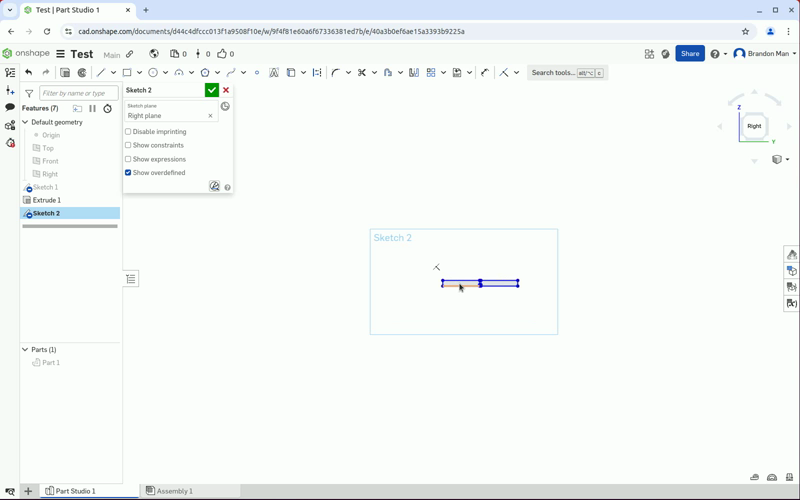
scroll(6)
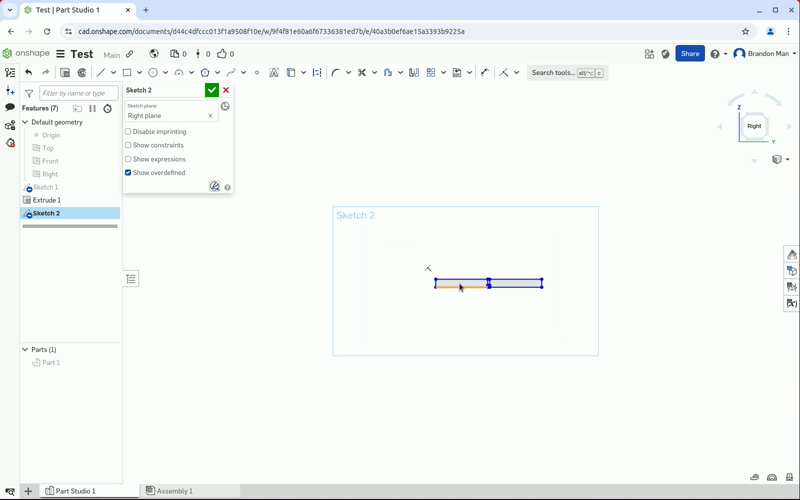
scroll(6)
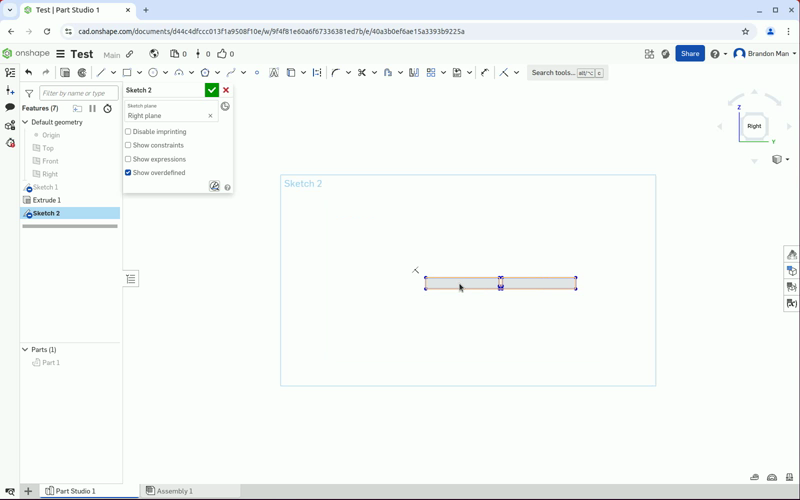
scroll(6)
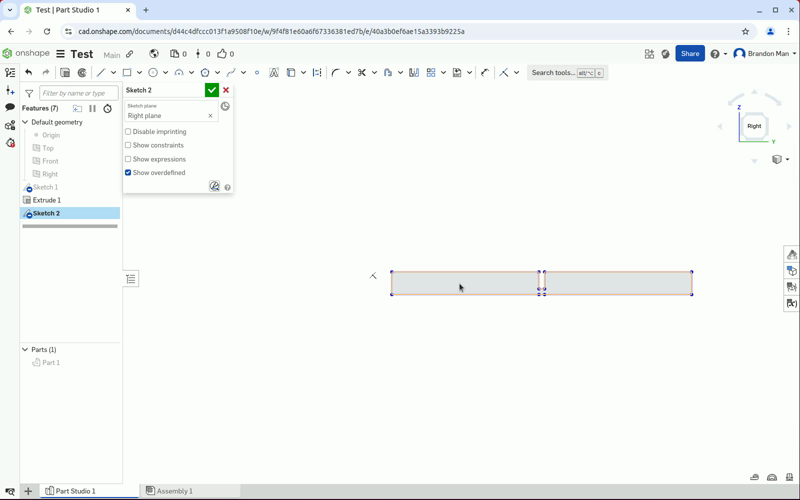
click(459, 283)
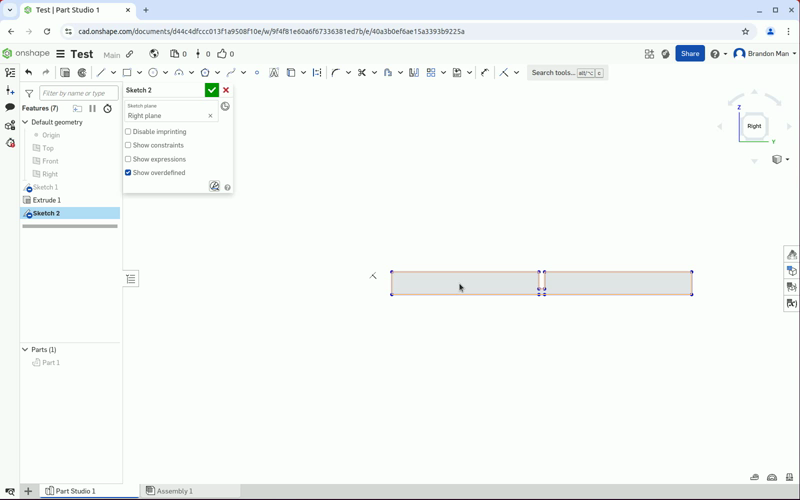
scroll(-6)
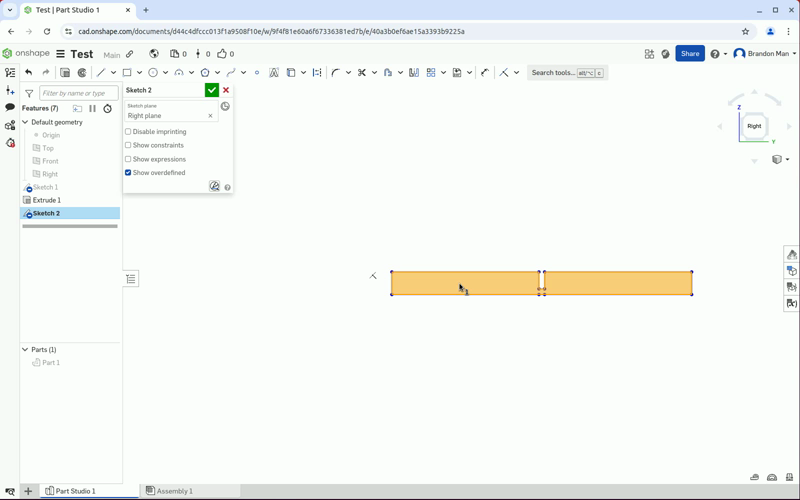
scroll(-6)
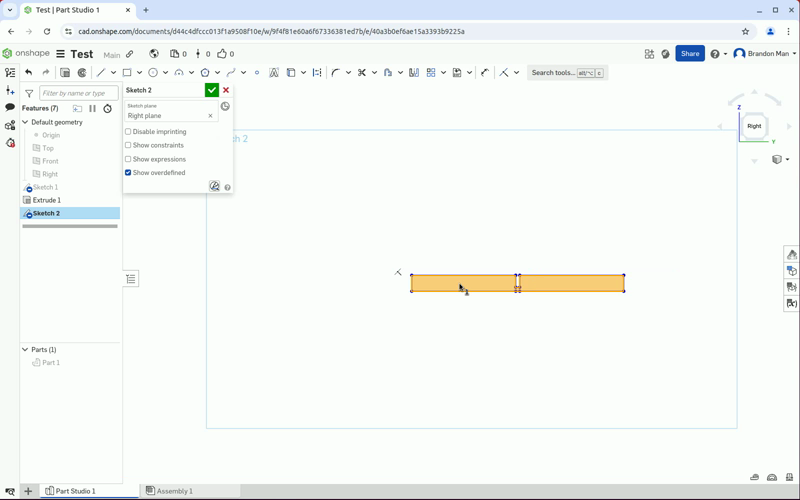
scroll(-6)
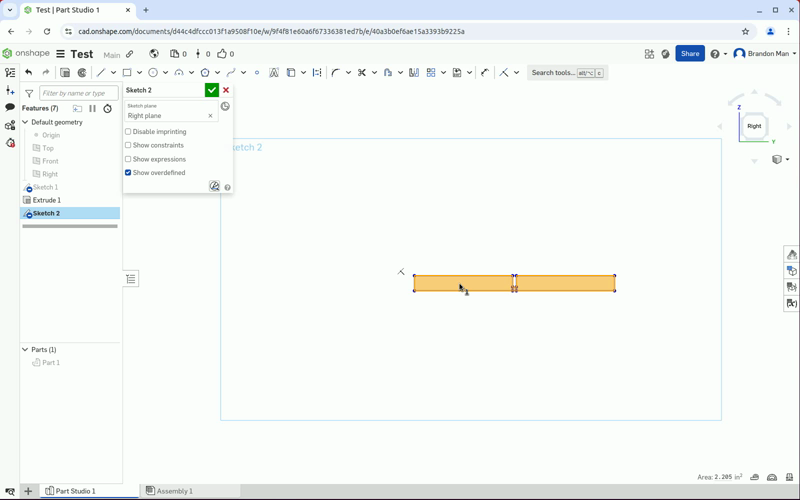
scroll(-6)
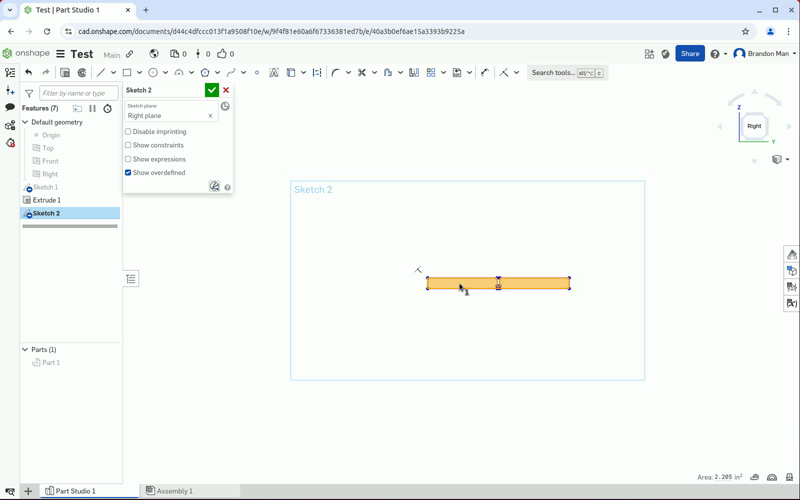
scroll(-6)
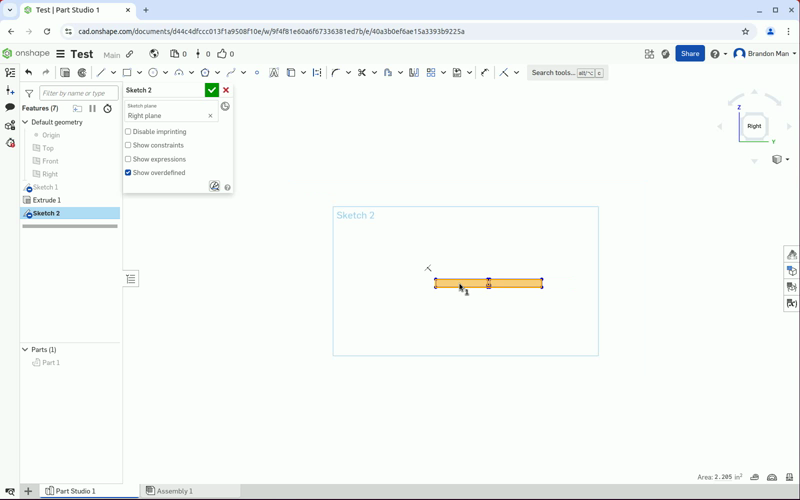
scroll(-6)
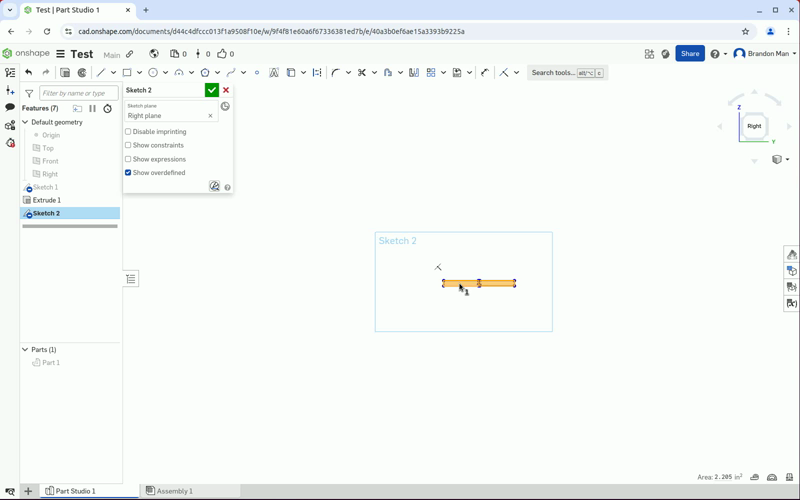
scroll(-6)
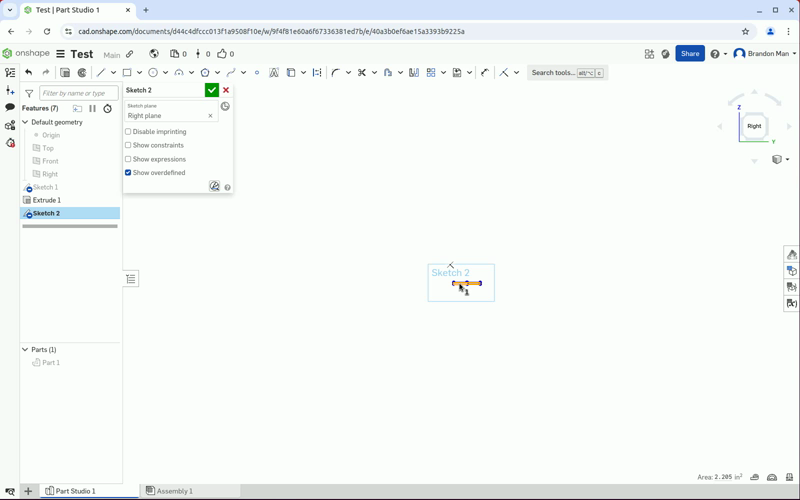
mouse_move(73, 352)
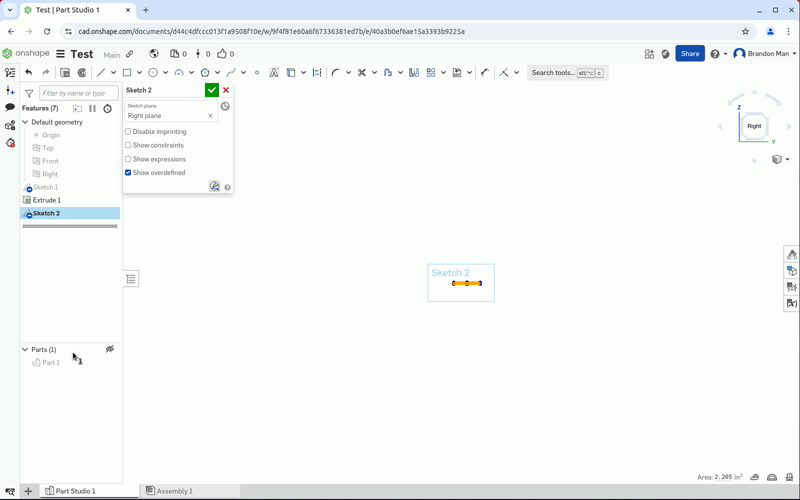
key(shift+y)
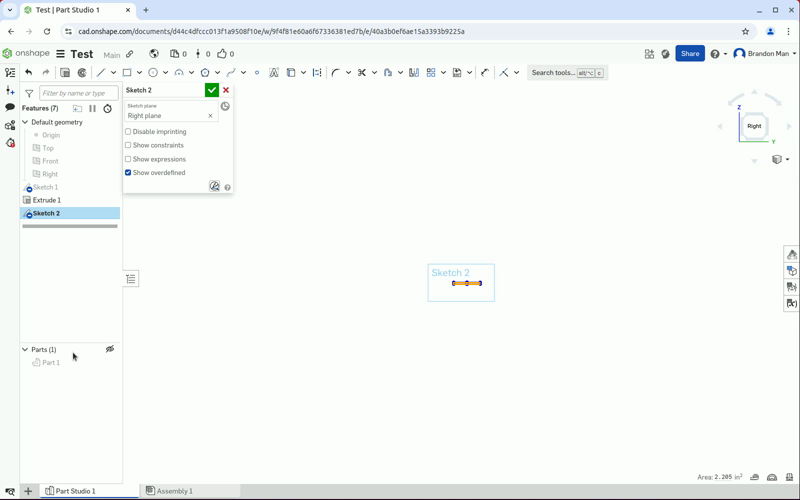
key(shift+e)
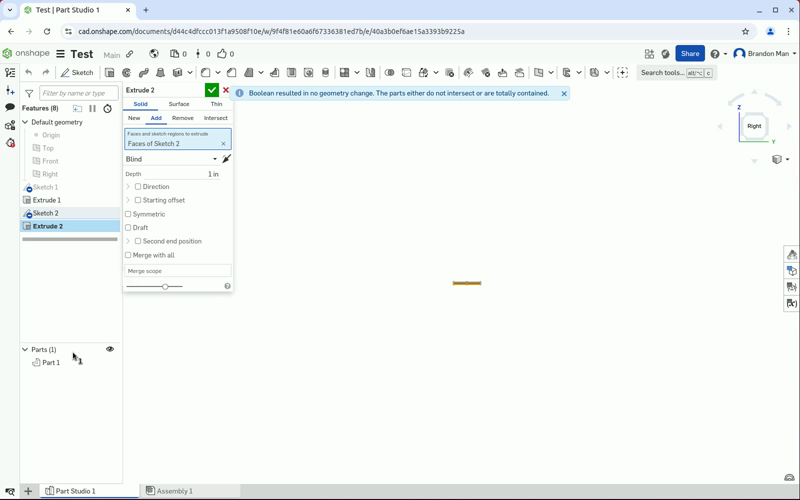
mouse_move(143, 106)
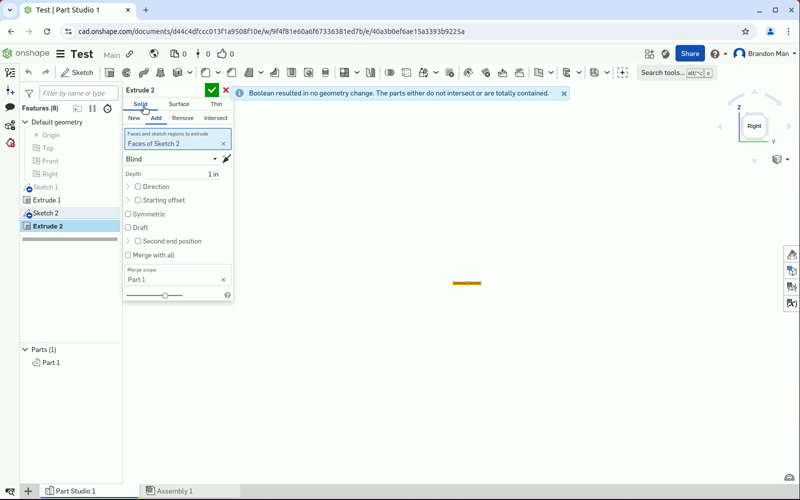
click(143, 106)
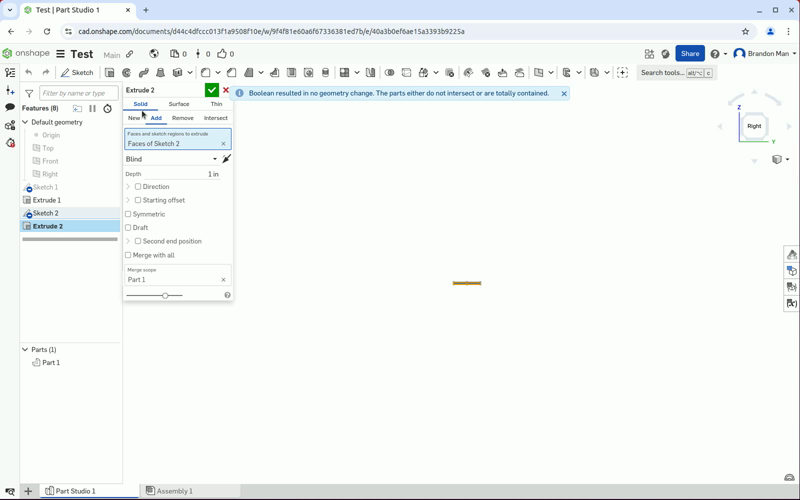
mouse_move(137, 120)
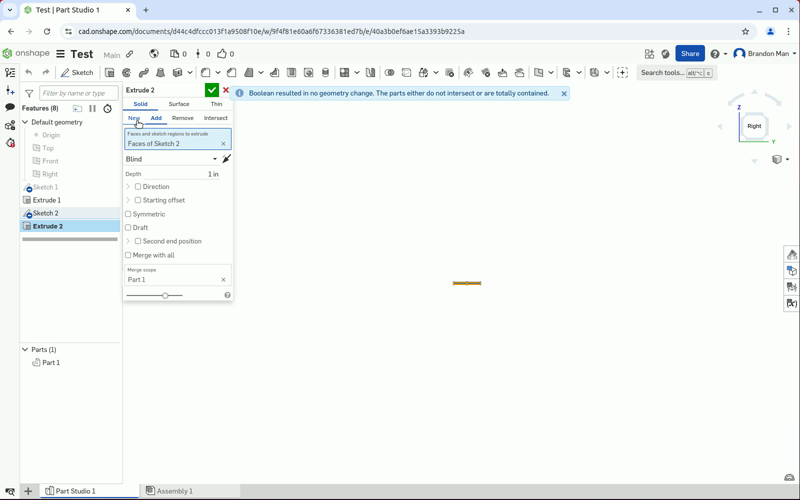
click(137, 120)
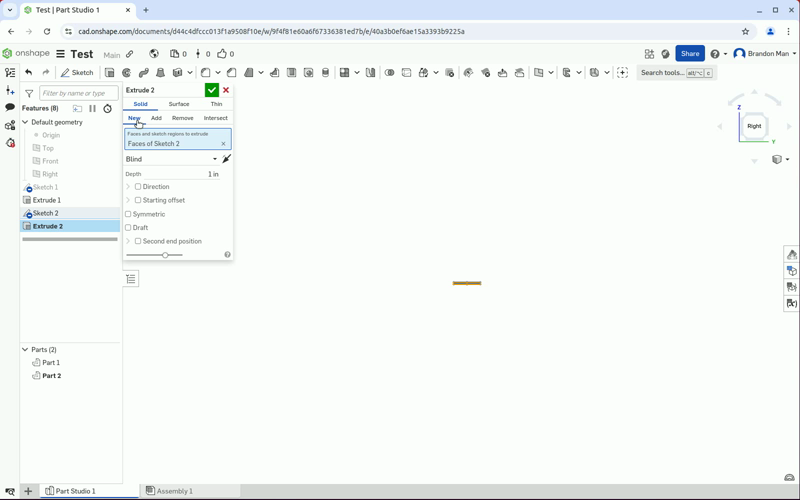
key(tab, 4)
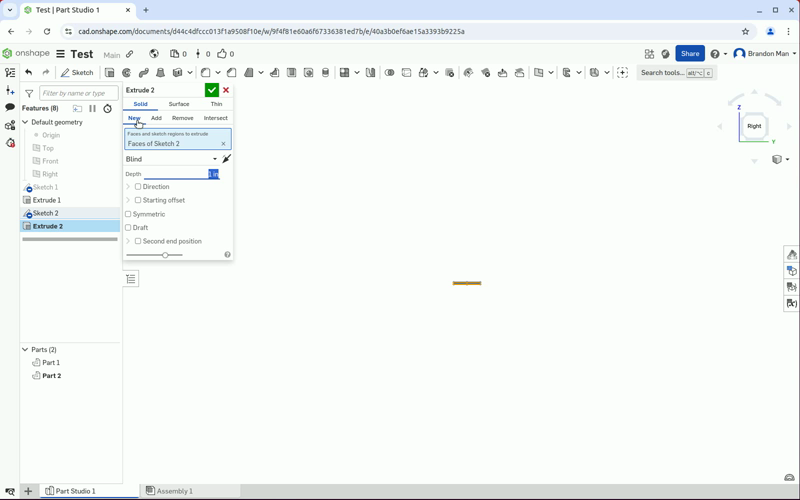
text(23.108)
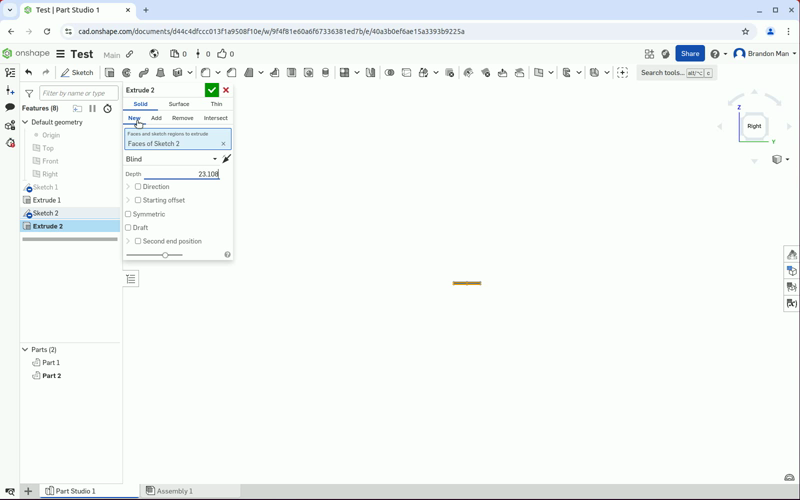
key(enter)
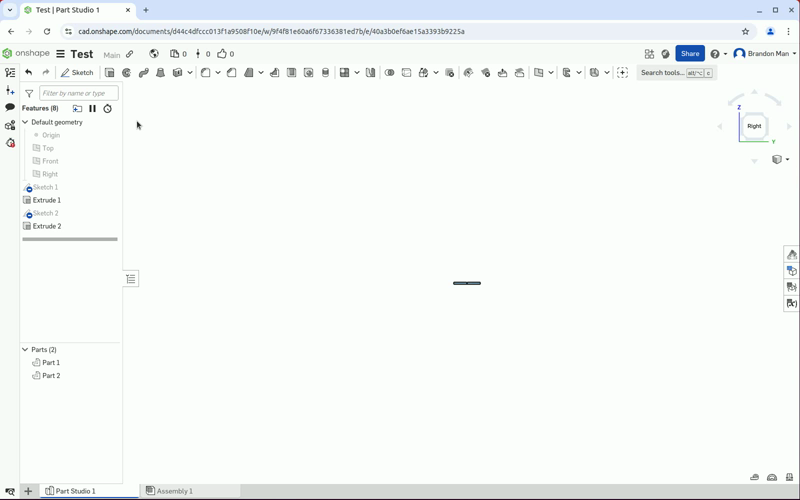
key(shift+h)
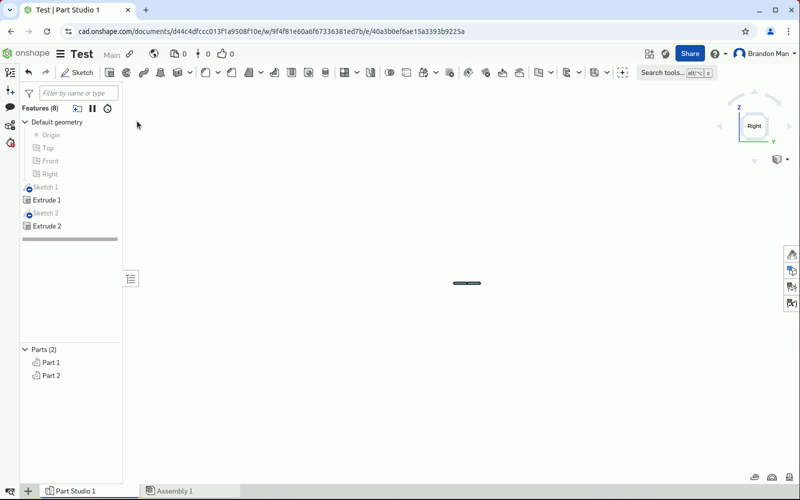
key(shift+h)
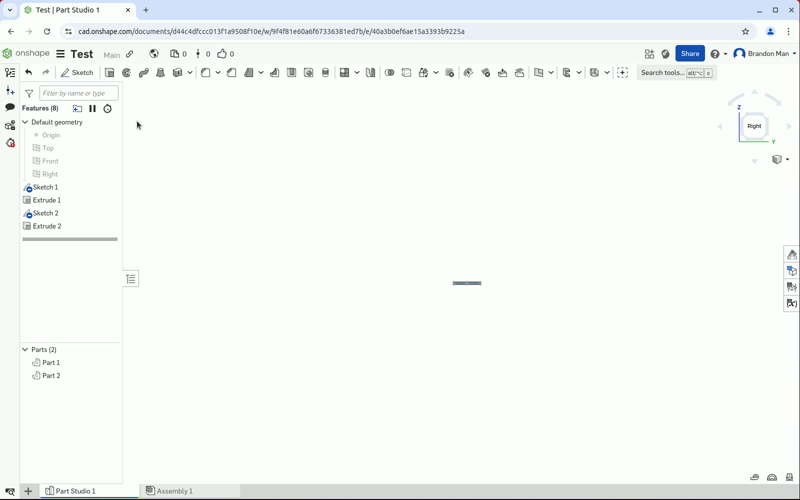
key(shift+7)
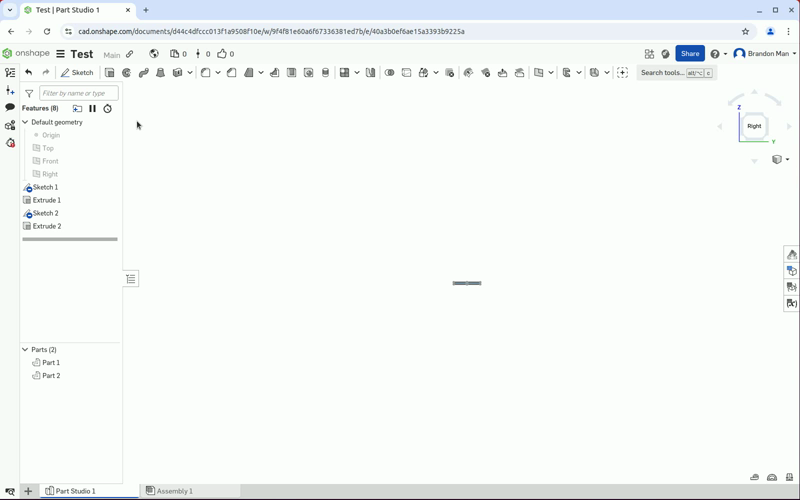
key(right, 2)
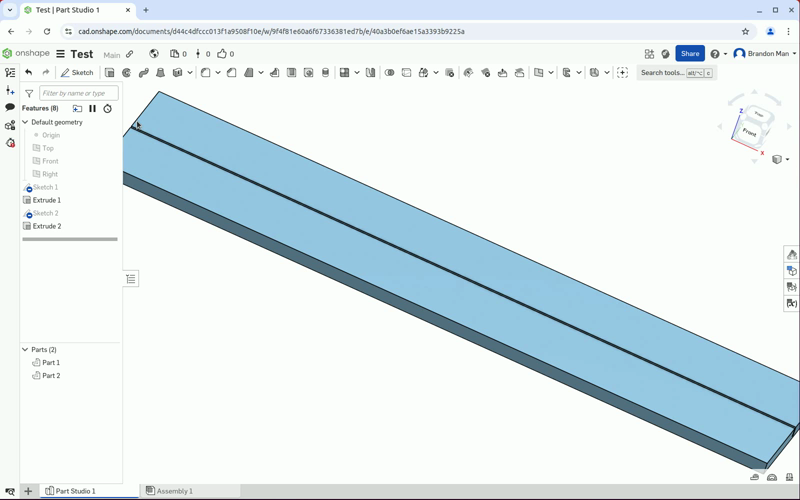
key(down, 2)
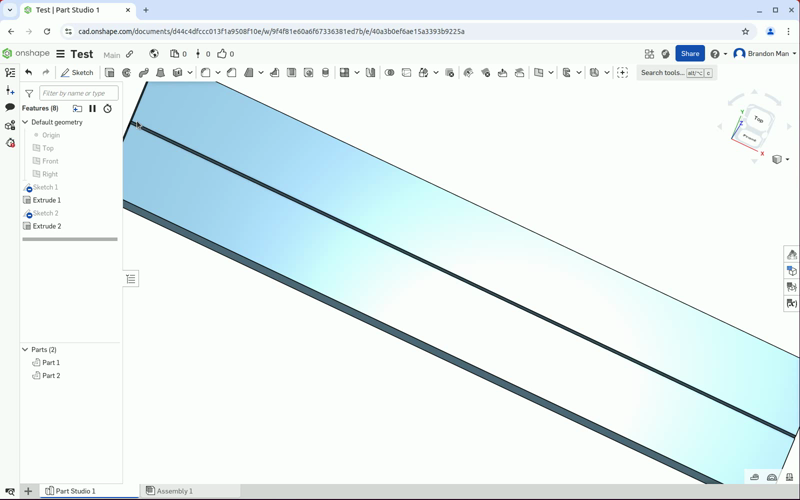
key(up, 2)
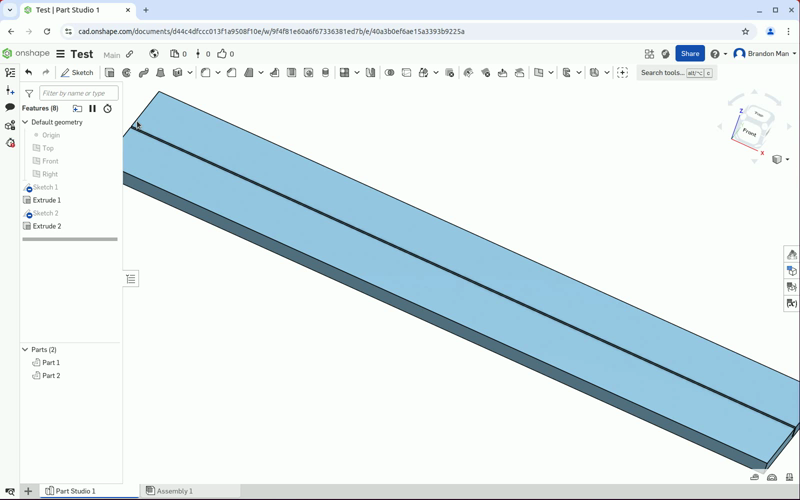
key(left, 2)
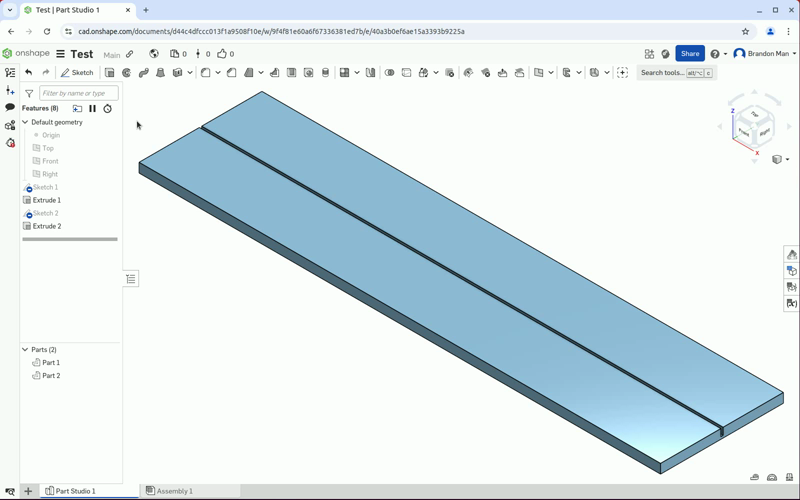
mouse_move(73, 189)
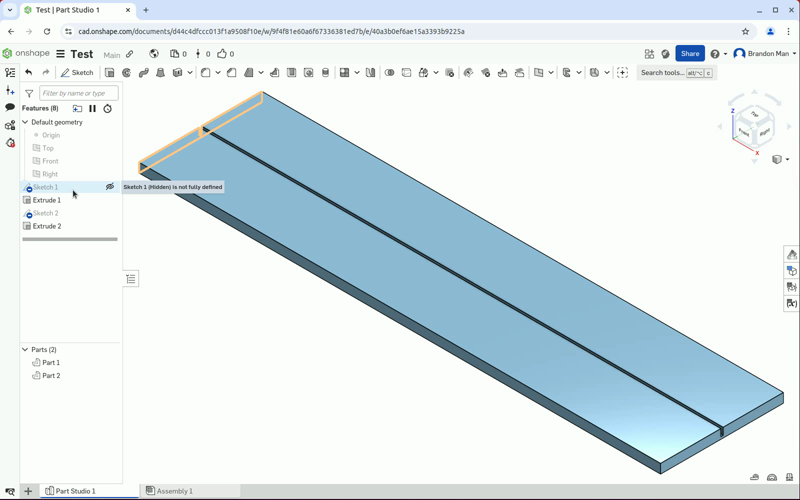
click(73, 189)